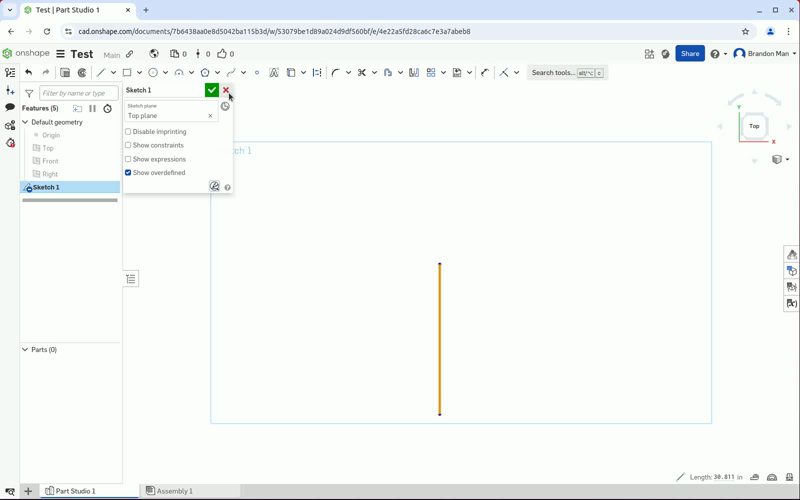
key(shift+h)
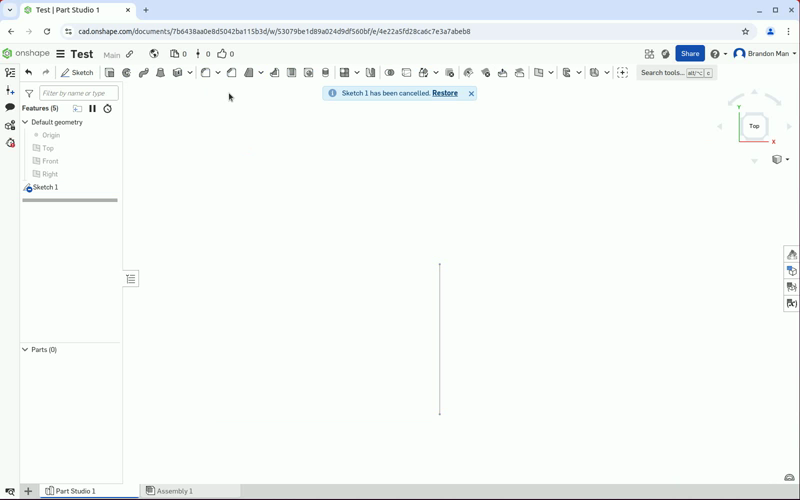
key(shift+s)
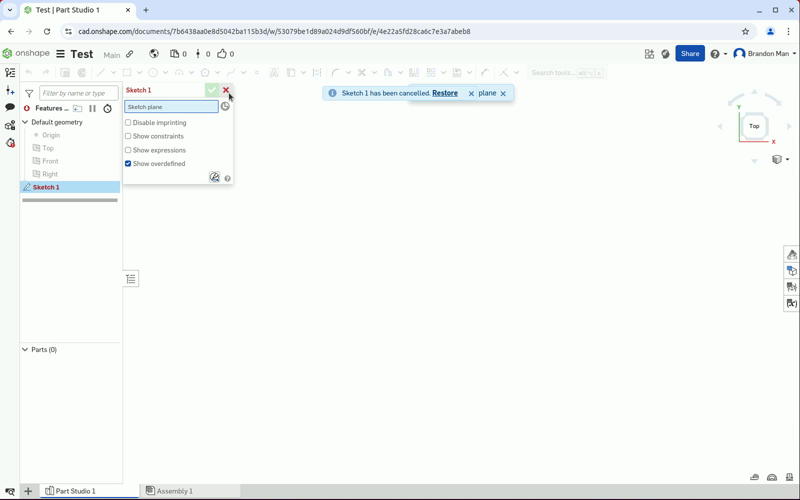
mouse_move(73, 150)
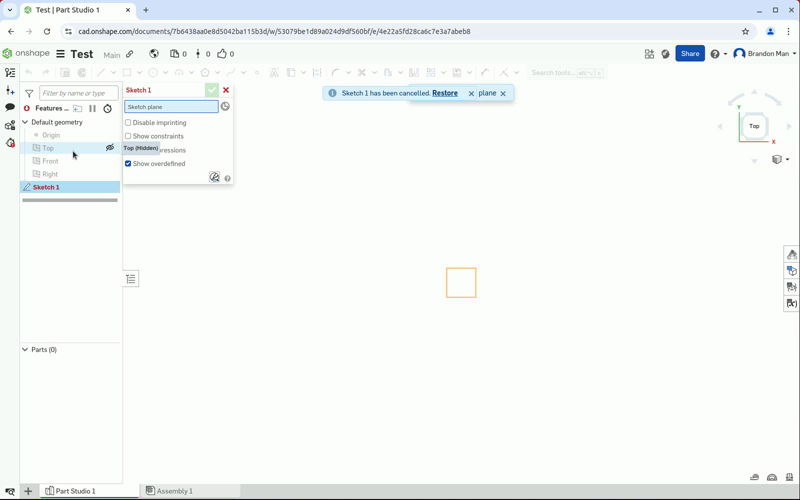
click(73, 150)
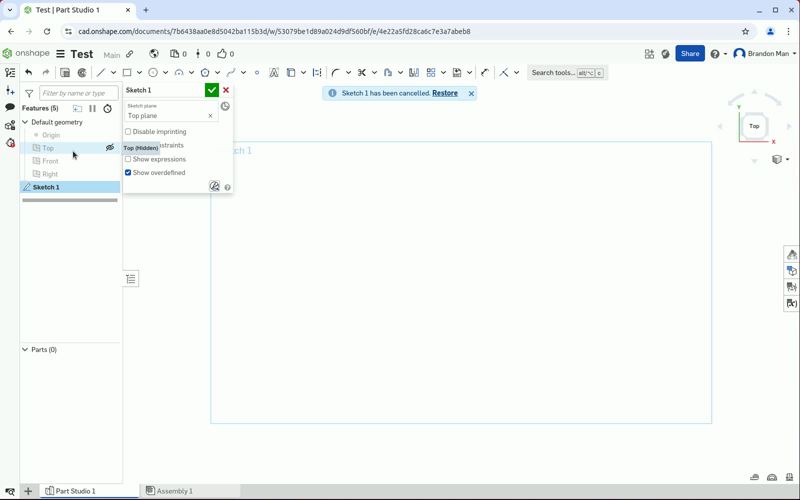
mouse_move(73, 352)
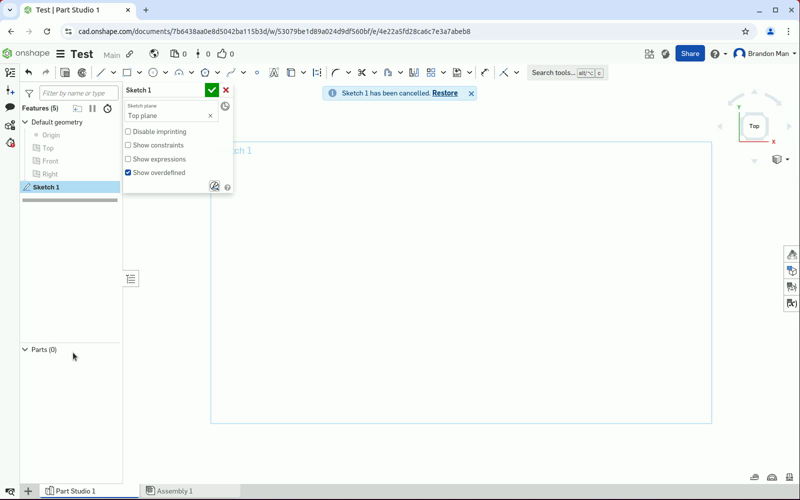
key(y)
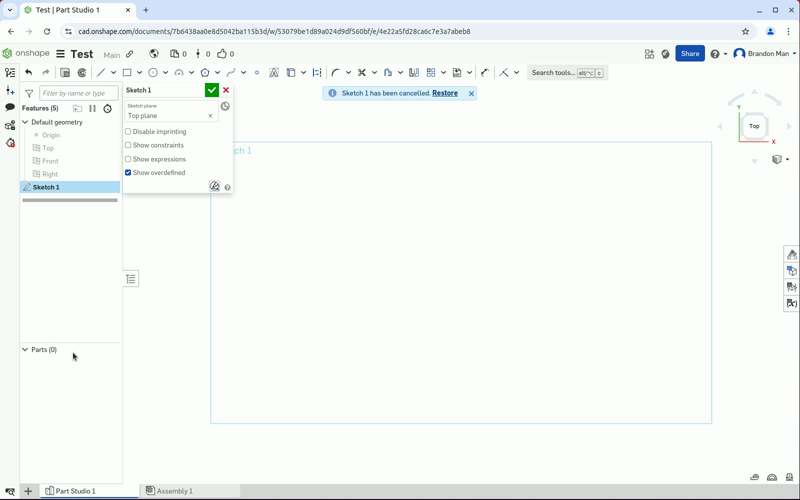
key(a)
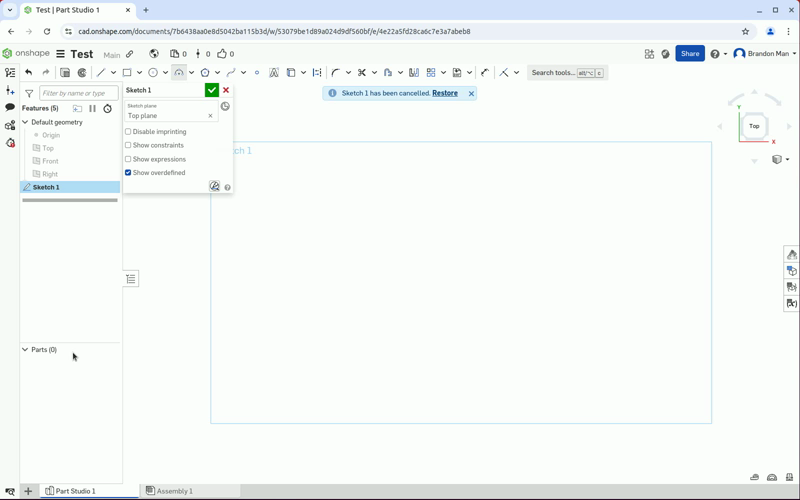
key_down(shift)
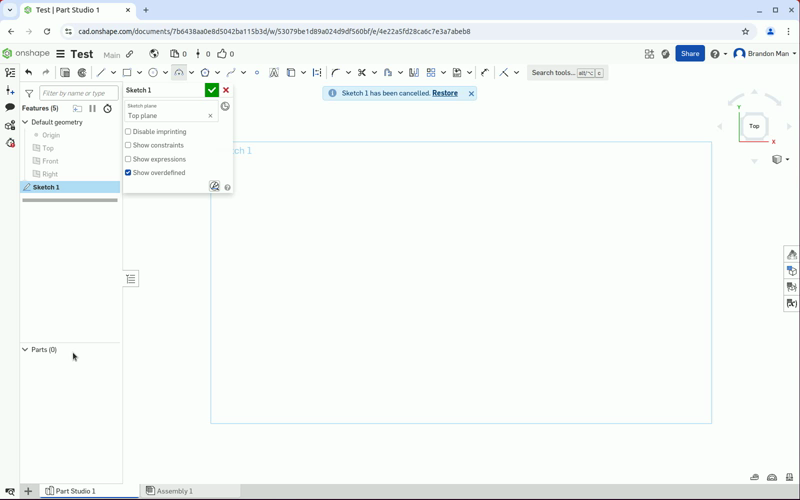
mouse_move(458, 285)
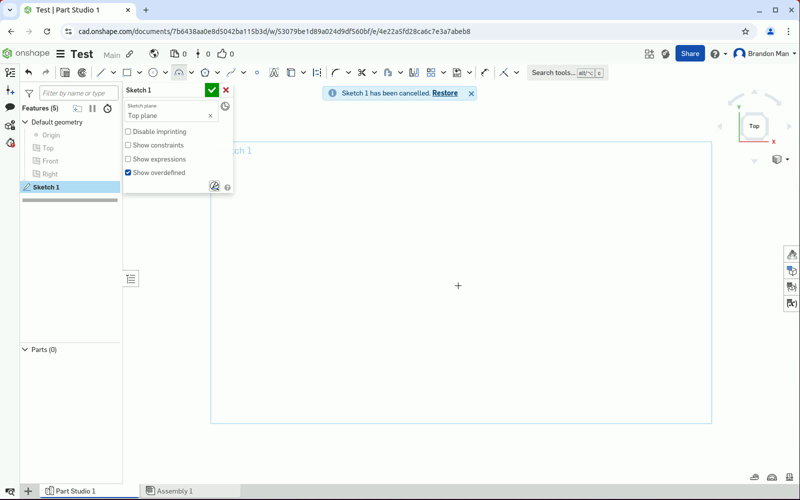
click(458, 285)
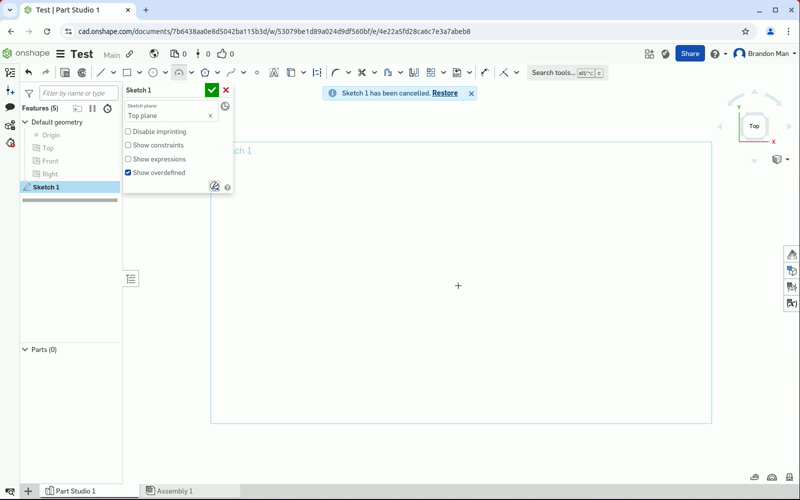
key_up(shift)
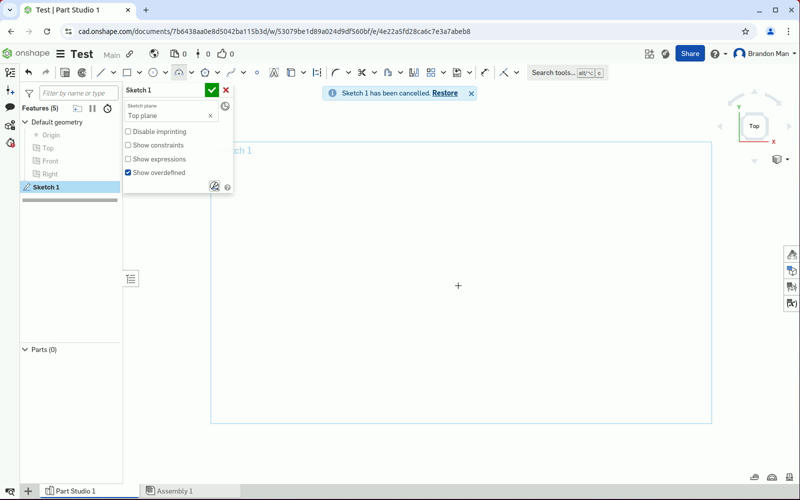
key_down(shift)
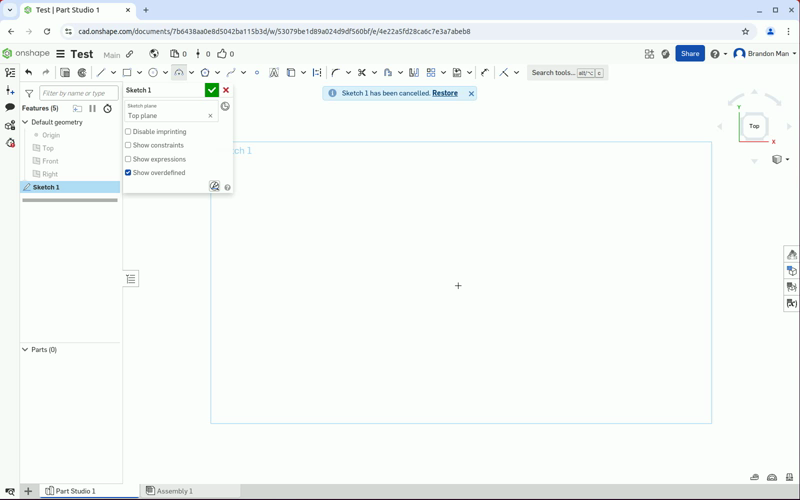
mouse_move(459, 286)
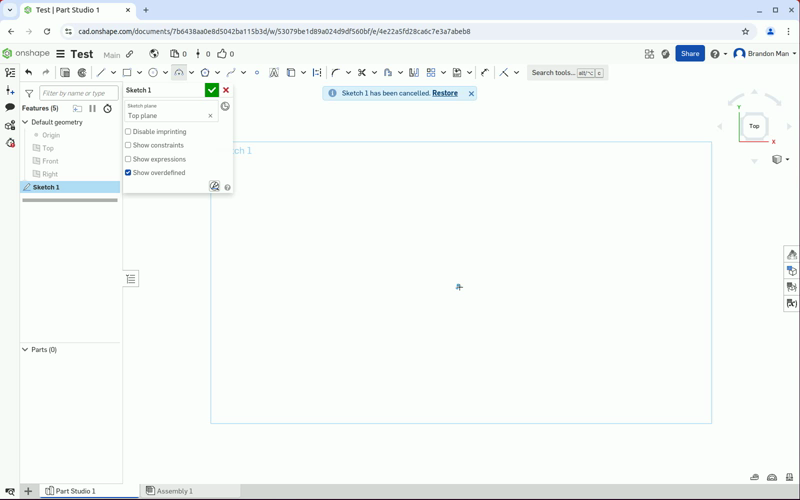
scroll(6)
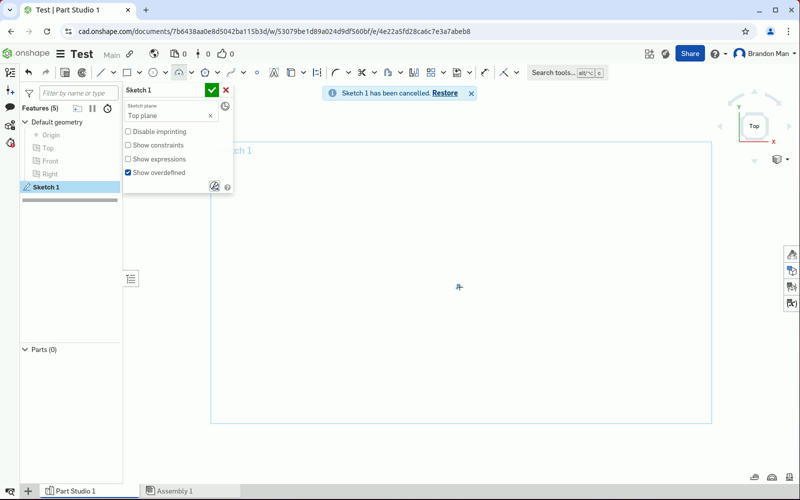
scroll(6)
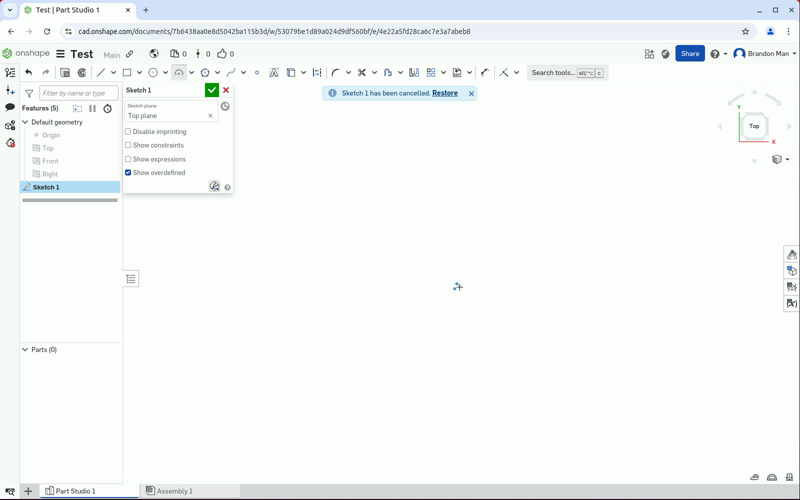
scroll(6)
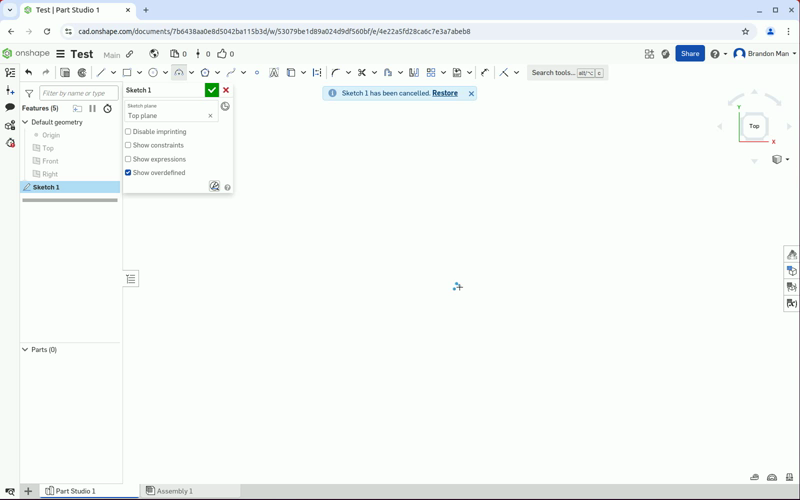
scroll(6)
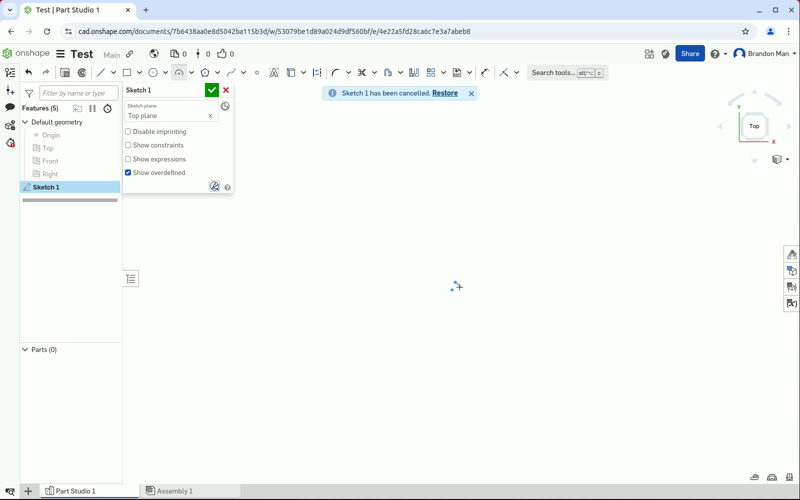
scroll(6)
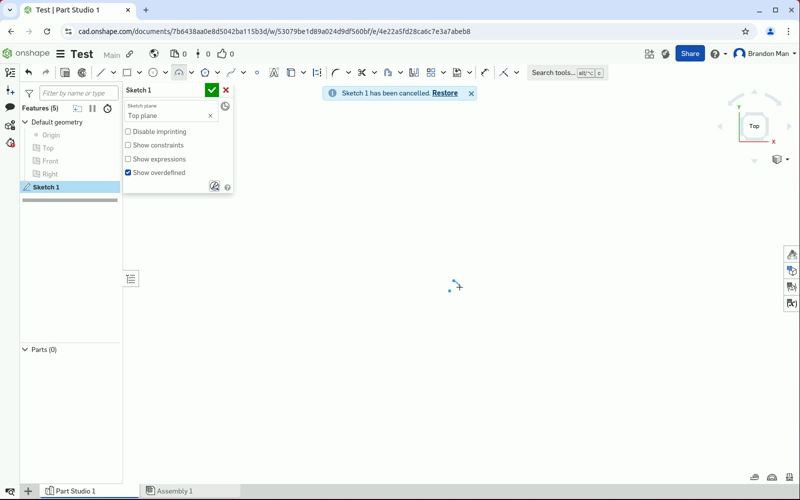
scroll(6)
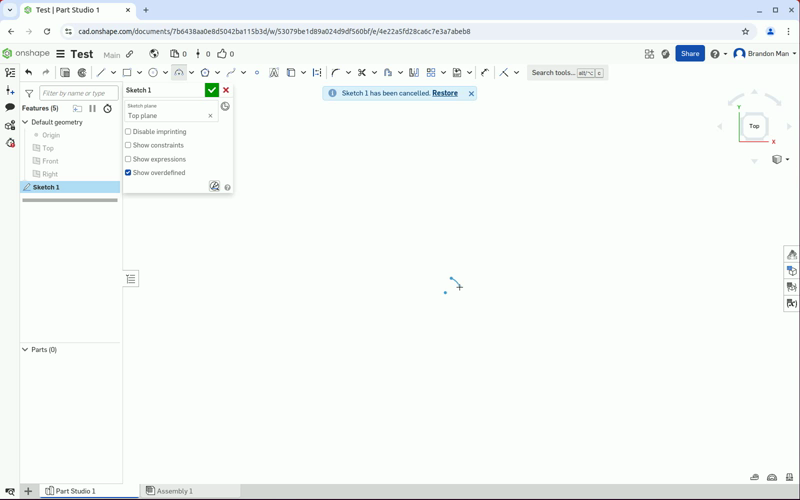
scroll(6)
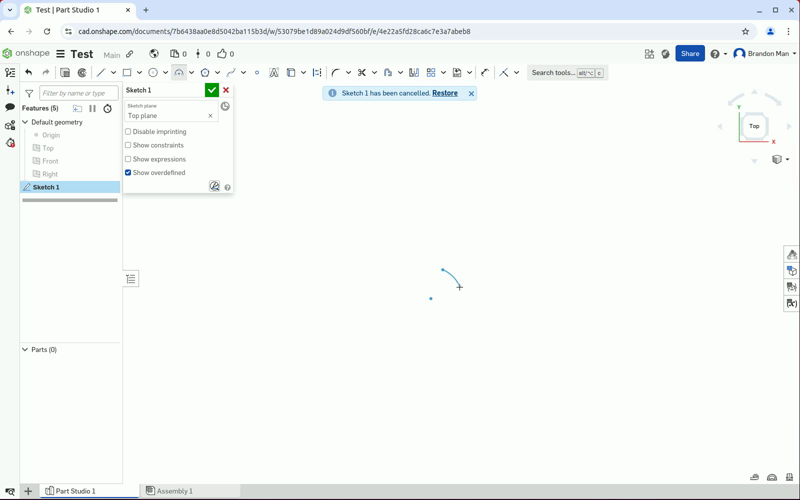
click(459, 286)
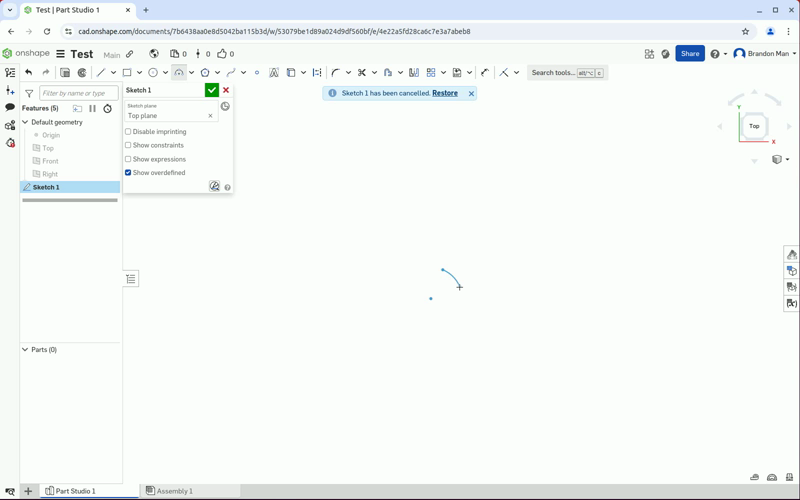
scroll(-6)
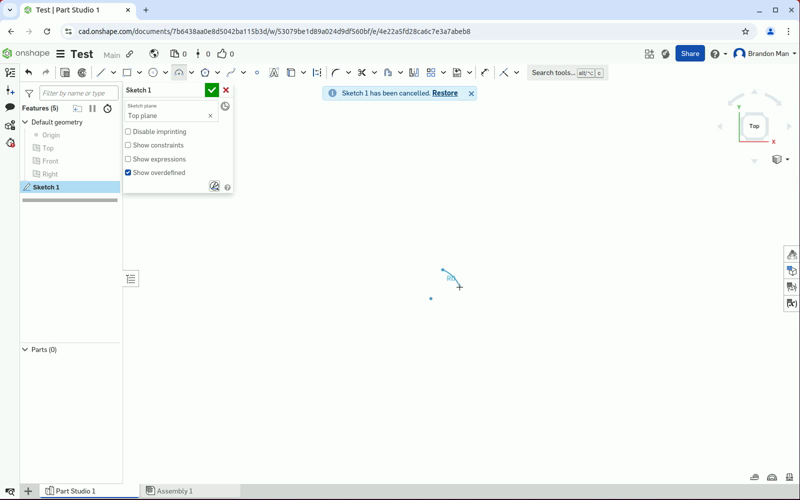
scroll(-6)
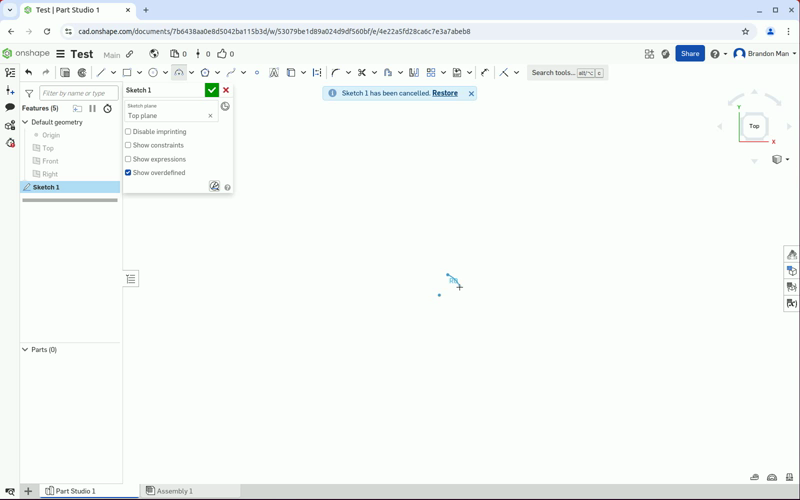
scroll(-6)
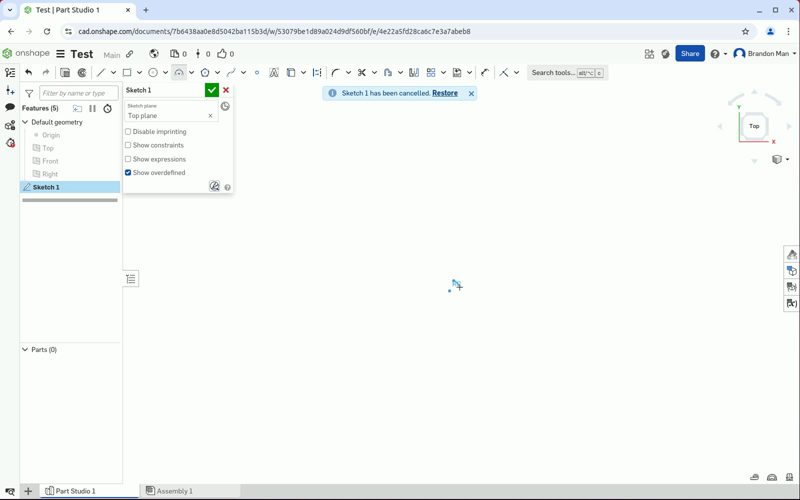
scroll(-6)
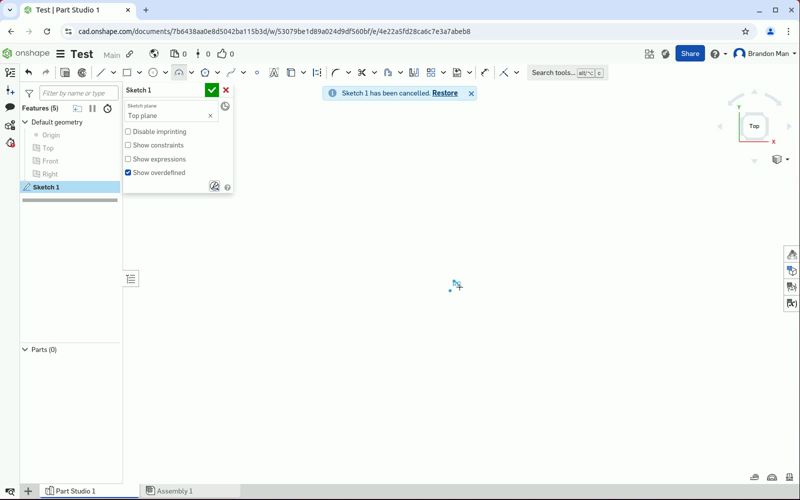
scroll(-6)
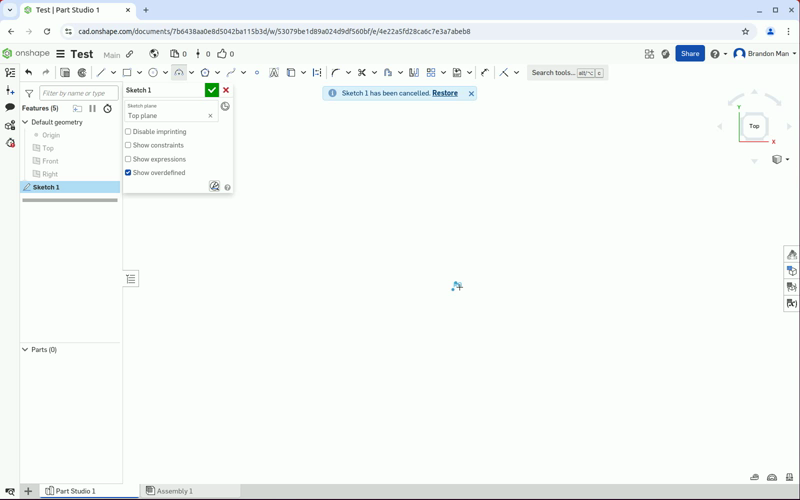
scroll(-6)
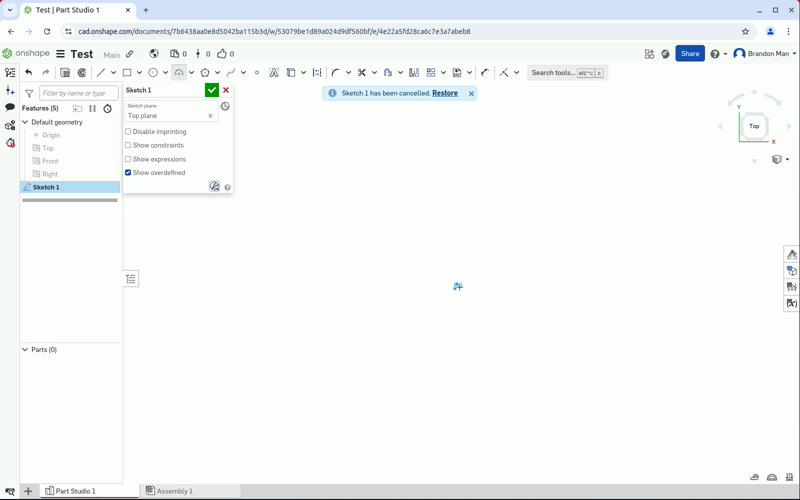
scroll(-6)
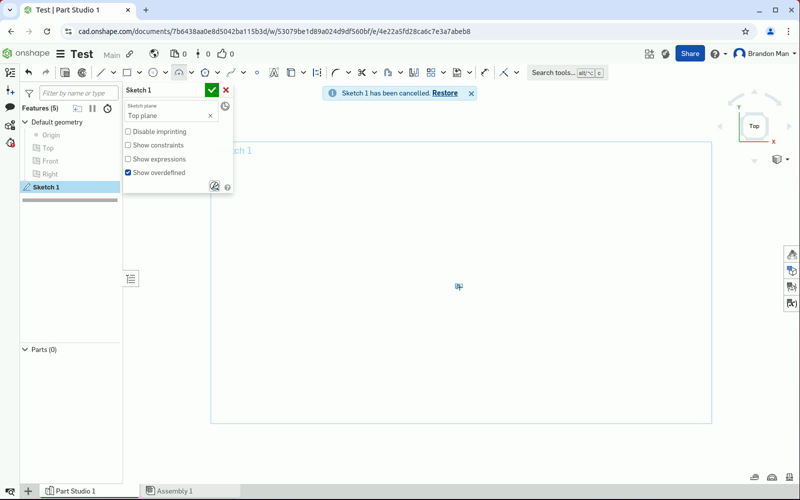
mouse_move(458, 286)
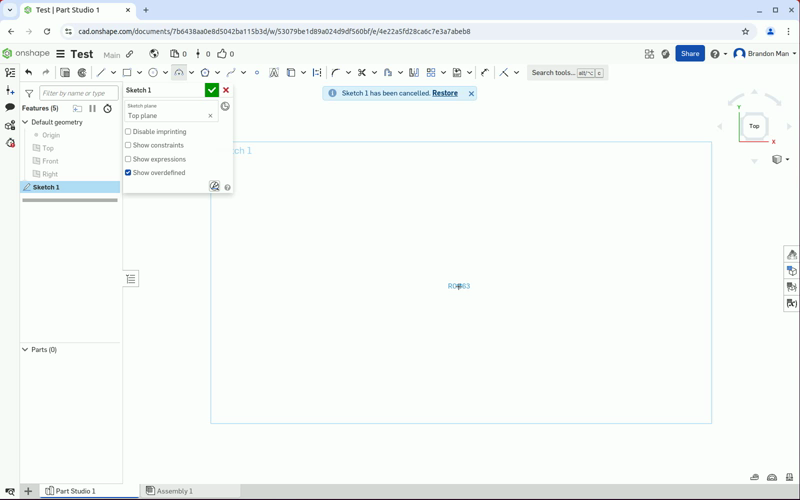
scroll(6)
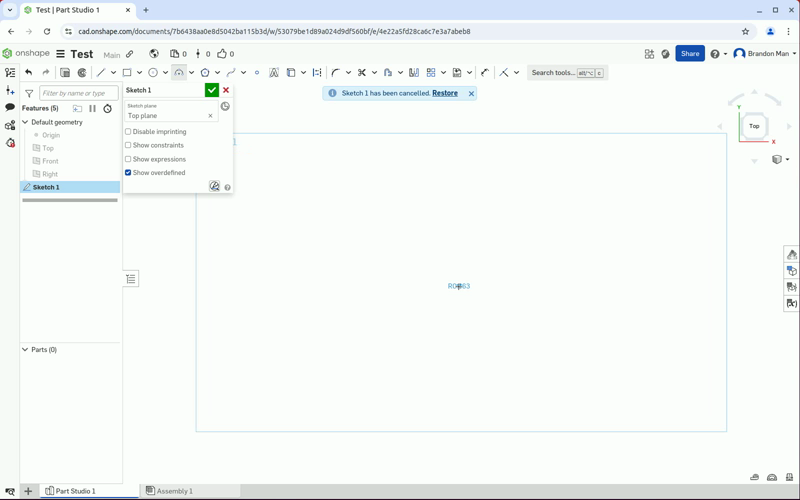
scroll(6)
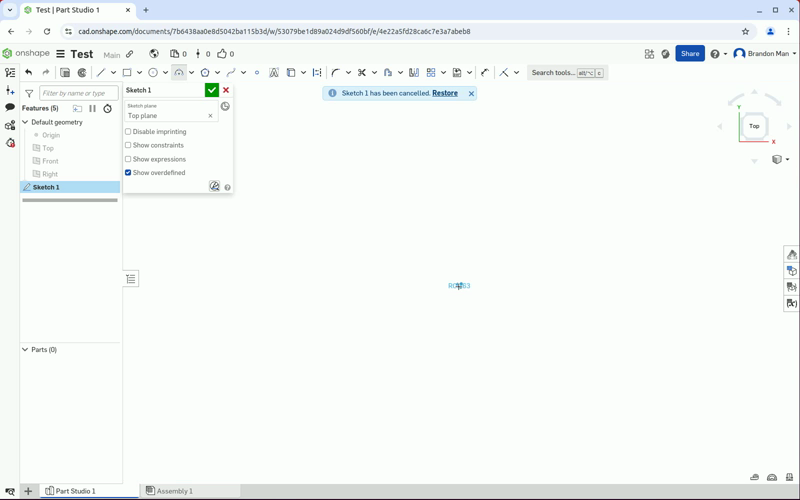
scroll(6)
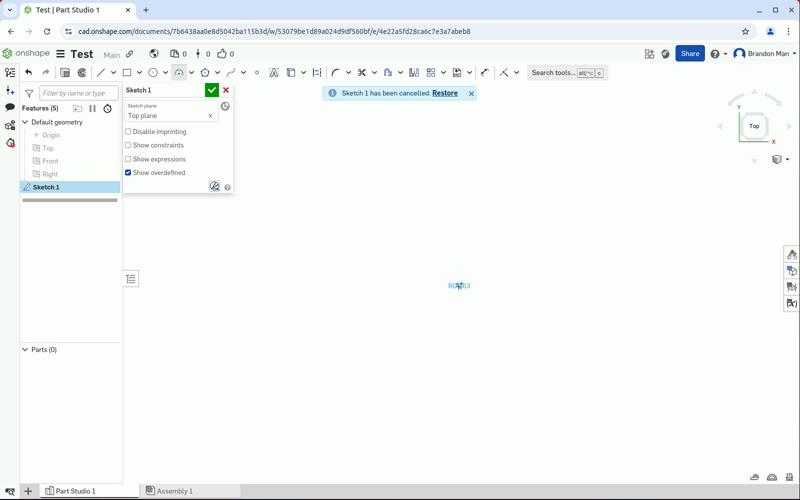
scroll(6)
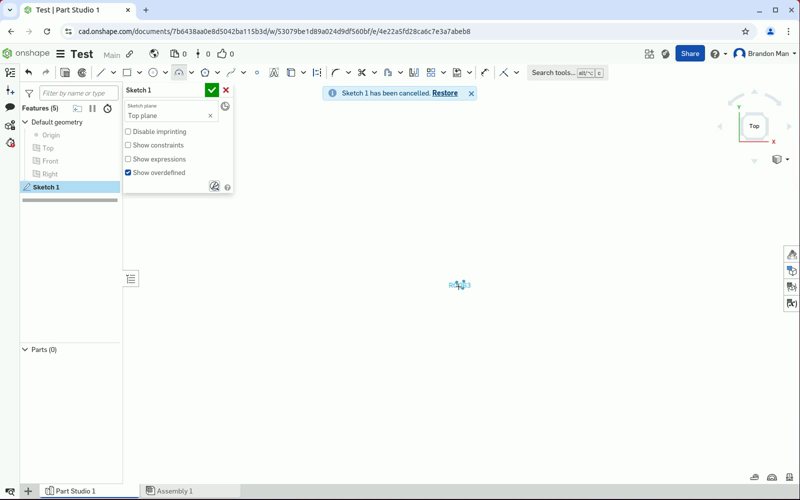
scroll(6)
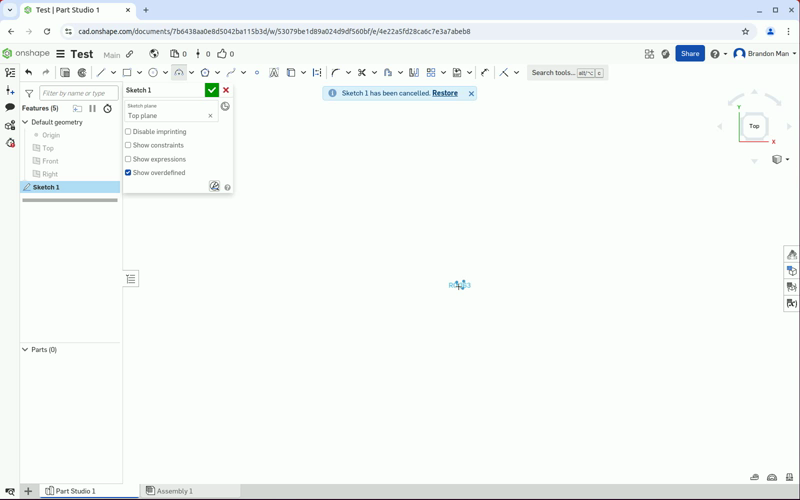
scroll(6)
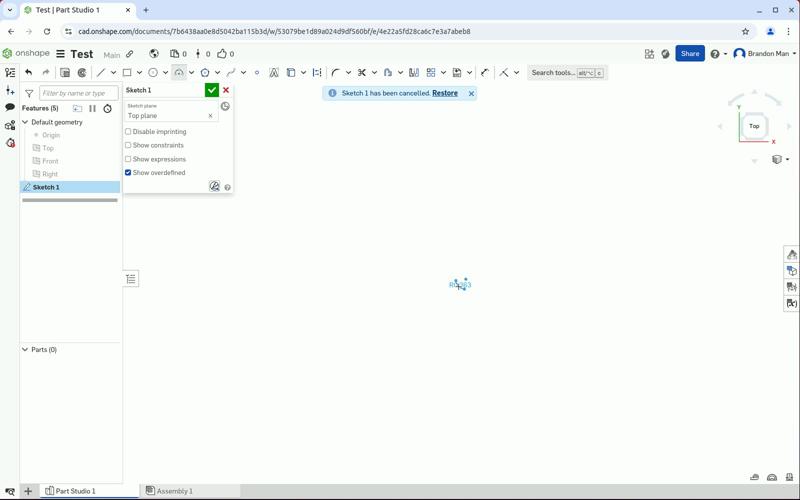
scroll(6)
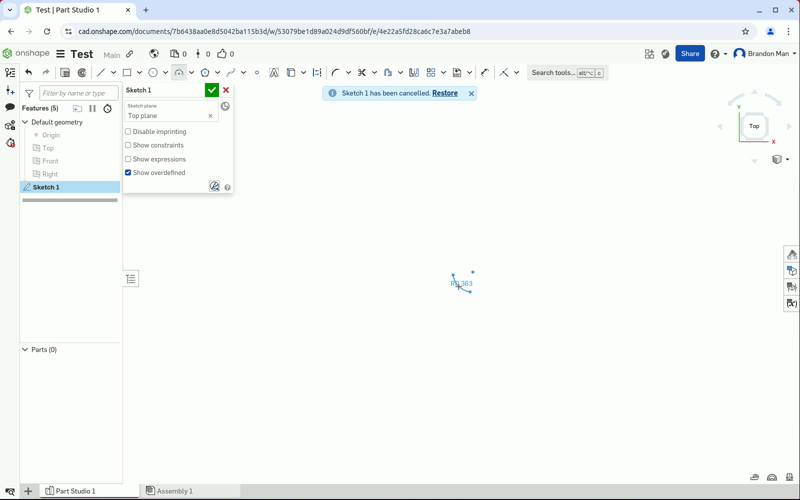
click(458, 286)
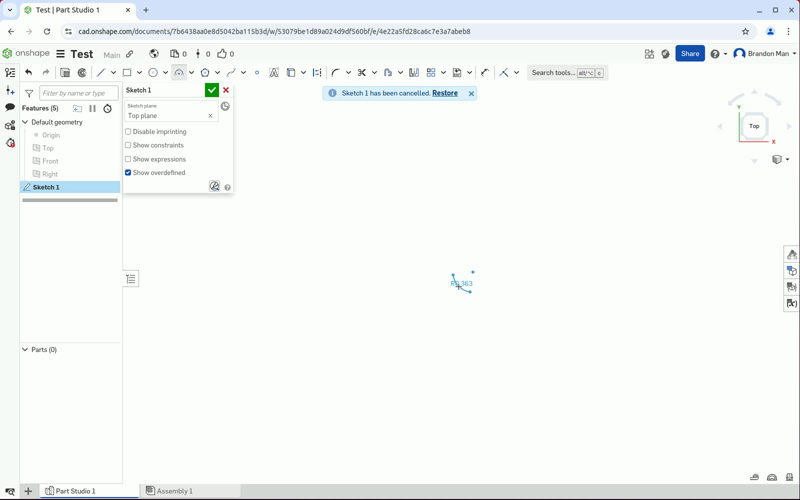
scroll(-6)
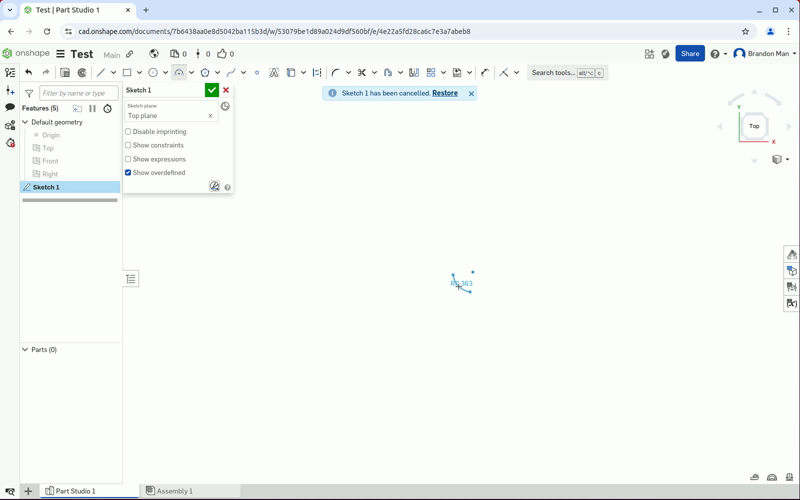
scroll(-6)
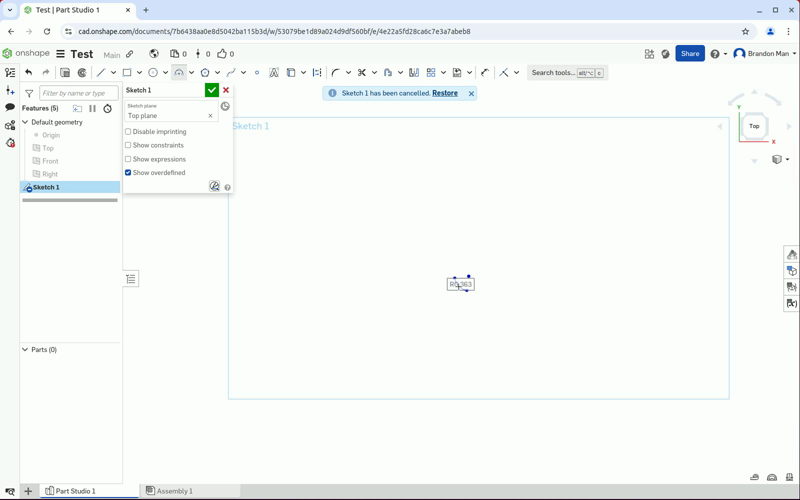
scroll(-6)
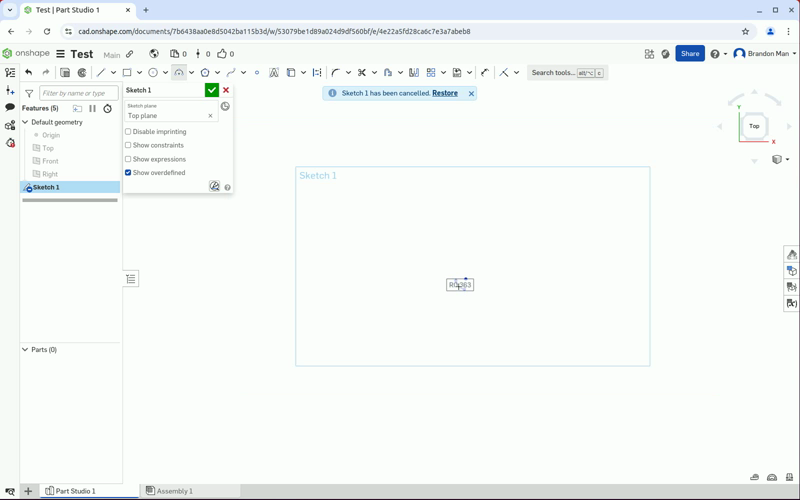
scroll(-6)
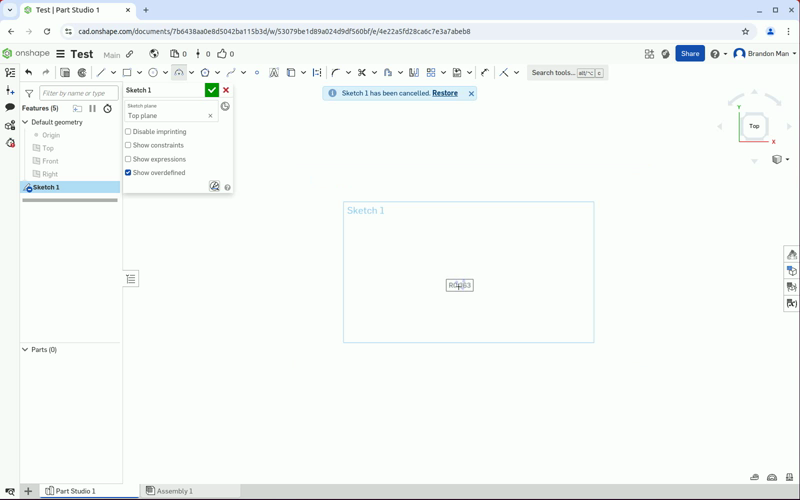
scroll(-6)
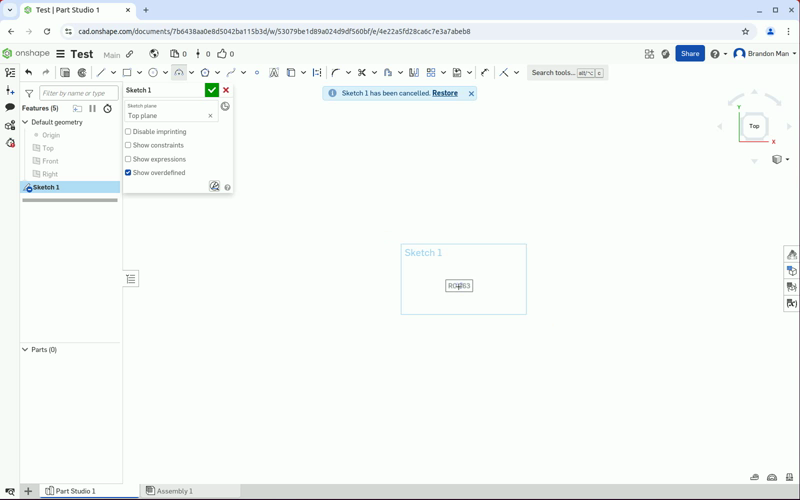
scroll(-6)
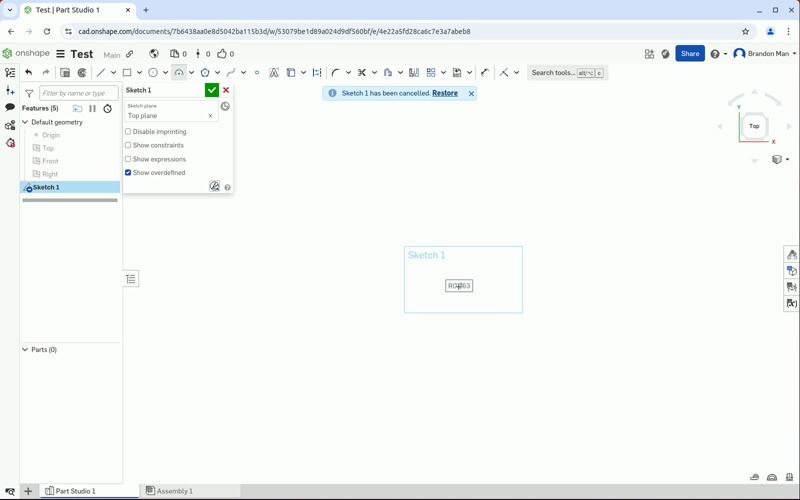
scroll(-6)
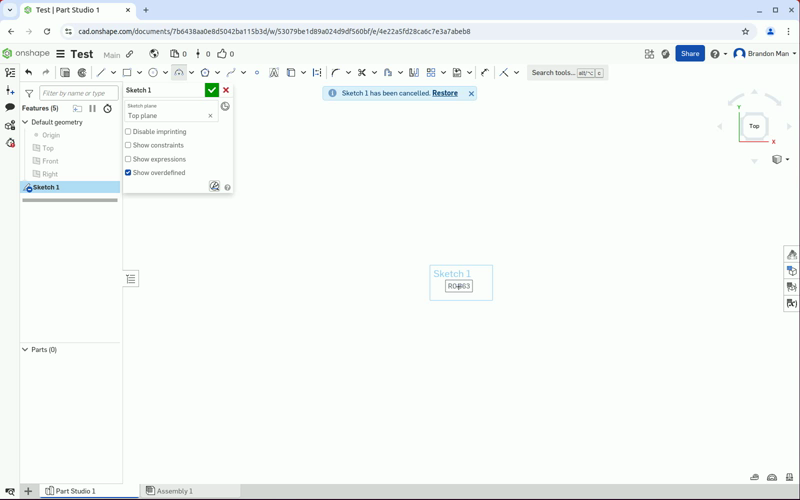
key_up(shift)
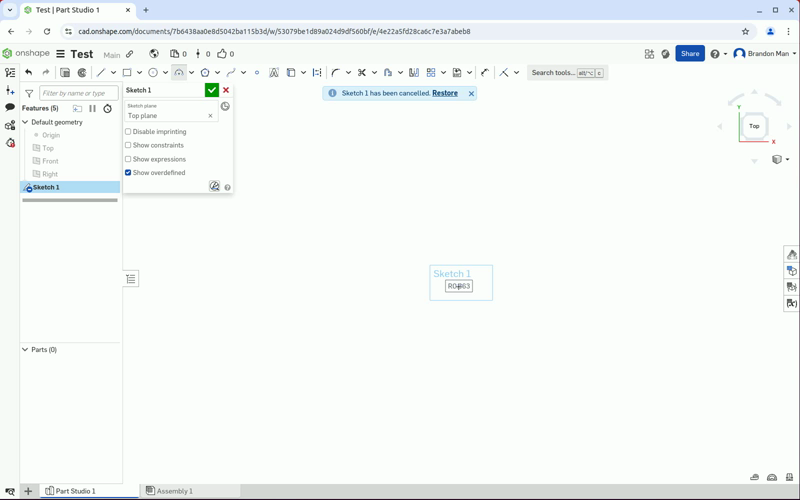
key(esc)
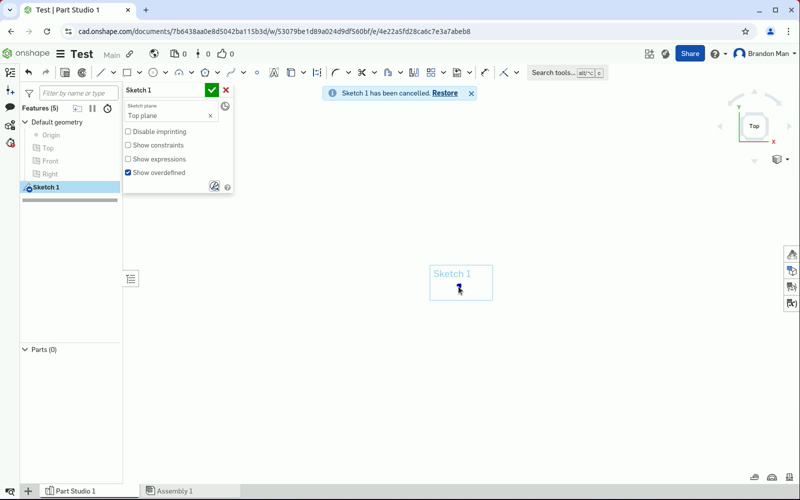
key(l)
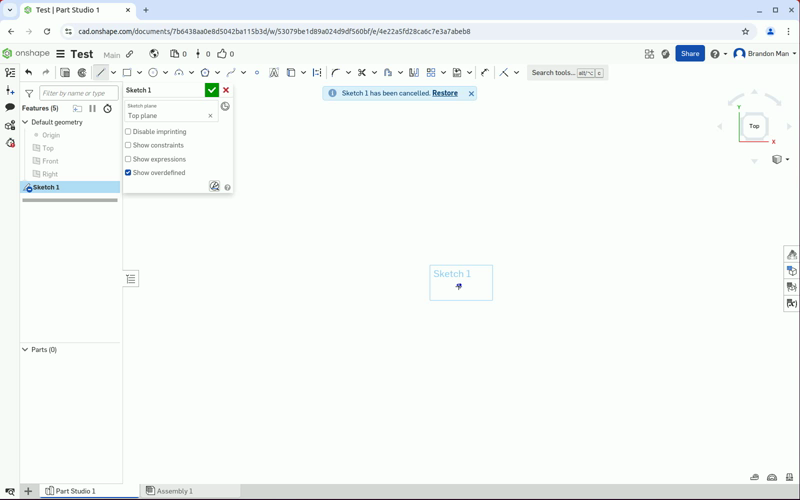
mouse_move(459, 286)
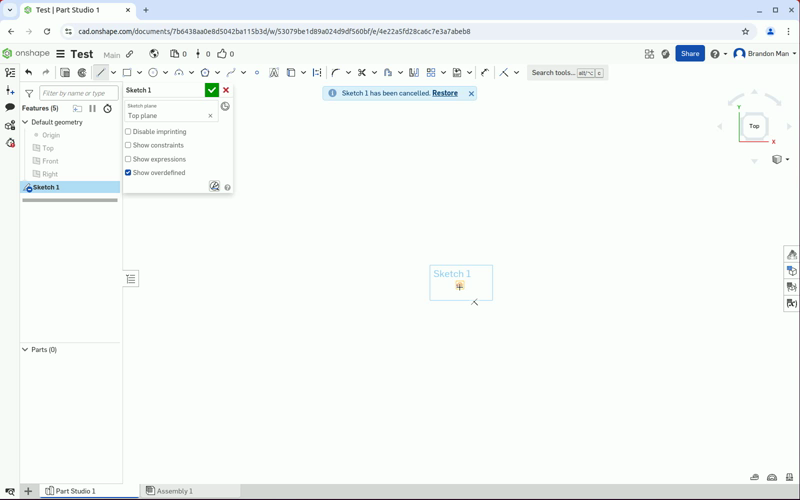
scroll(6)
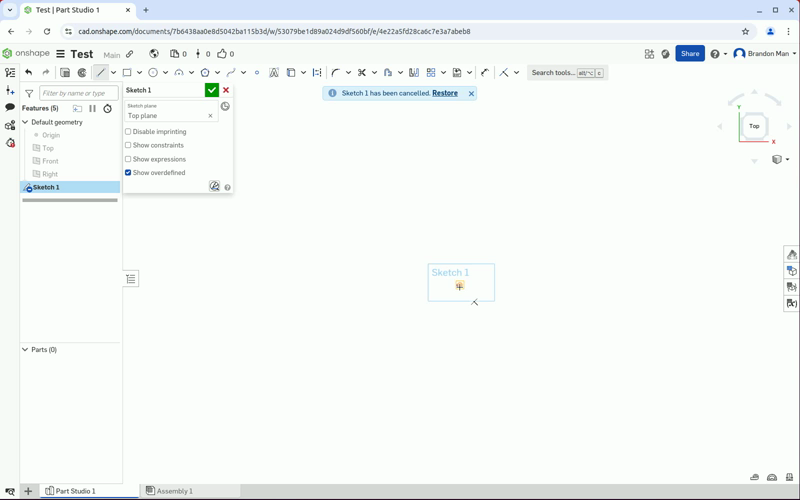
scroll(6)
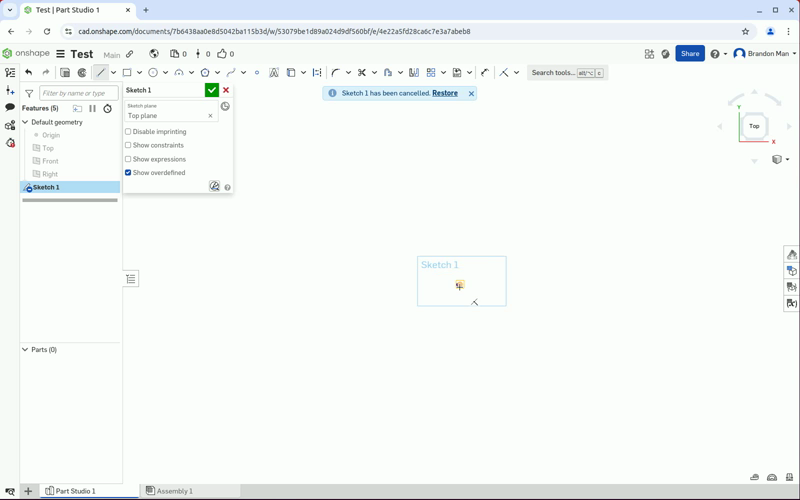
scroll(6)
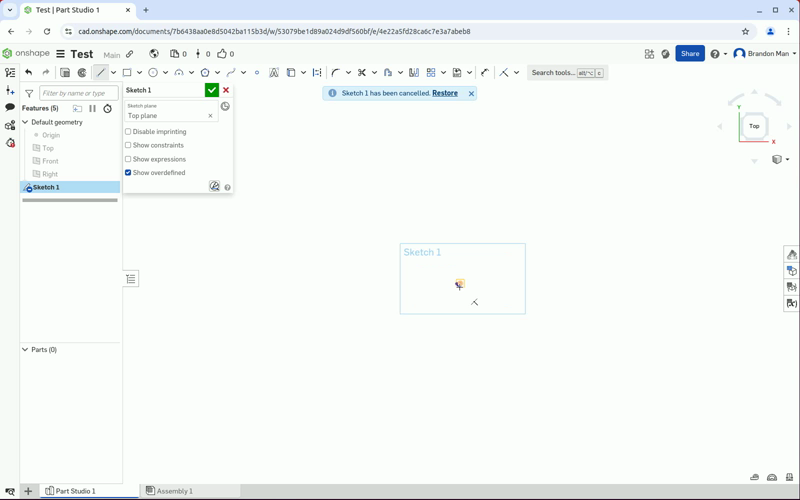
scroll(6)
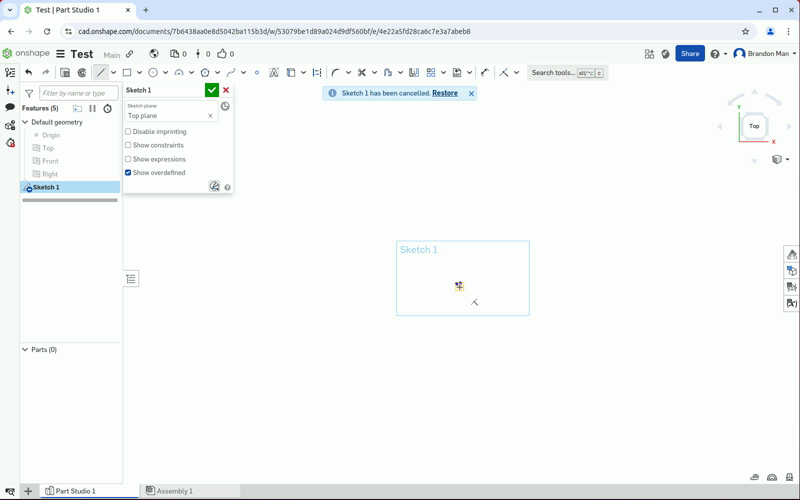
scroll(6)
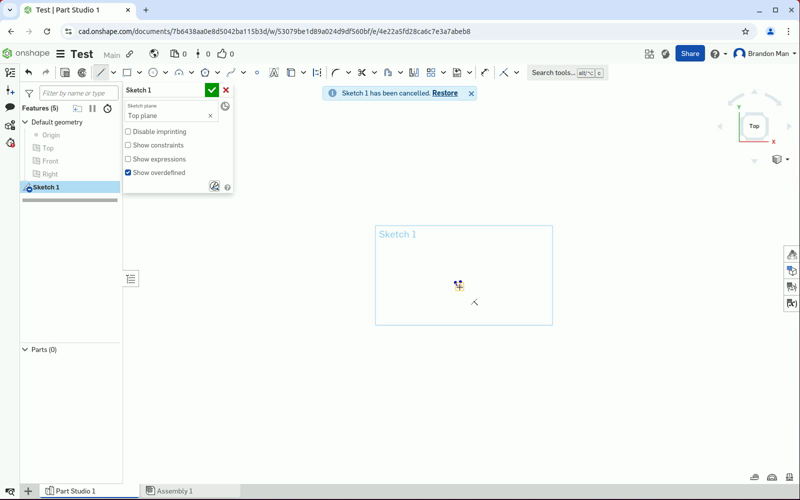
scroll(6)
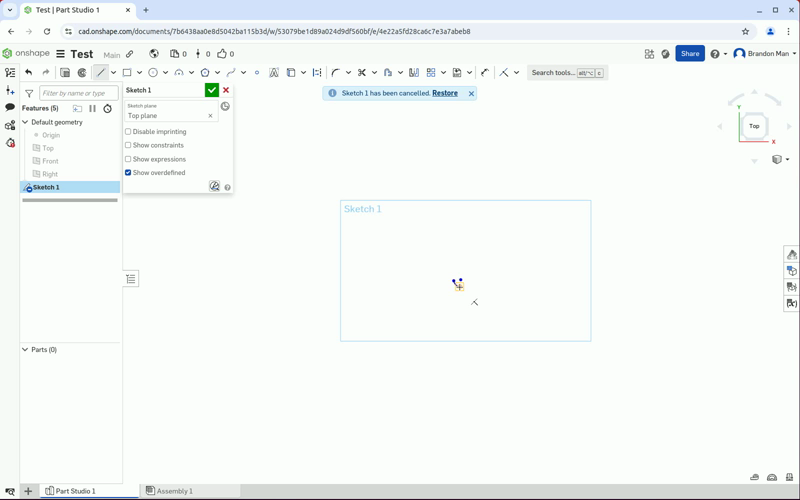
scroll(6)
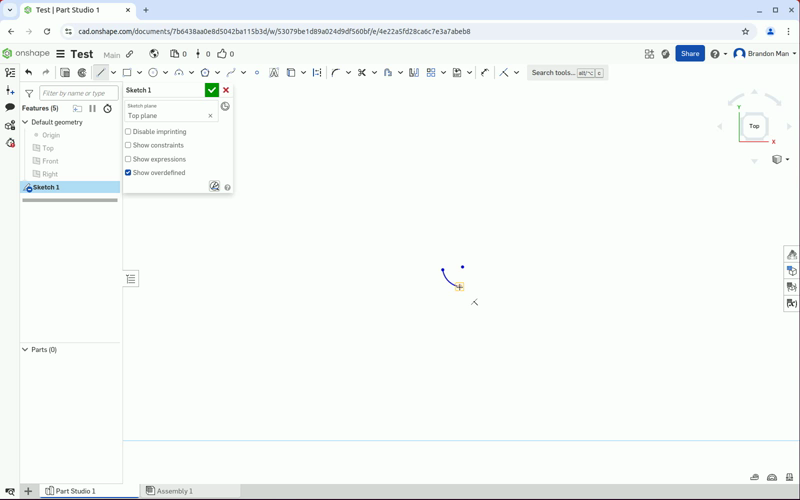
click(459, 286)
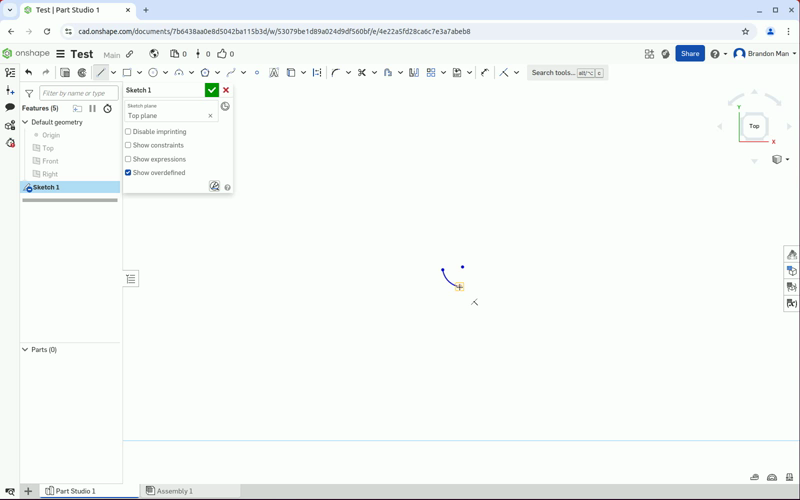
scroll(-6)
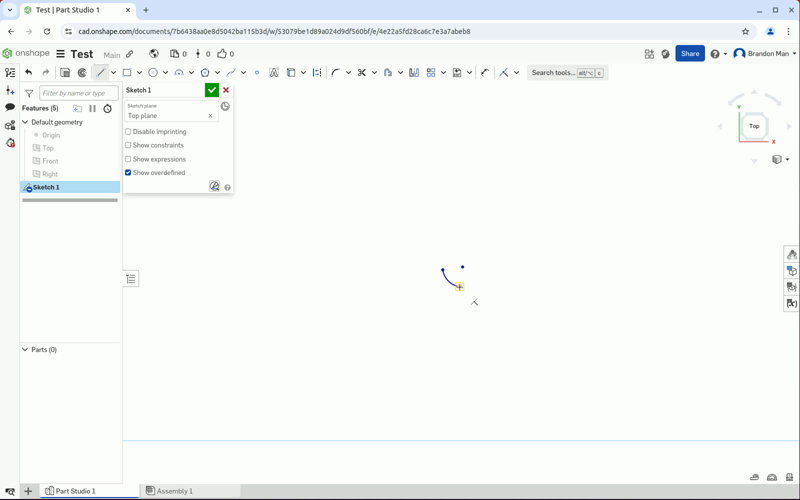
scroll(-6)
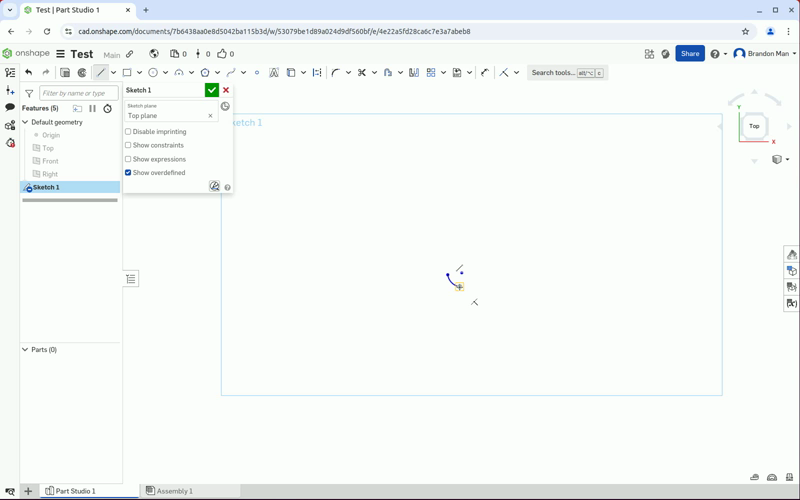
scroll(-6)
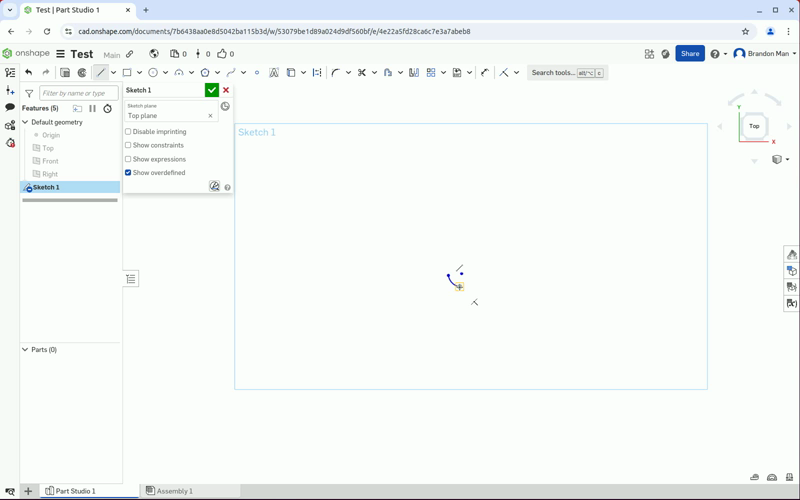
scroll(-6)
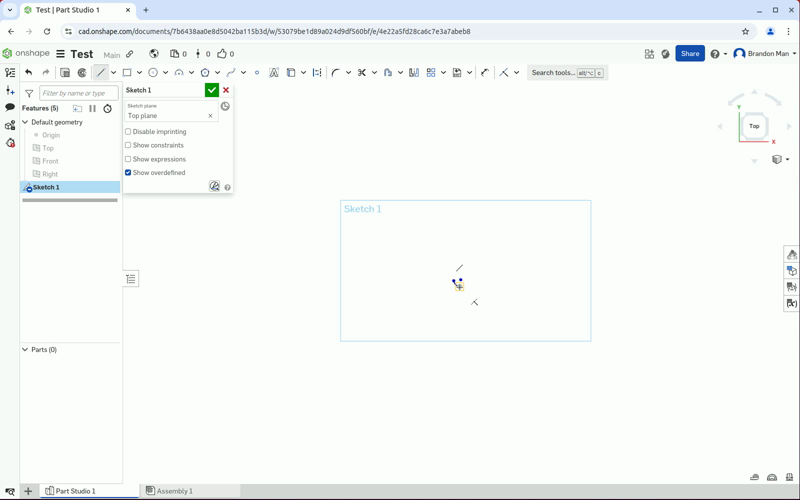
scroll(-6)
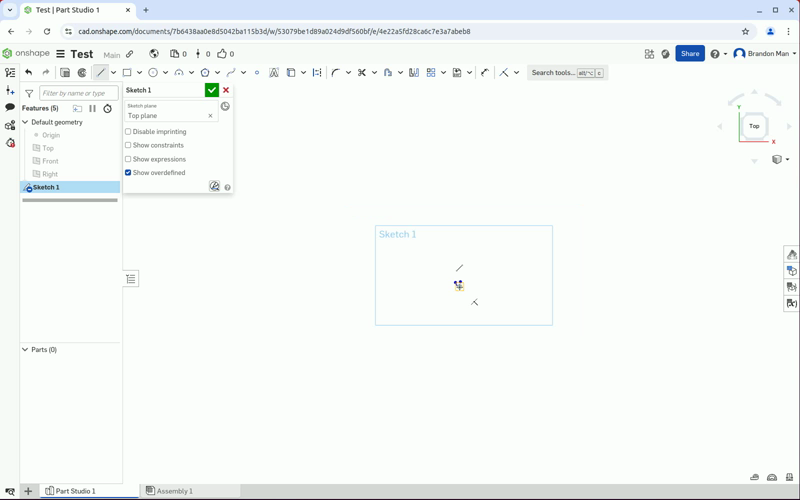
scroll(-6)
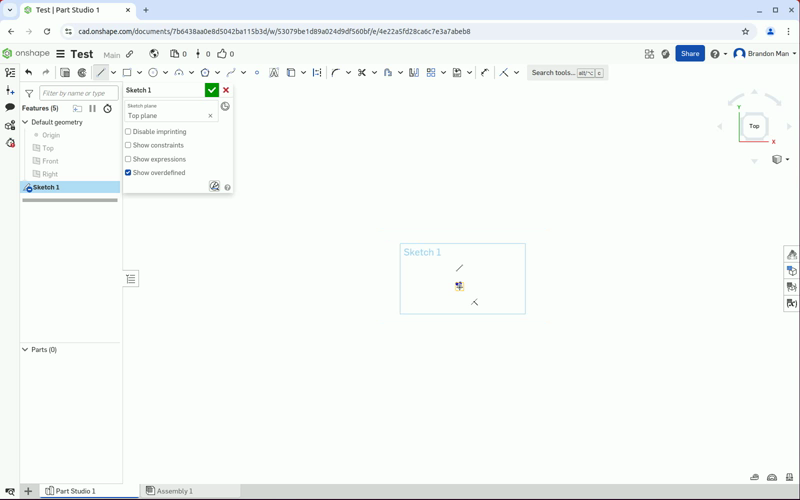
scroll(-6)
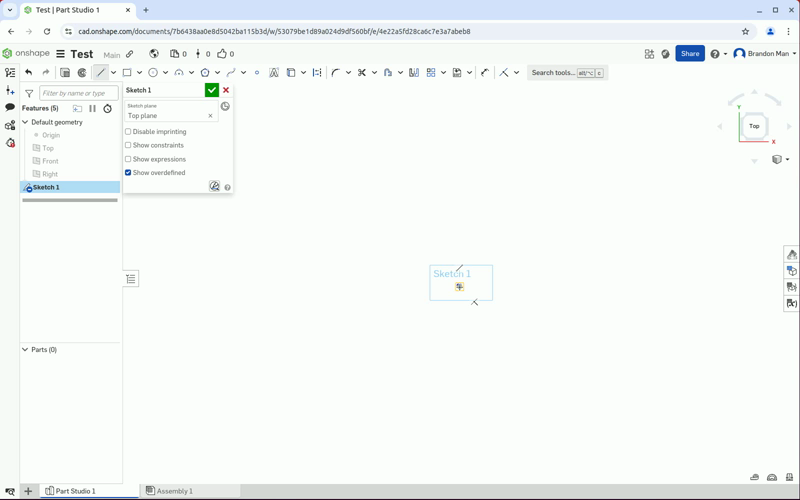
key_down(shift)
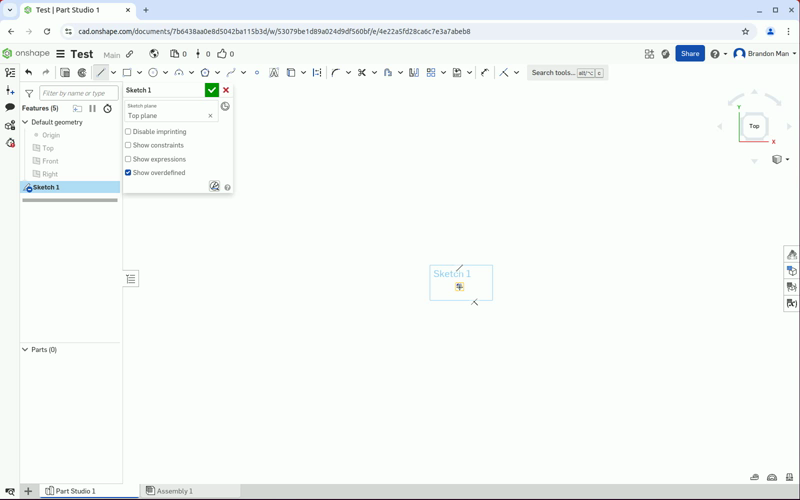
mouse_move(489, 286)
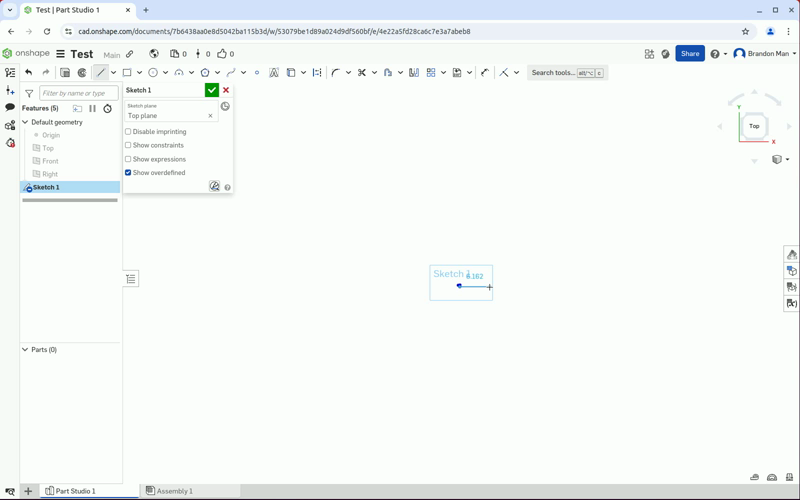
mouse_move(464, 286)
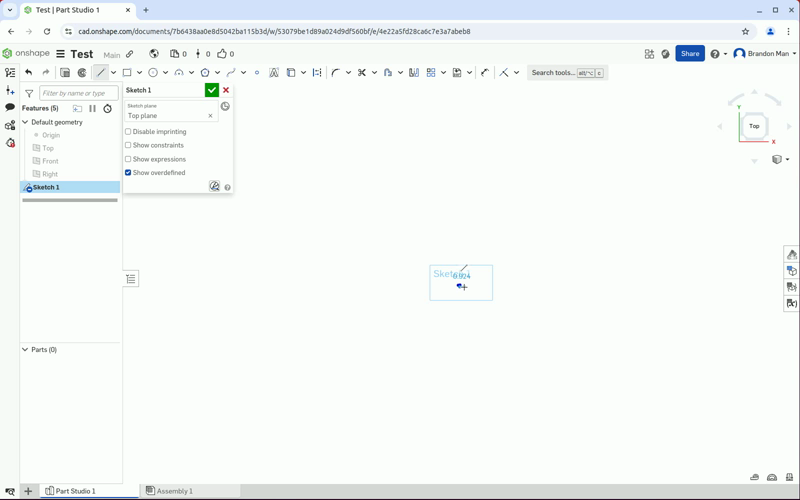
scroll(6)
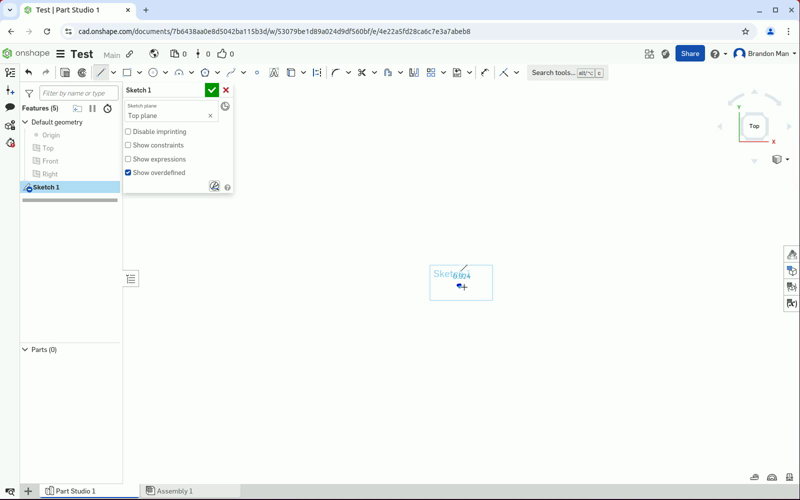
scroll(6)
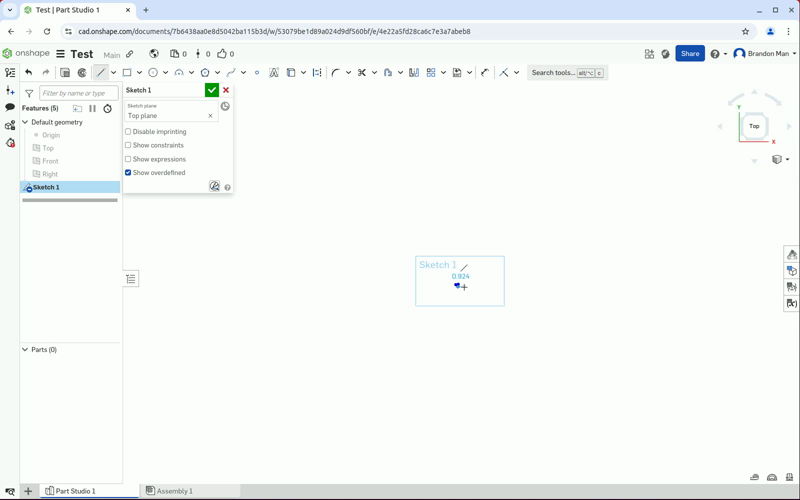
scroll(6)
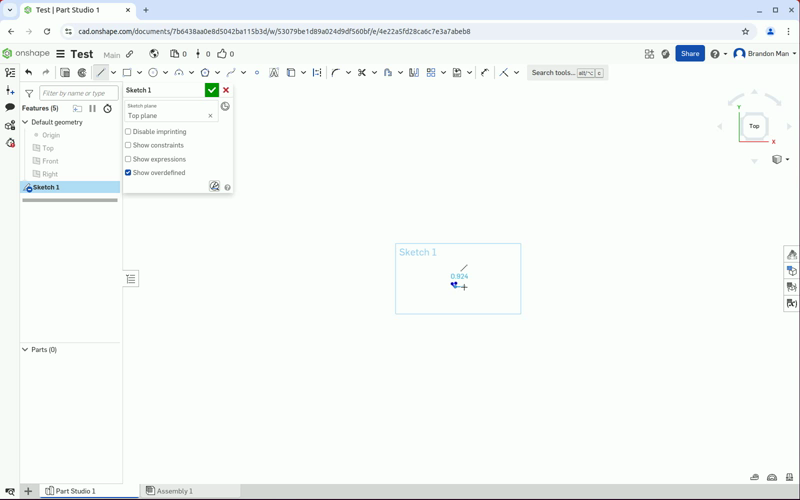
scroll(6)
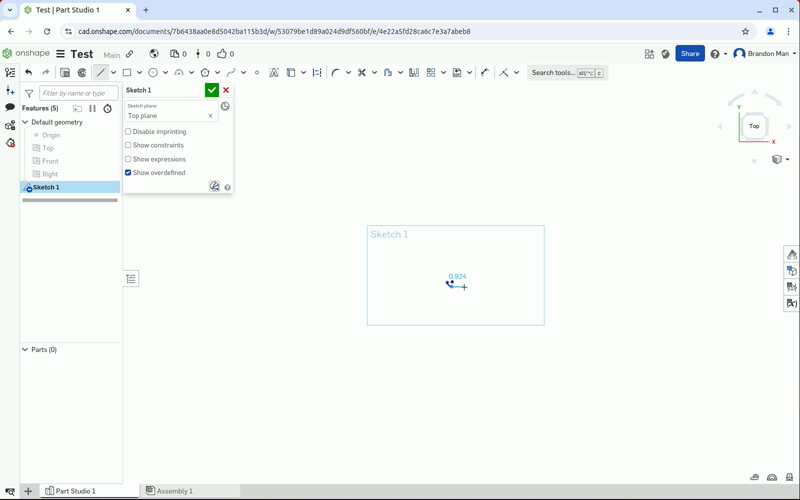
scroll(6)
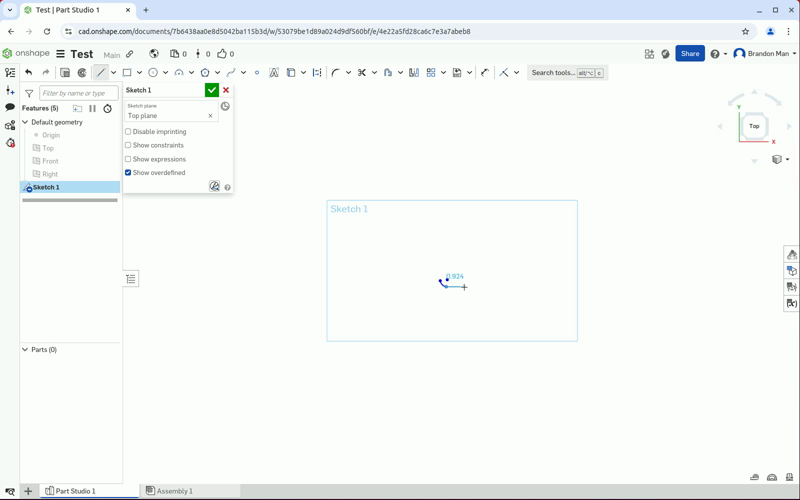
scroll(6)
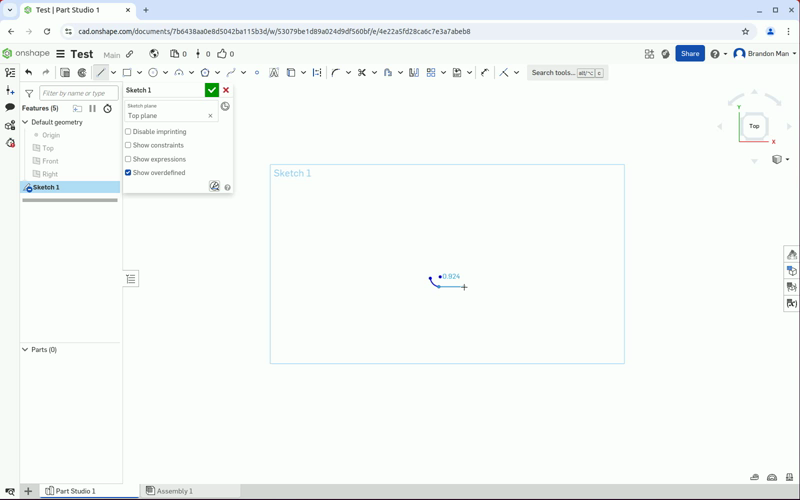
scroll(6)
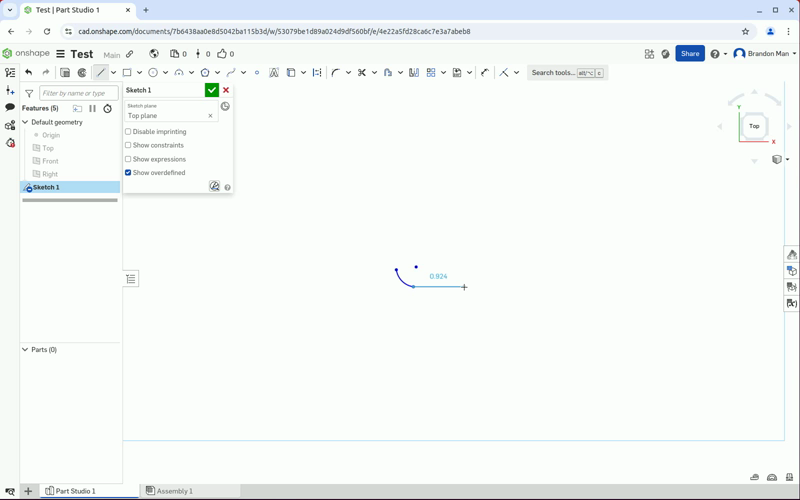
click(464, 286)
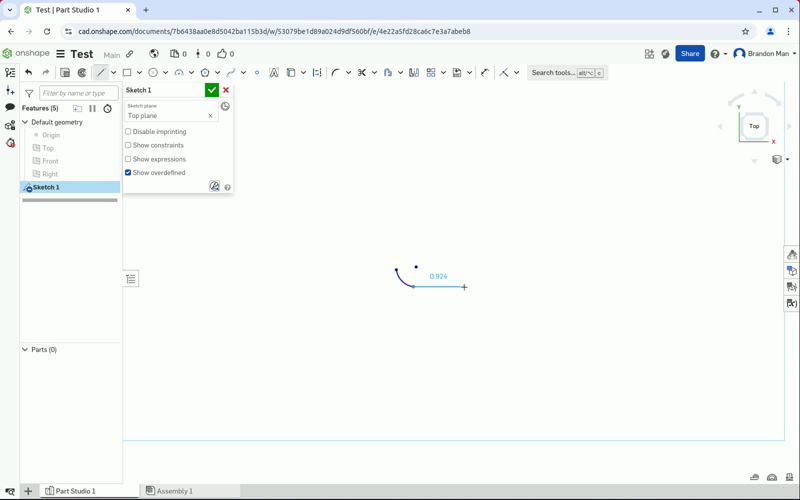
scroll(-6)
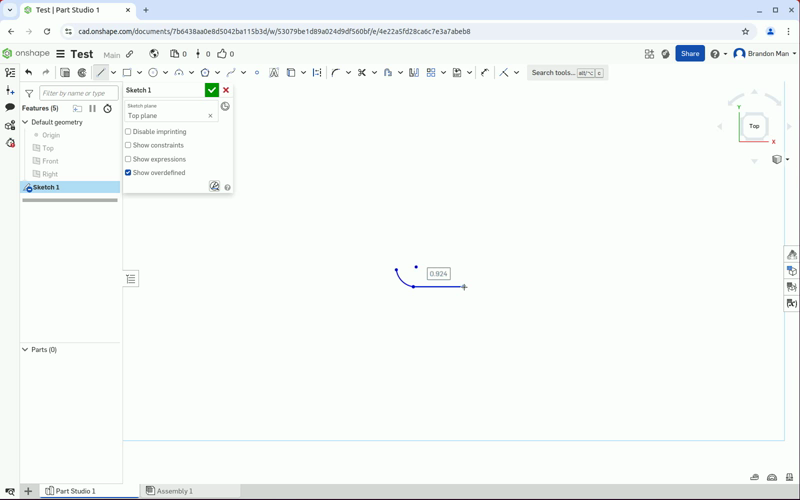
scroll(-6)
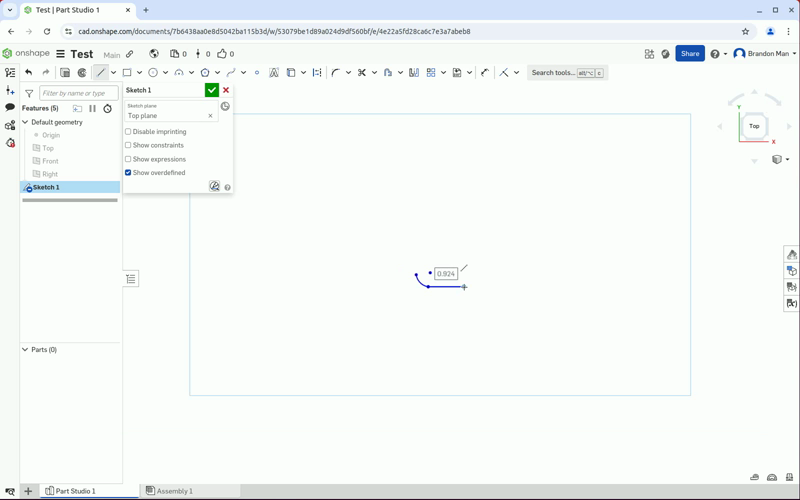
scroll(-6)
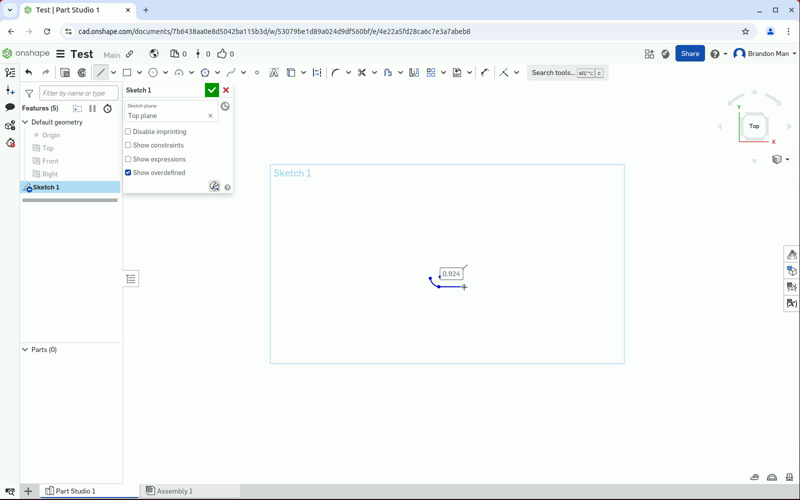
scroll(-6)
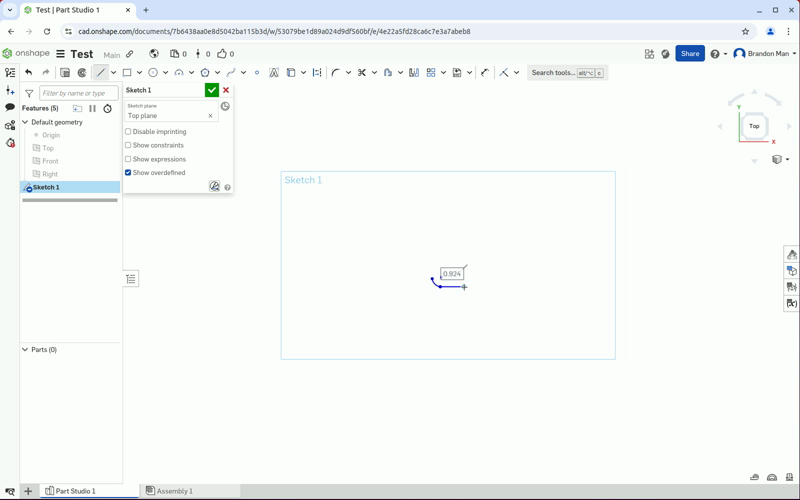
scroll(-6)
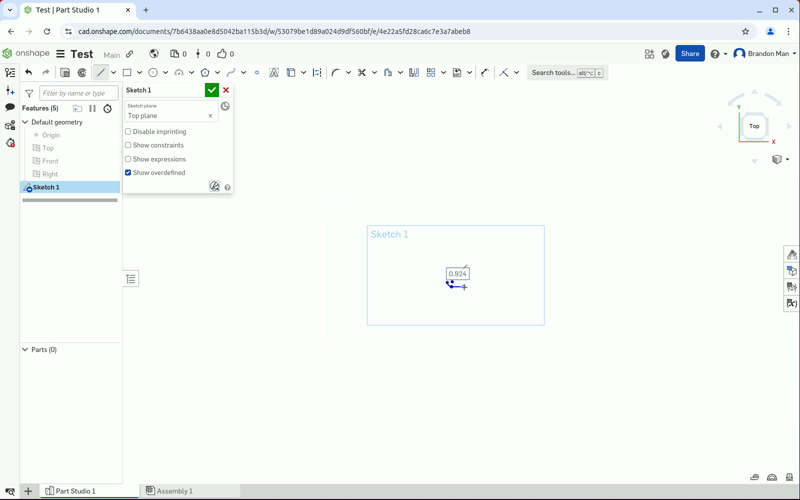
scroll(-6)
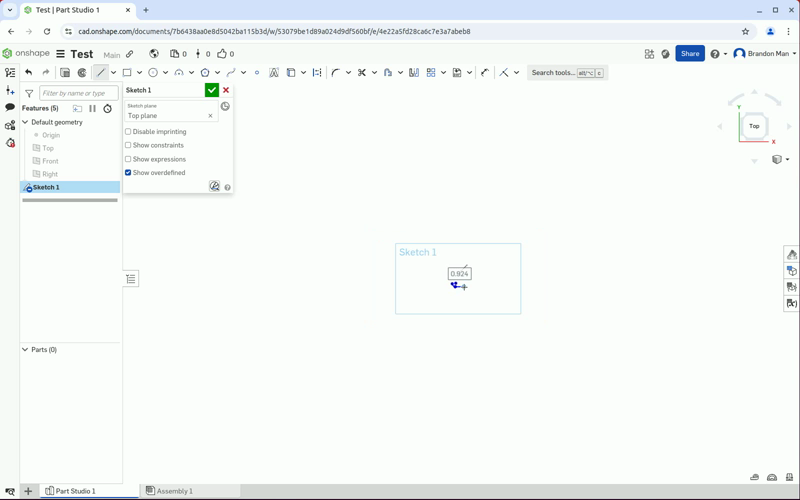
scroll(-6)
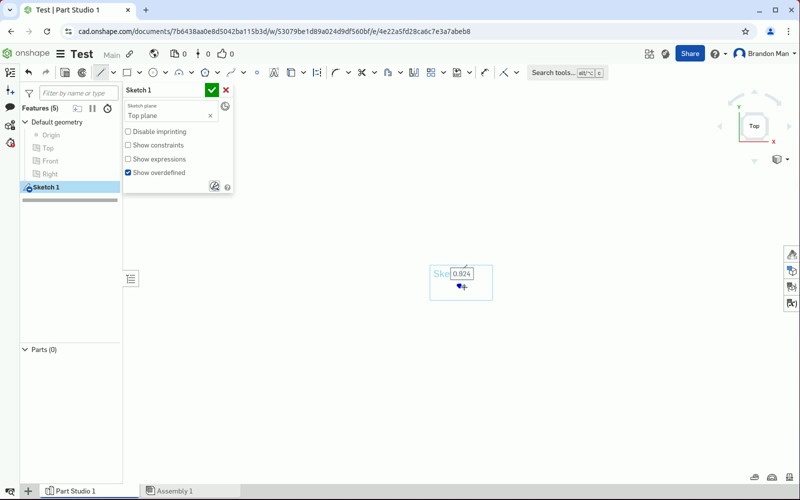
key_up(shift)
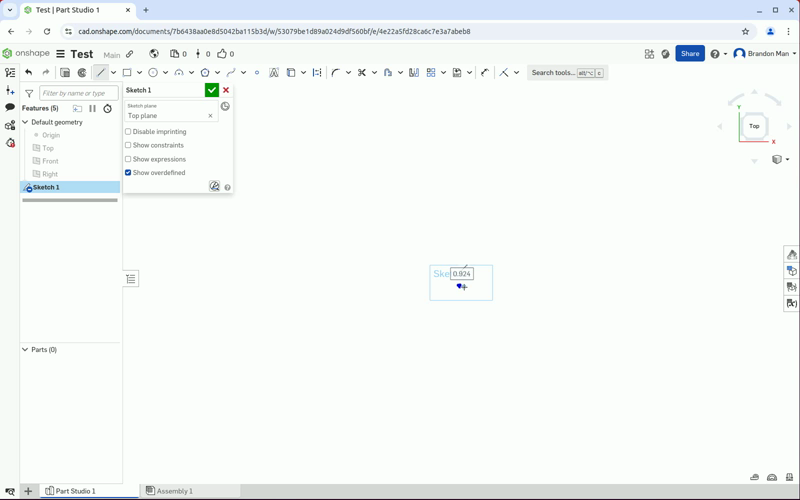
key(esc)
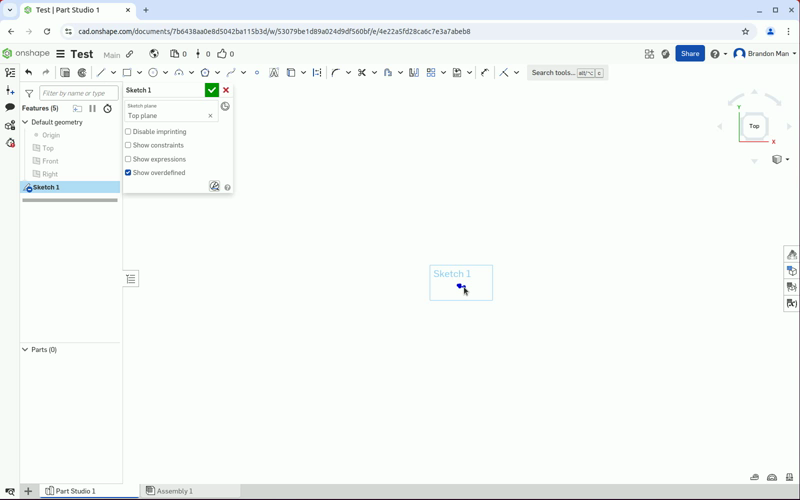
key(a)
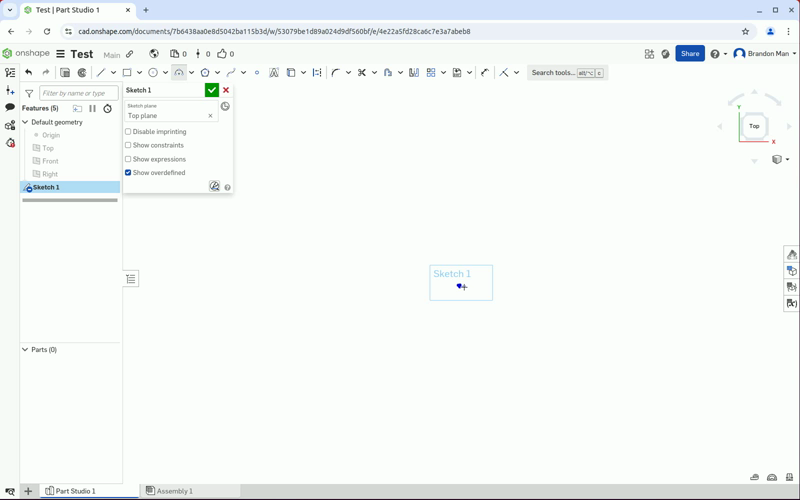
mouse_move(464, 286)
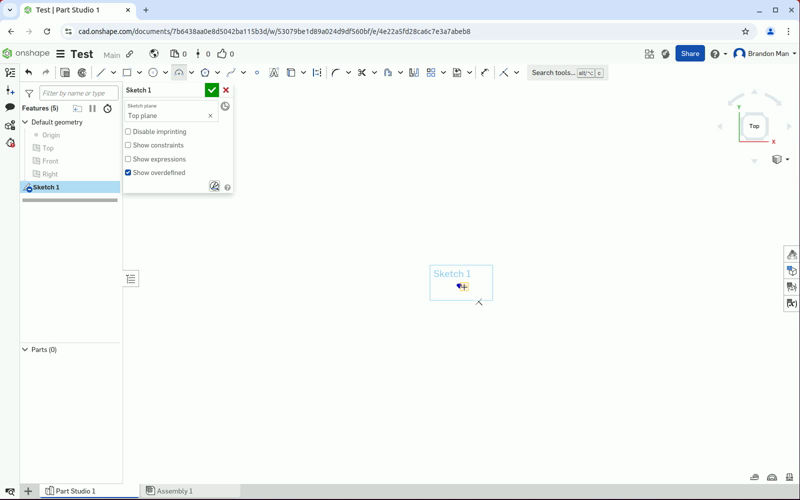
click(464, 286)
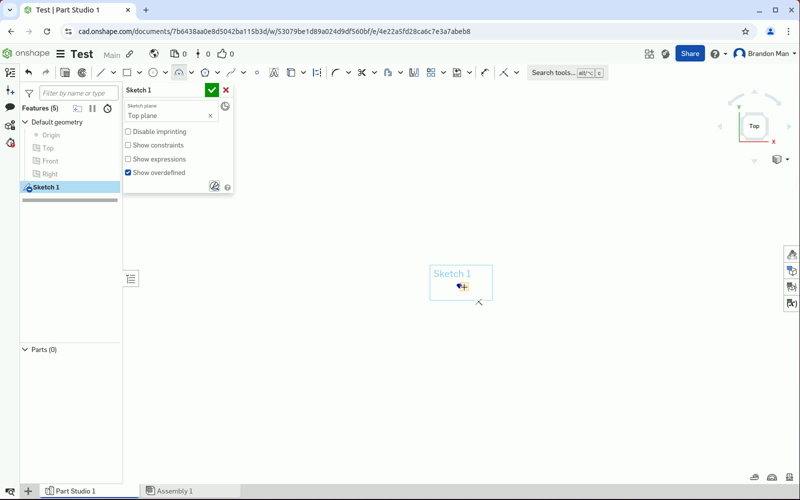
key_down(shift)
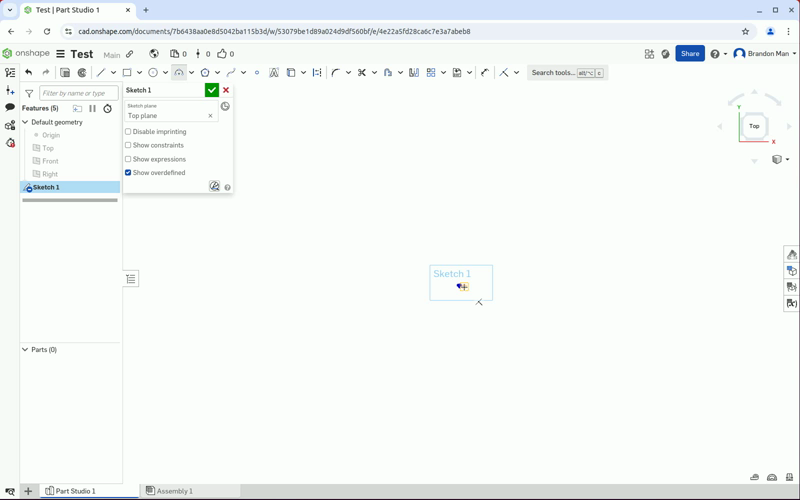
mouse_move(465, 285)
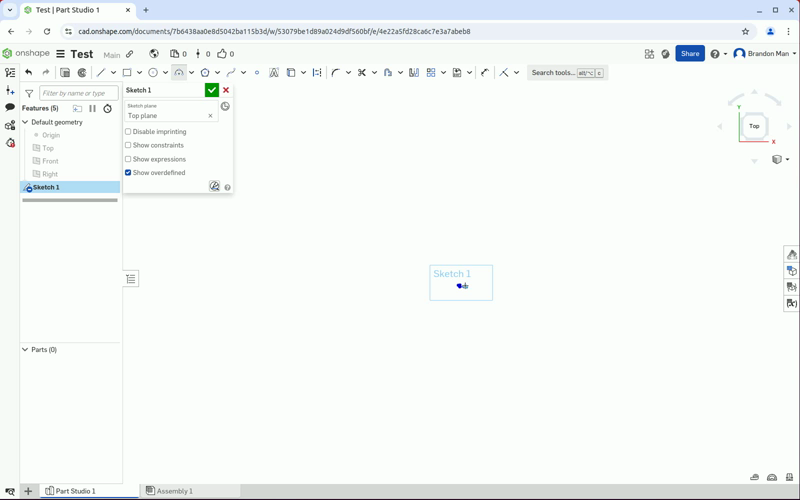
scroll(6)
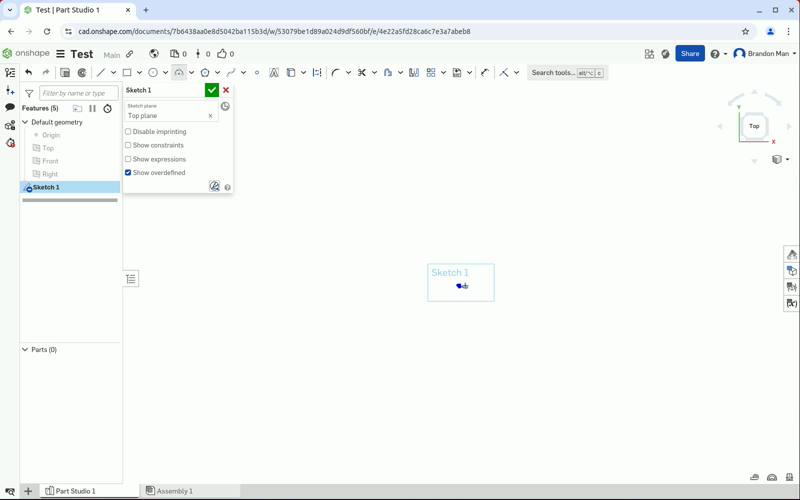
scroll(6)
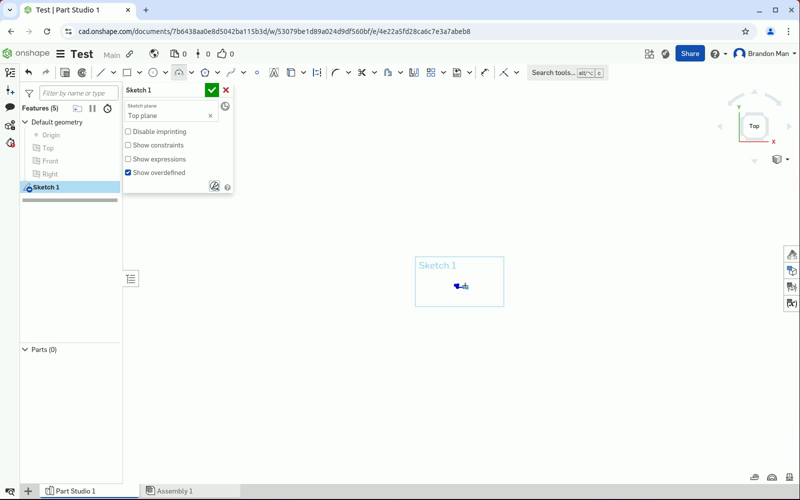
scroll(6)
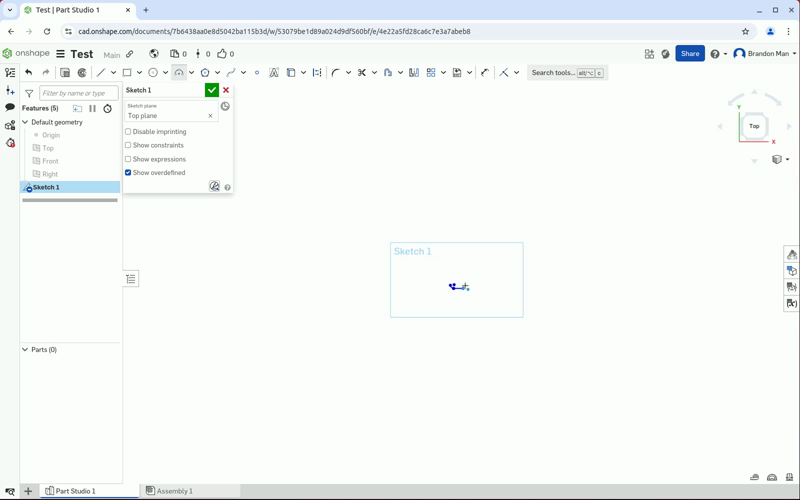
scroll(6)
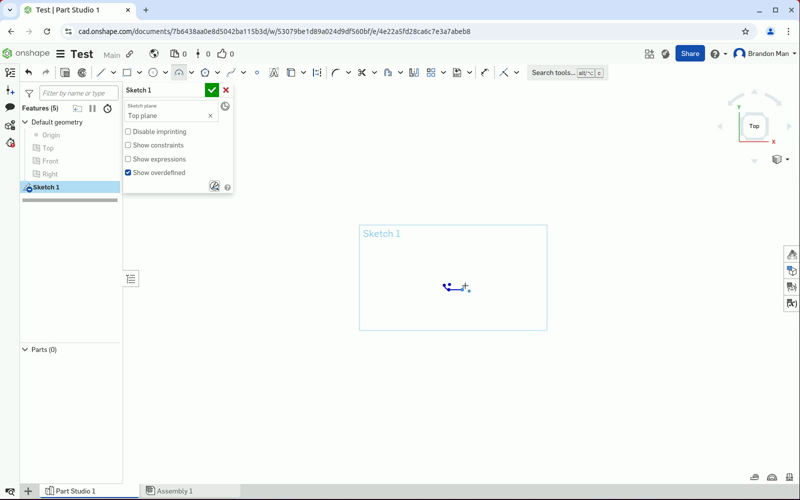
scroll(6)
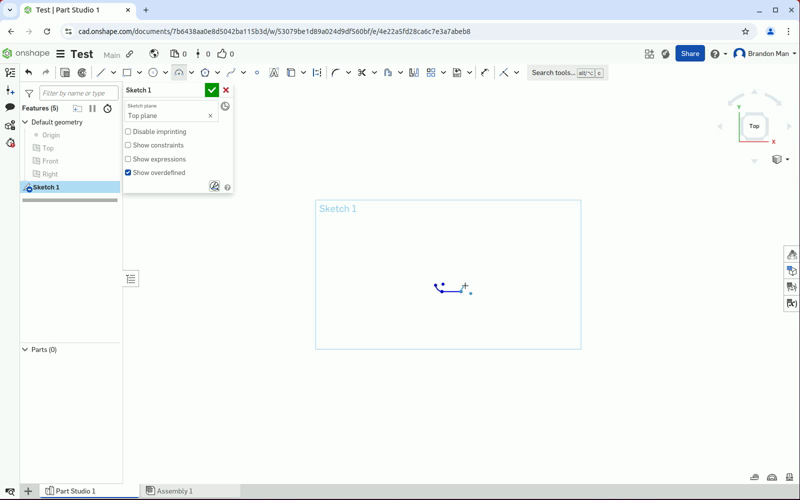
scroll(6)
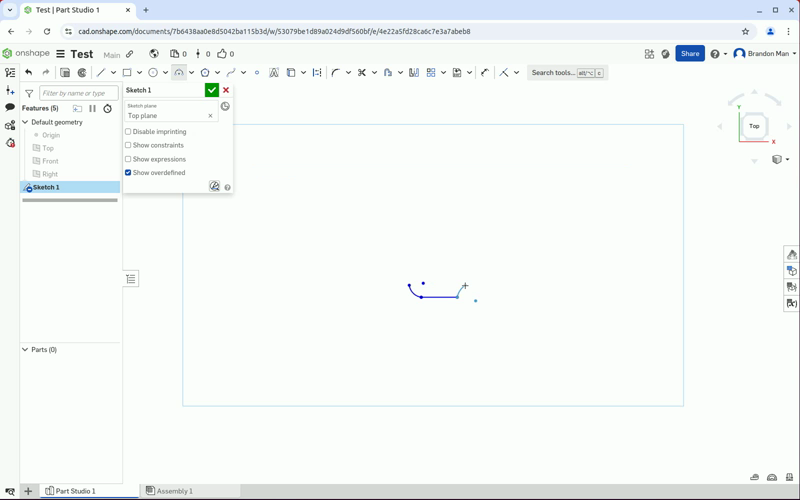
scroll(6)
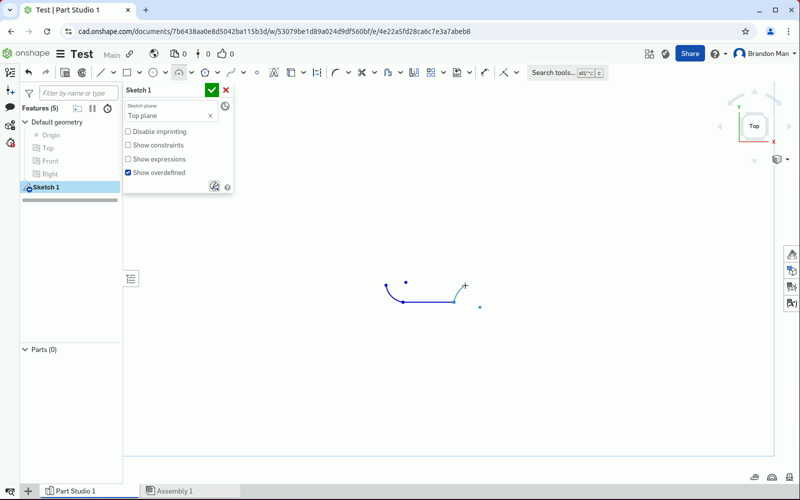
click(465, 285)
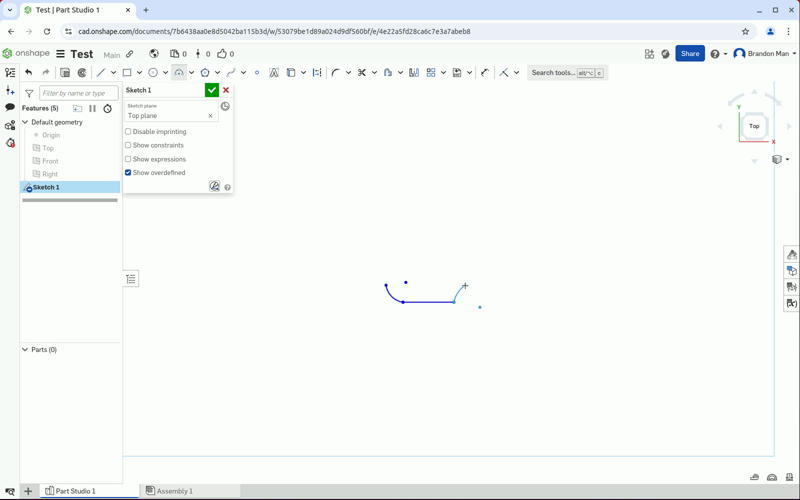
scroll(-6)
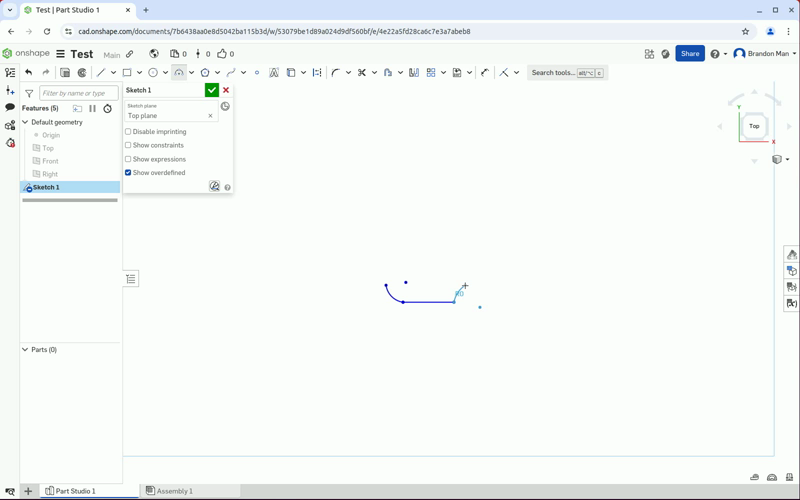
scroll(-6)
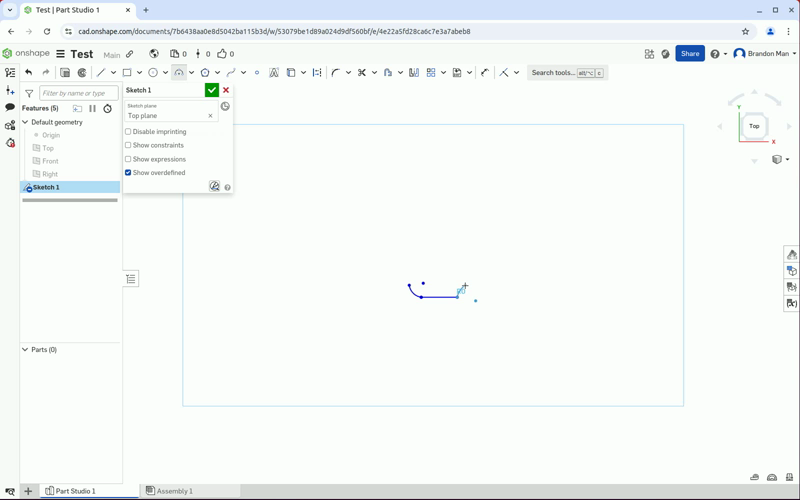
scroll(-6)
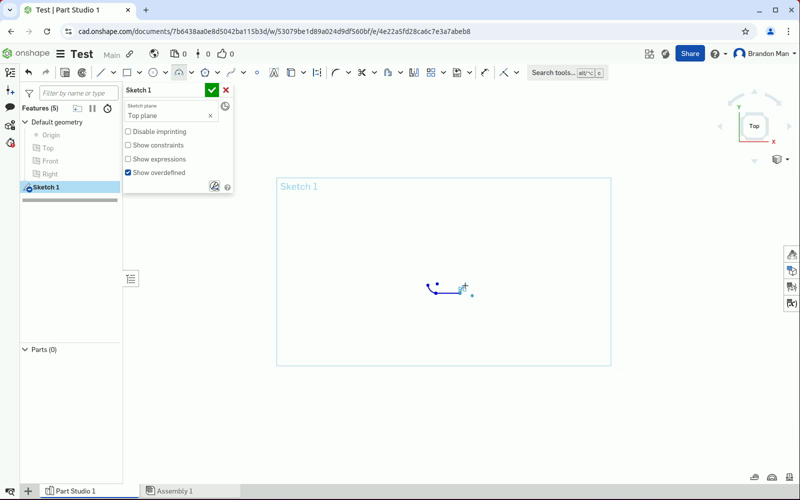
scroll(-6)
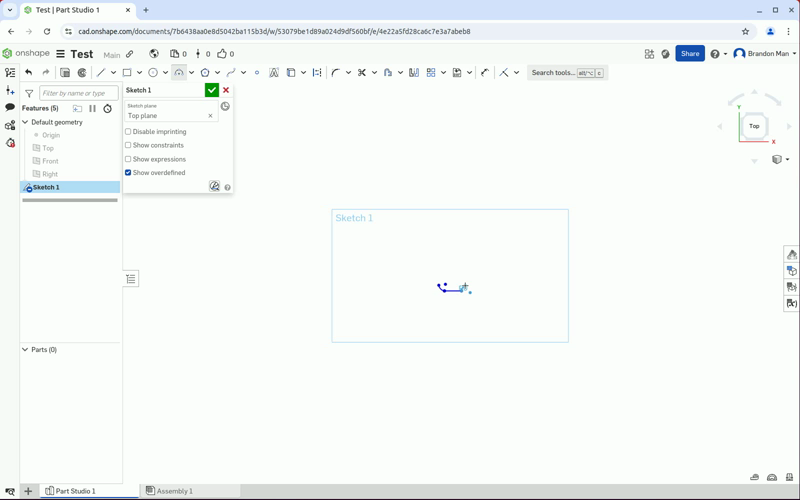
scroll(-6)
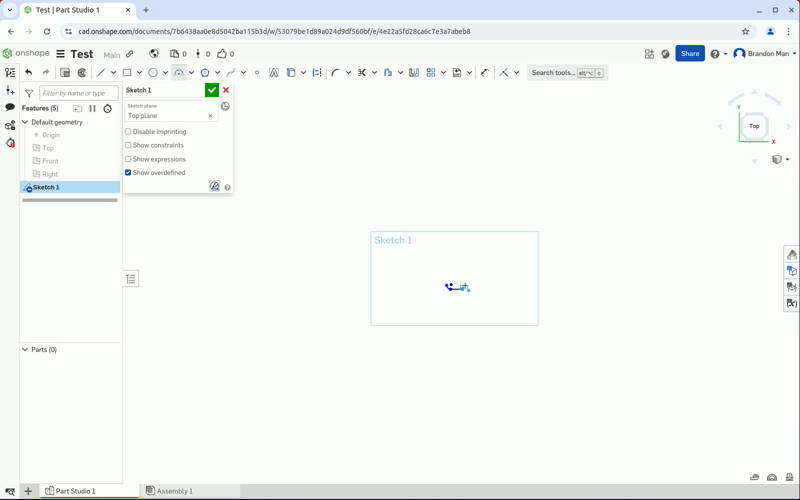
scroll(-6)
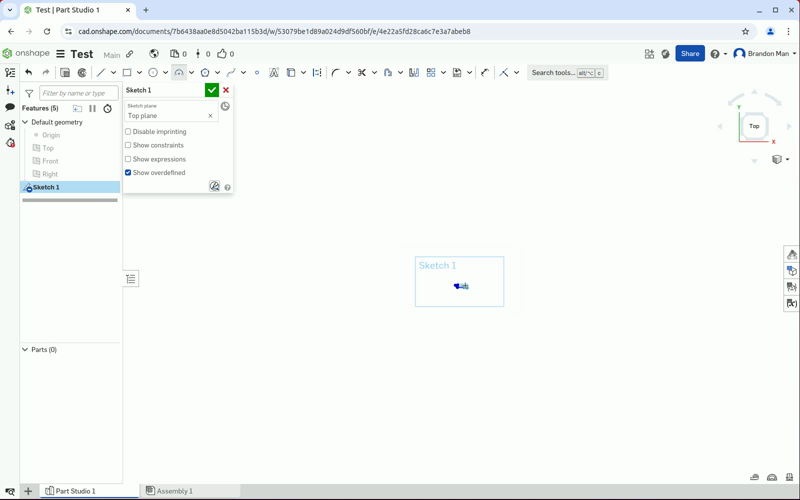
scroll(-6)
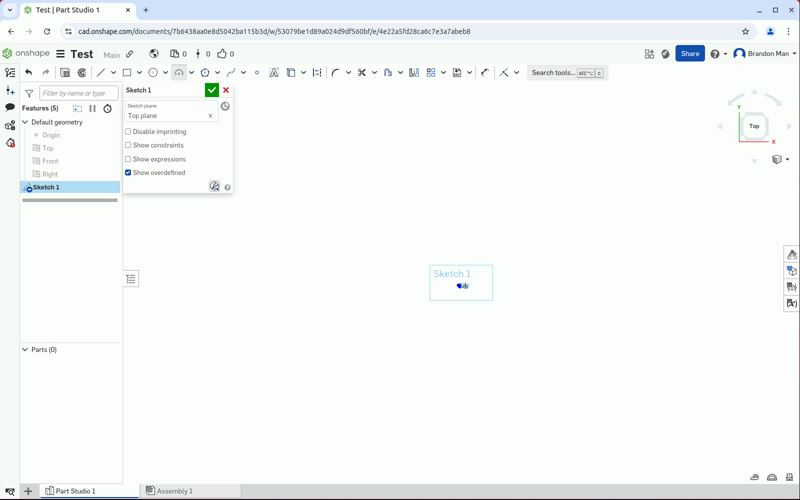
mouse_move(464, 286)
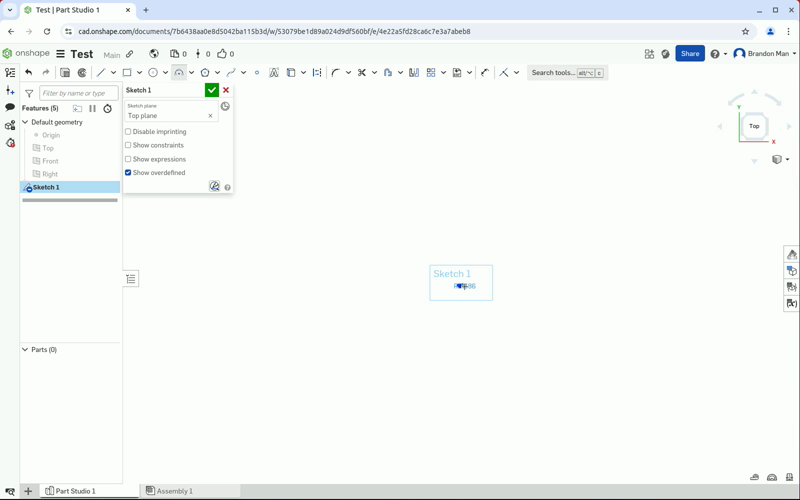
scroll(6)
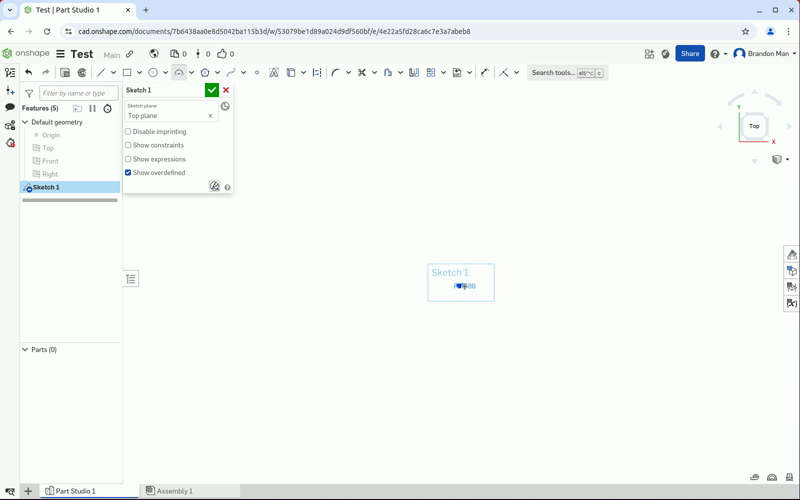
scroll(6)
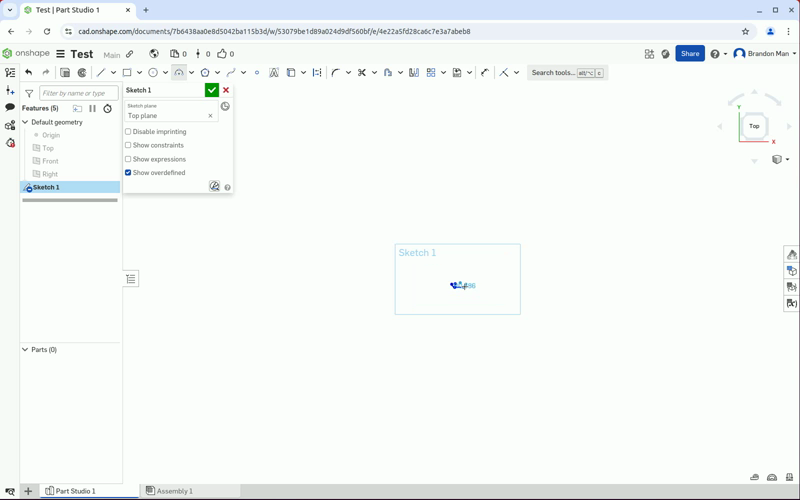
scroll(6)
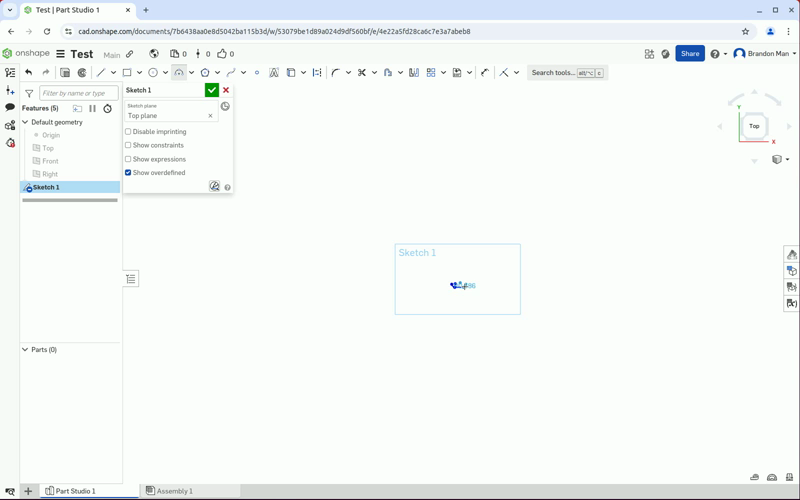
scroll(6)
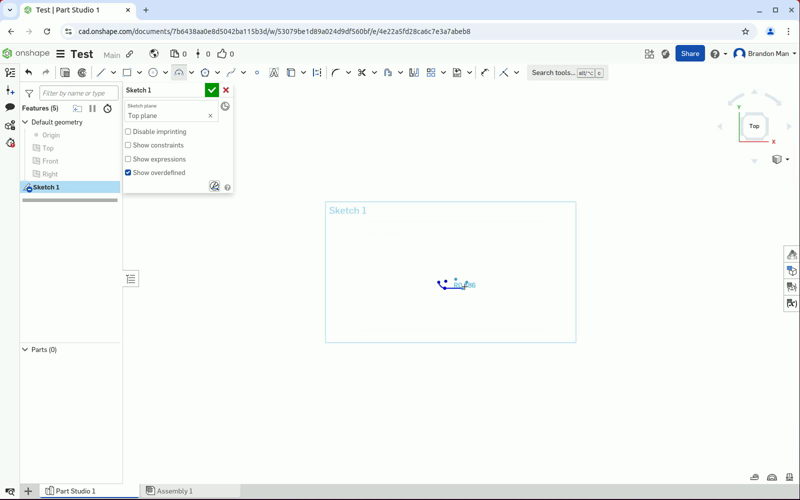
scroll(6)
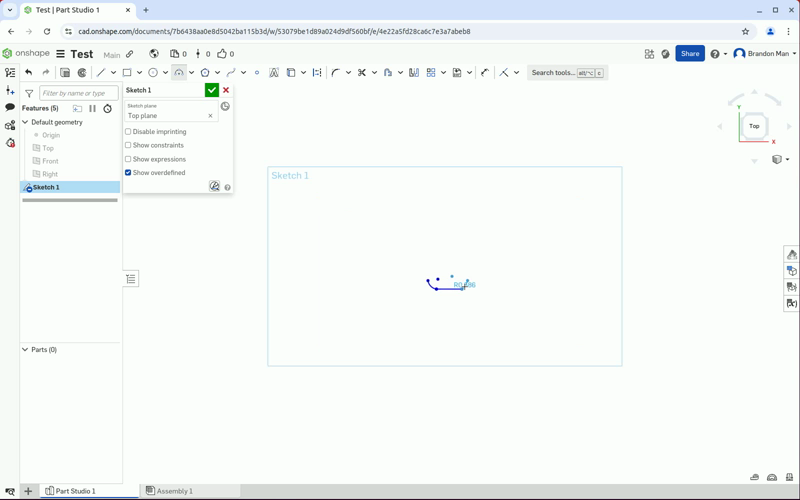
scroll(6)
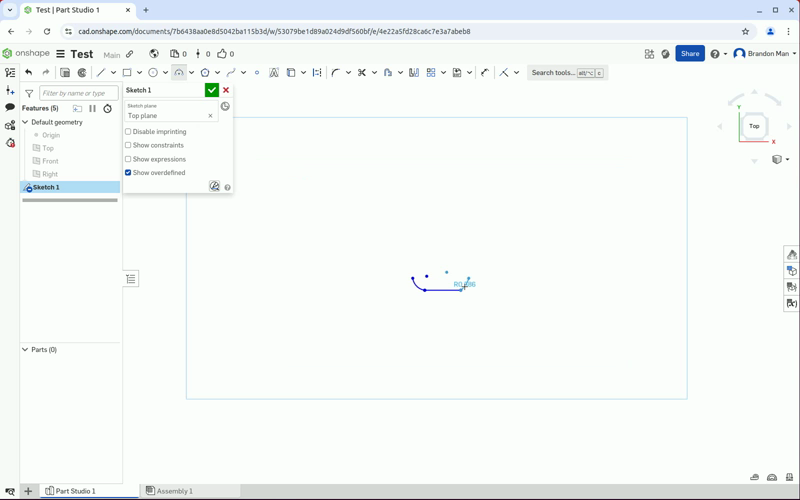
scroll(6)
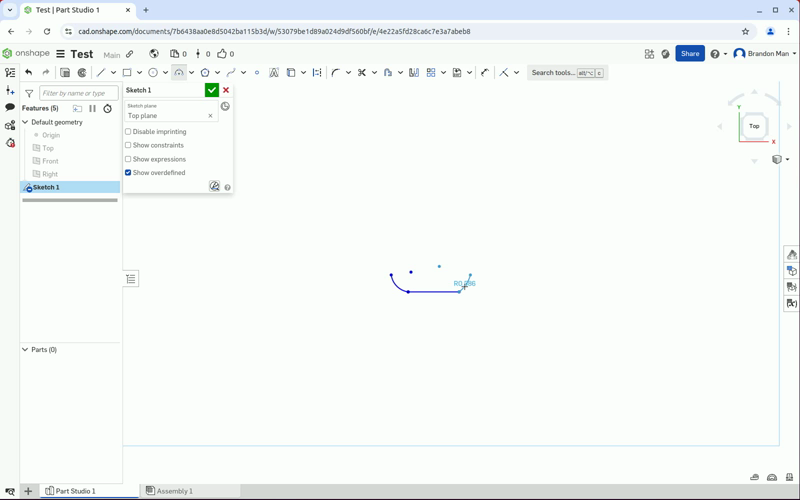
click(464, 286)
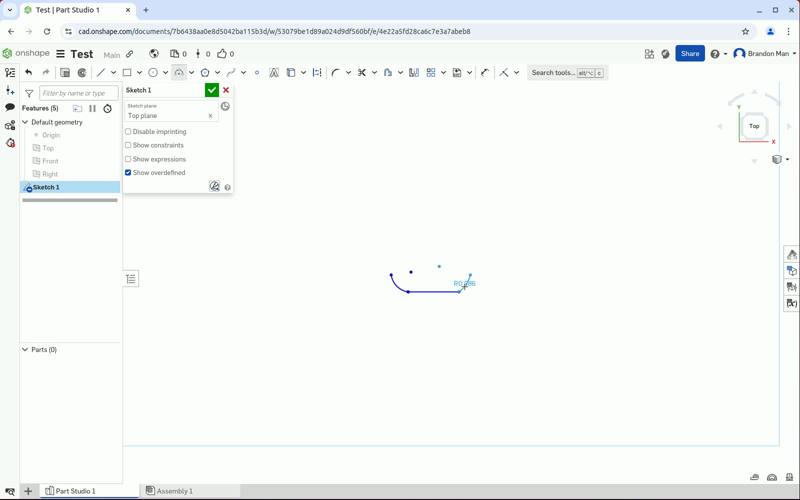
scroll(-6)
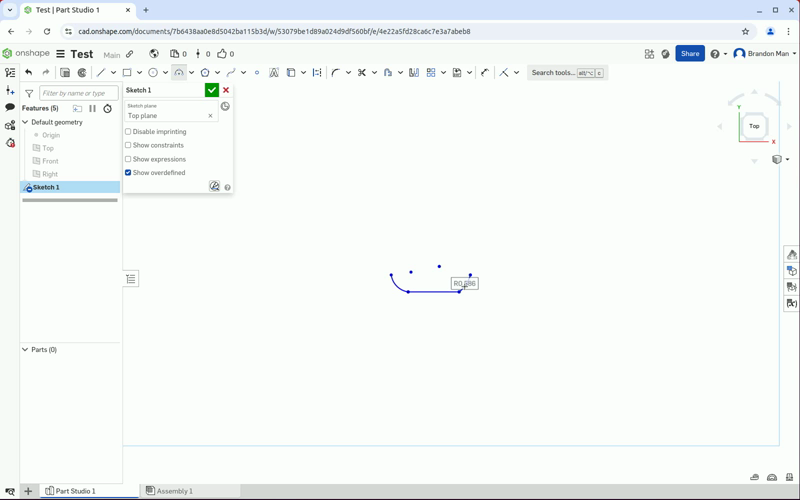
scroll(-6)
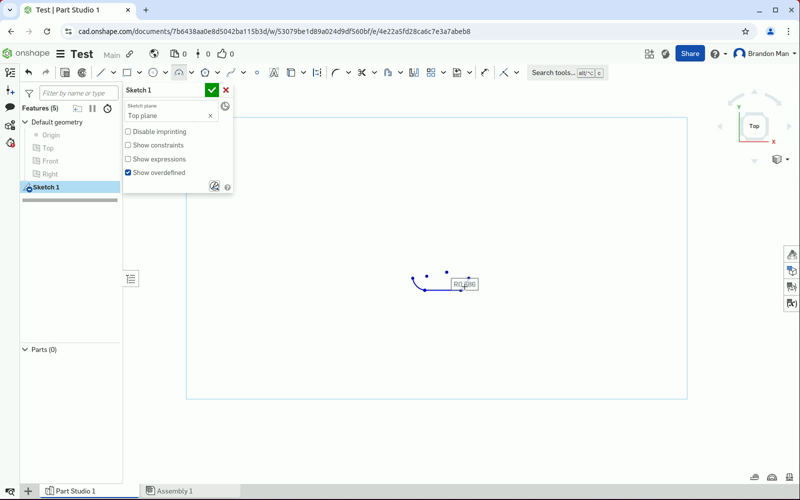
scroll(-6)
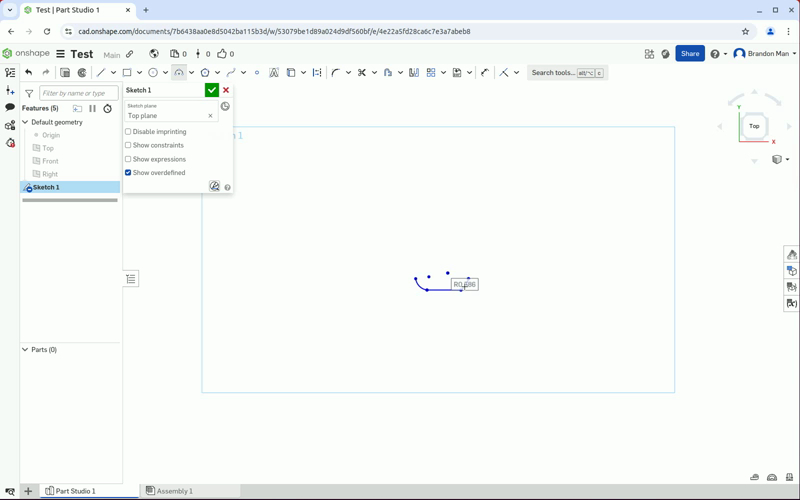
scroll(-6)
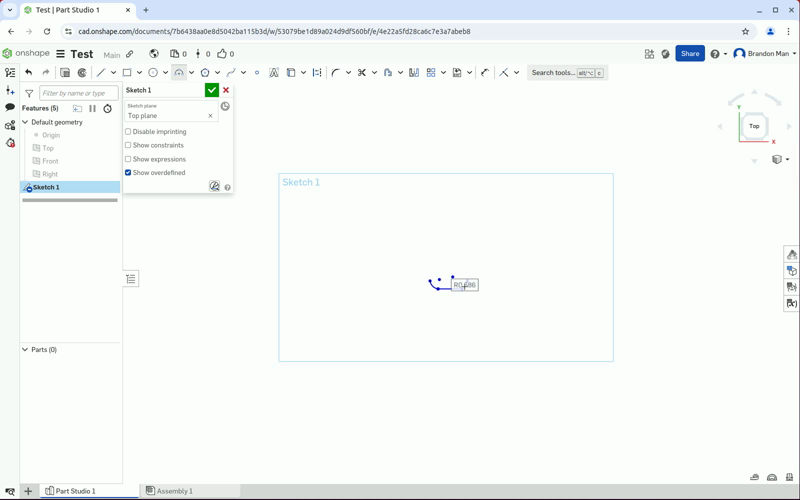
scroll(-6)
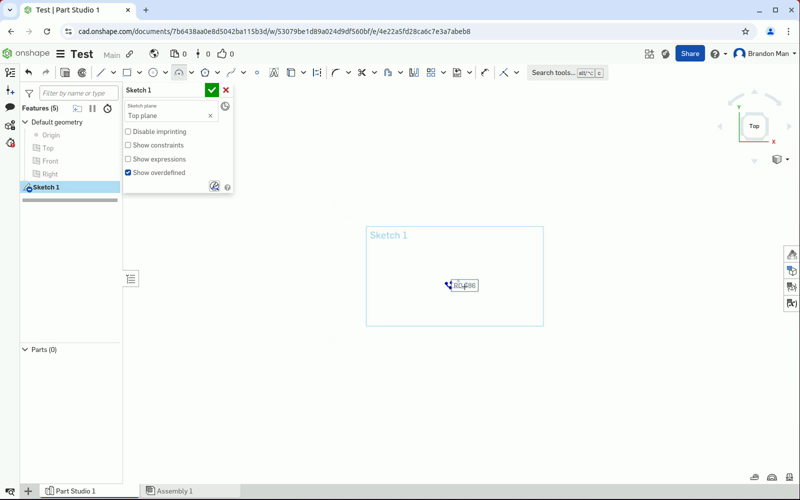
scroll(-6)
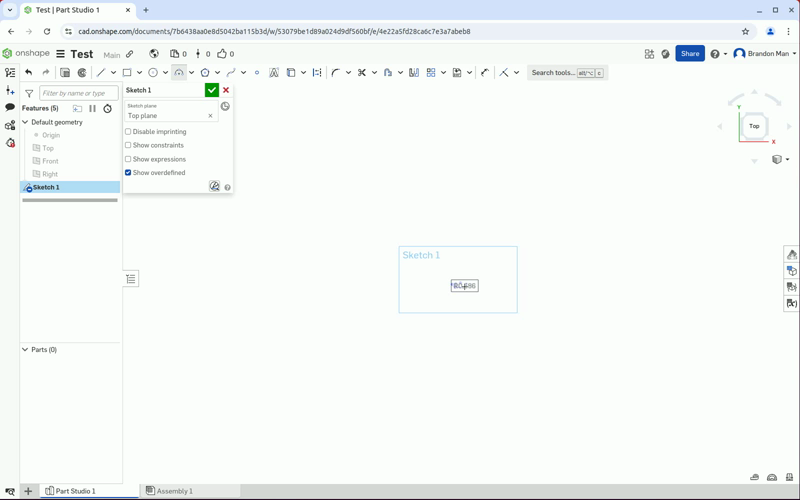
scroll(-6)
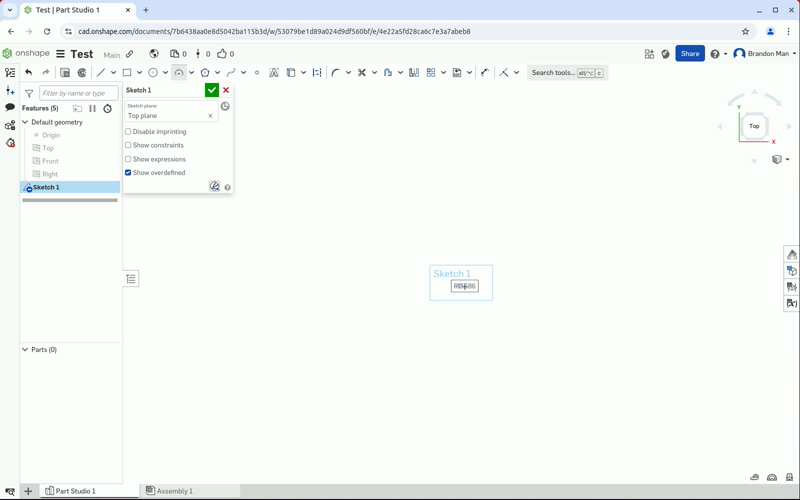
key_up(shift)
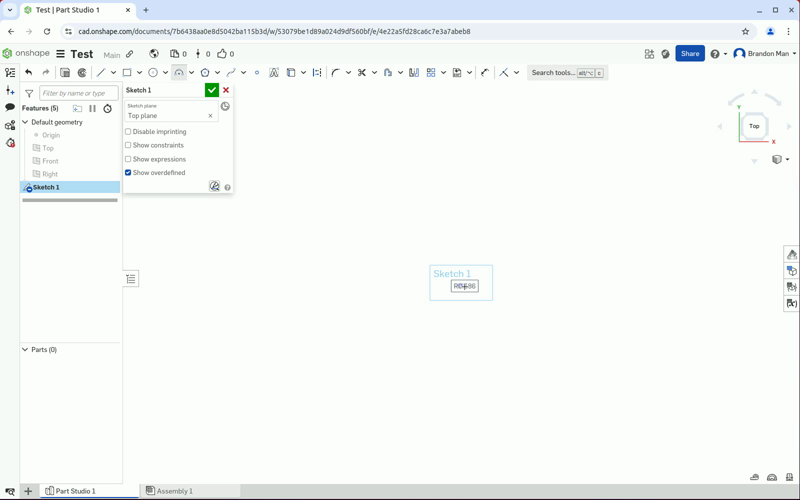
key(esc)
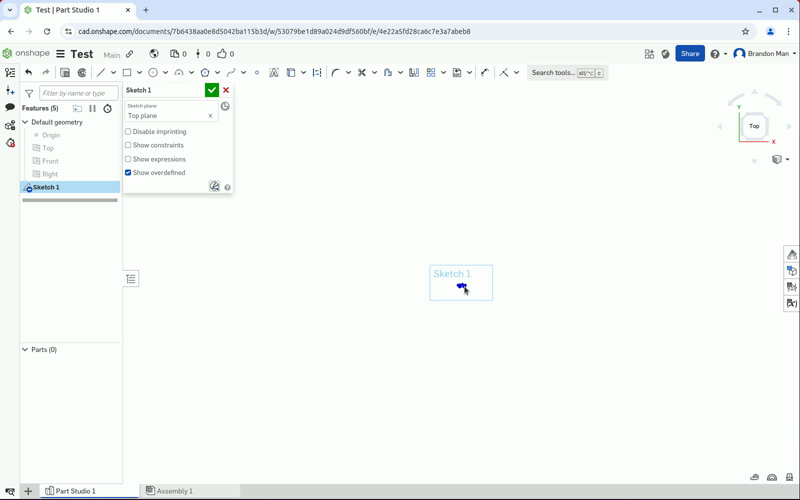
key(l)
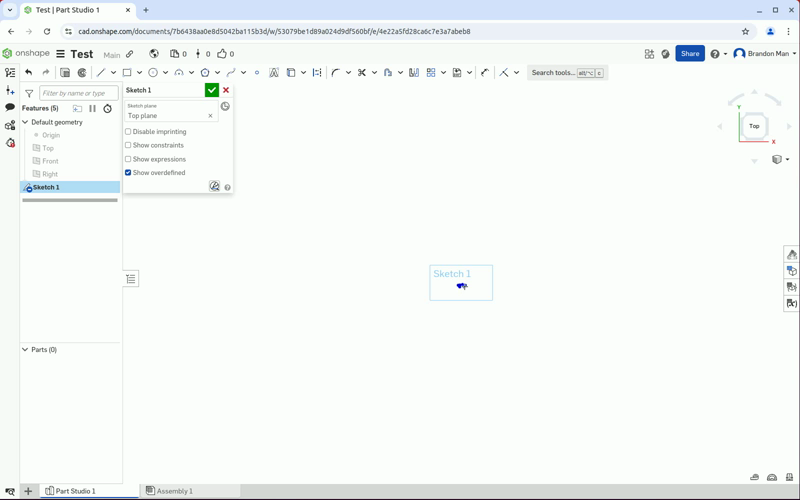
mouse_move(465, 285)
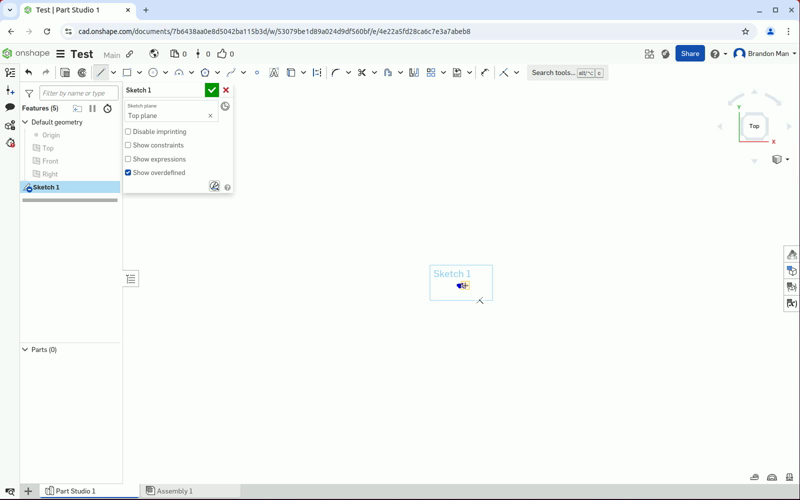
scroll(6)
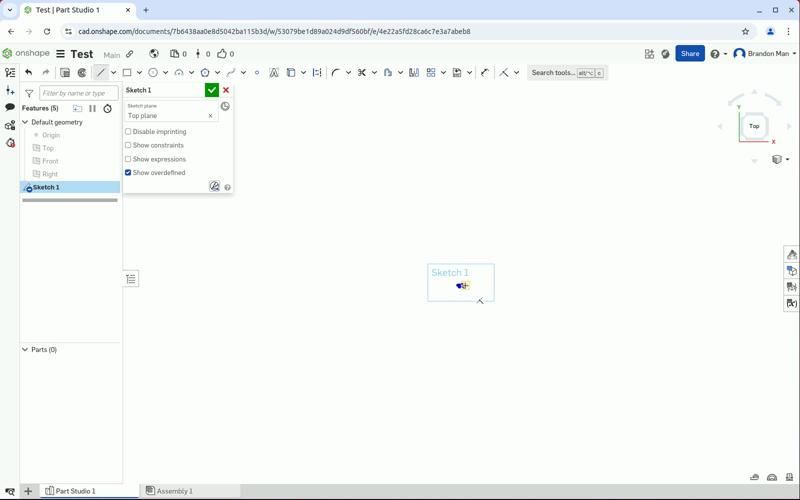
scroll(6)
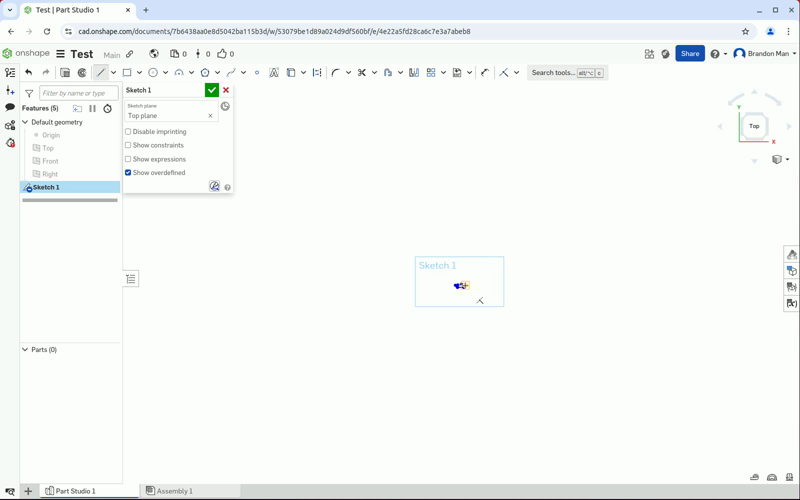
scroll(6)
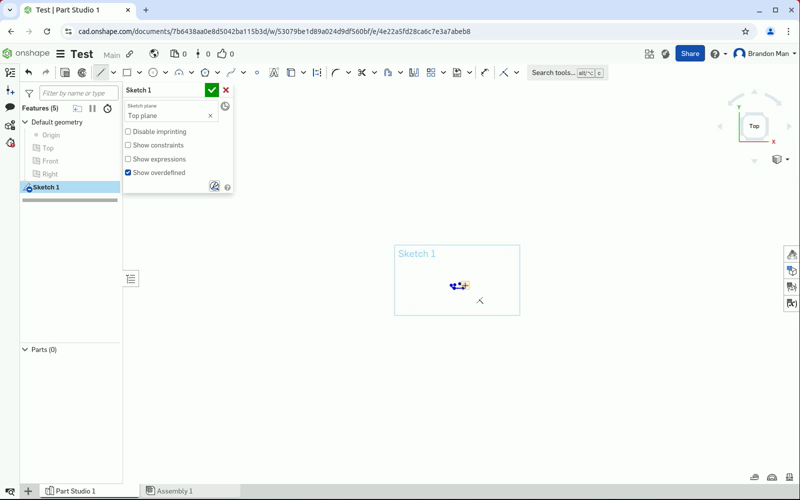
scroll(6)
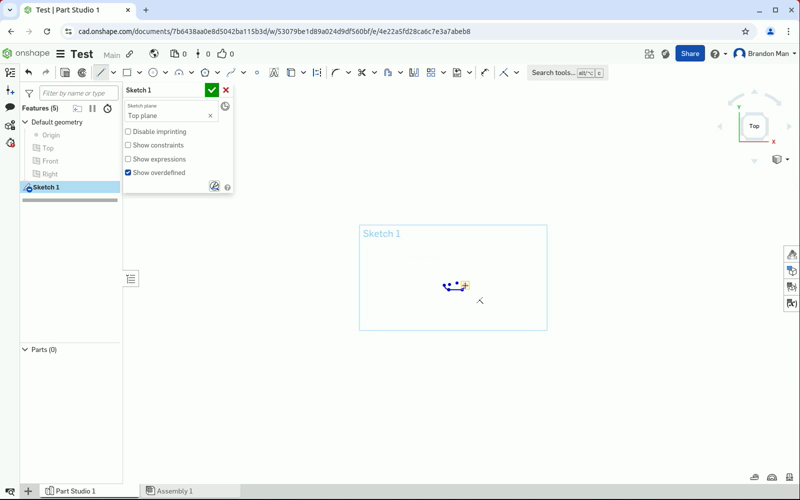
scroll(6)
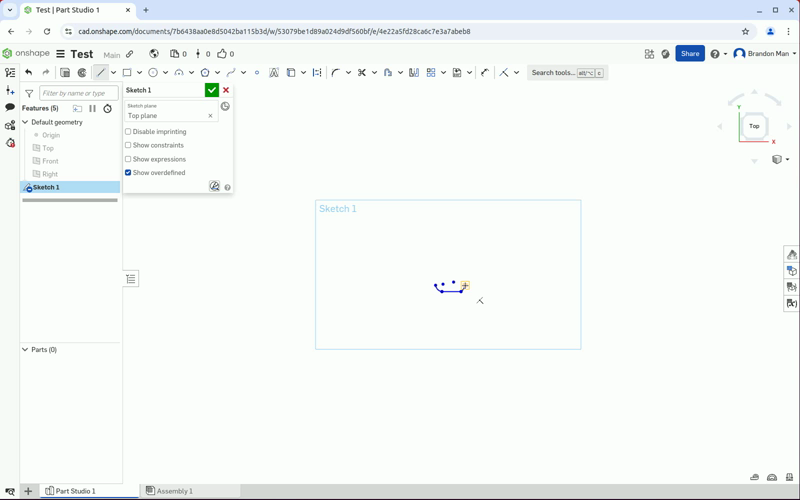
scroll(6)
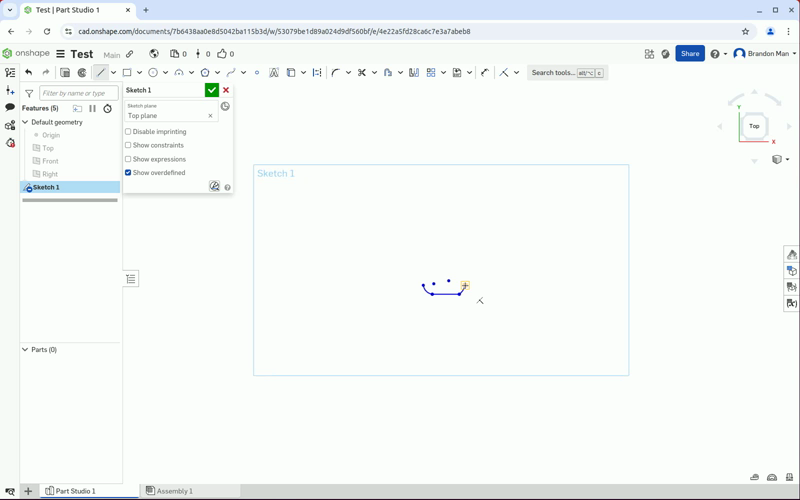
scroll(6)
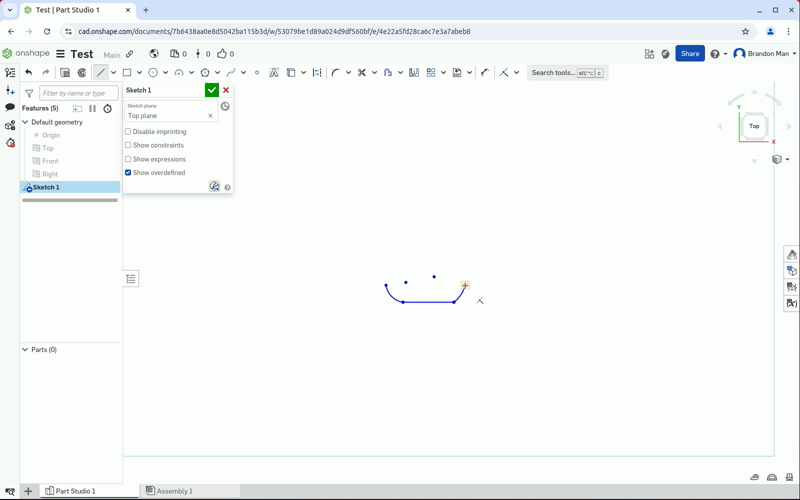
click(465, 285)
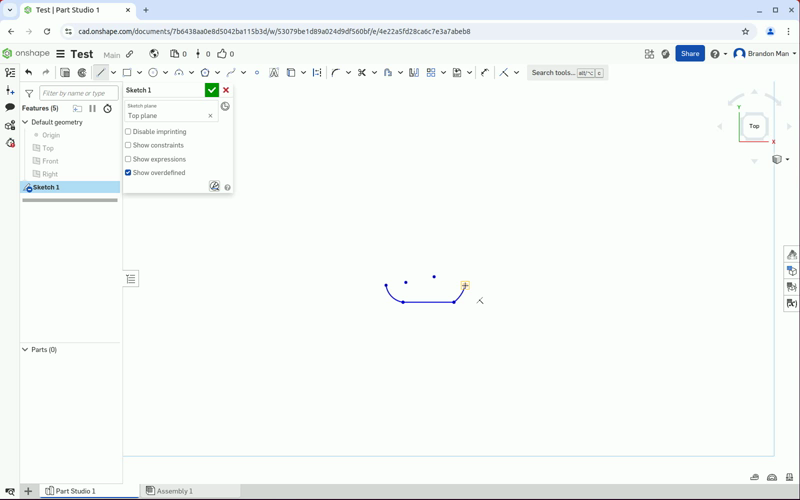
scroll(-6)
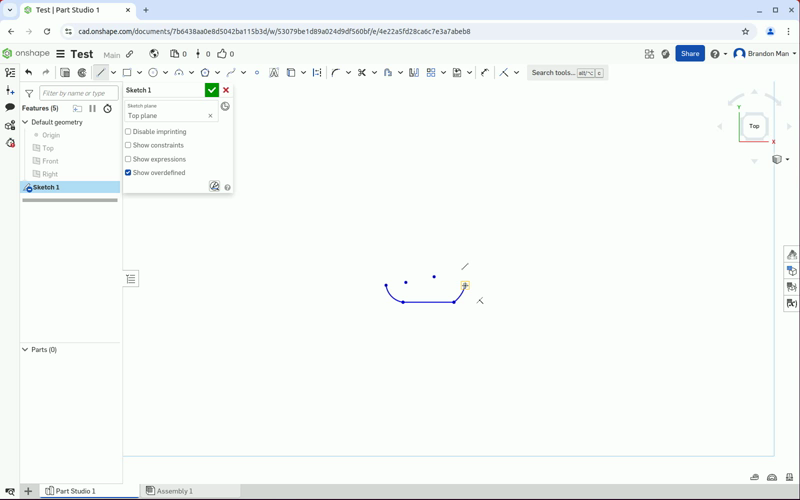
scroll(-6)
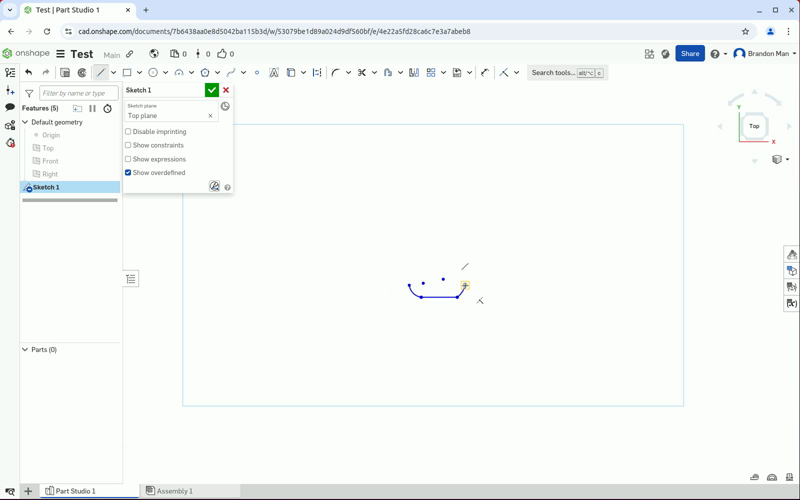
scroll(-6)
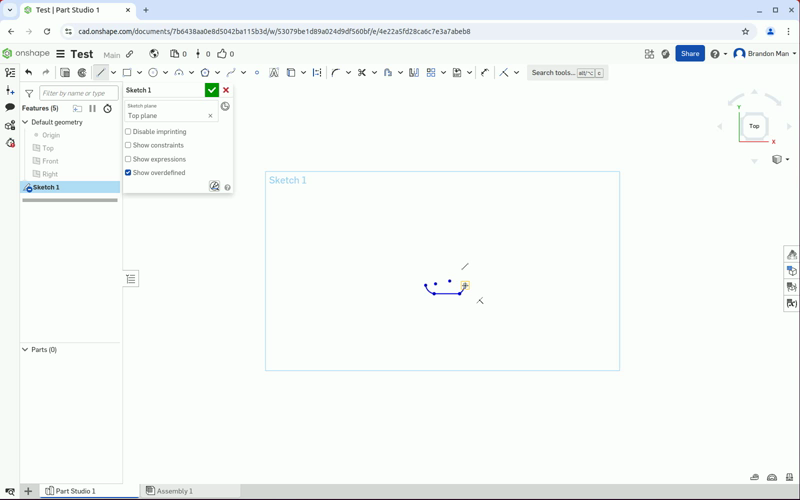
scroll(-6)
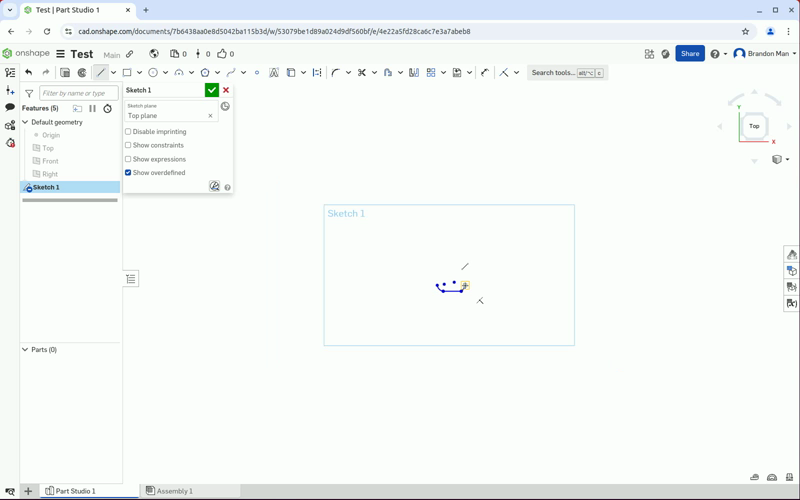
scroll(-6)
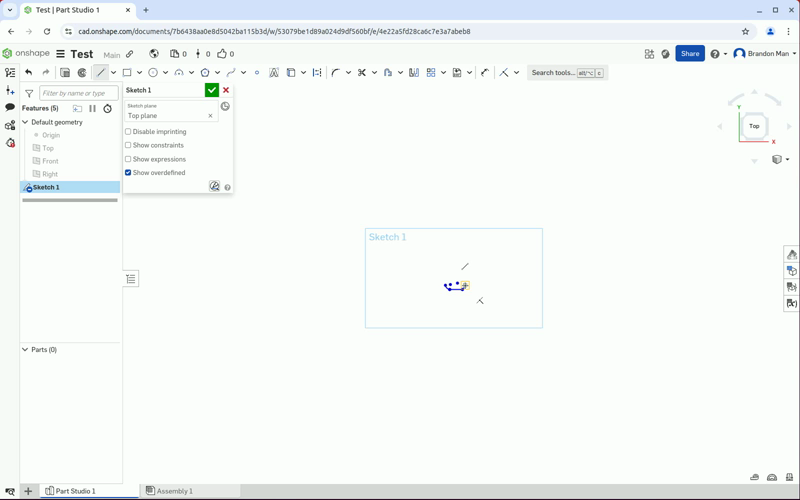
scroll(-6)
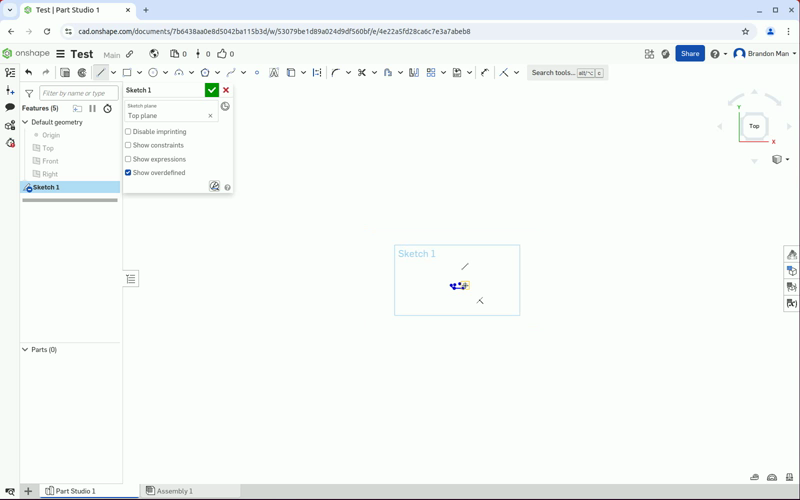
scroll(-6)
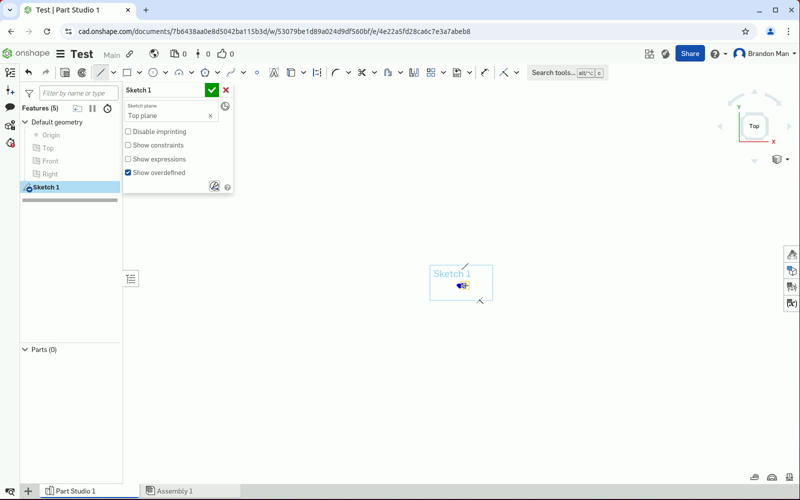
key_down(shift)
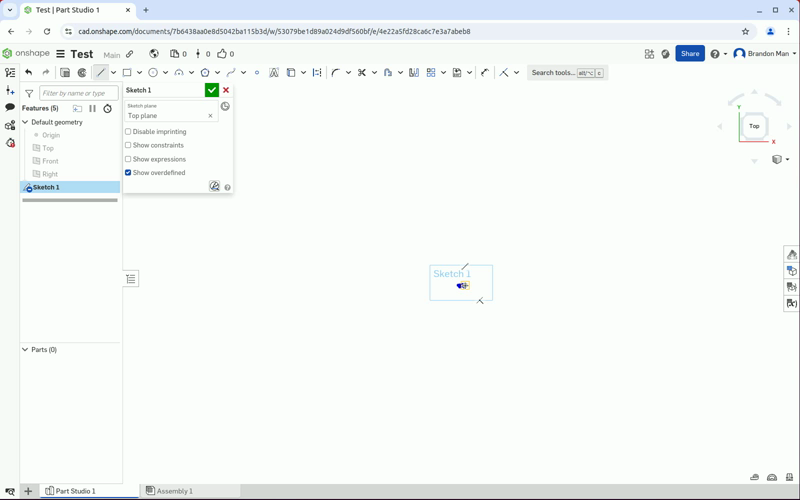
mouse_move(495, 285)
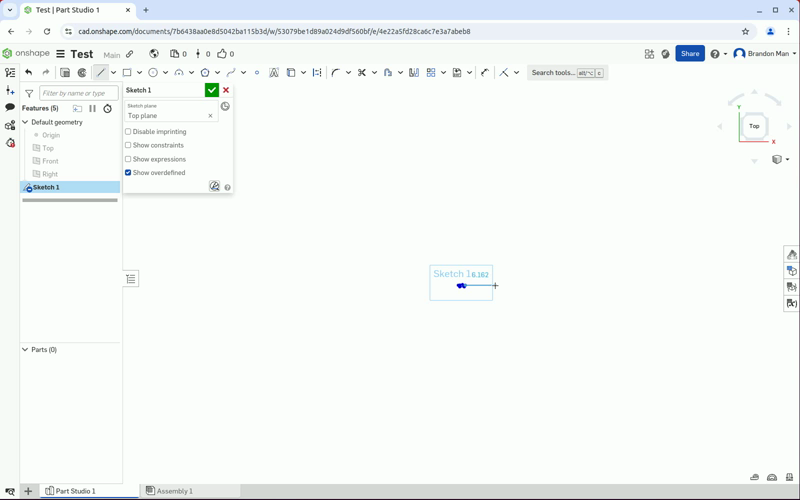
mouse_move(465, 280)
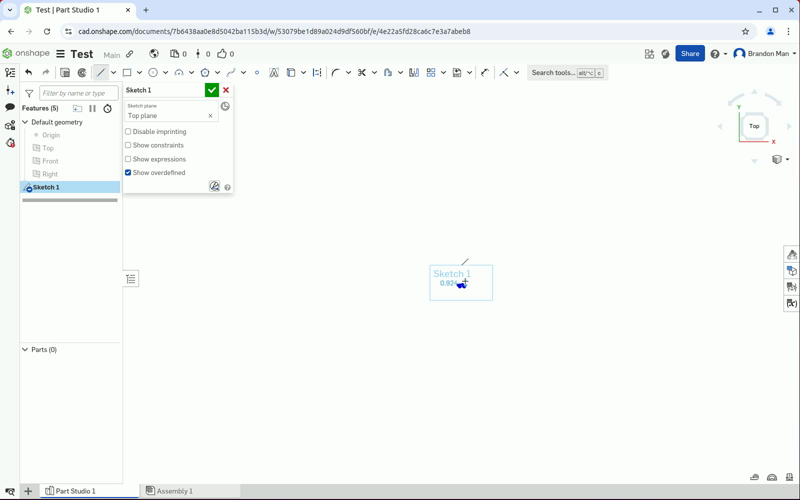
scroll(6)
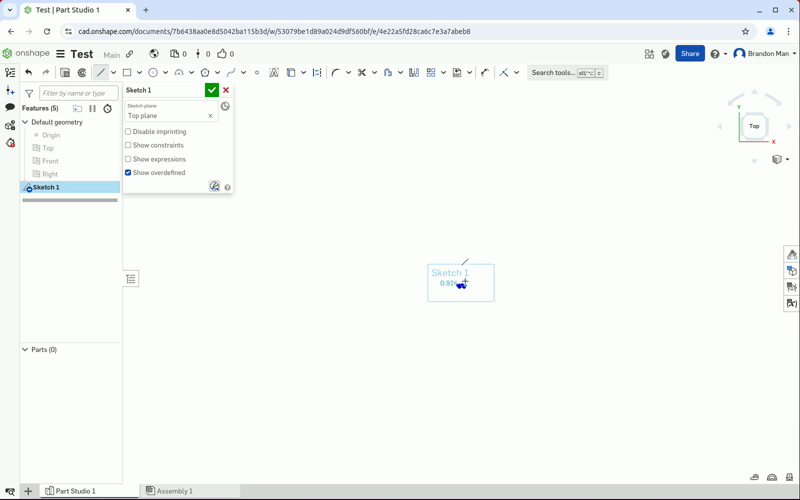
scroll(6)
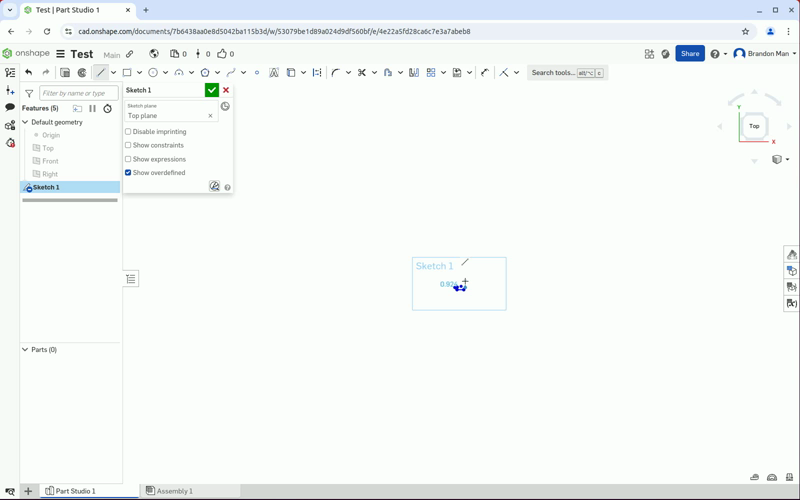
scroll(6)
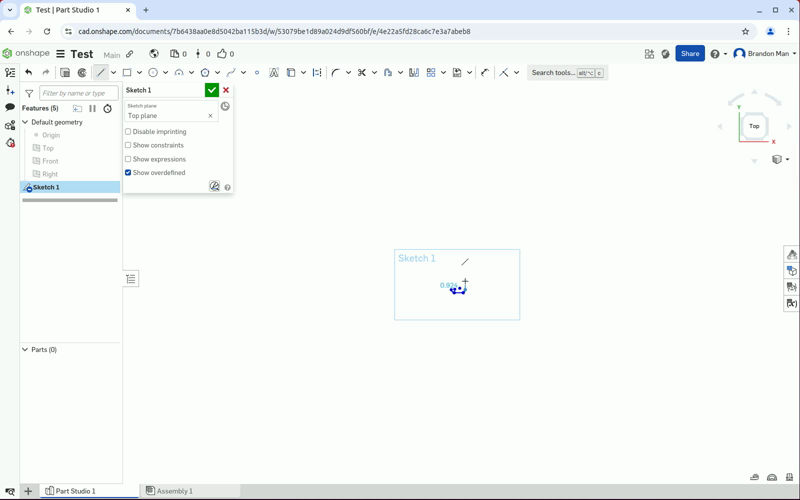
scroll(6)
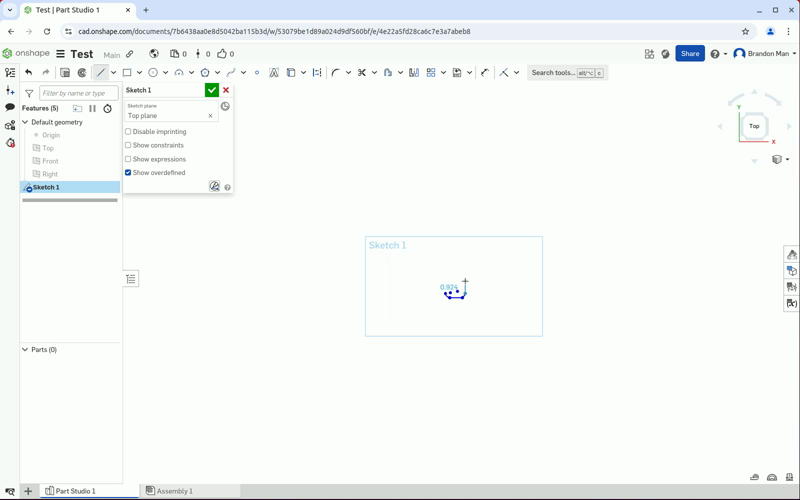
scroll(6)
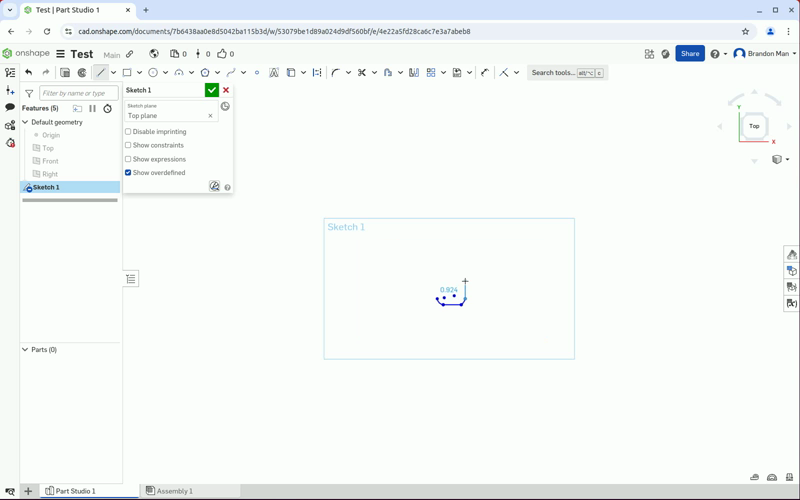
scroll(6)
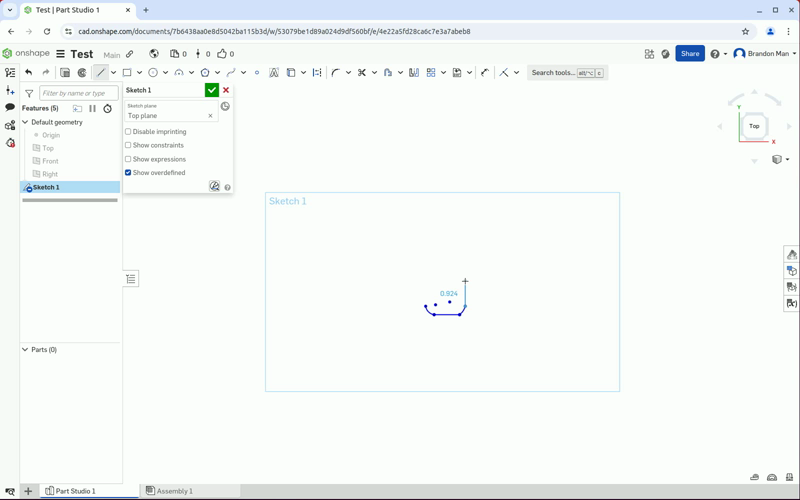
scroll(6)
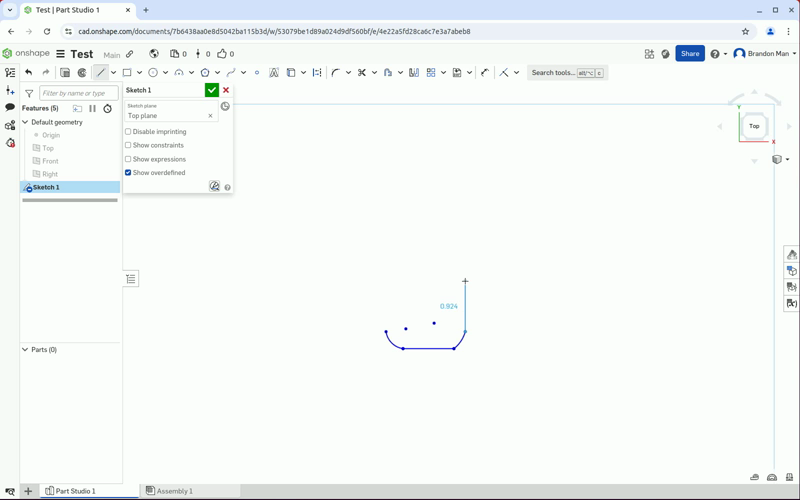
click(465, 280)
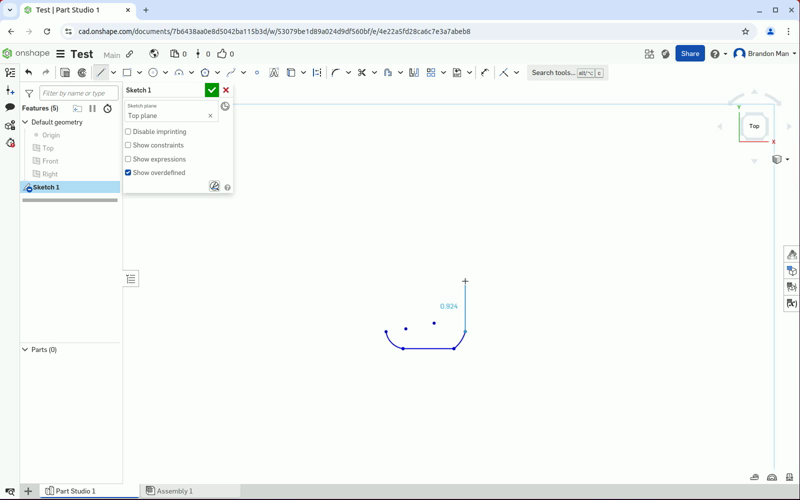
scroll(-6)
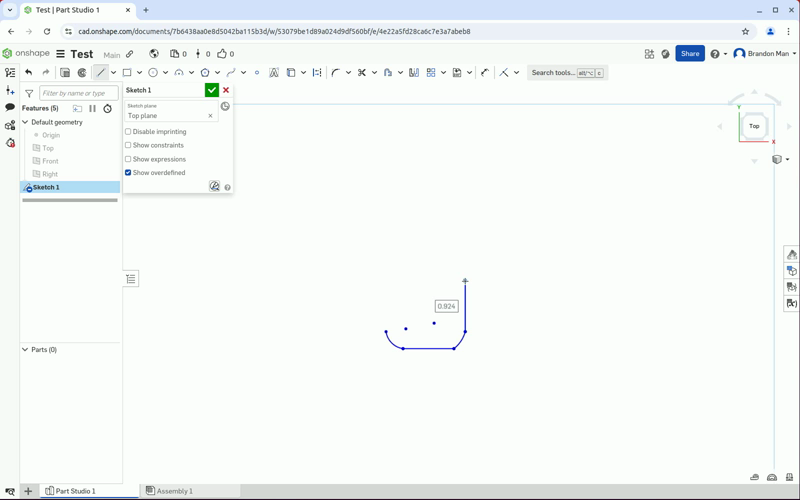
scroll(-6)
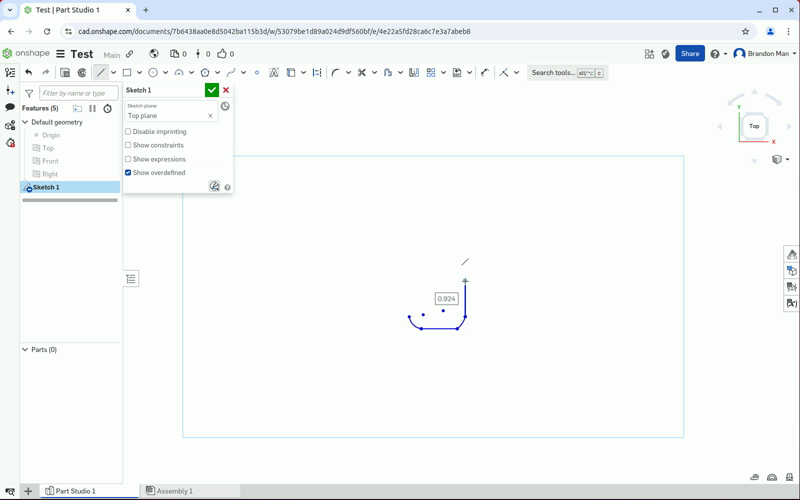
scroll(-6)
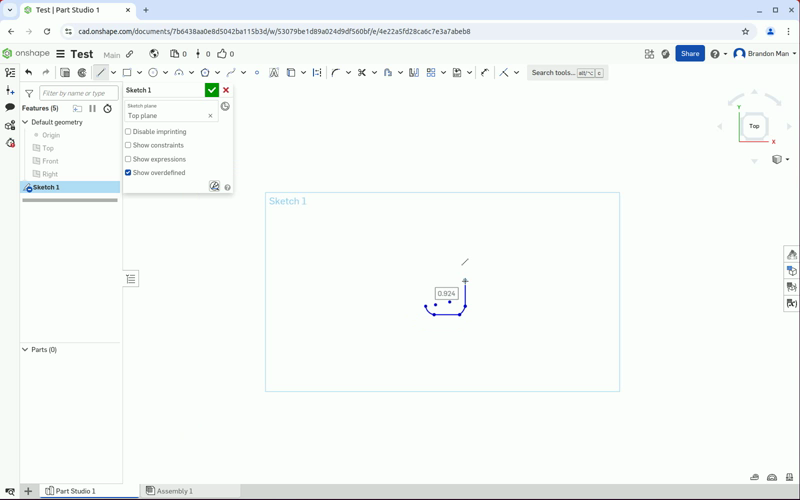
scroll(-6)
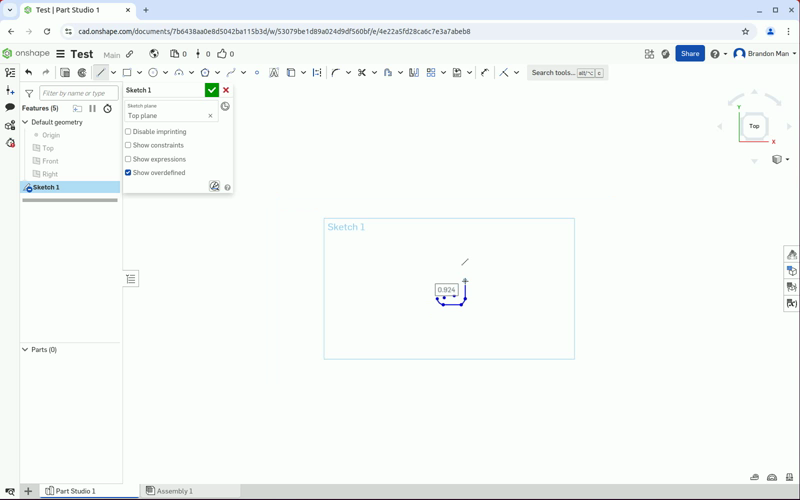
scroll(-6)
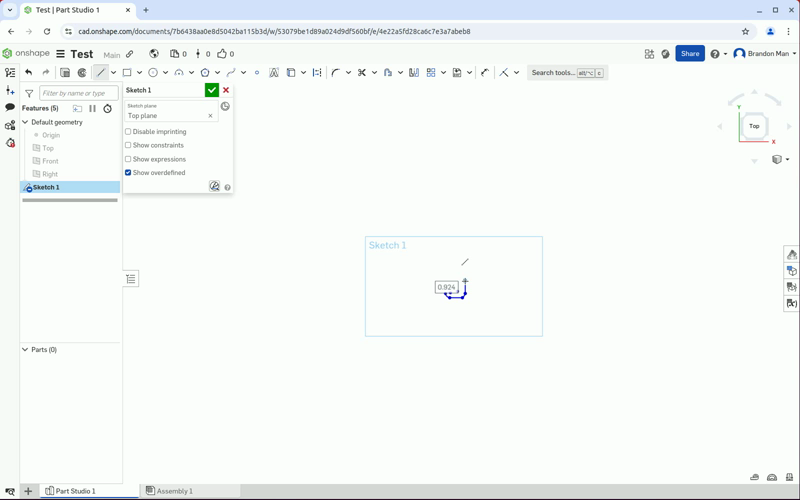
scroll(-6)
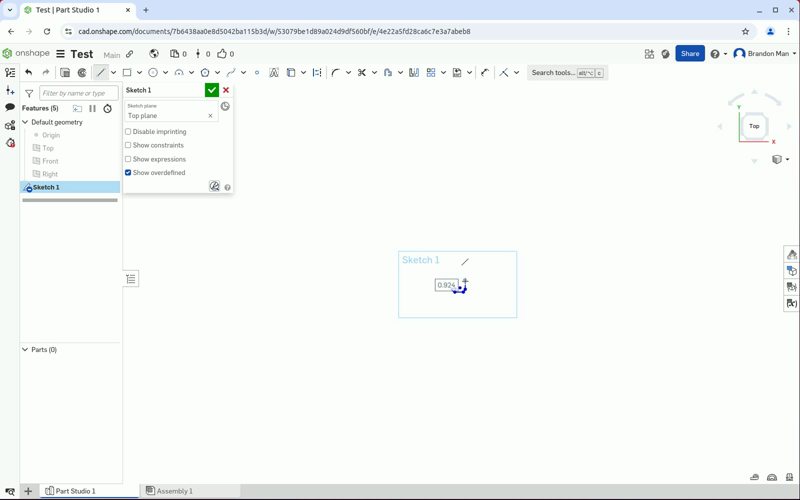
scroll(-6)
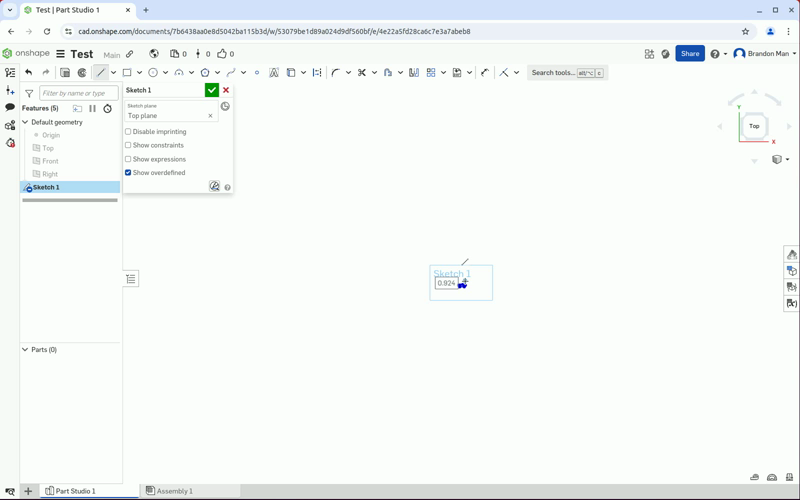
key_up(shift)
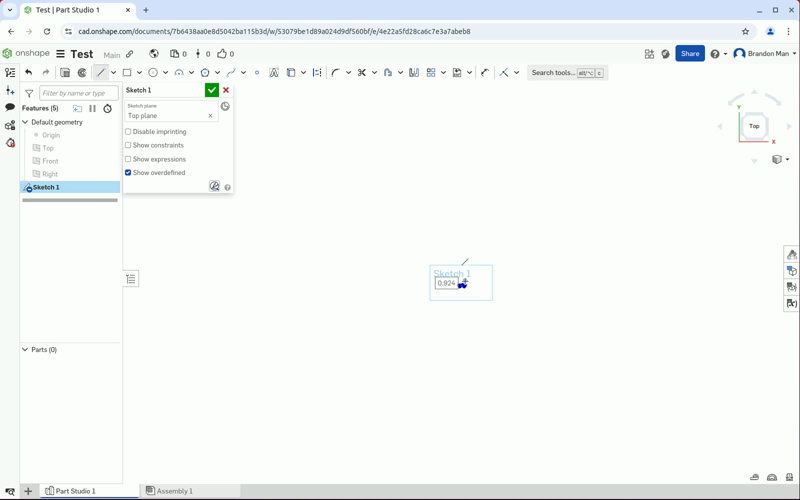
key(esc)
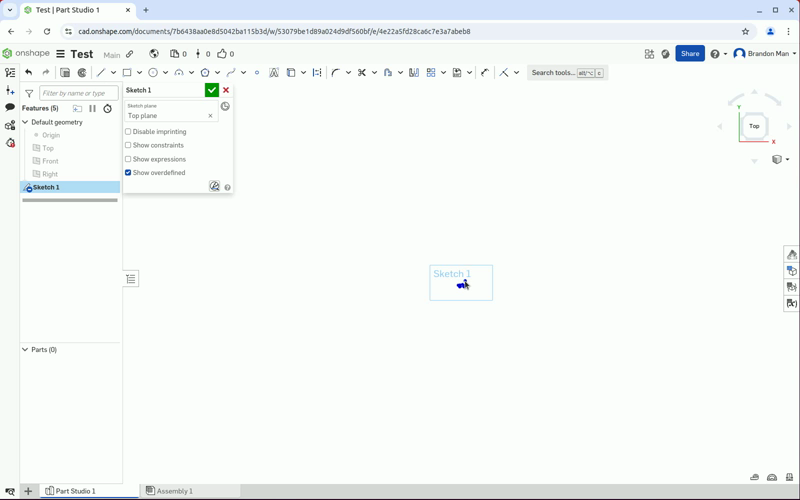
key(a)
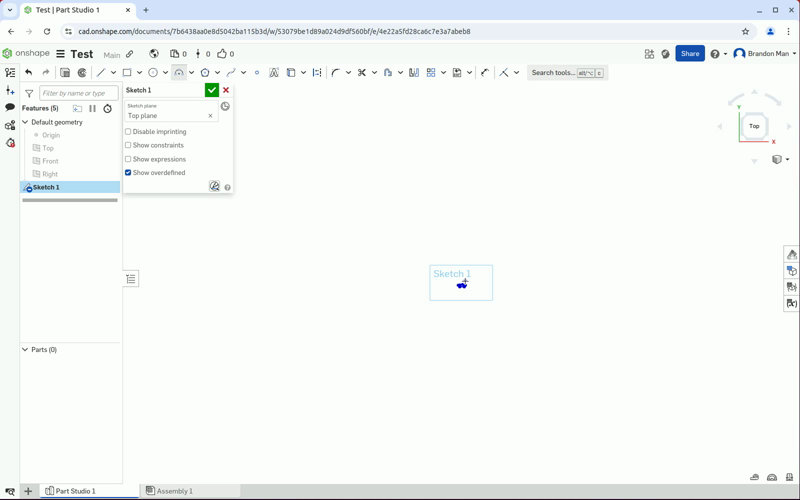
mouse_move(465, 280)
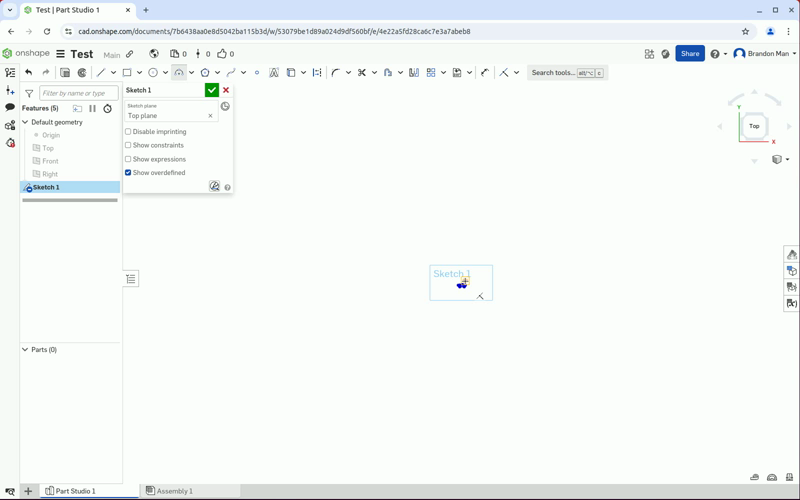
click(465, 280)
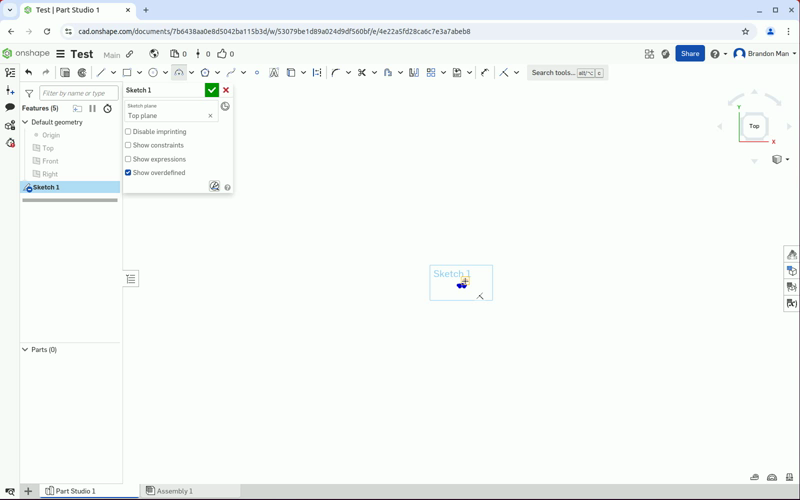
key_down(shift)
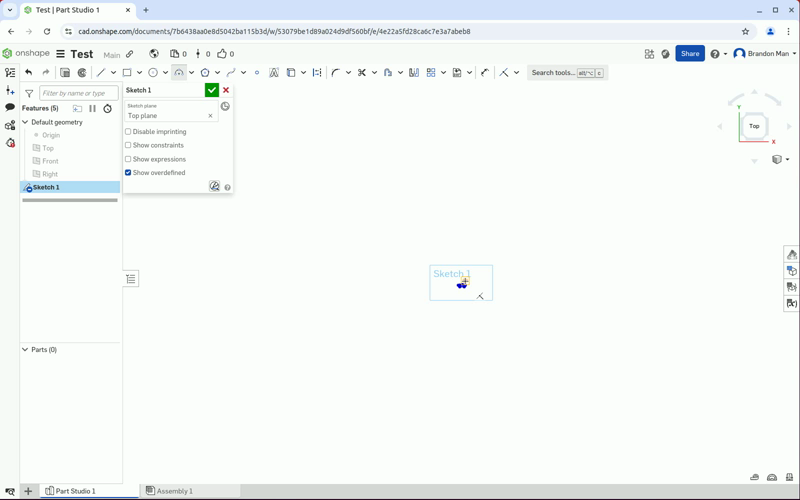
mouse_move(464, 279)
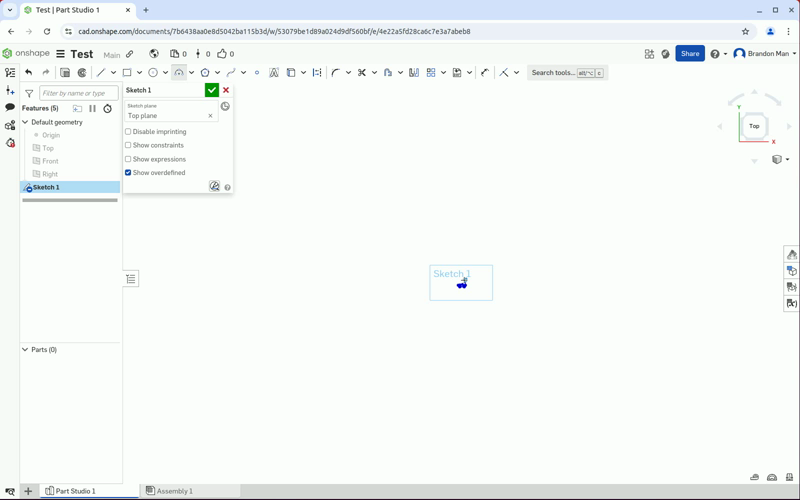
scroll(6)
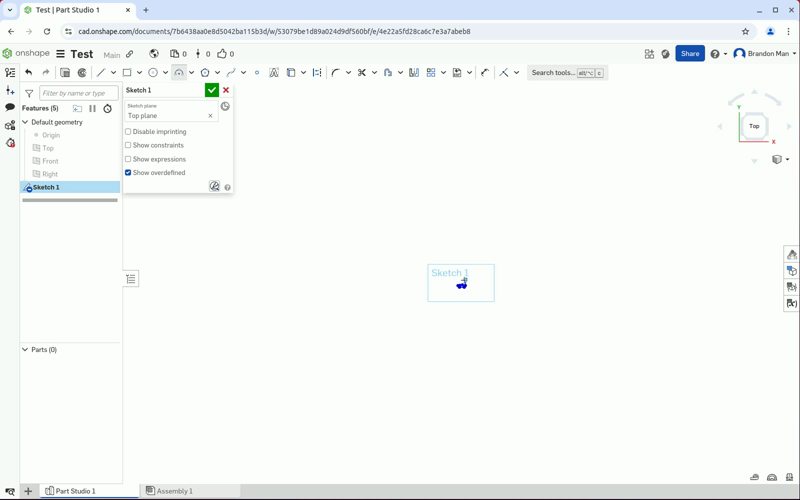
scroll(6)
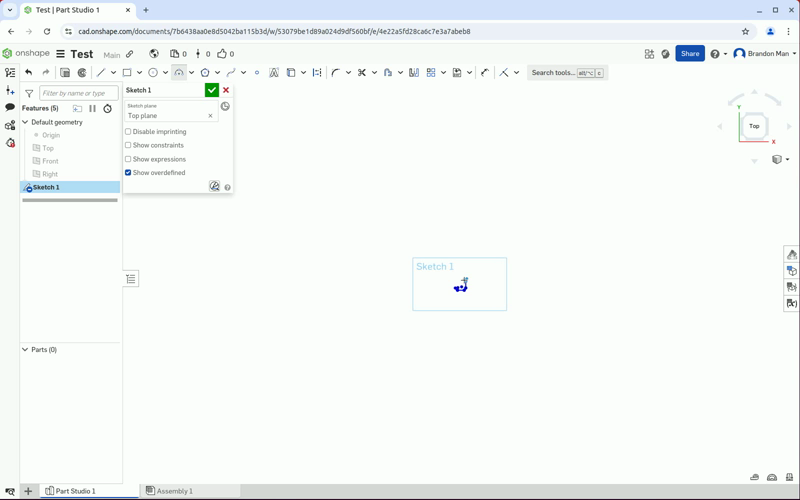
scroll(6)
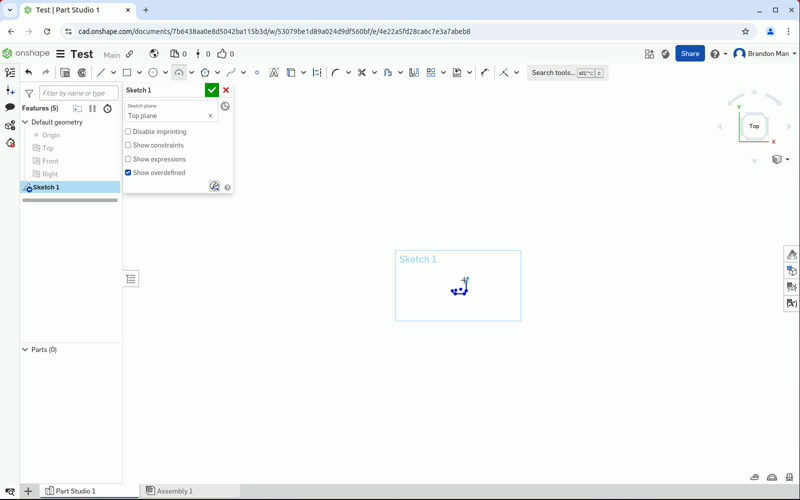
scroll(6)
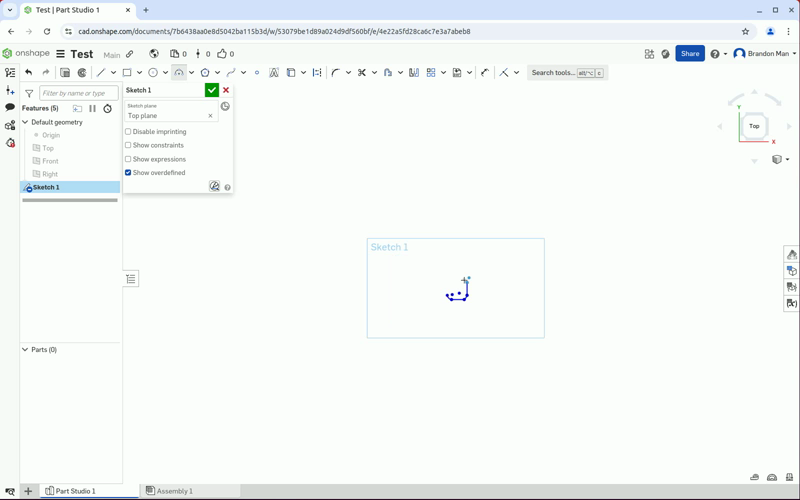
scroll(6)
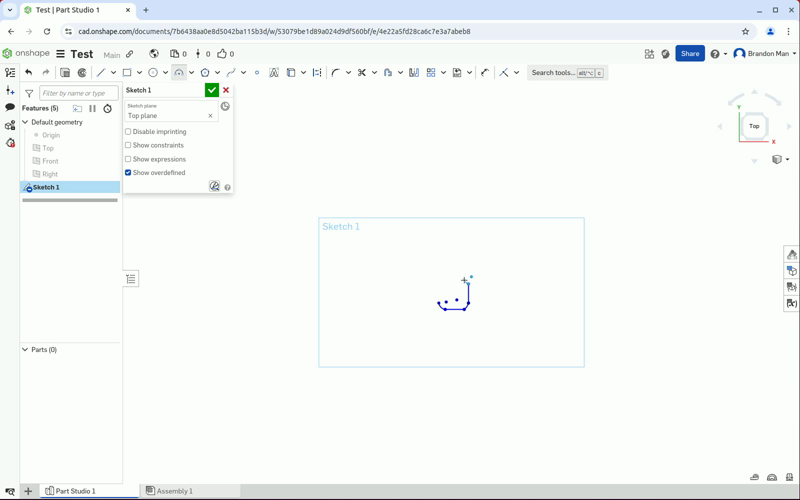
scroll(6)
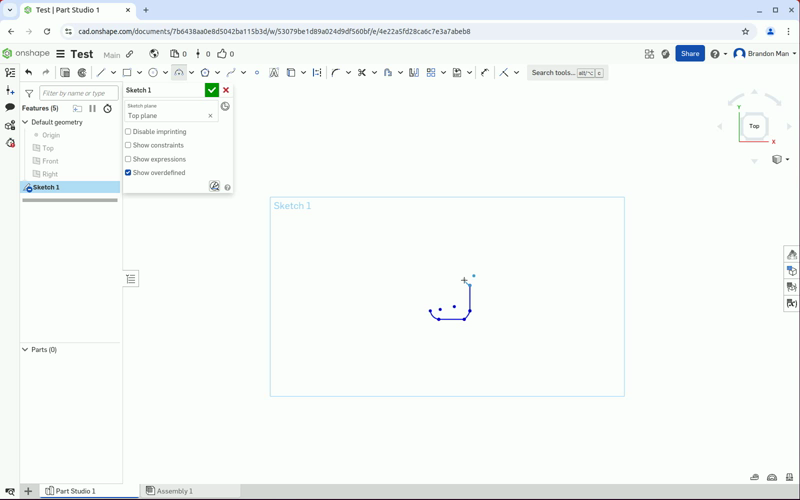
scroll(6)
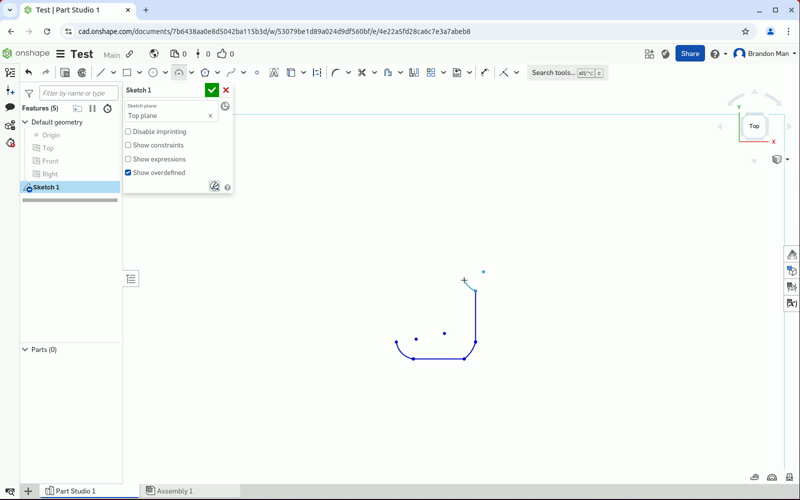
click(464, 279)
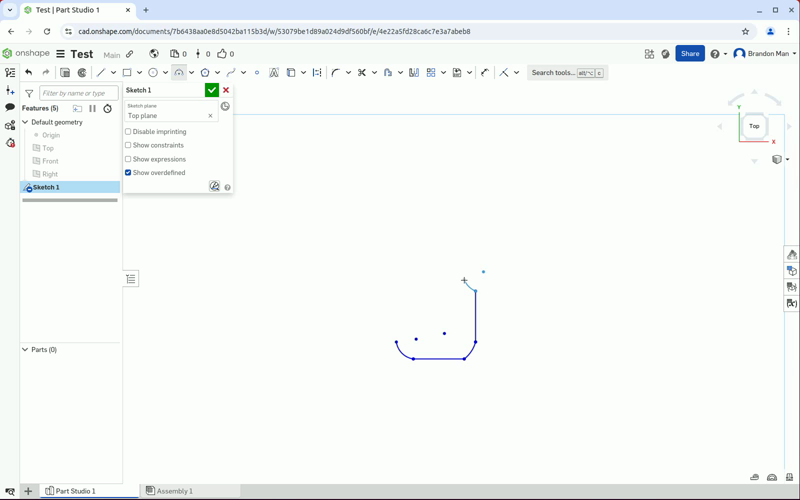
scroll(-6)
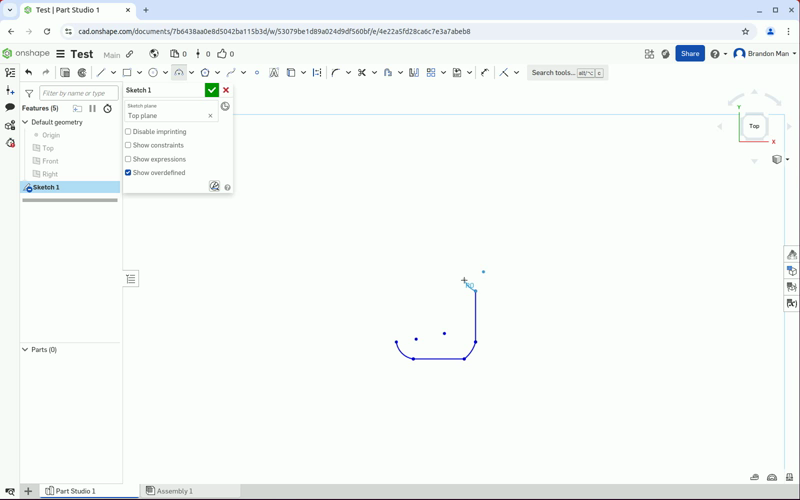
scroll(-6)
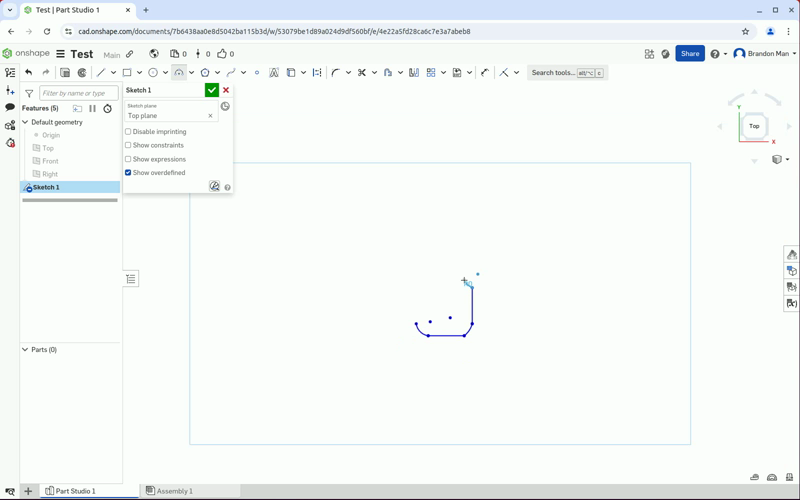
scroll(-6)
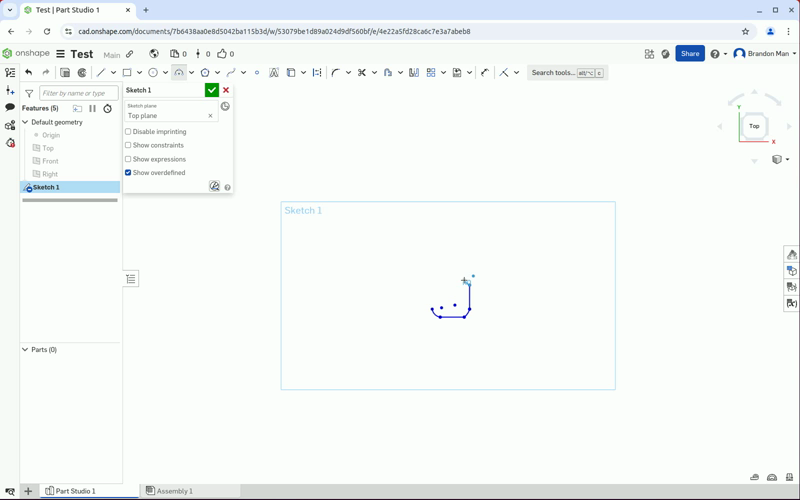
scroll(-6)
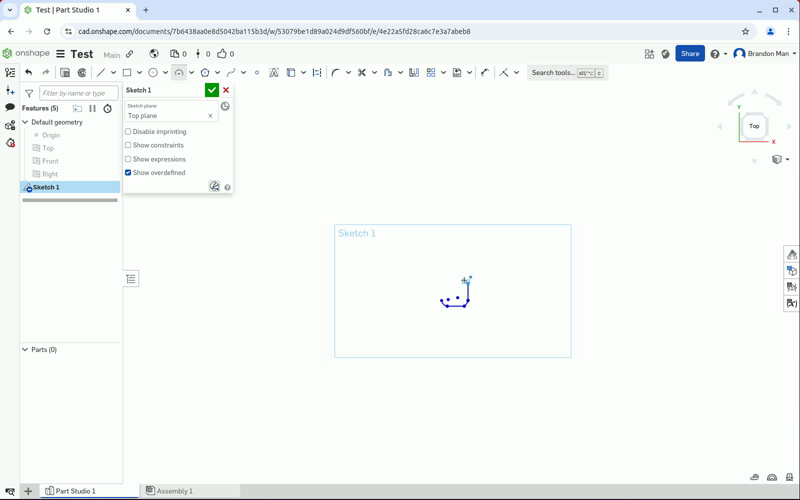
scroll(-6)
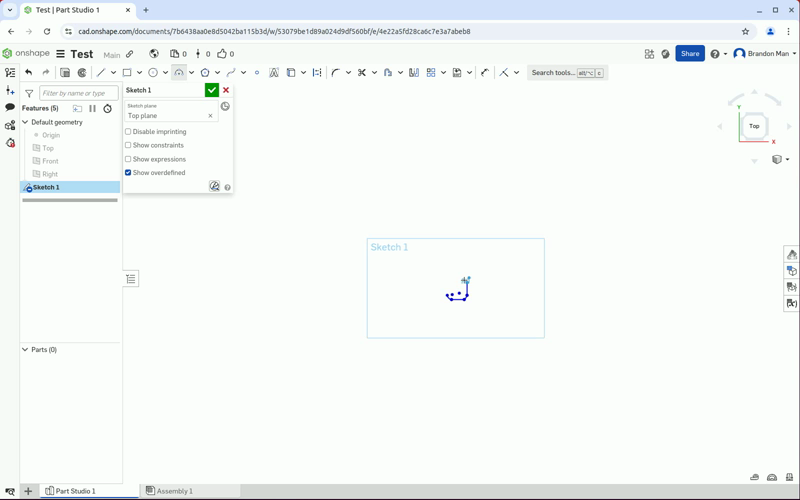
scroll(-6)
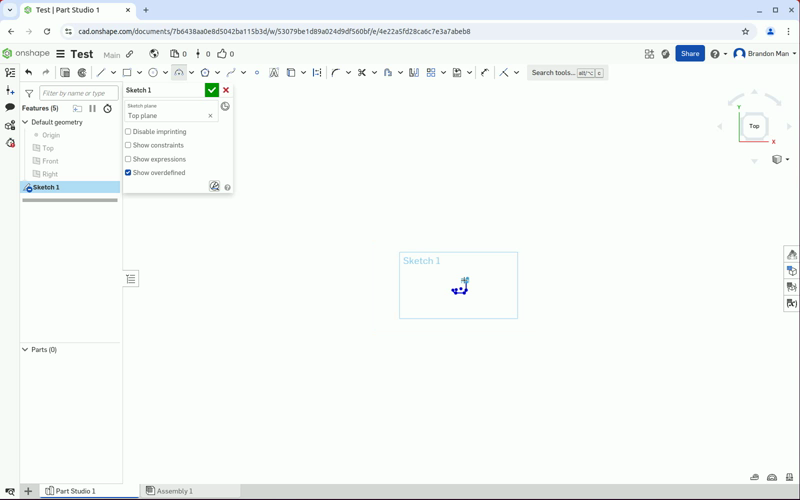
scroll(-6)
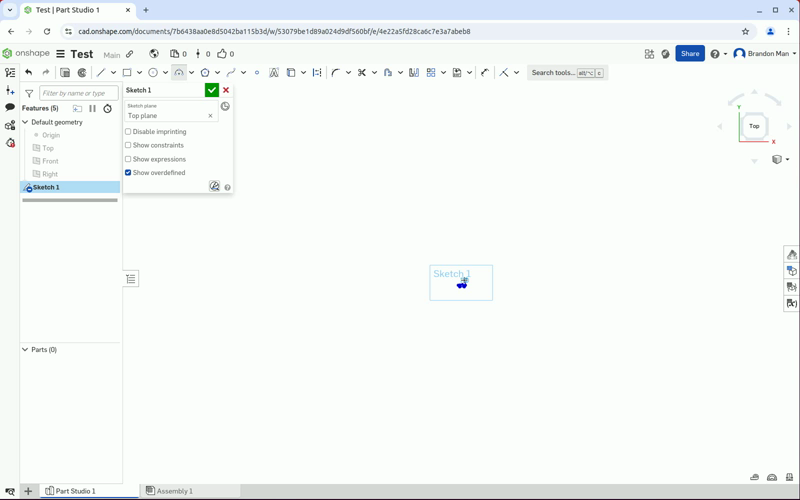
mouse_move(464, 279)
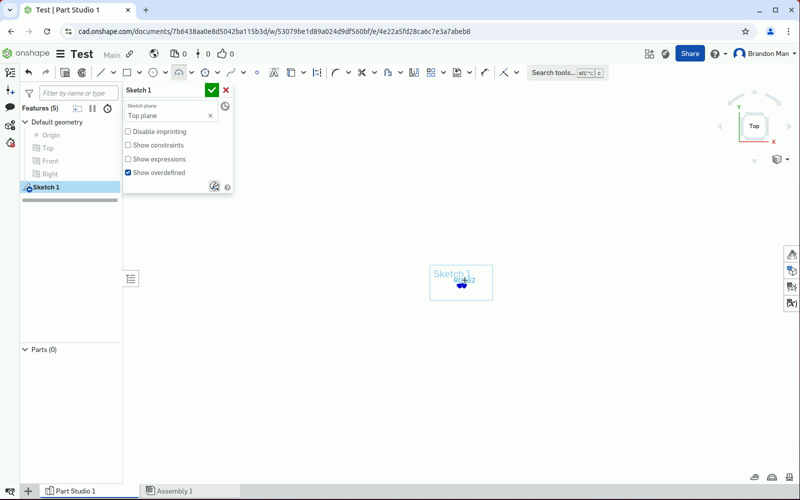
scroll(6)
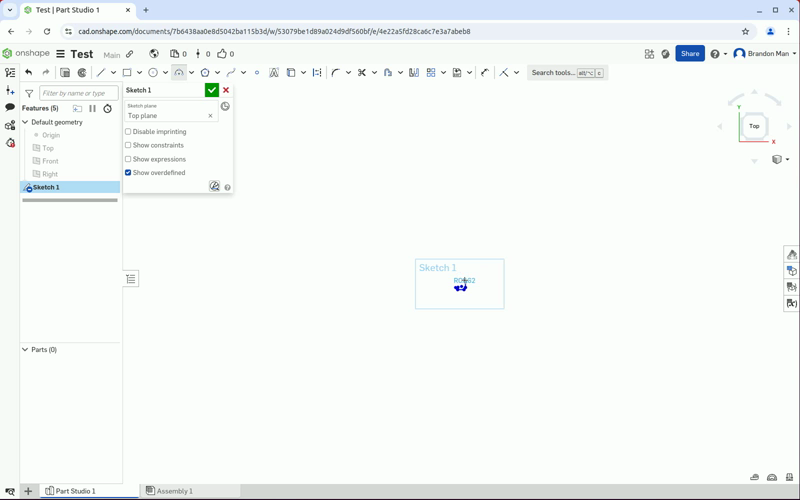
scroll(6)
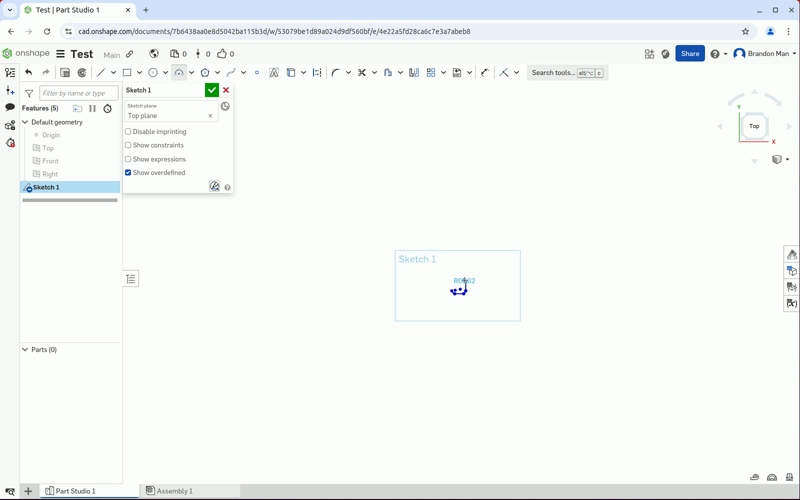
scroll(6)
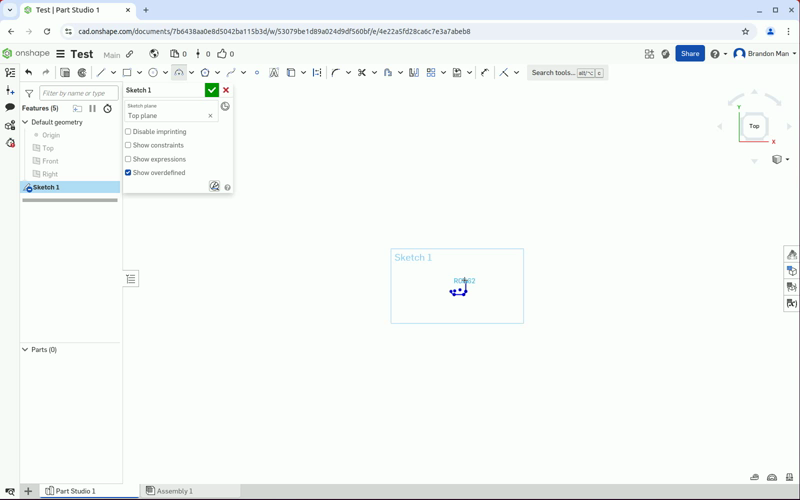
scroll(6)
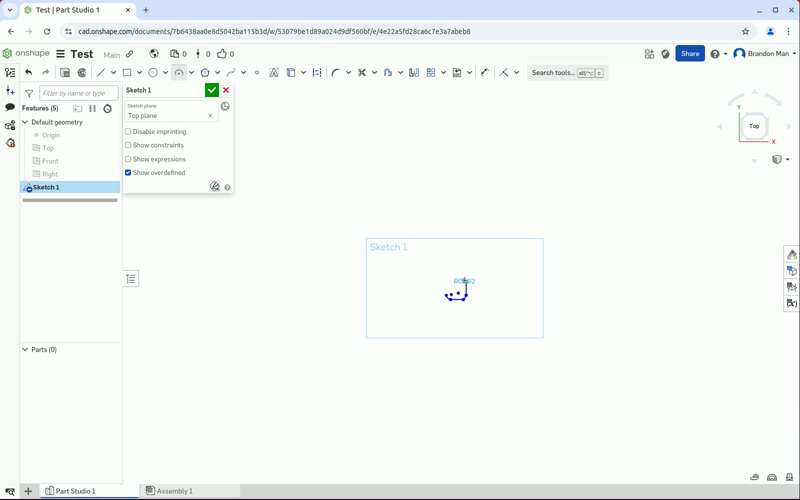
scroll(6)
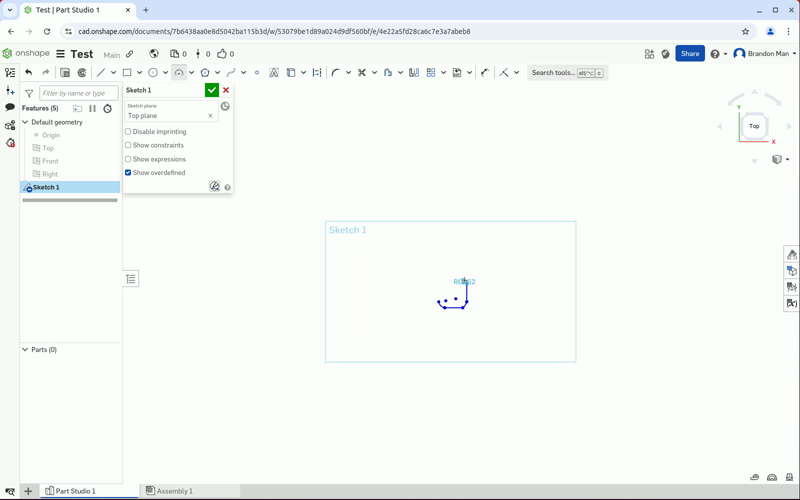
scroll(6)
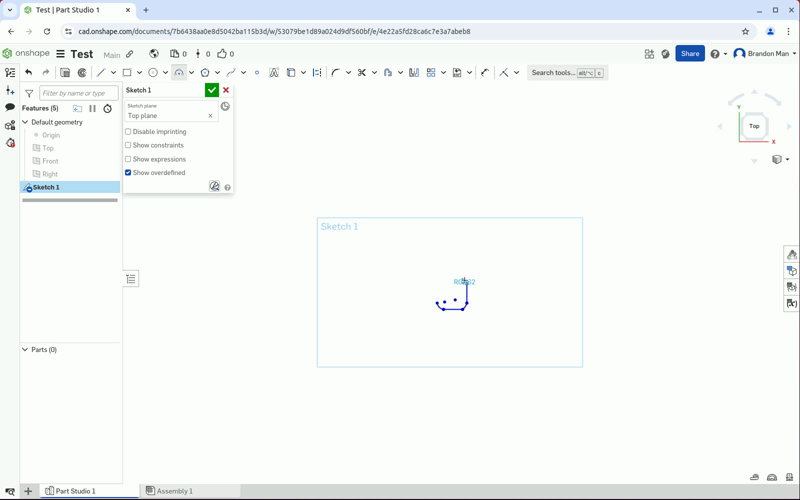
scroll(6)
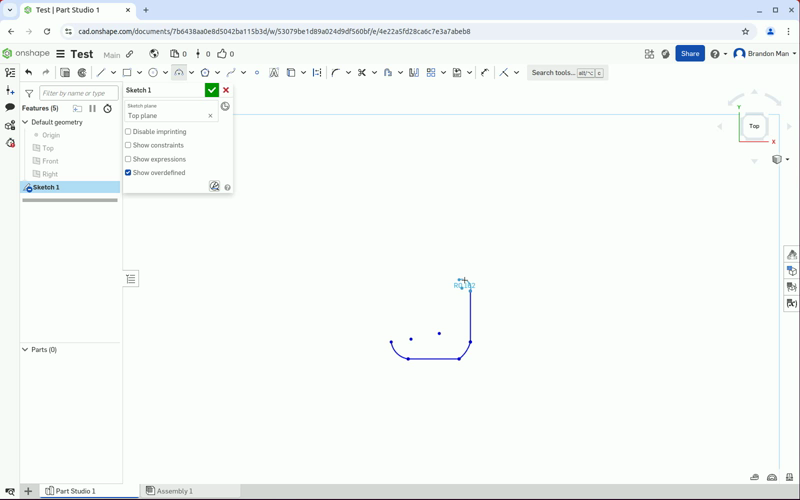
click(464, 279)
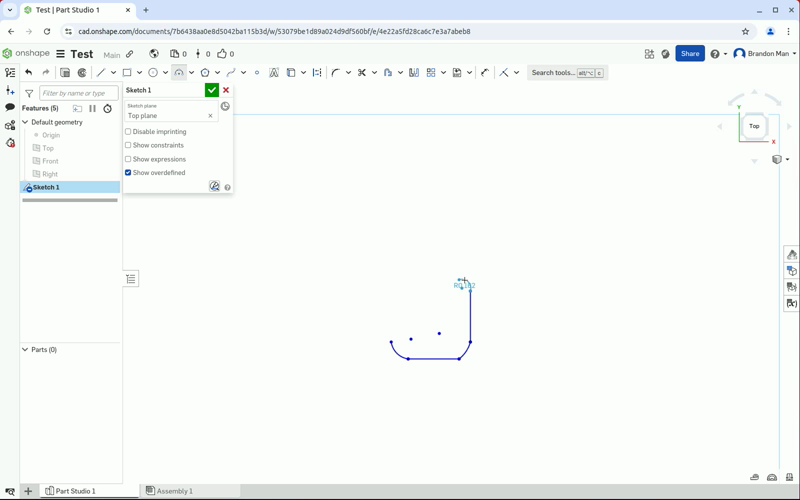
scroll(-6)
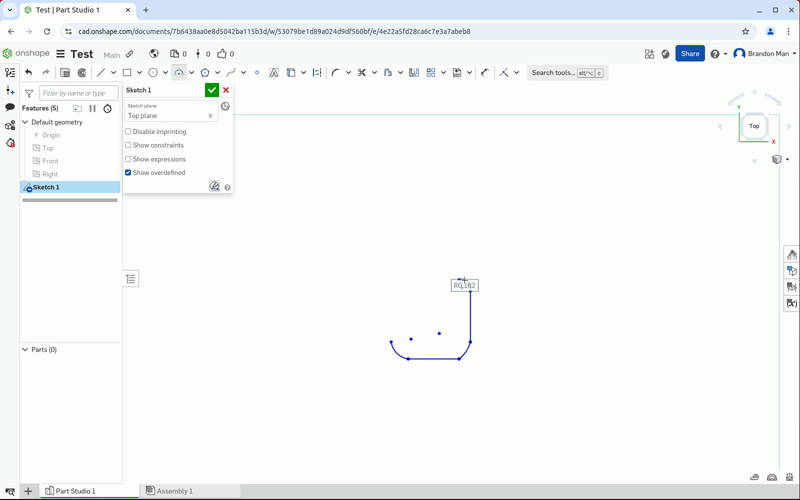
scroll(-6)
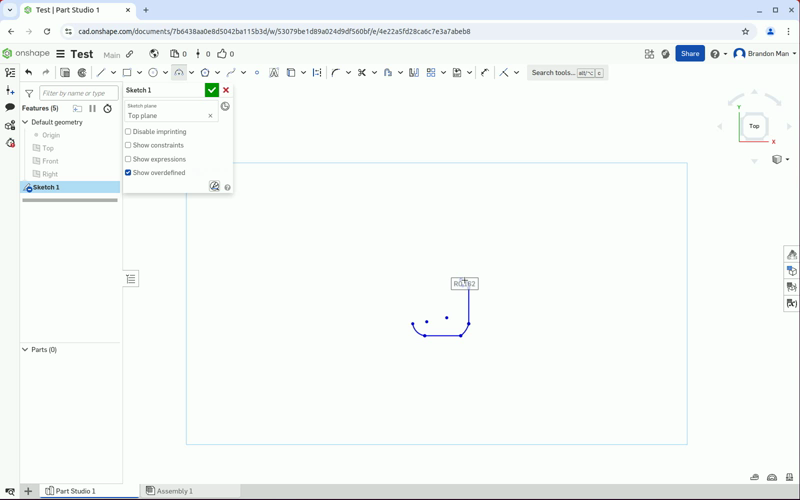
scroll(-6)
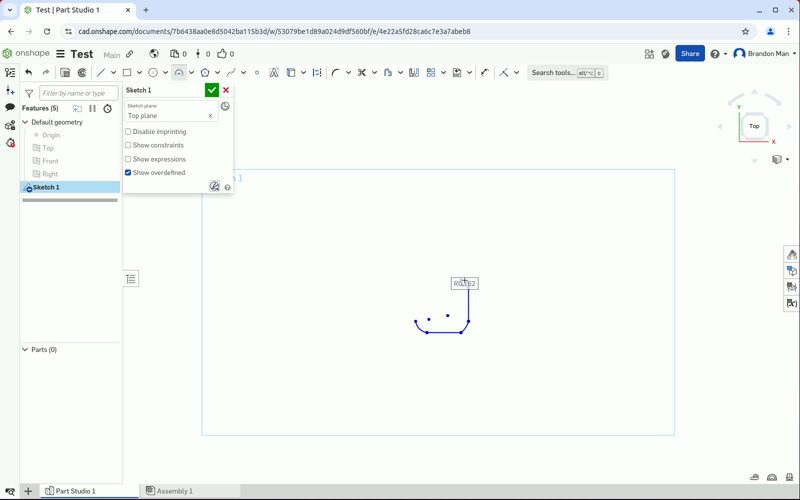
scroll(-6)
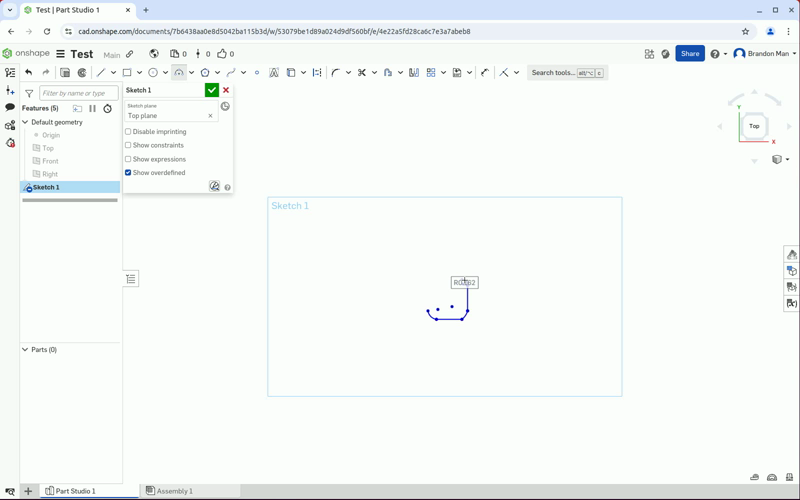
scroll(-6)
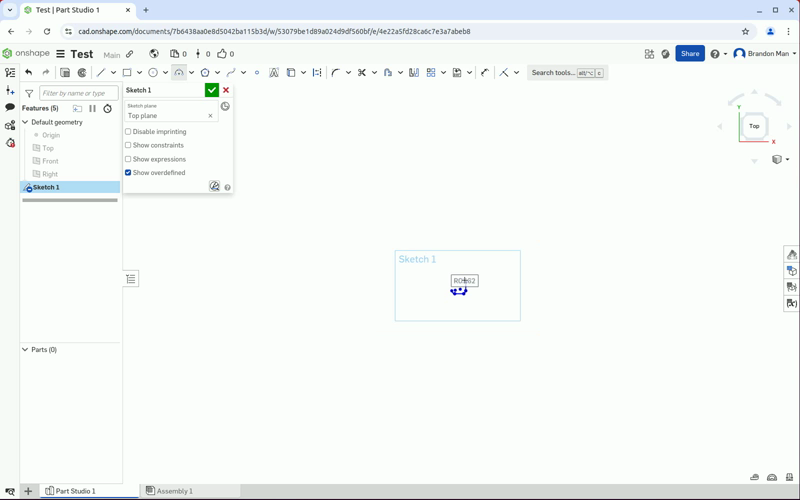
scroll(-6)
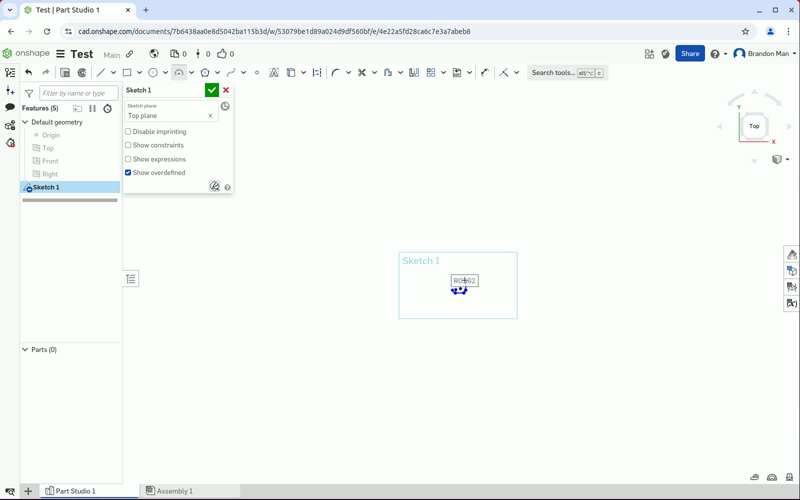
scroll(-6)
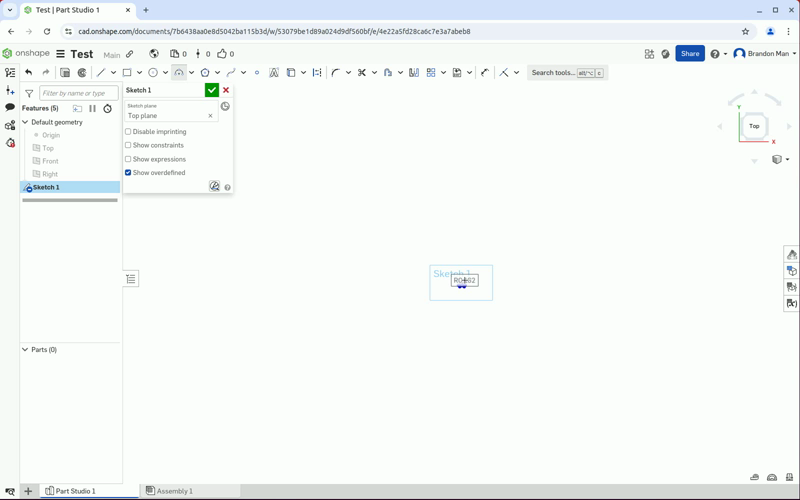
key_up(shift)
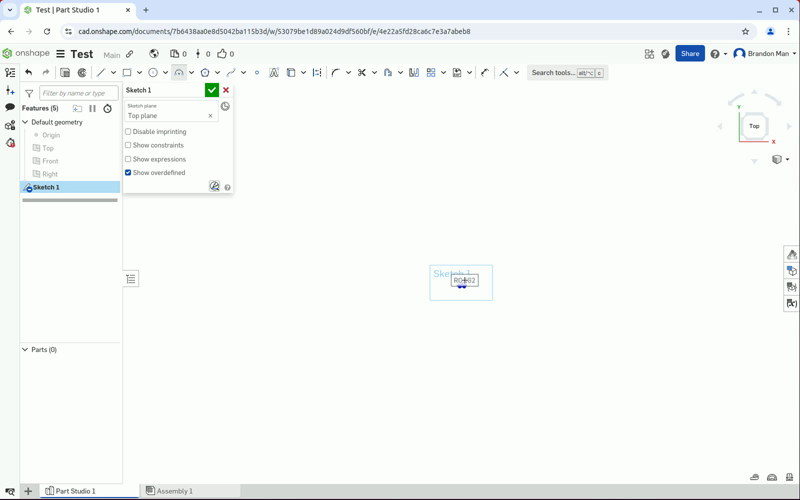
key(esc)
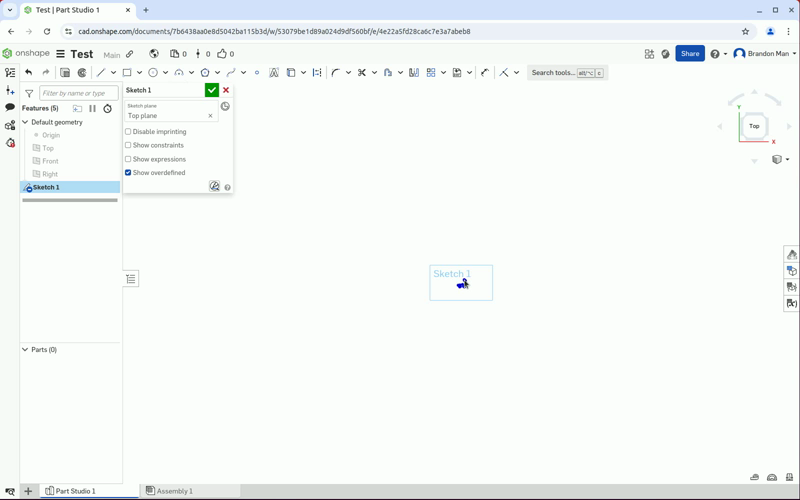
key(l)
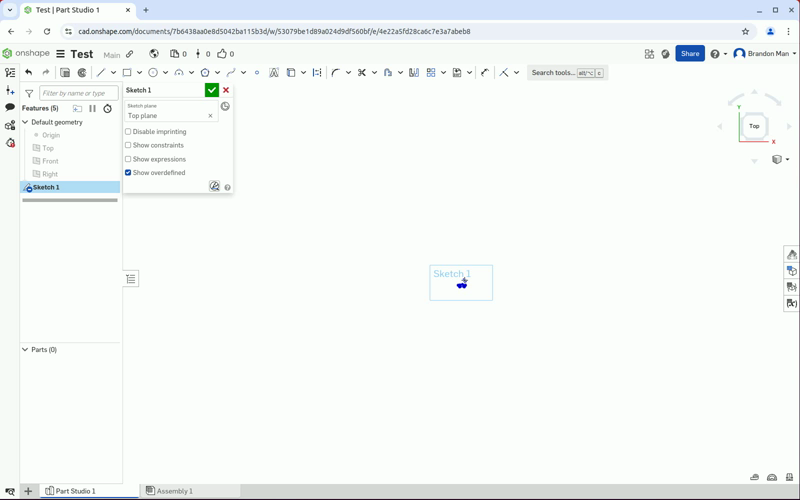
mouse_move(464, 279)
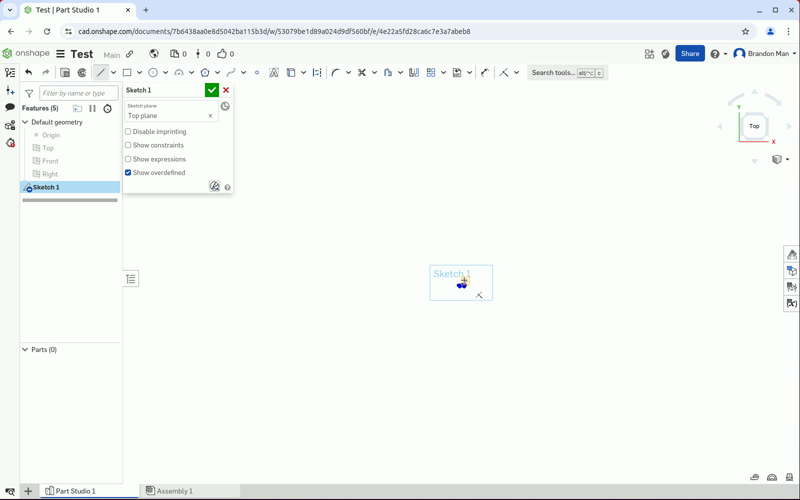
scroll(6)
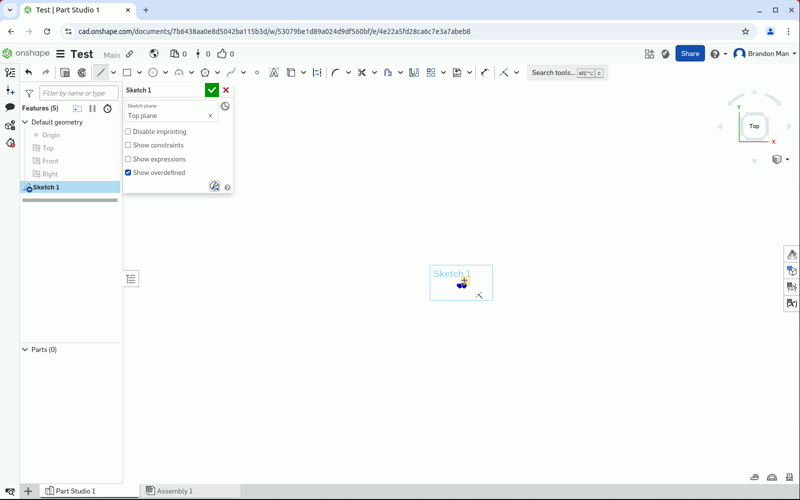
scroll(6)
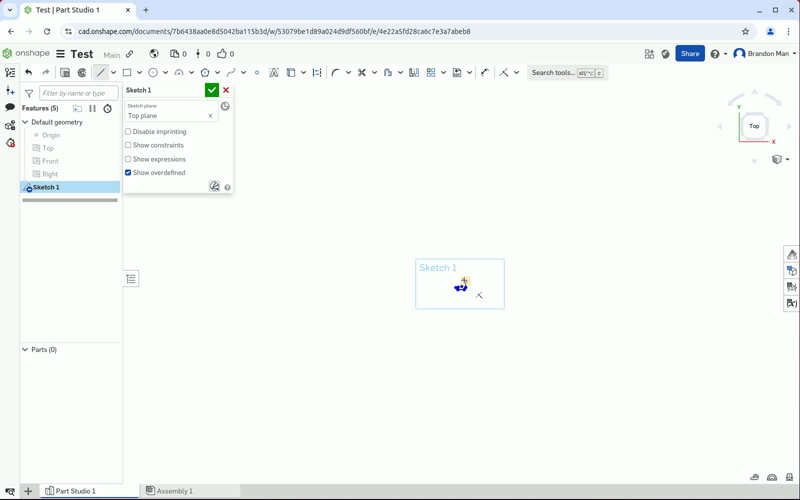
scroll(6)
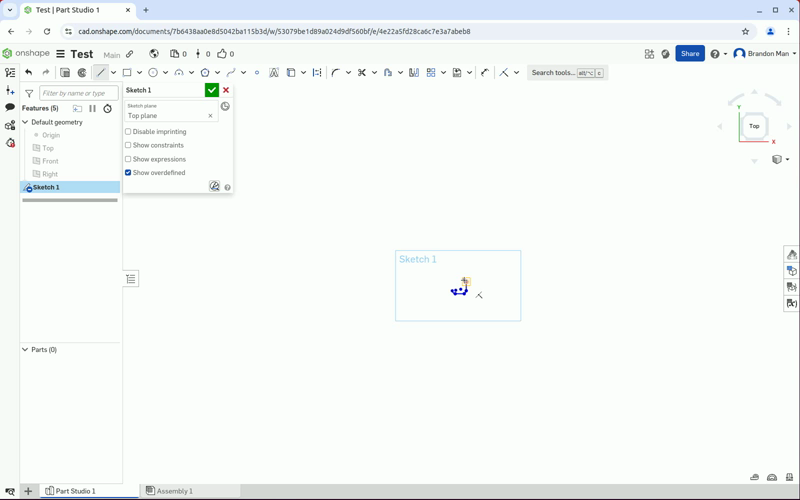
scroll(6)
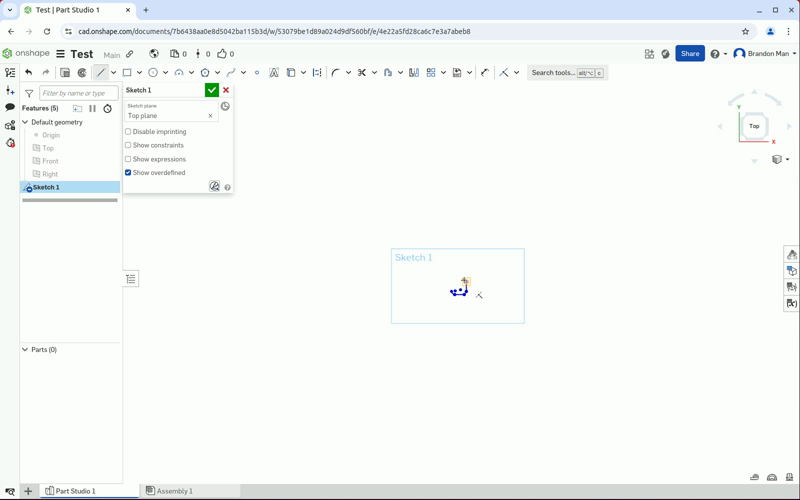
scroll(6)
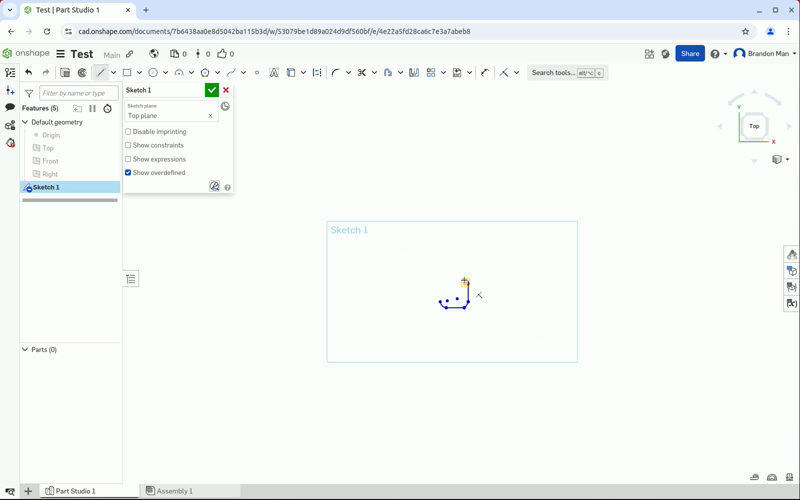
scroll(6)
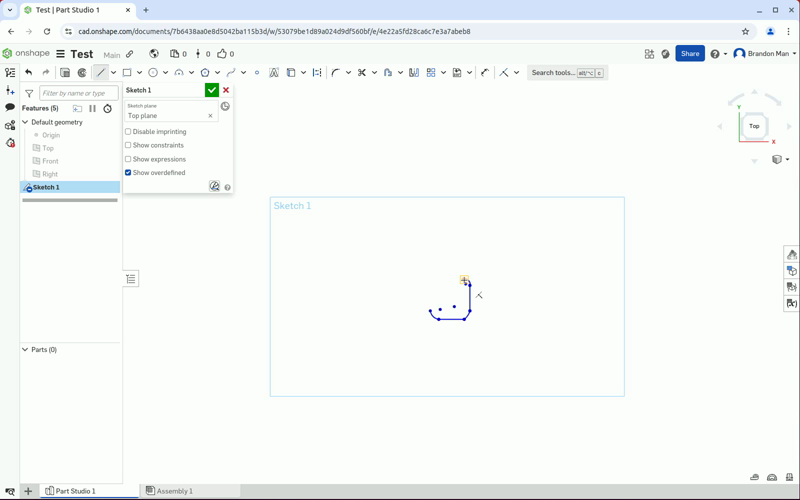
scroll(6)
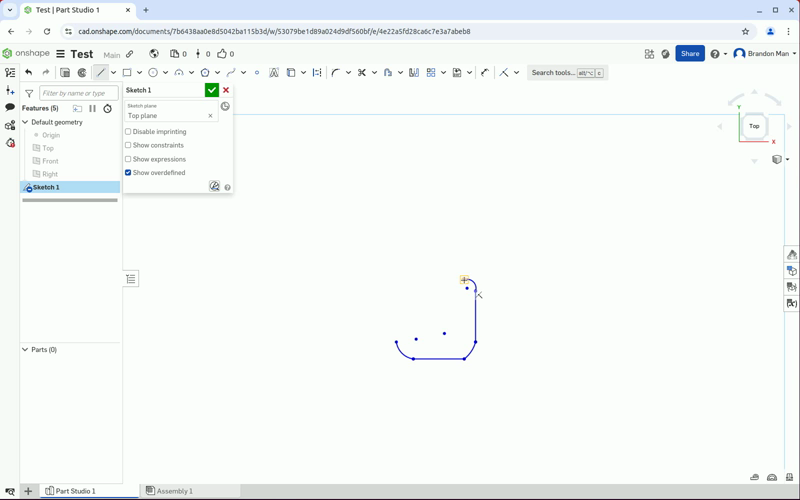
click(464, 279)
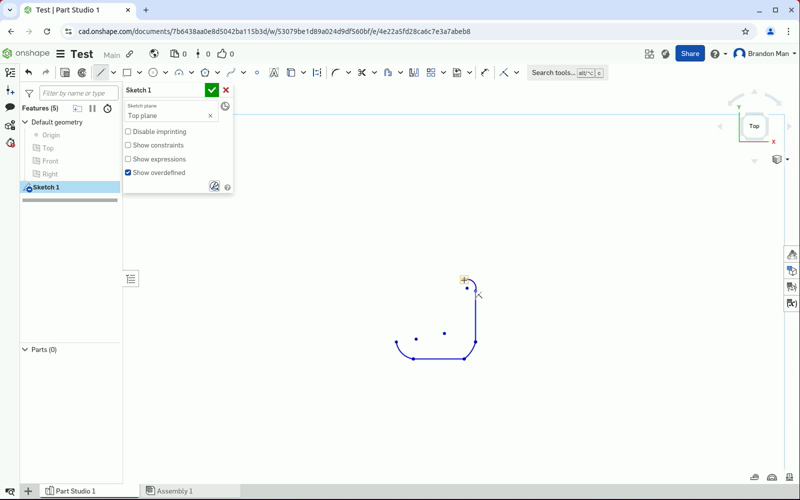
scroll(-6)
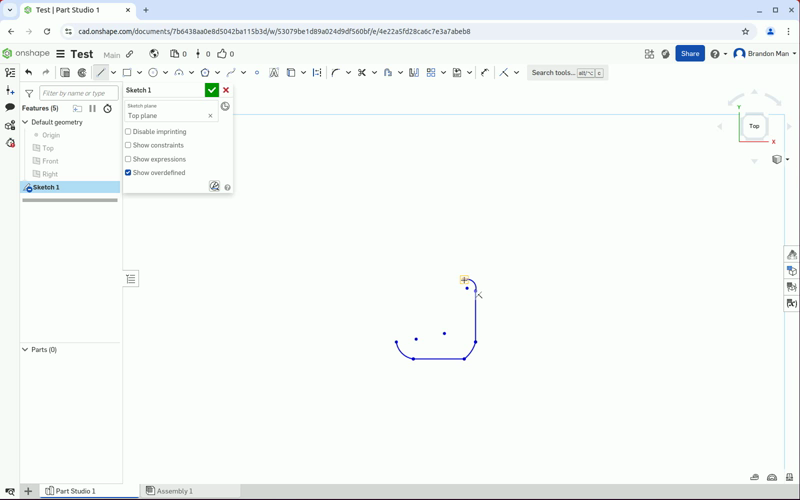
scroll(-6)
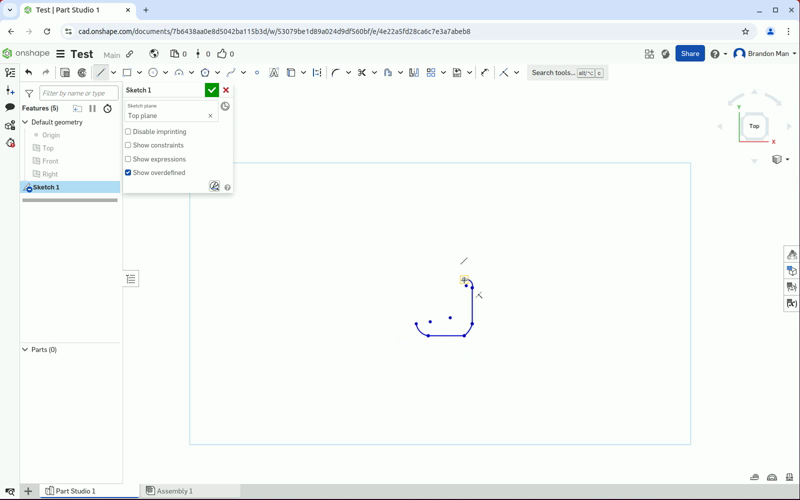
scroll(-6)
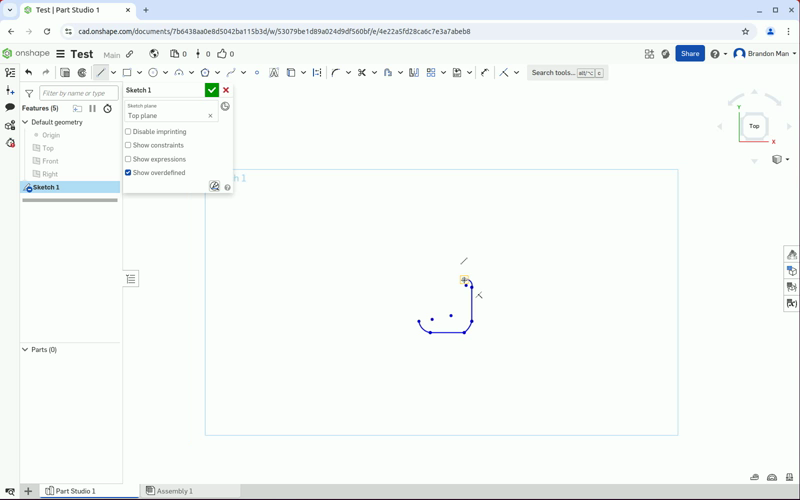
scroll(-6)
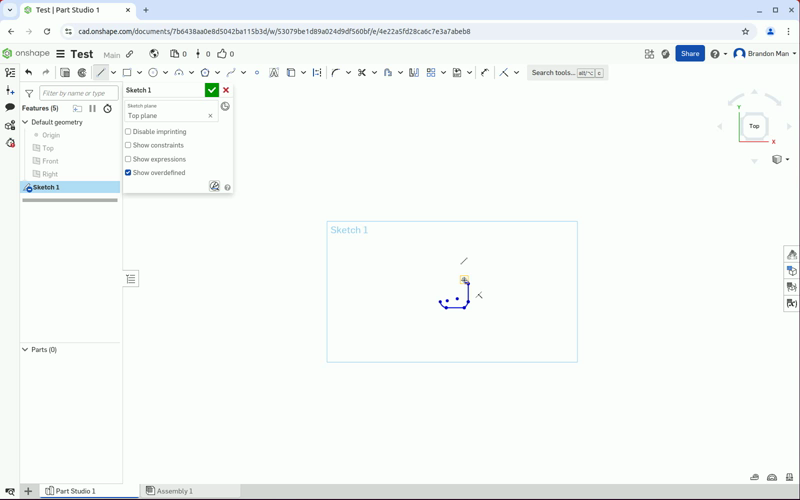
scroll(-6)
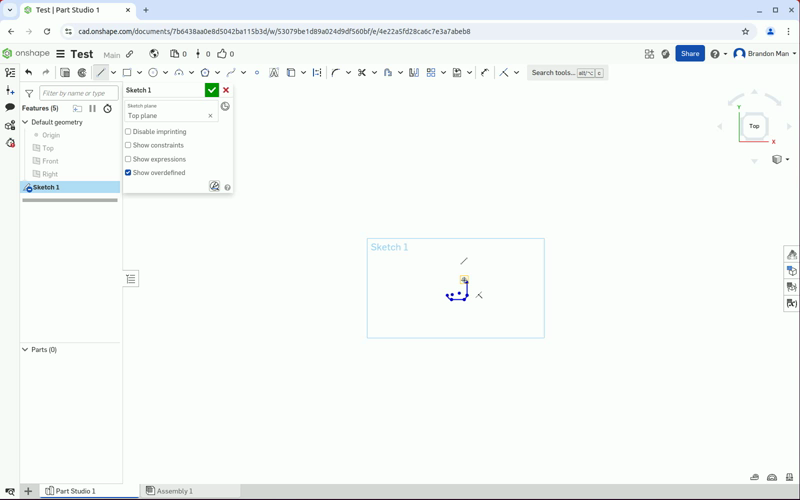
scroll(-6)
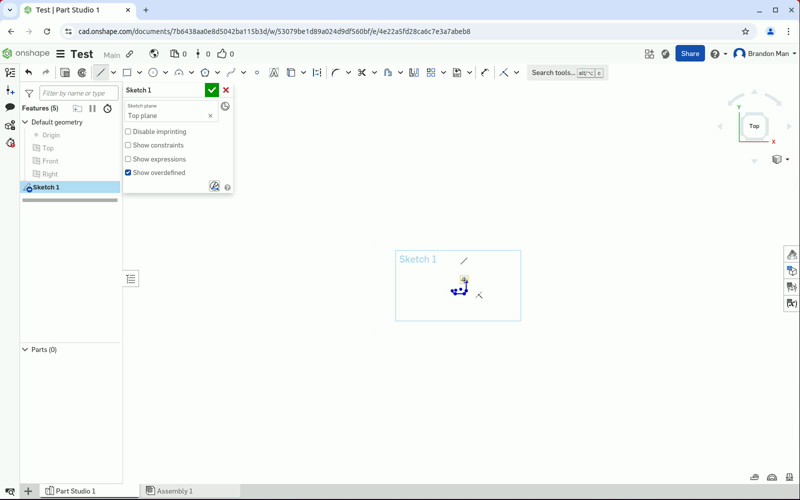
scroll(-6)
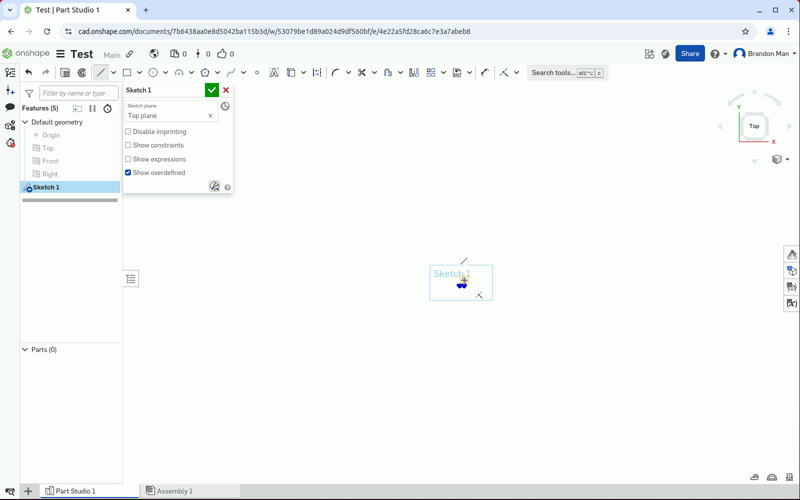
key_down(shift)
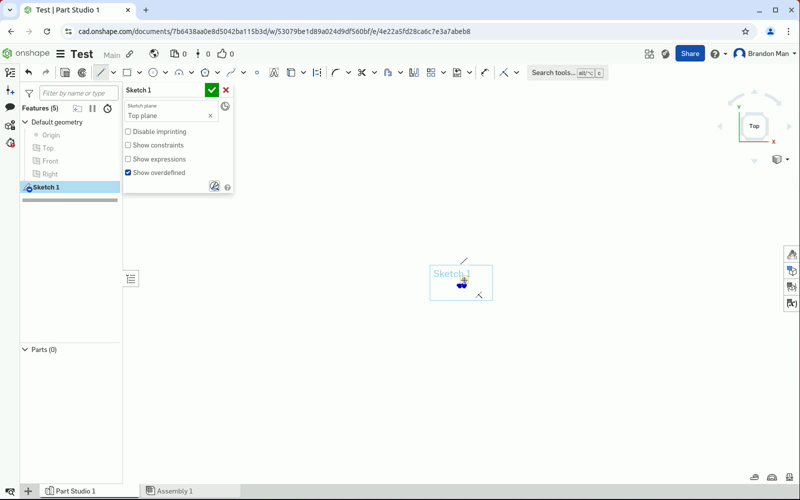
mouse_move(494, 279)
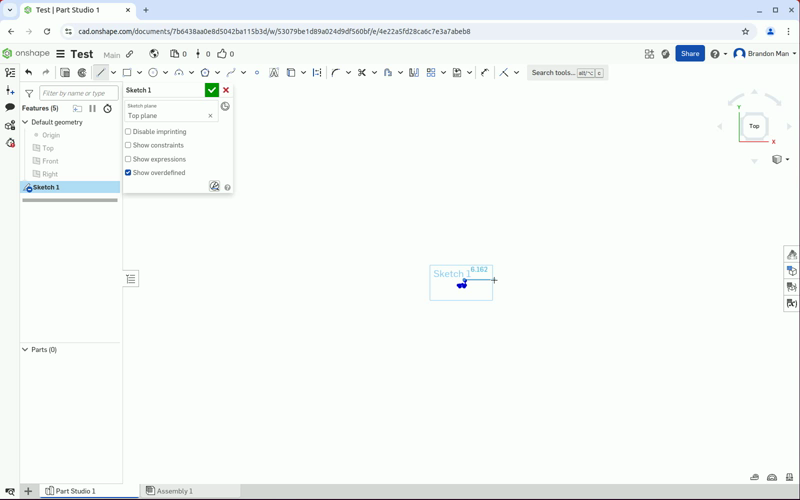
mouse_move(459, 279)
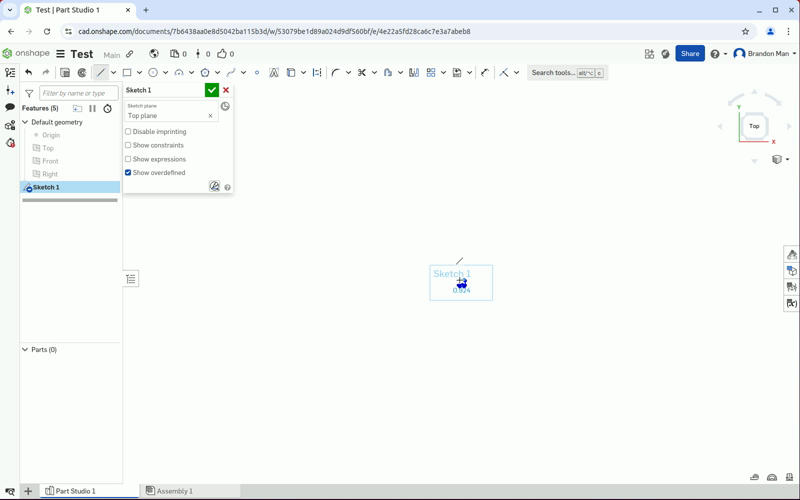
scroll(6)
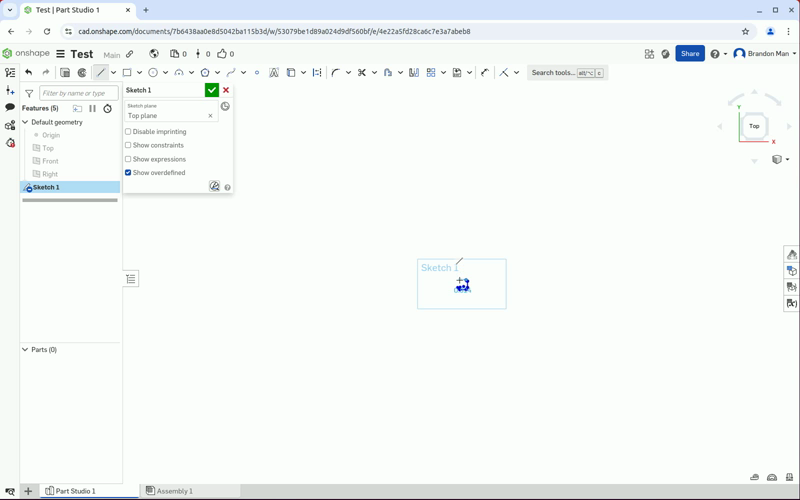
scroll(6)
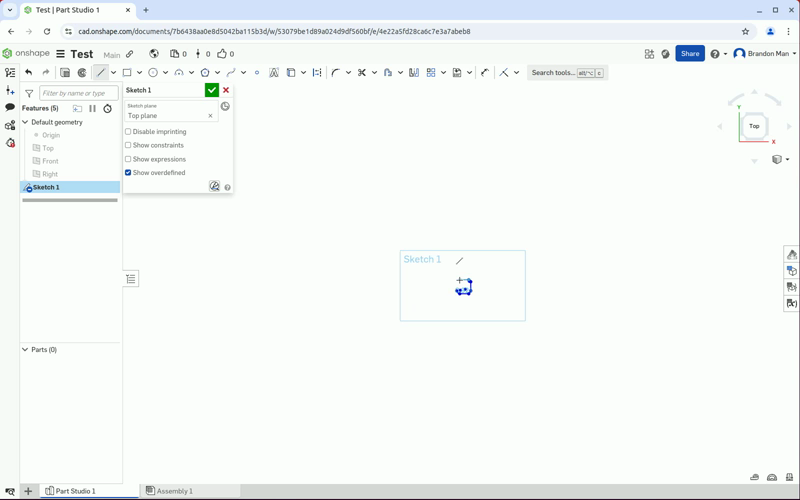
scroll(6)
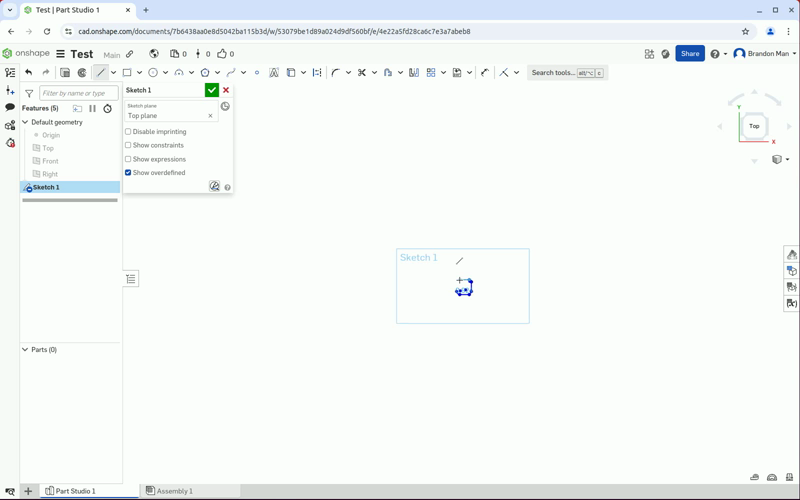
scroll(6)
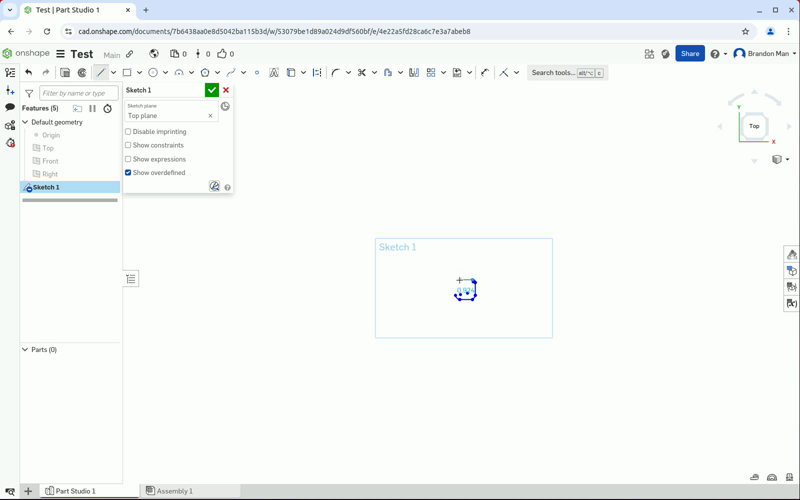
scroll(6)
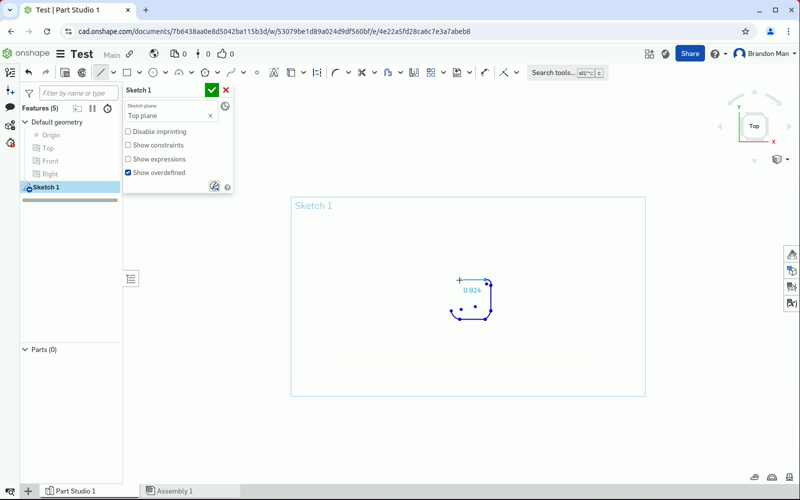
scroll(6)
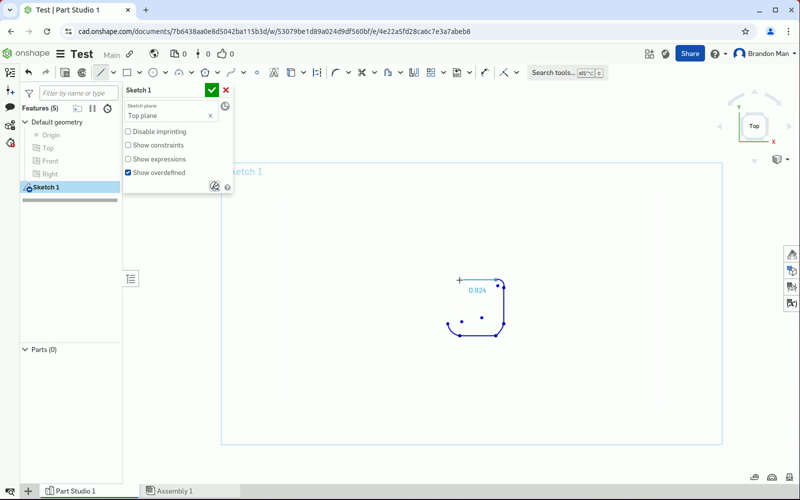
scroll(6)
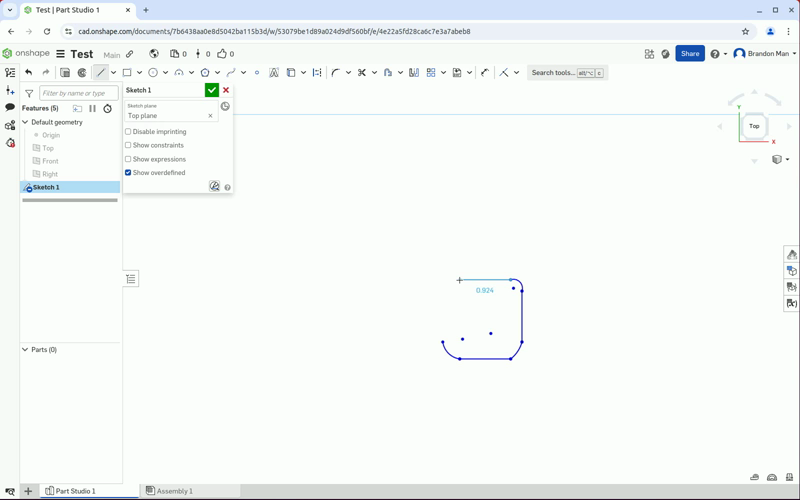
click(459, 279)
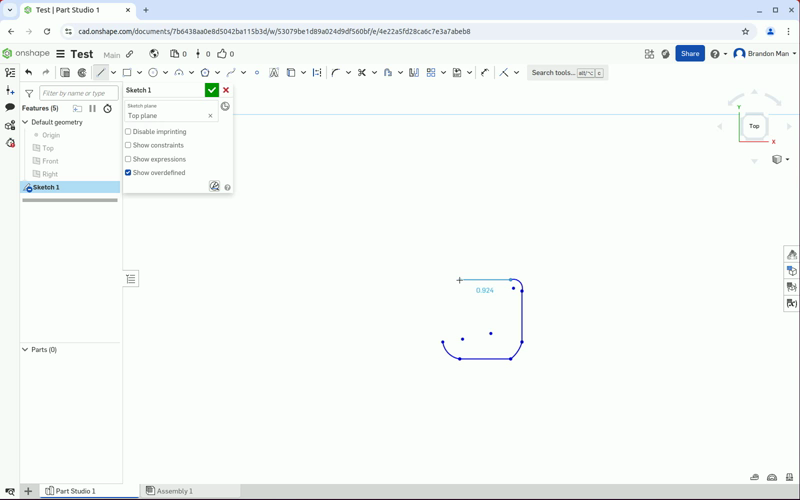
scroll(-6)
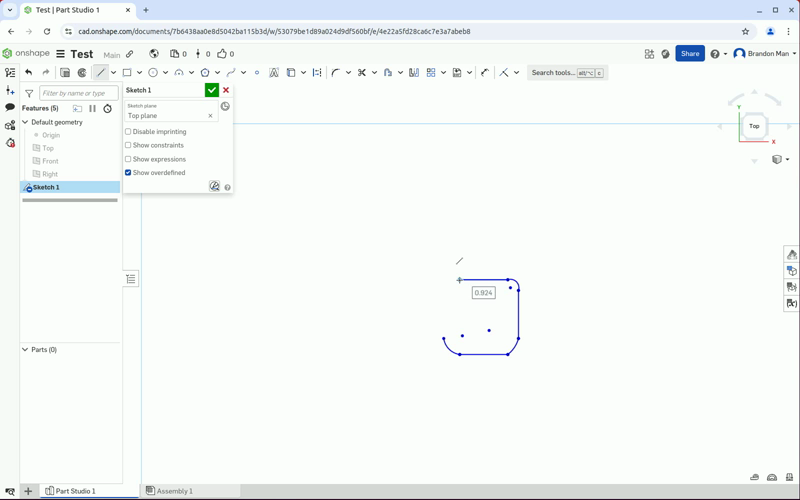
scroll(-6)
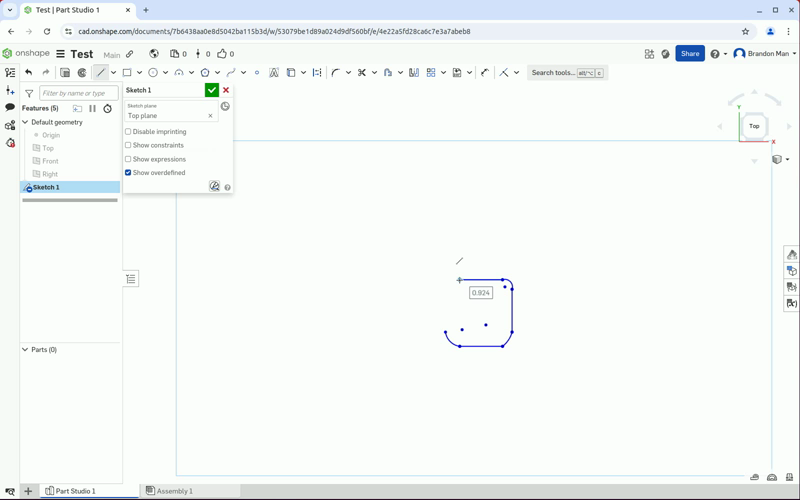
scroll(-6)
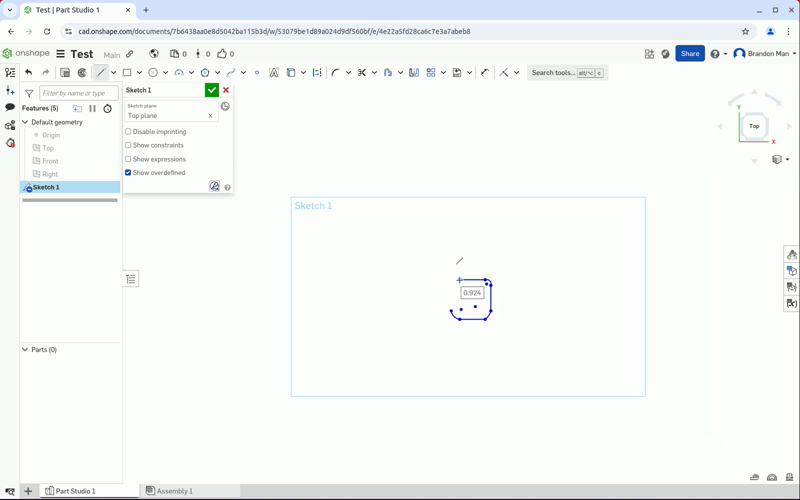
scroll(-6)
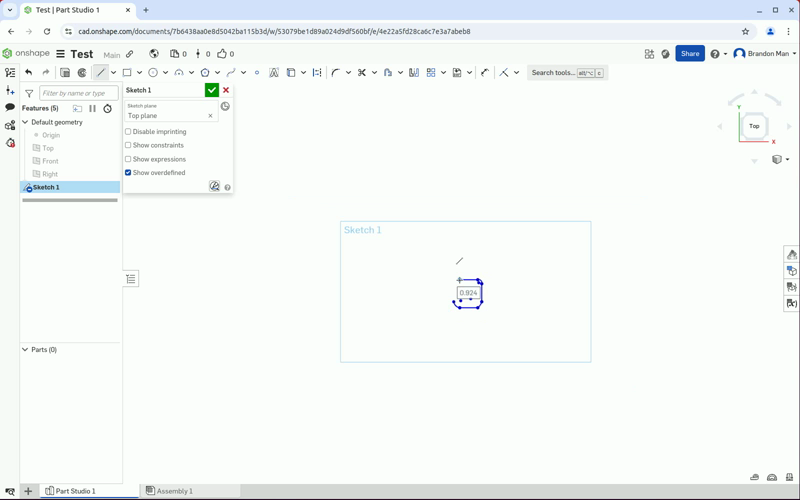
scroll(-6)
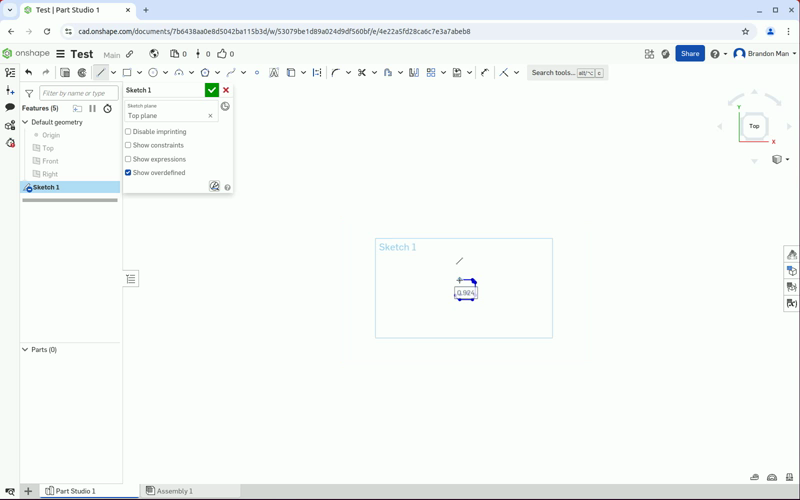
scroll(-6)
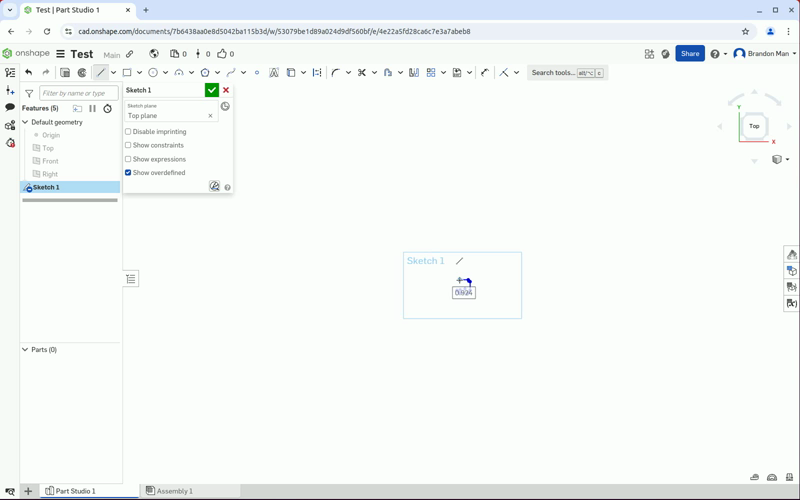
scroll(-6)
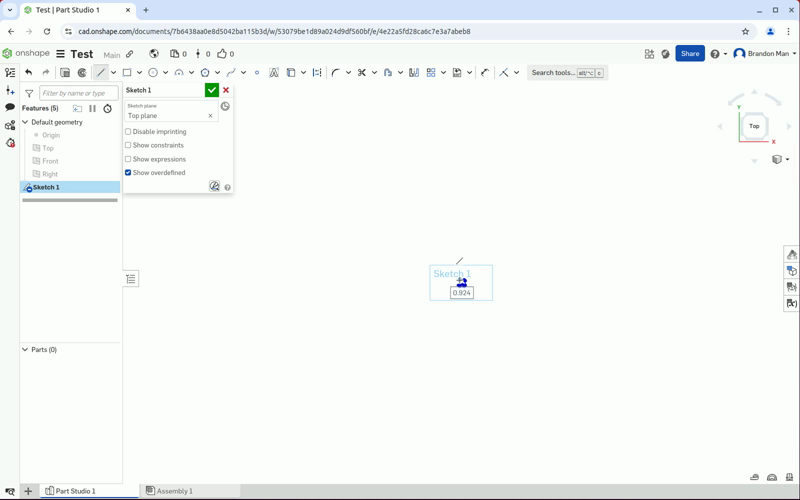
key_up(shift)
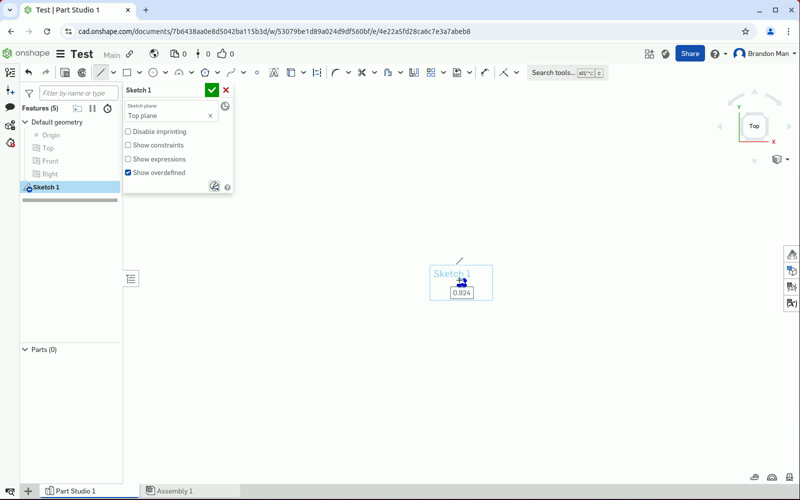
key(esc)
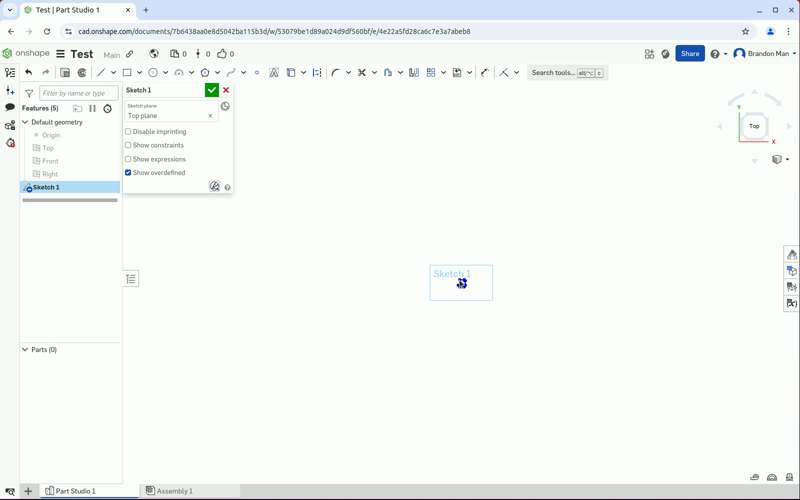
key(a)
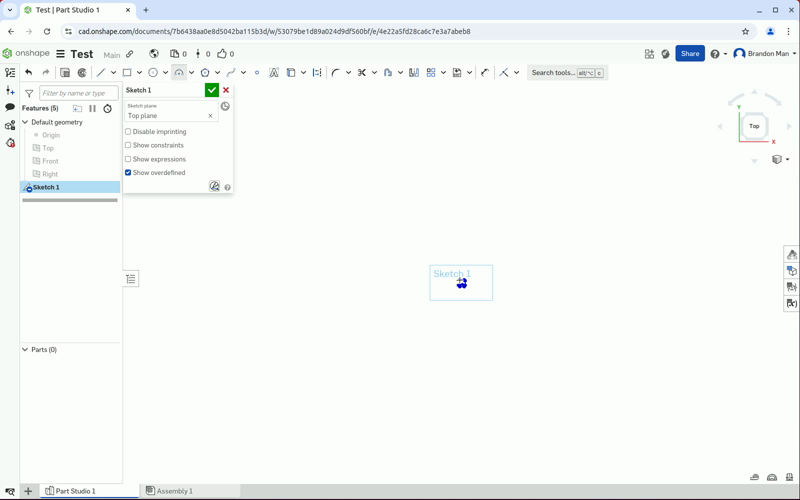
mouse_move(459, 279)
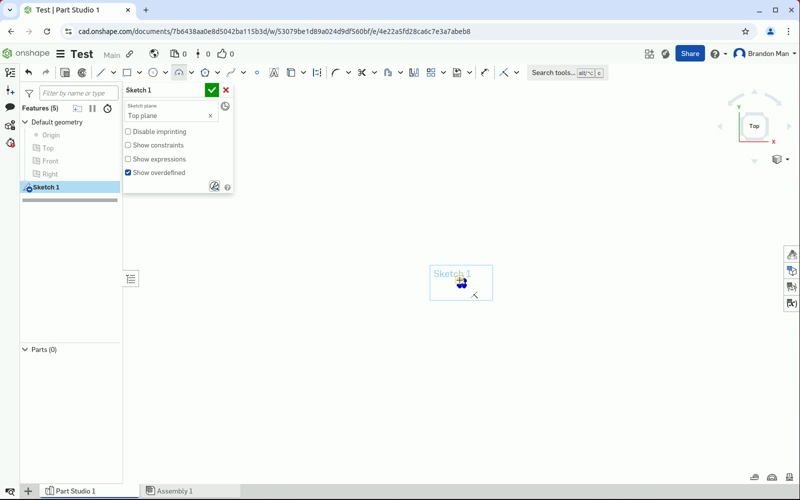
click(459, 279)
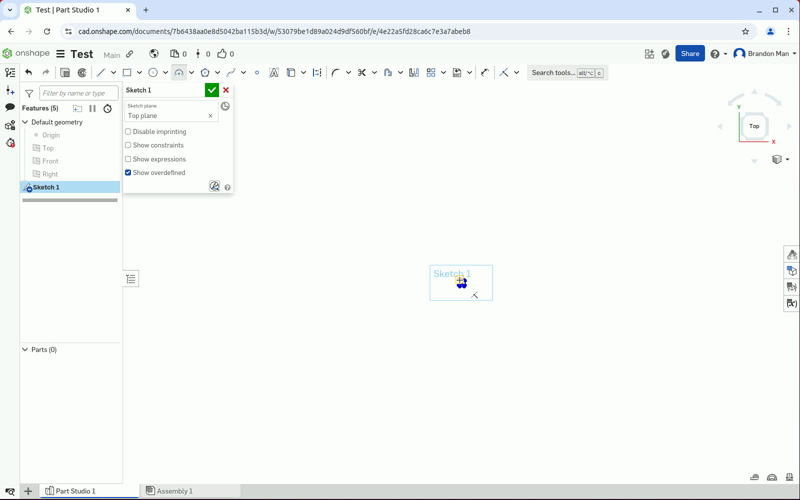
key_down(shift)
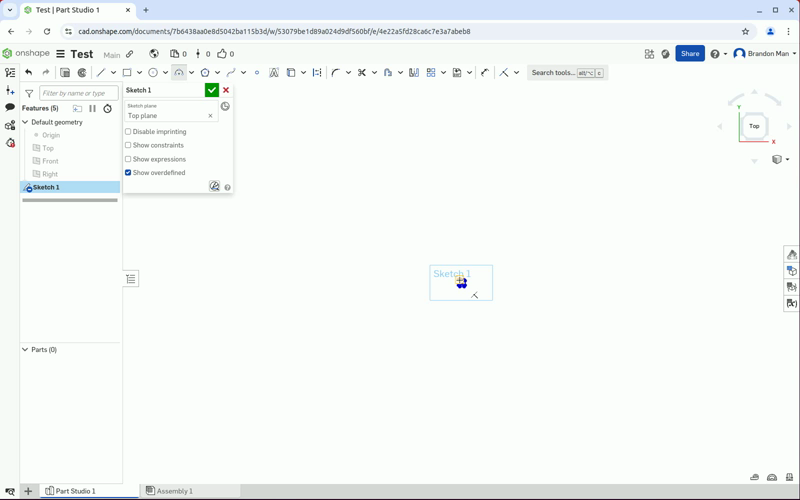
mouse_move(458, 280)
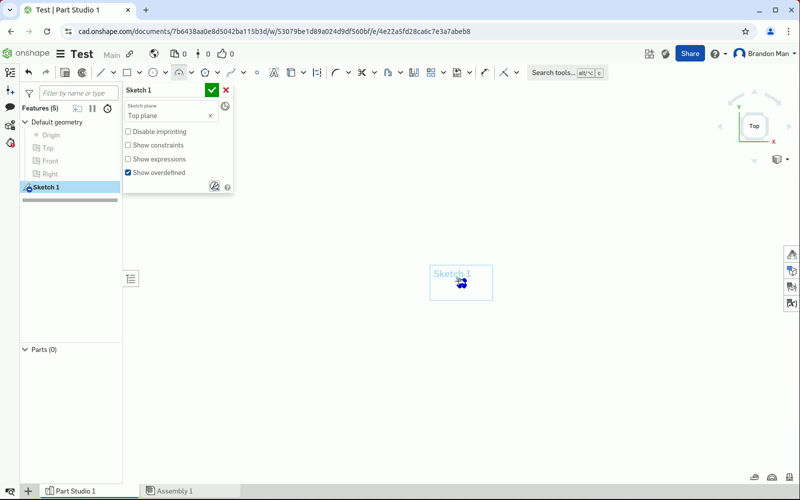
scroll(6)
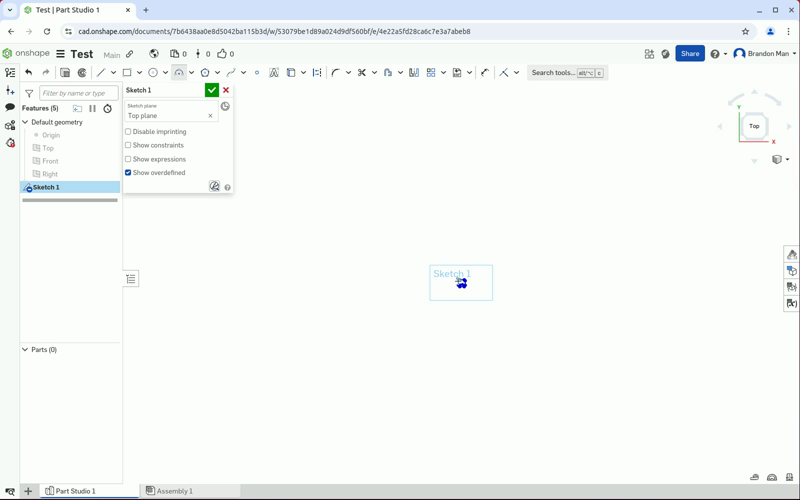
scroll(6)
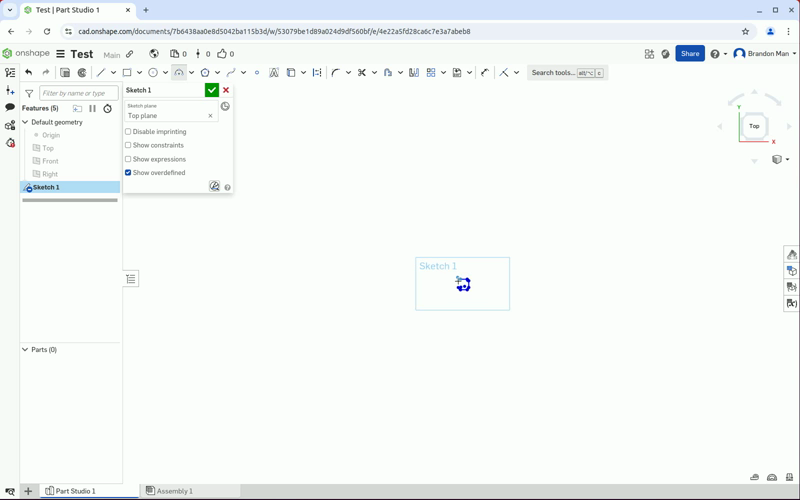
scroll(6)
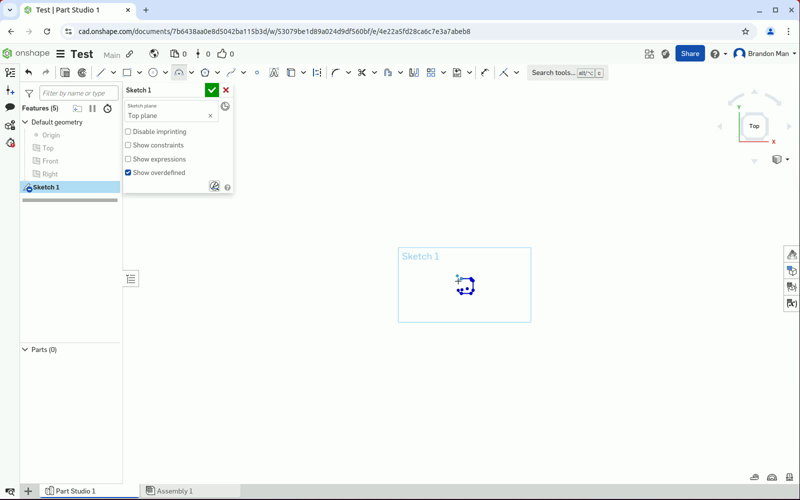
scroll(6)
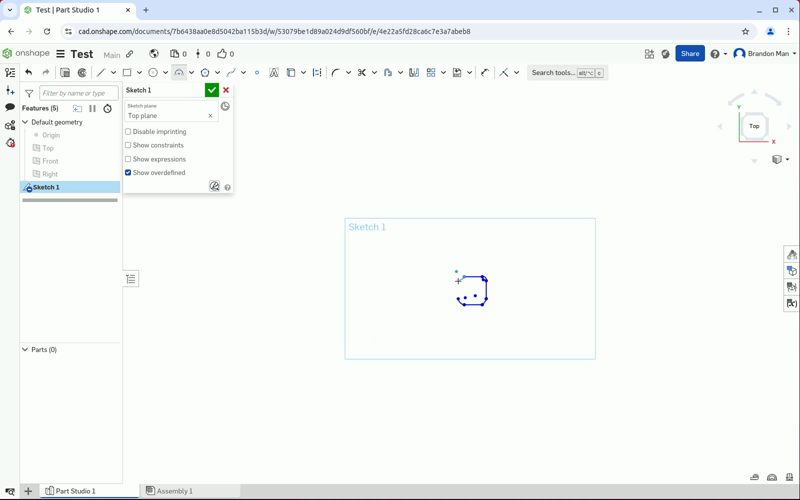
scroll(6)
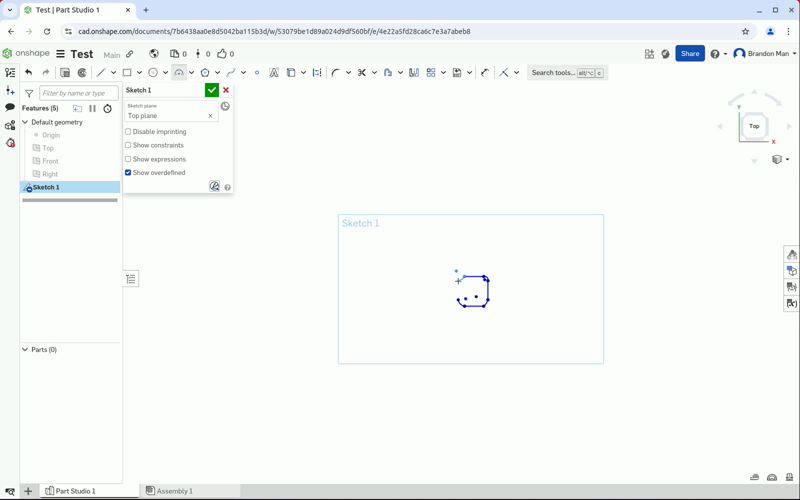
scroll(6)
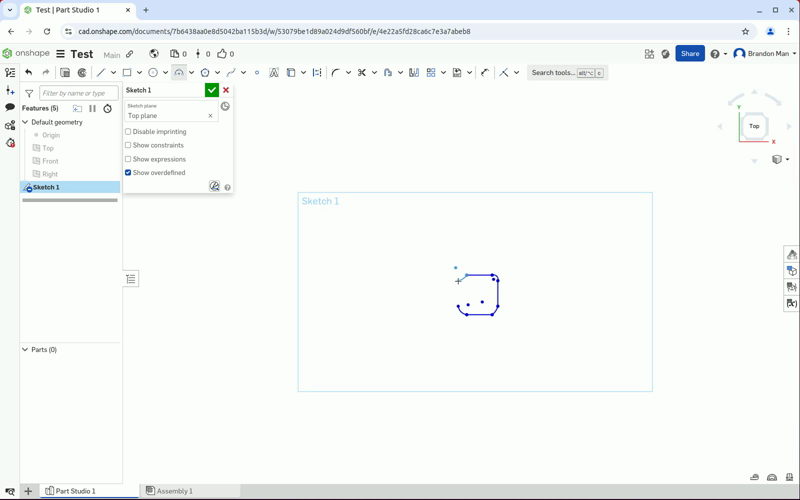
scroll(6)
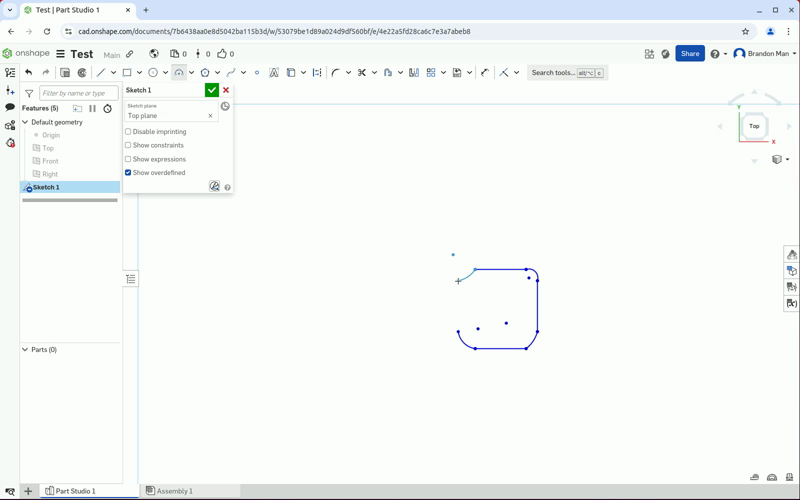
click(458, 280)
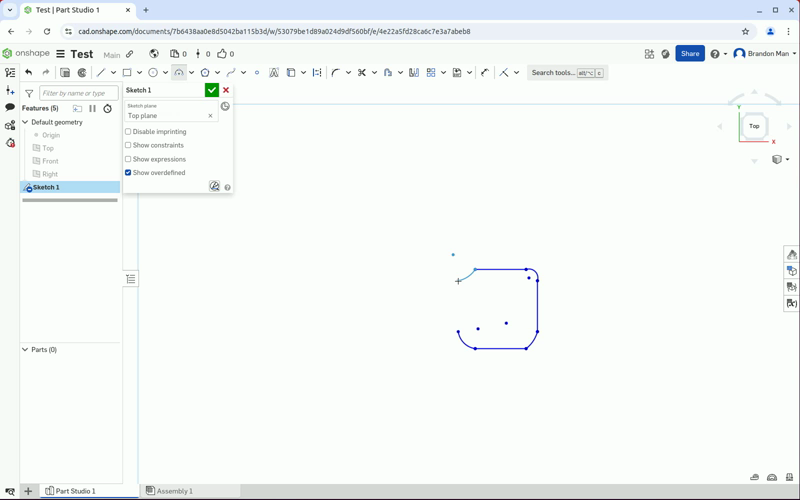
scroll(-6)
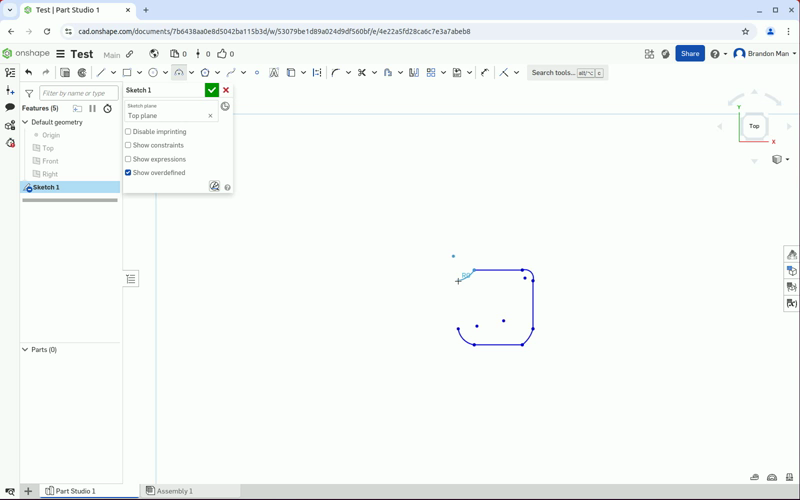
scroll(-6)
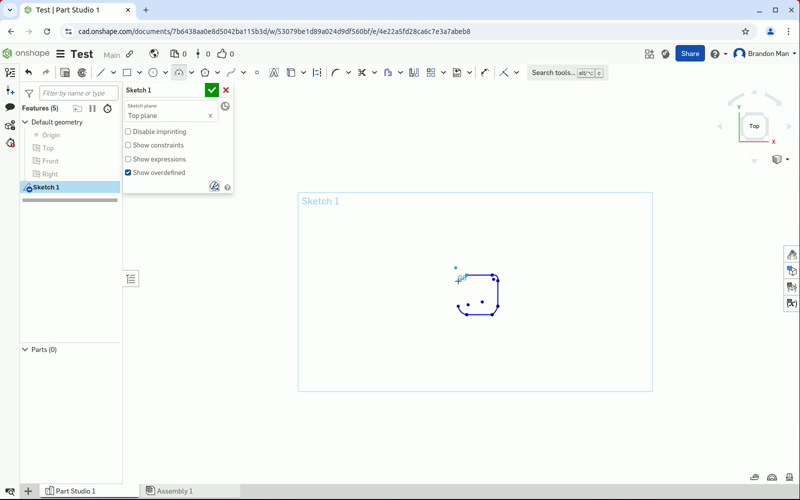
scroll(-6)
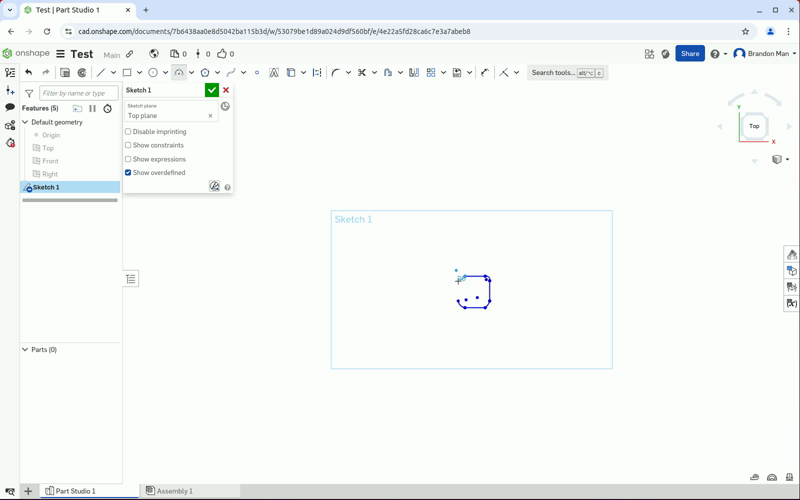
scroll(-6)
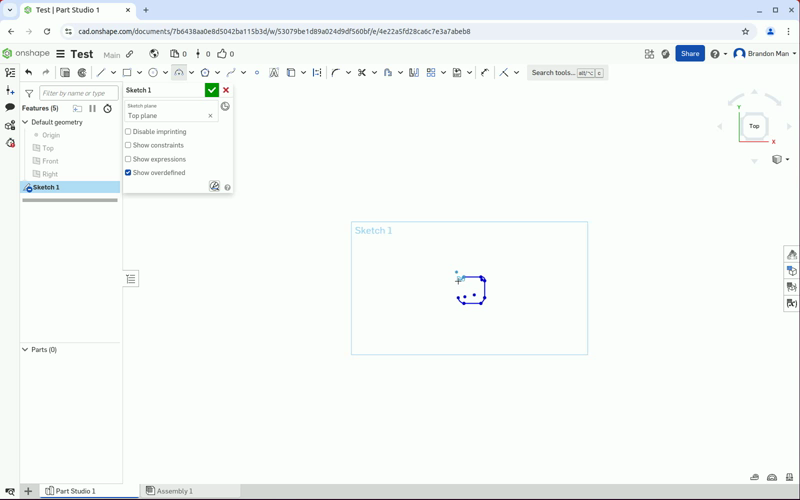
scroll(-6)
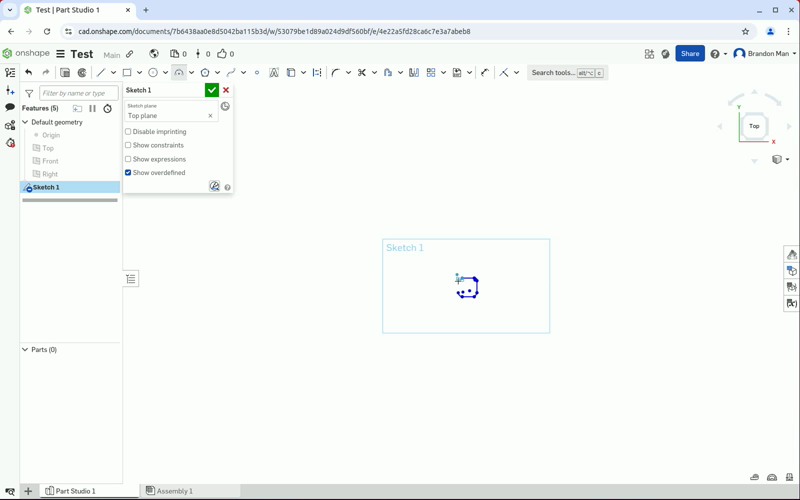
scroll(-6)
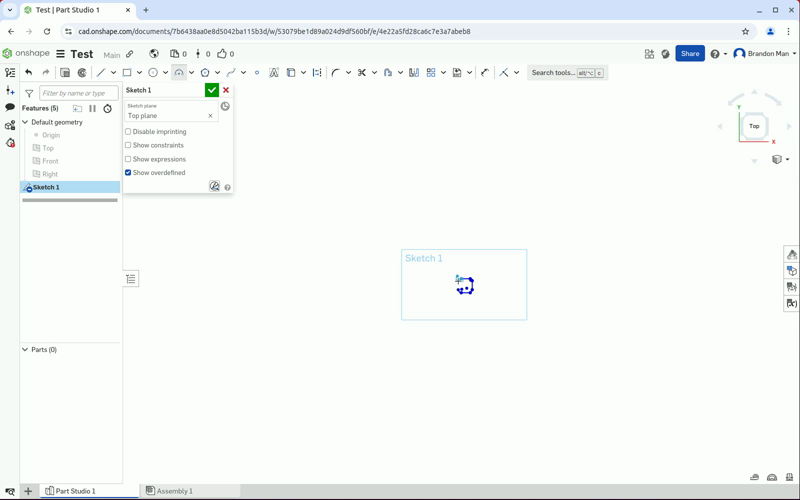
scroll(-6)
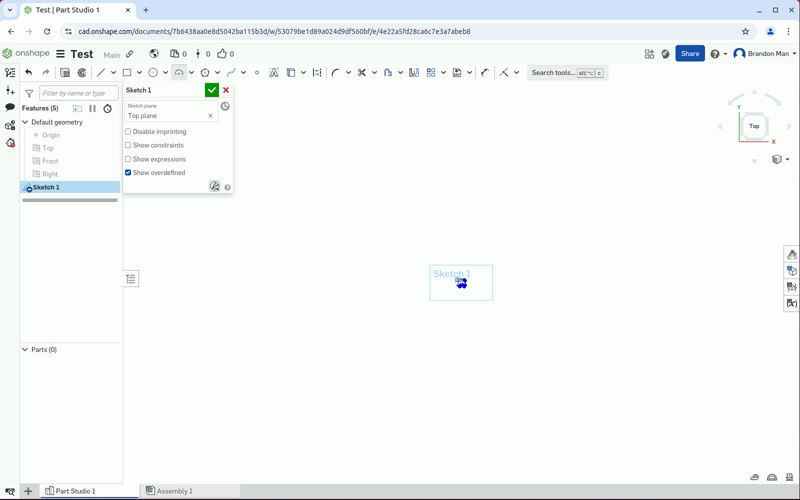
mouse_move(458, 279)
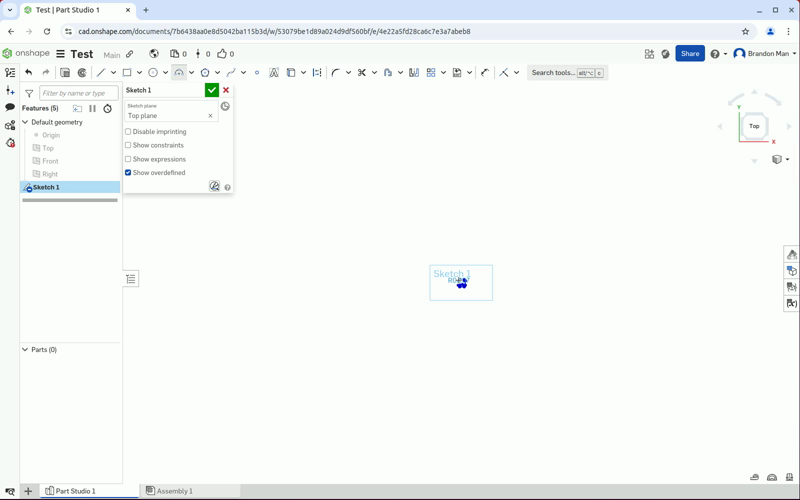
scroll(6)
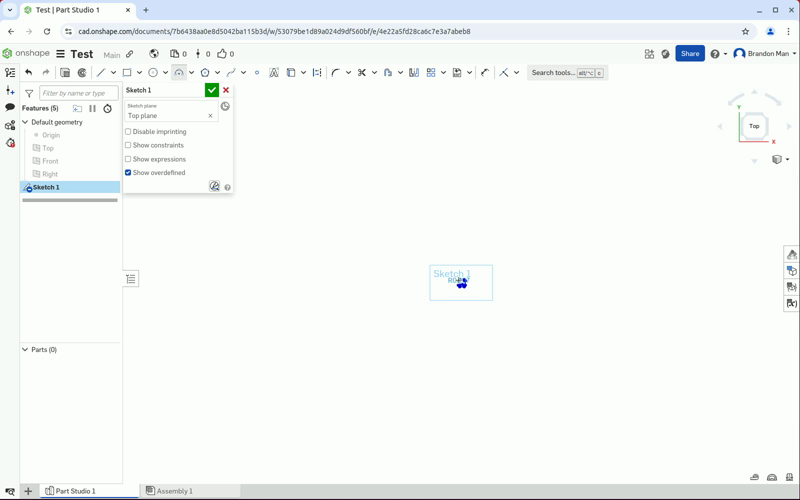
scroll(6)
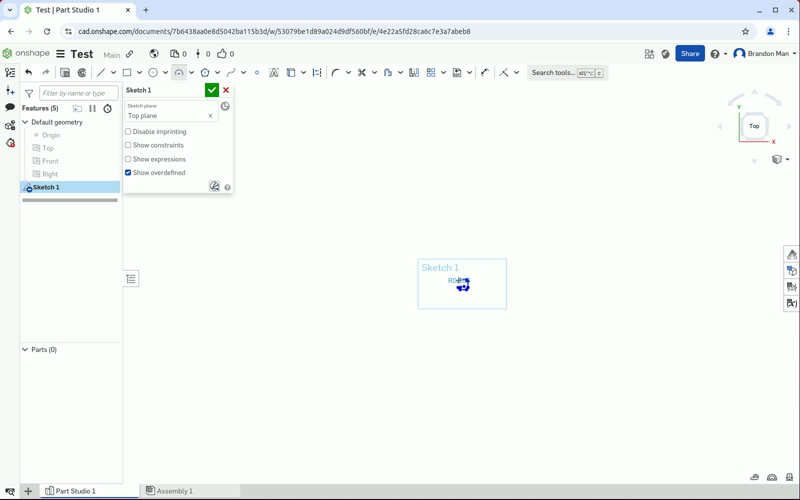
scroll(6)
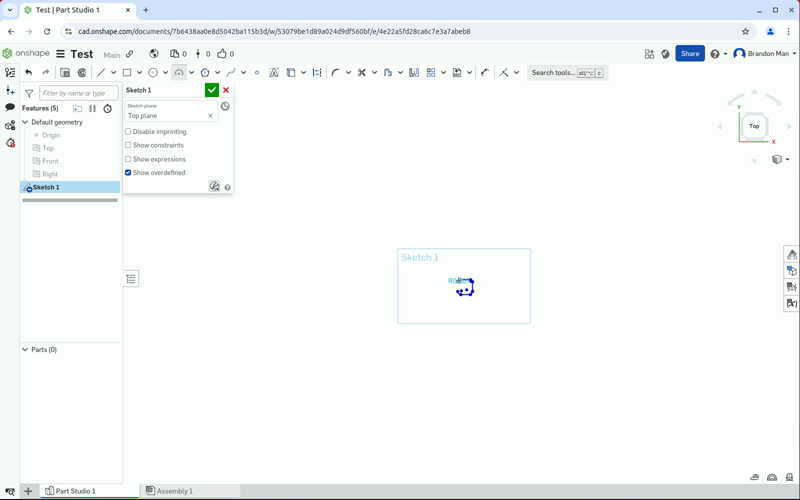
scroll(6)
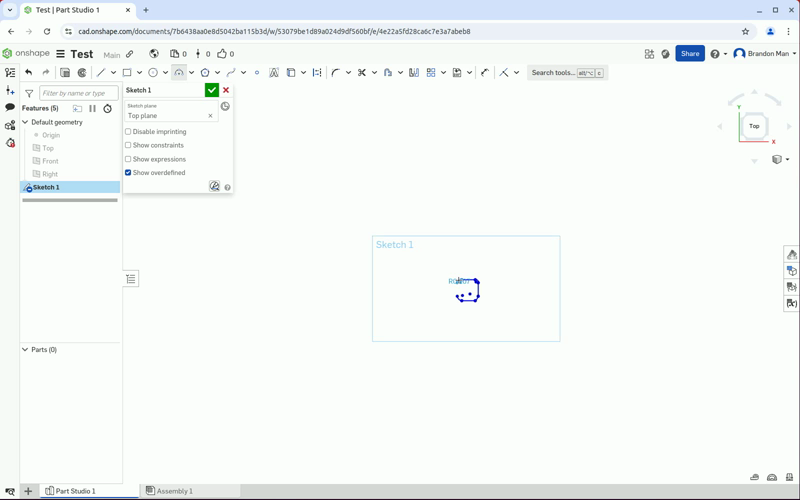
scroll(6)
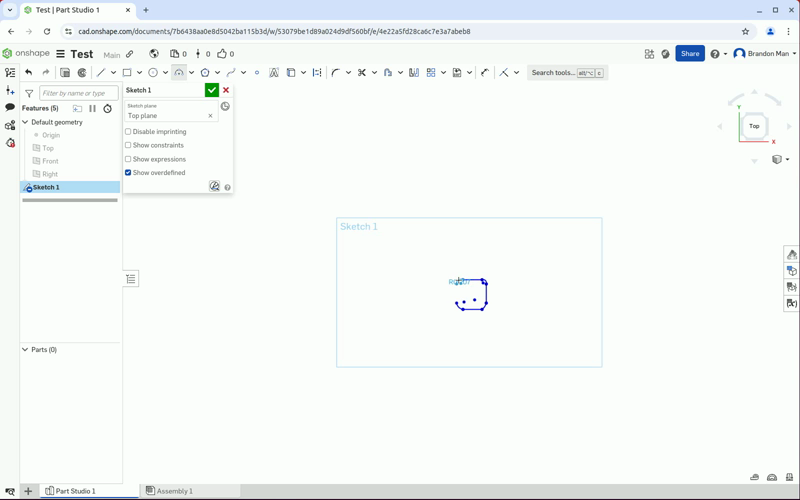
scroll(6)
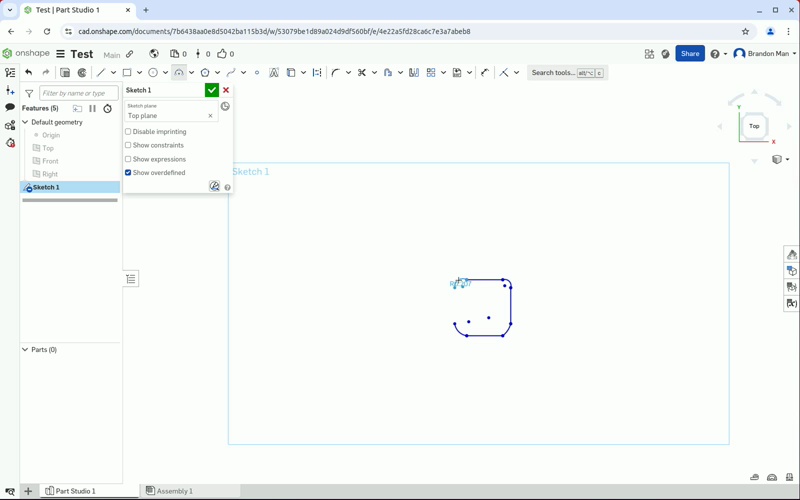
scroll(6)
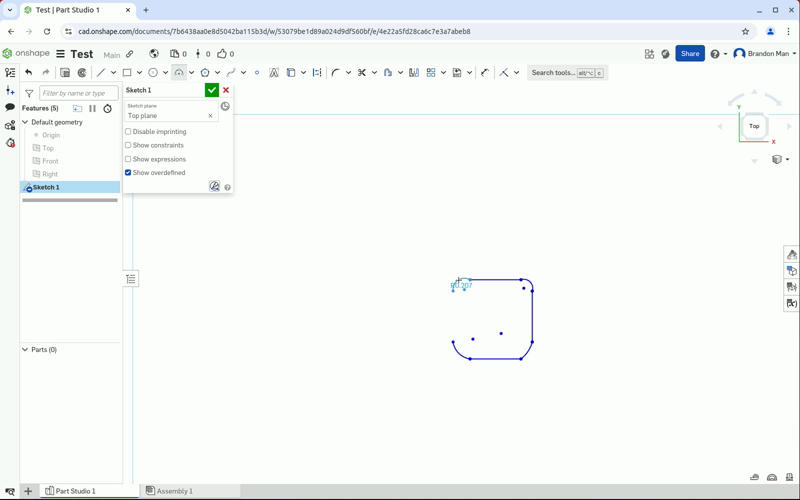
click(458, 279)
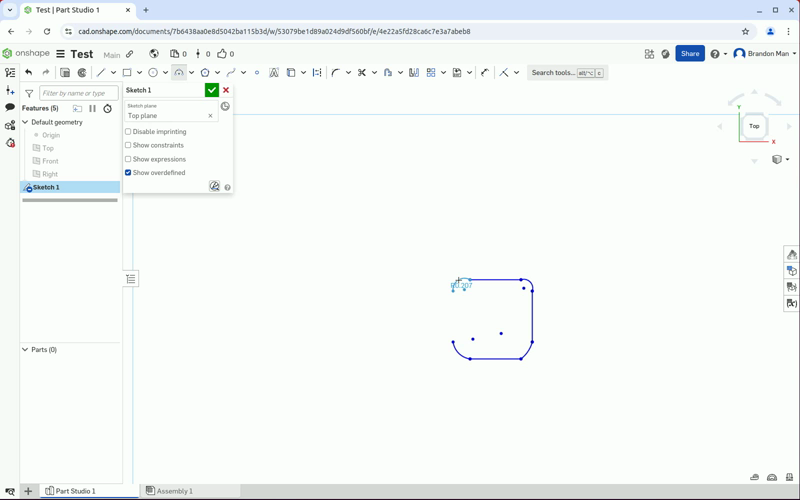
scroll(-6)
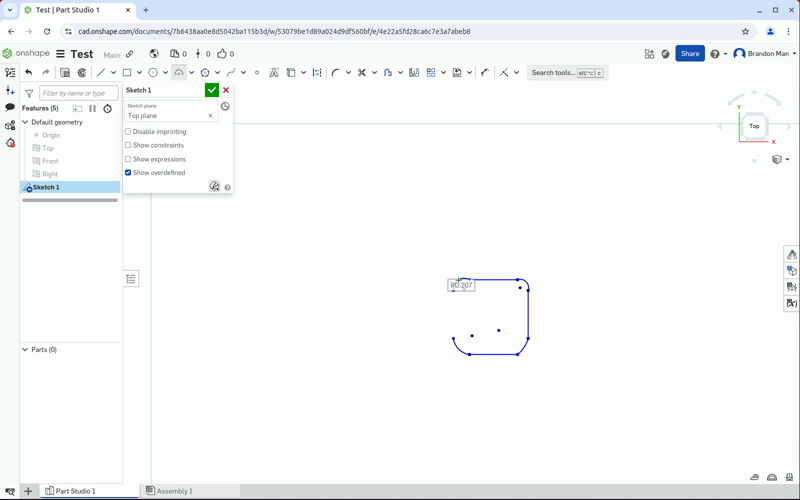
scroll(-6)
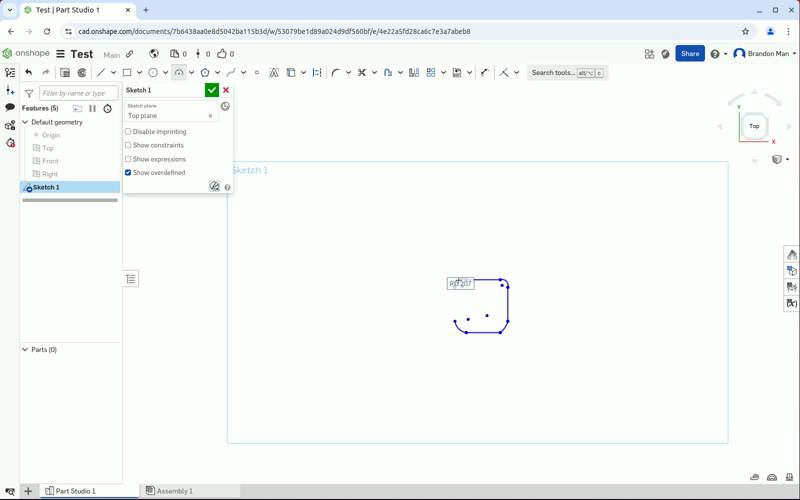
scroll(-6)
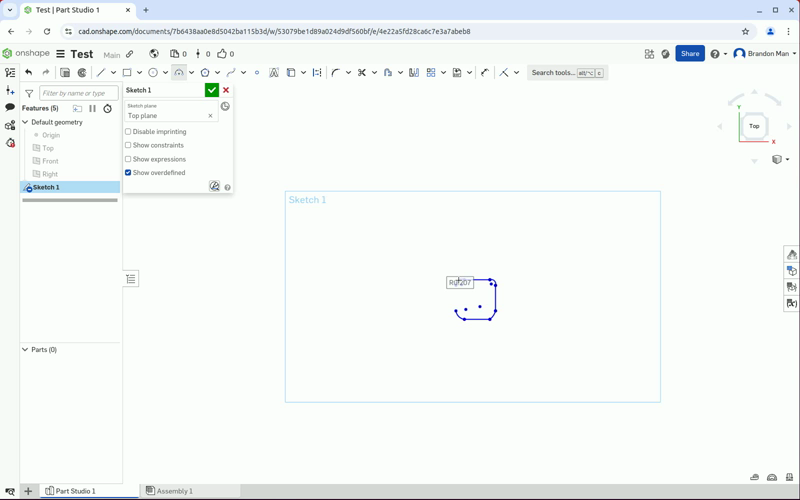
scroll(-6)
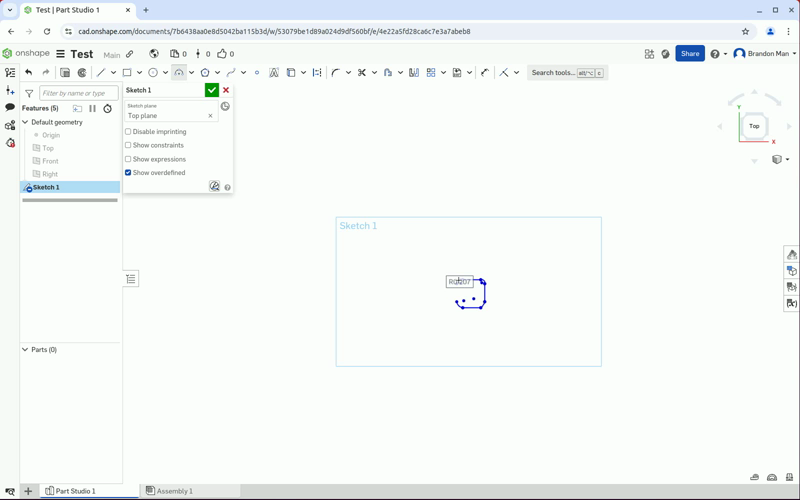
scroll(-6)
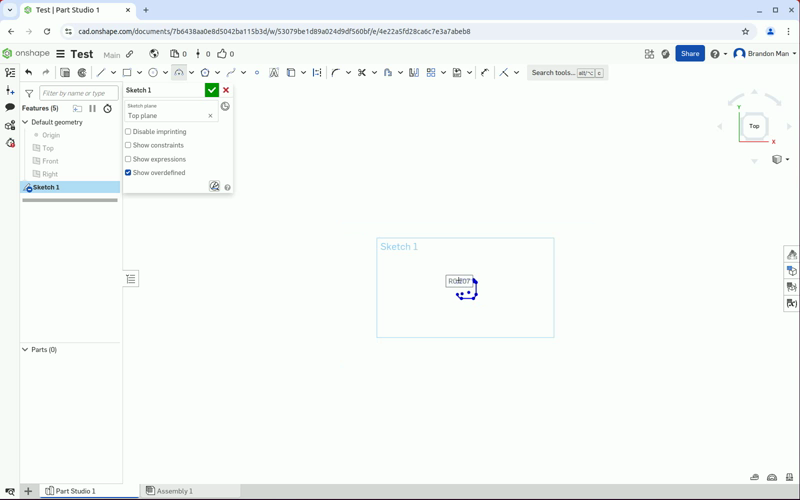
scroll(-6)
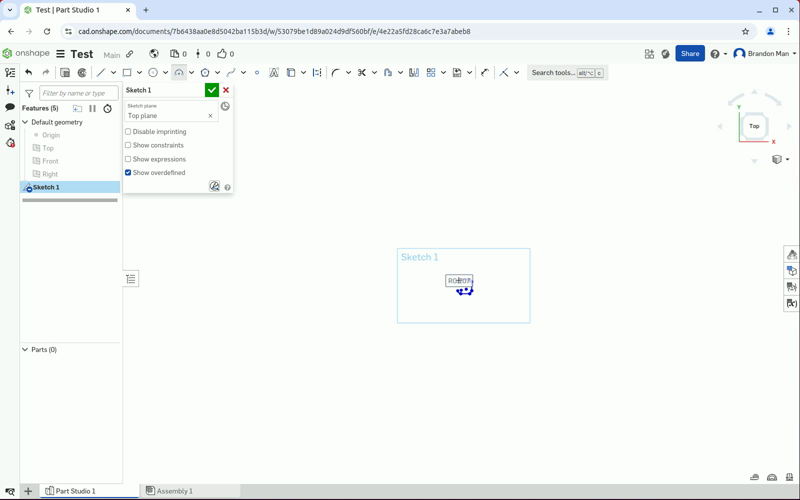
scroll(-6)
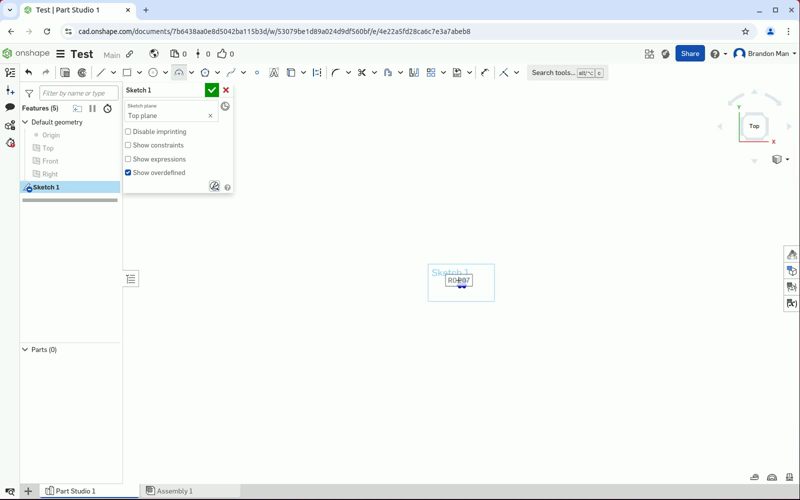
key_up(shift)
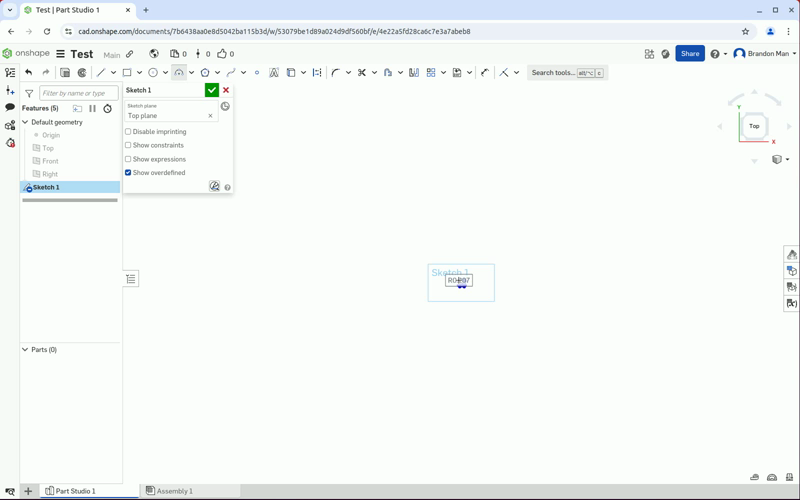
key(esc)
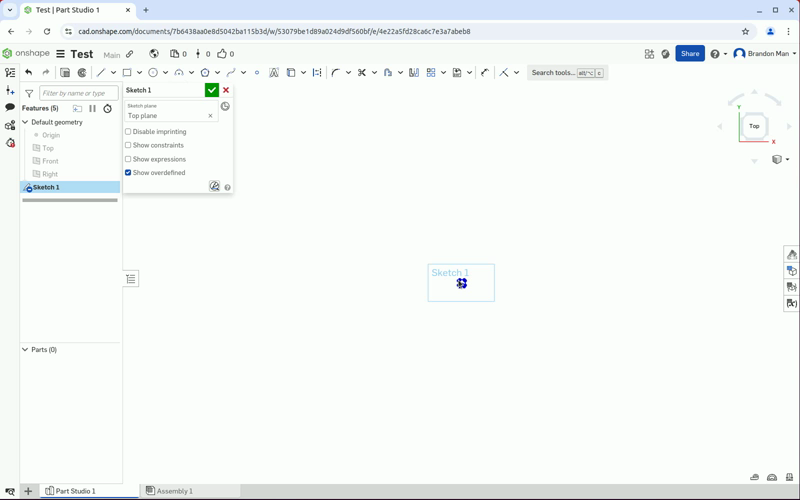
key(l)
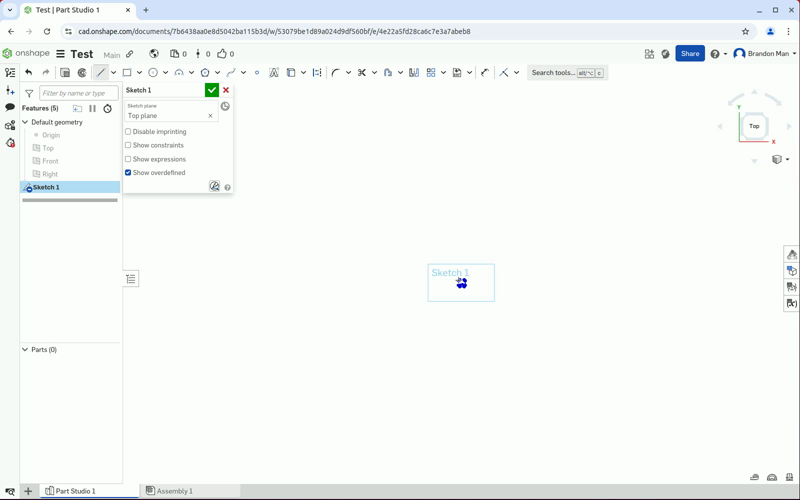
mouse_move(458, 280)
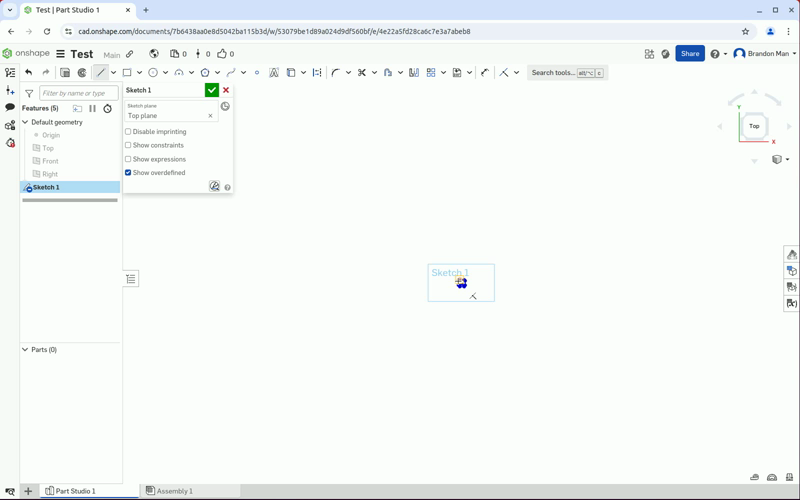
scroll(6)
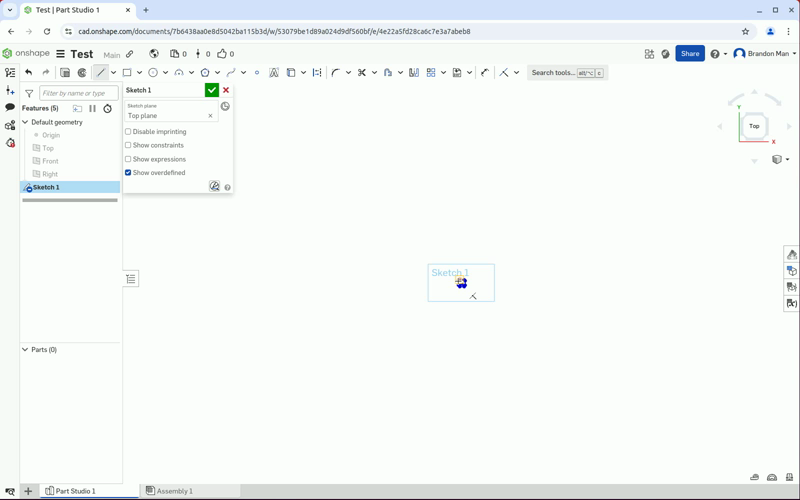
scroll(6)
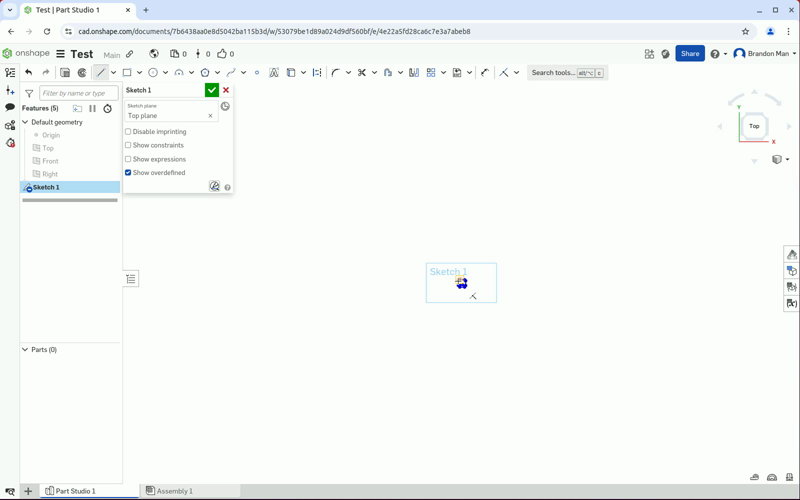
scroll(6)
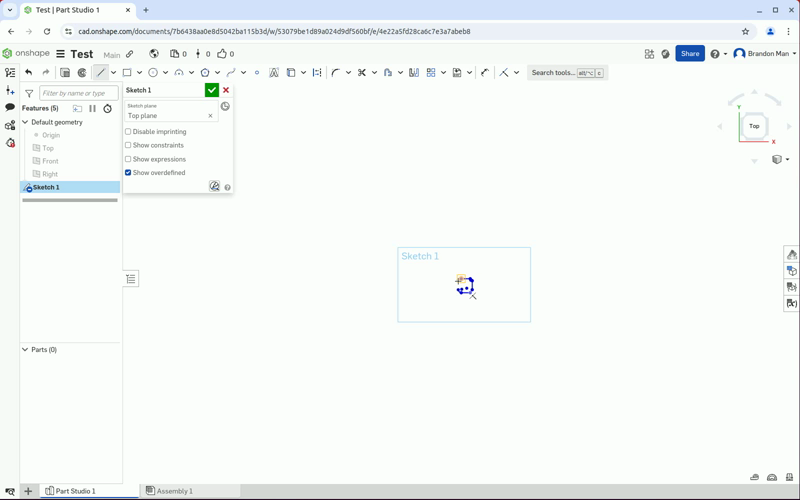
scroll(6)
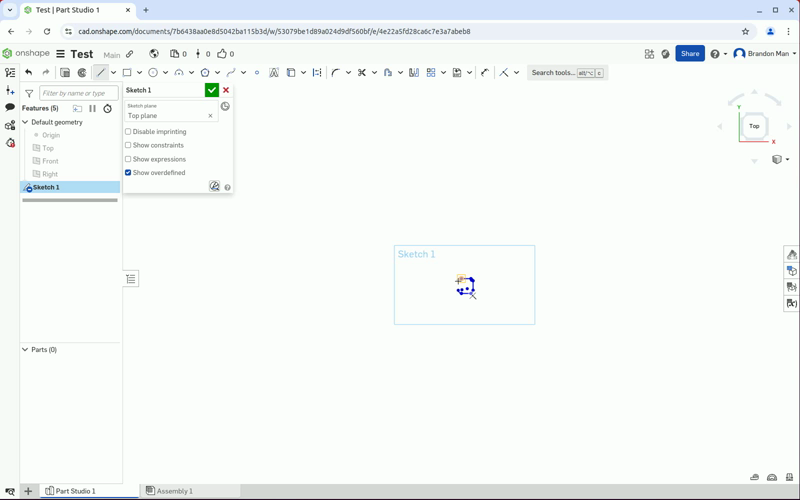
scroll(6)
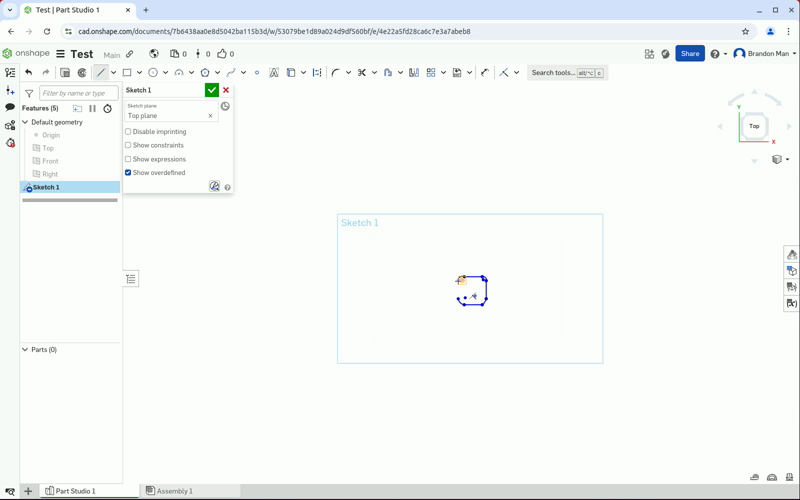
scroll(6)
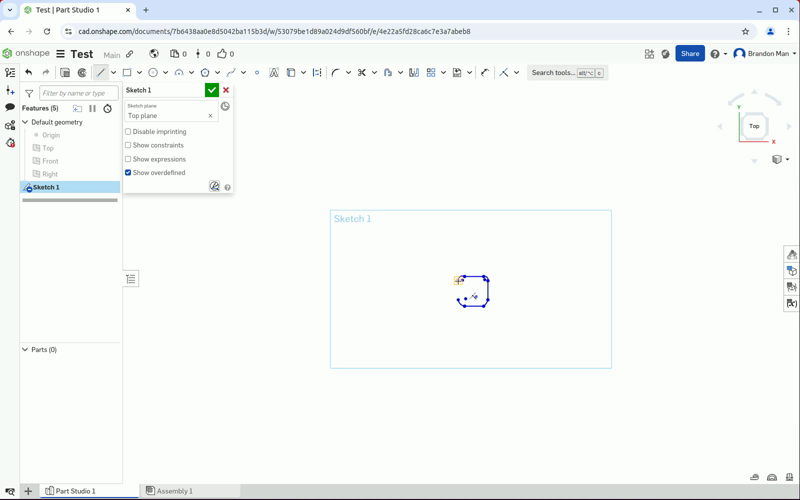
scroll(6)
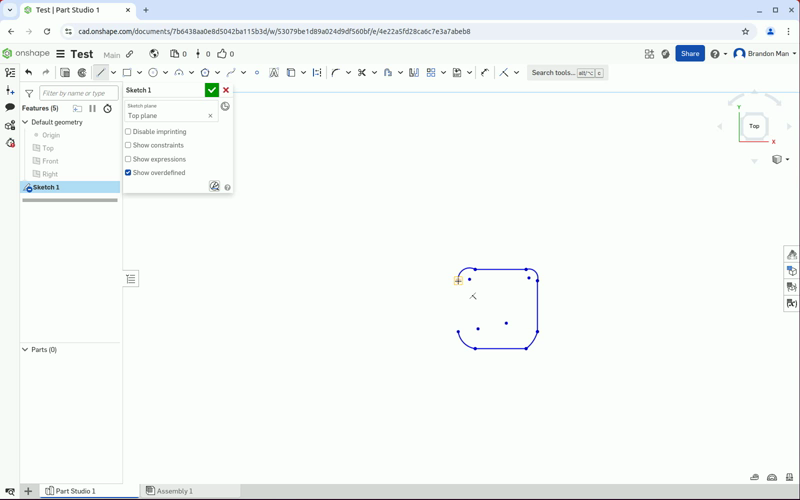
click(458, 280)
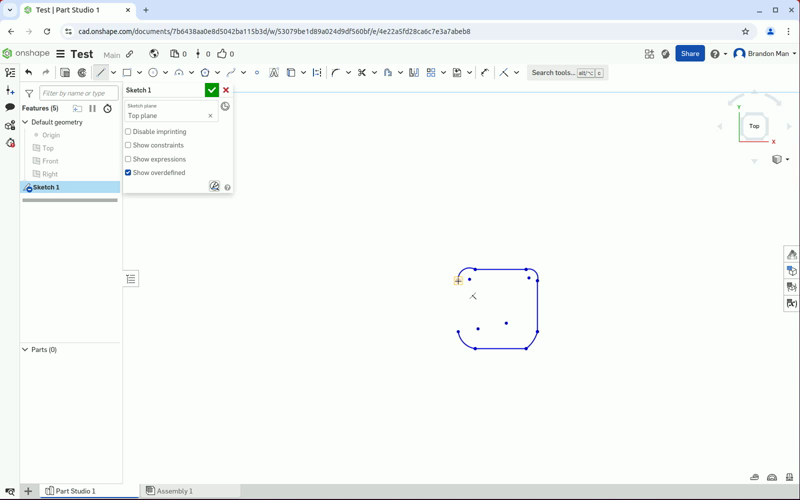
scroll(-6)
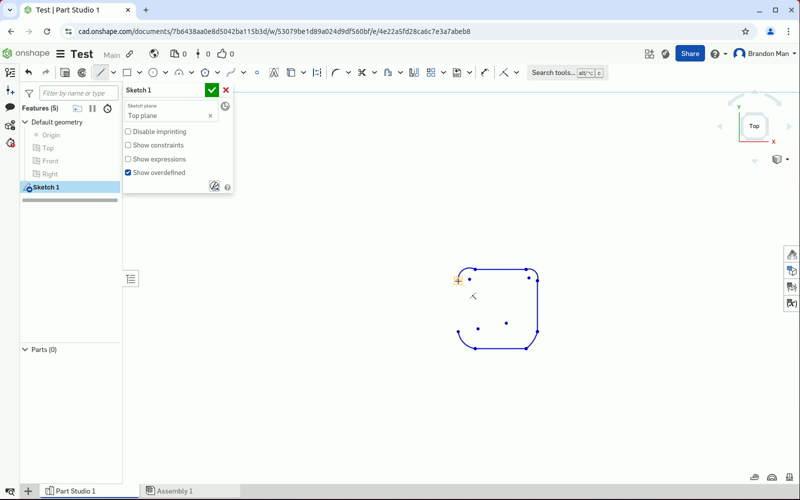
scroll(-6)
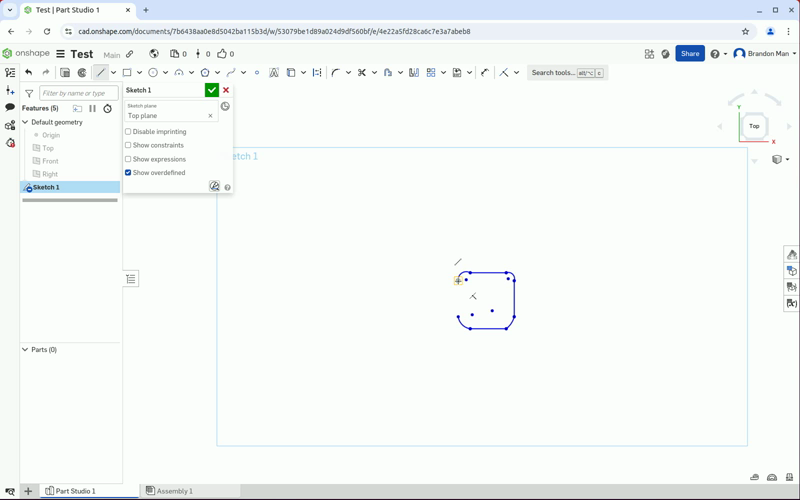
scroll(-6)
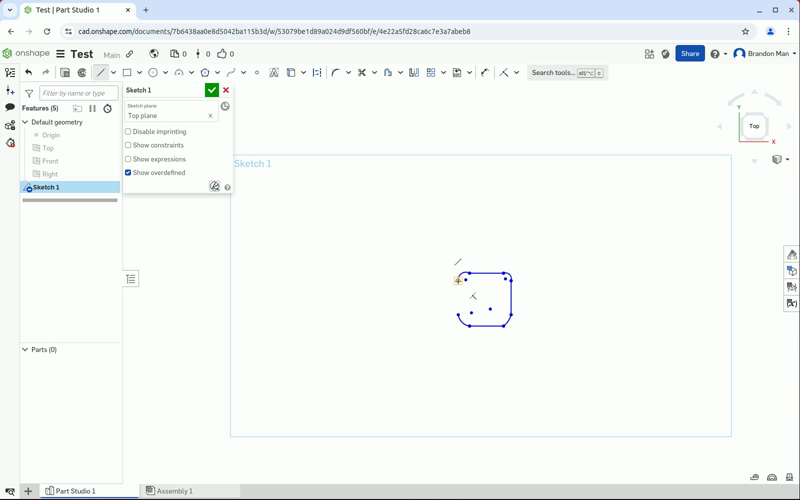
scroll(-6)
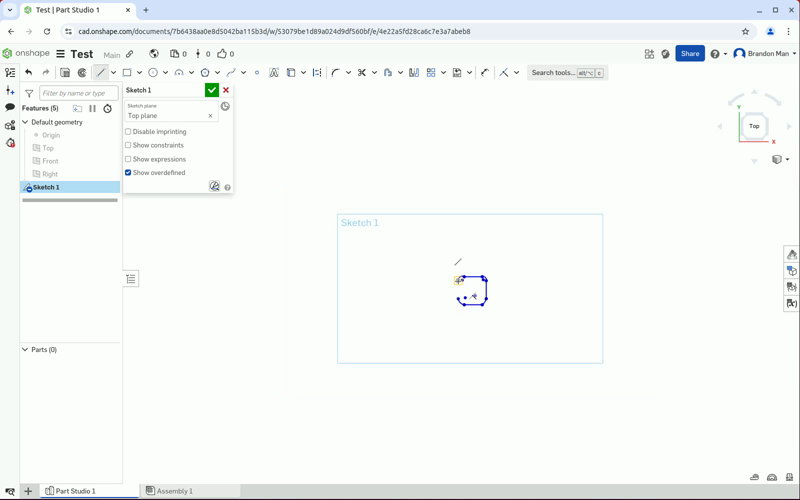
scroll(-6)
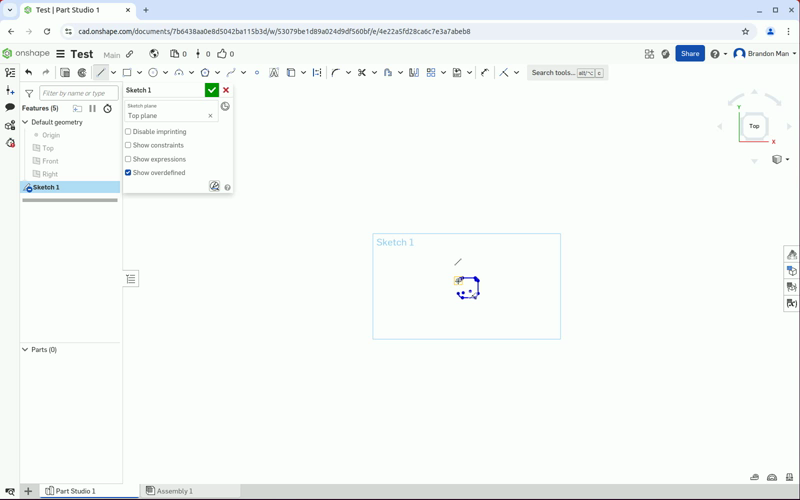
scroll(-6)
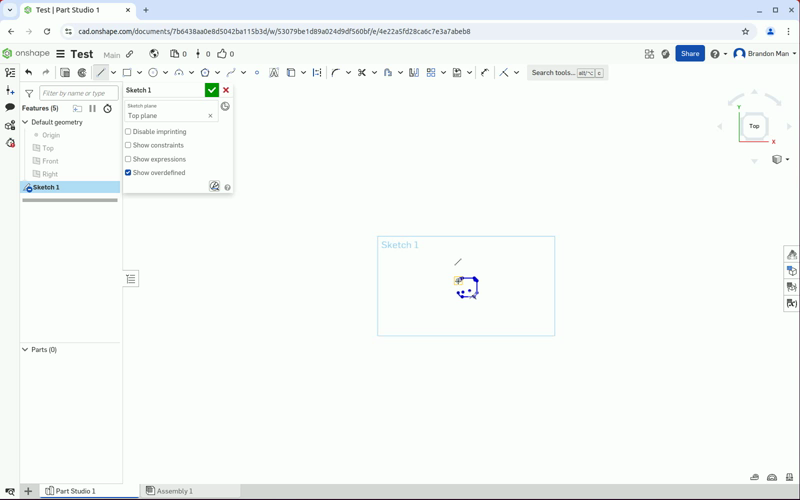
scroll(-6)
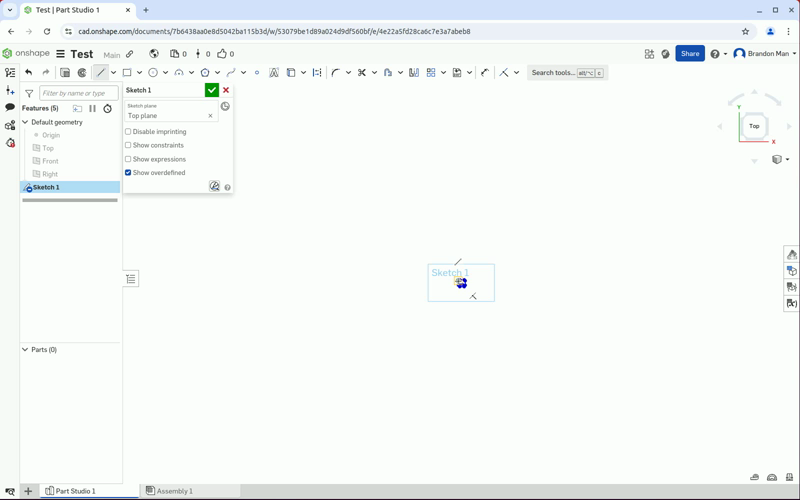
mouse_move(488, 280)
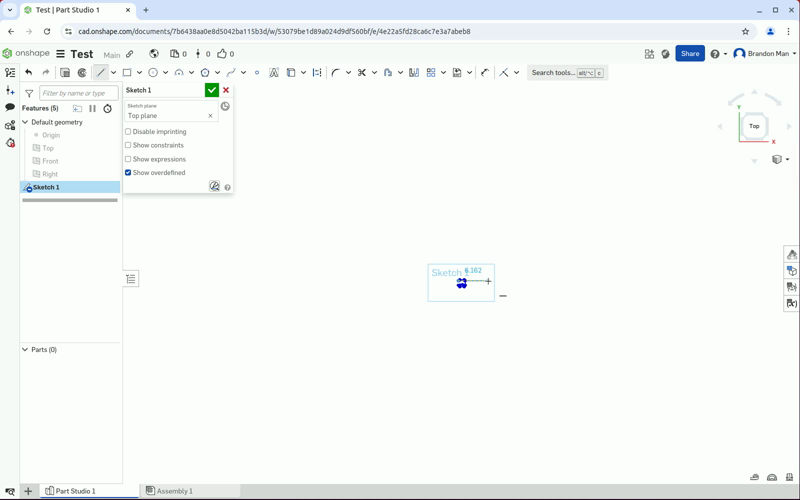
key_down(shift)
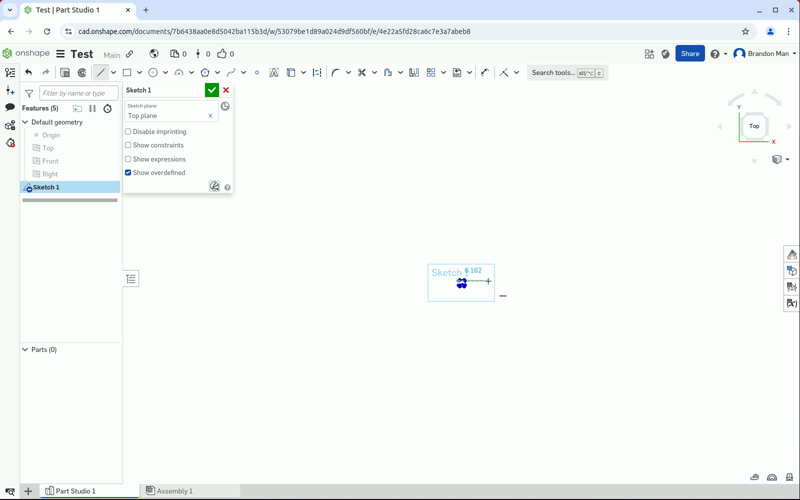
mouse_move(458, 285)
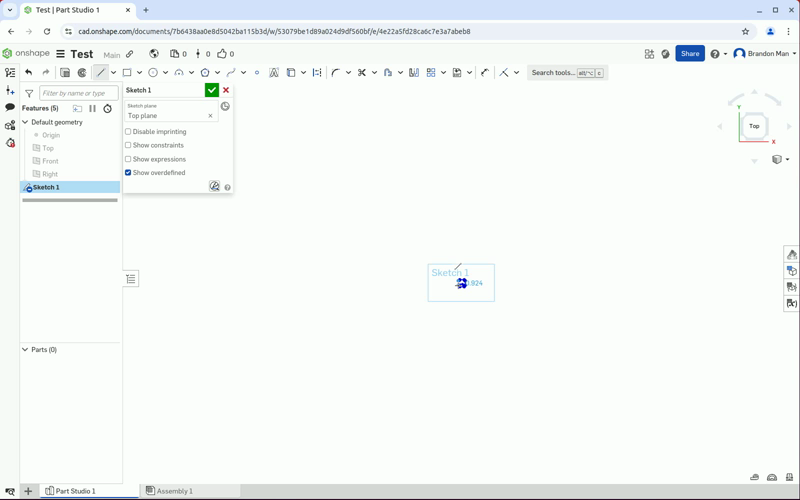
scroll(6)
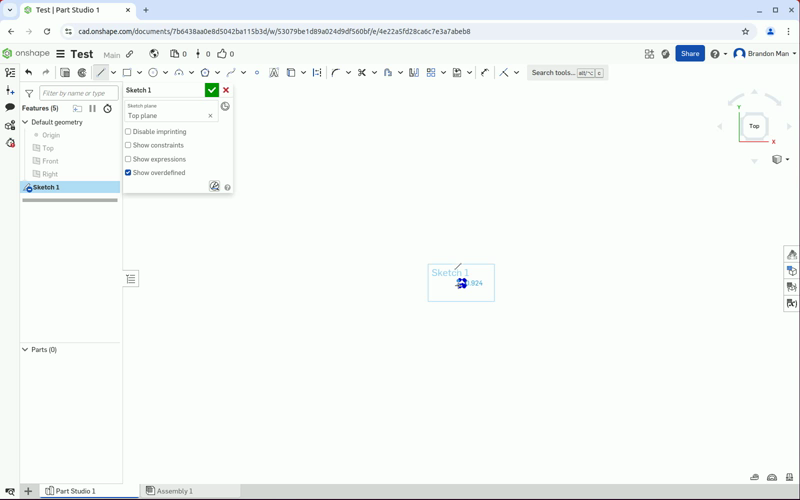
scroll(6)
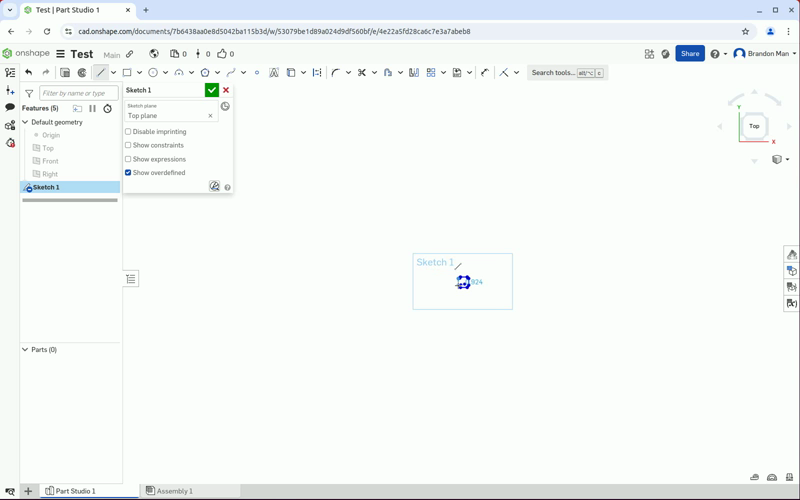
scroll(6)
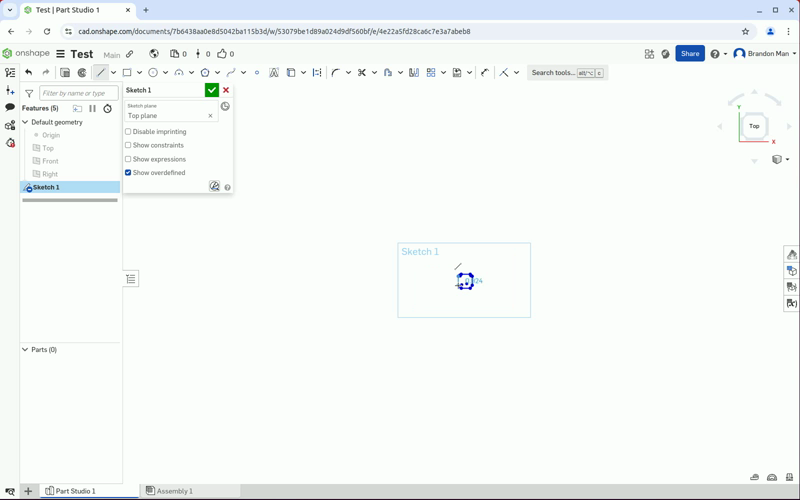
scroll(6)
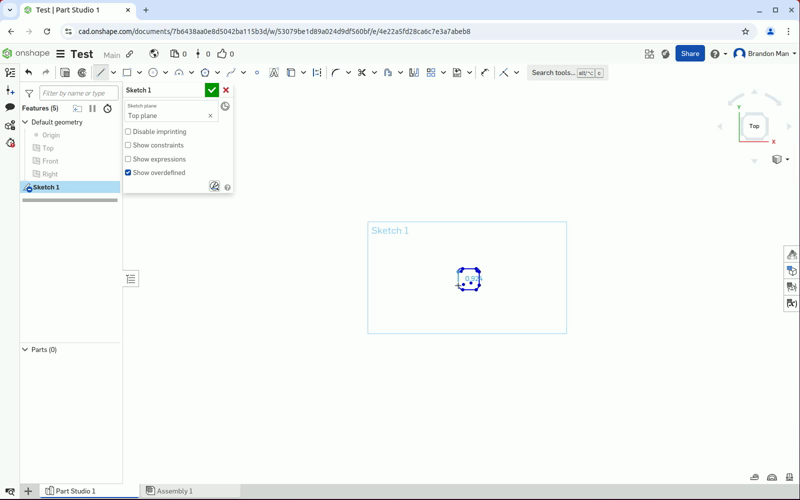
scroll(6)
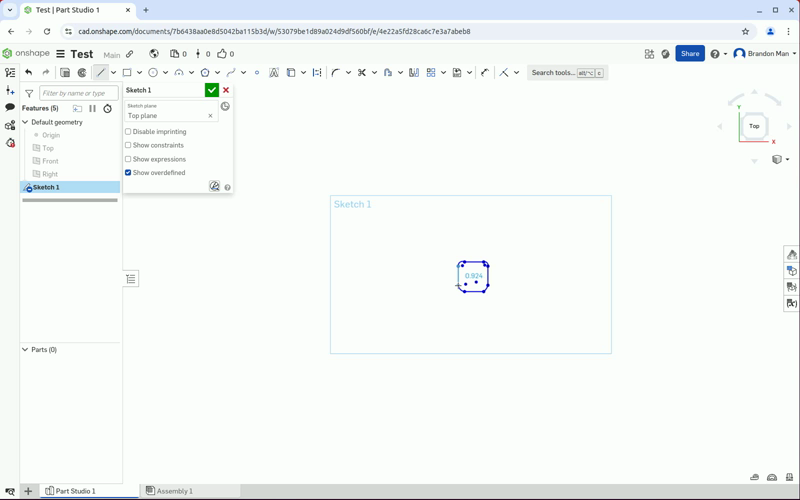
scroll(6)
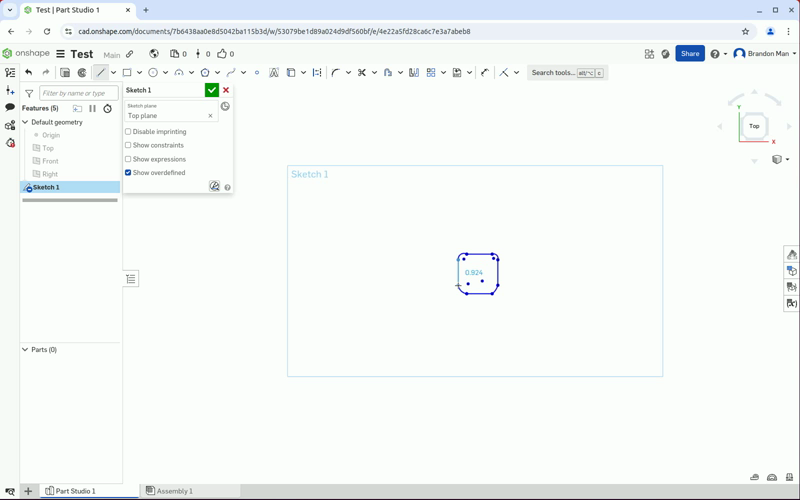
scroll(6)
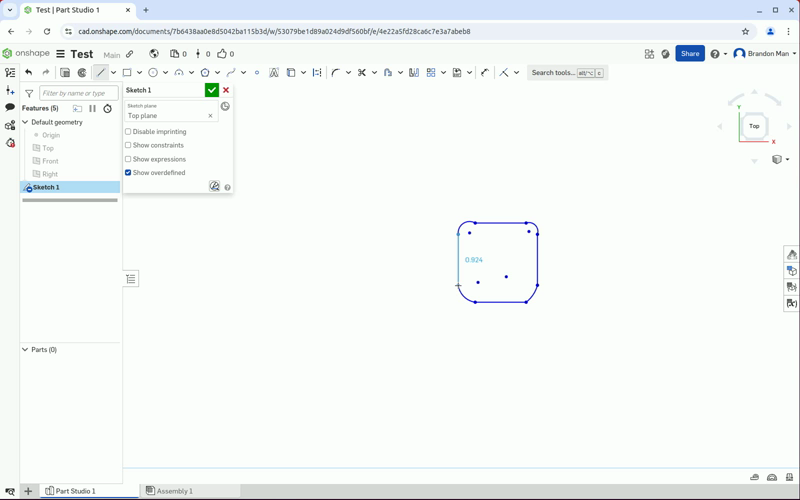
key_up(shift)
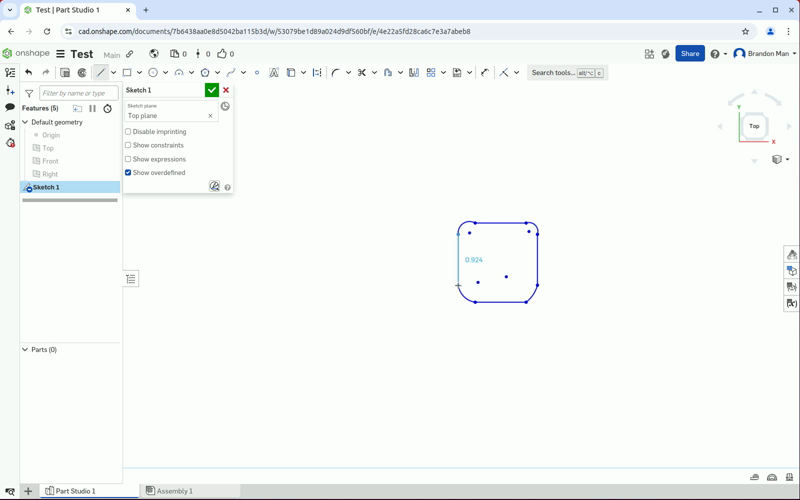
click(458, 285)
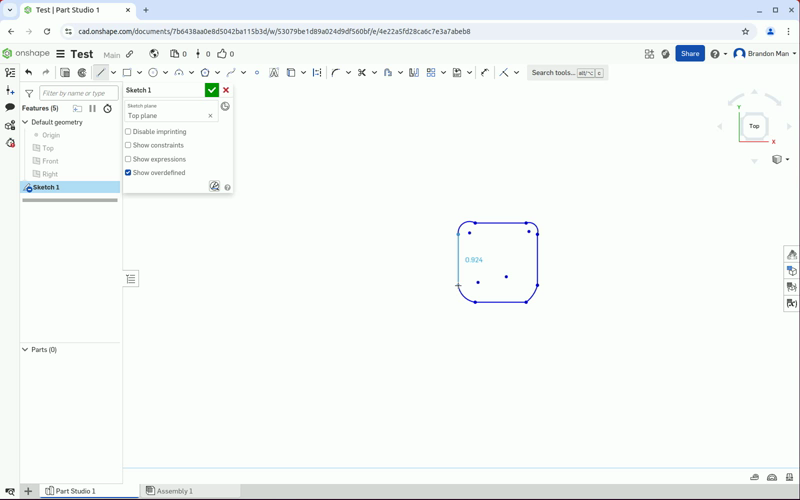
scroll(-6)
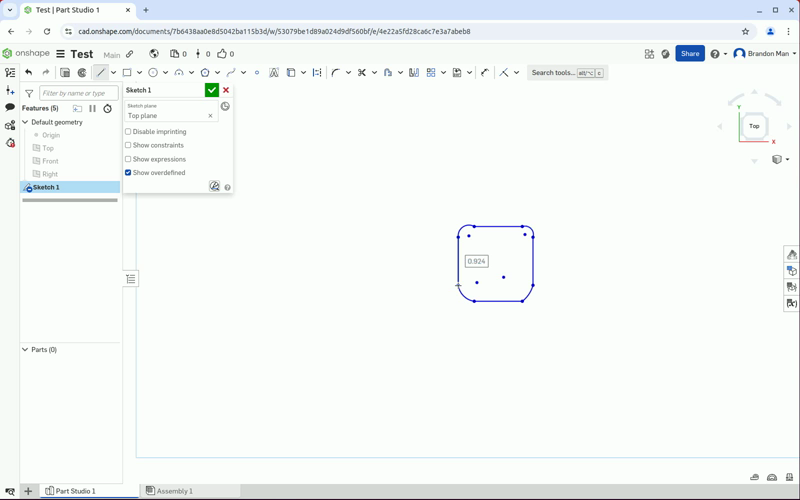
scroll(-6)
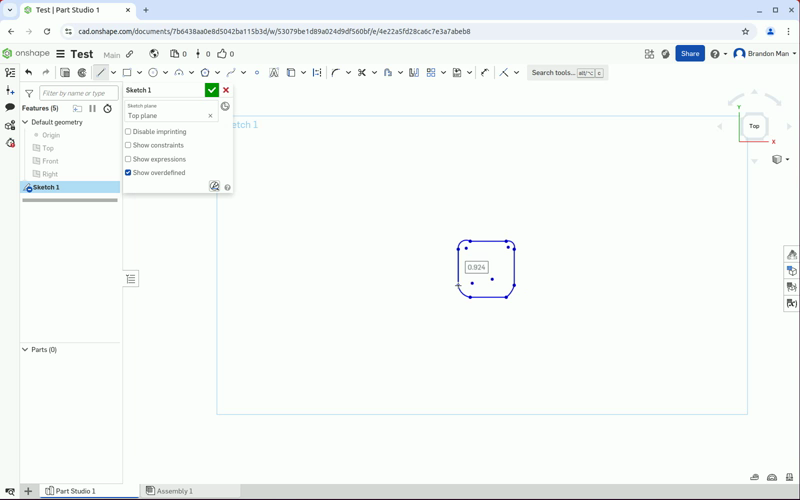
scroll(-6)
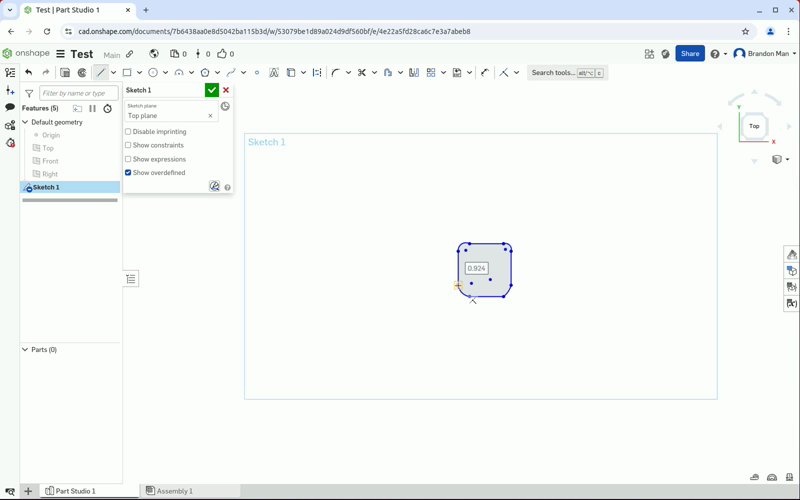
scroll(-6)
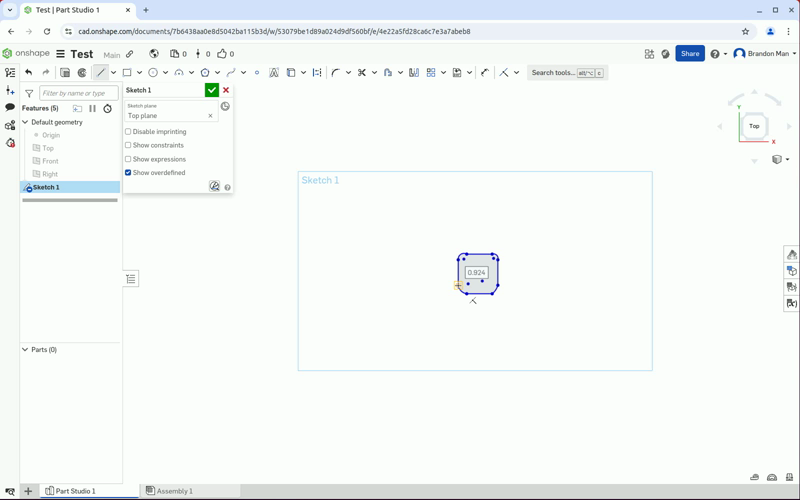
scroll(-6)
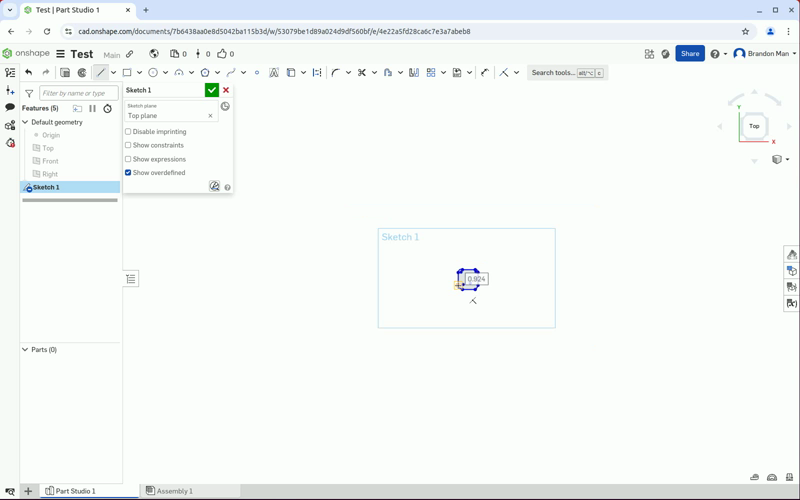
scroll(-6)
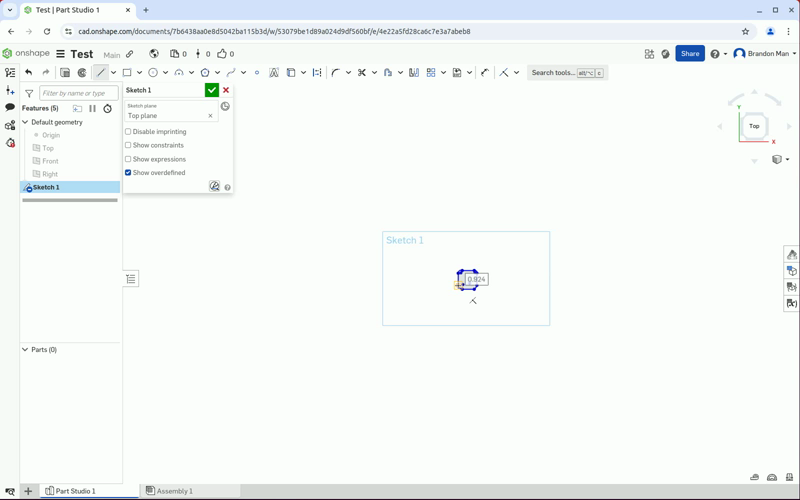
scroll(-6)
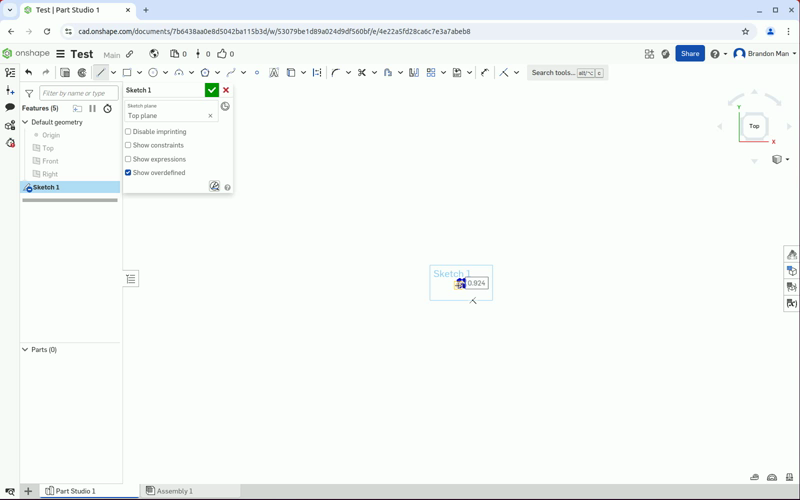
key(esc)
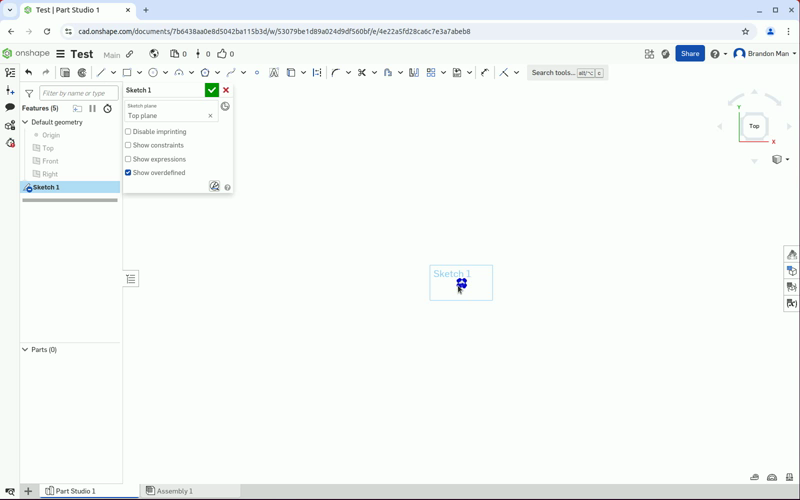
mouse_move(459, 282)
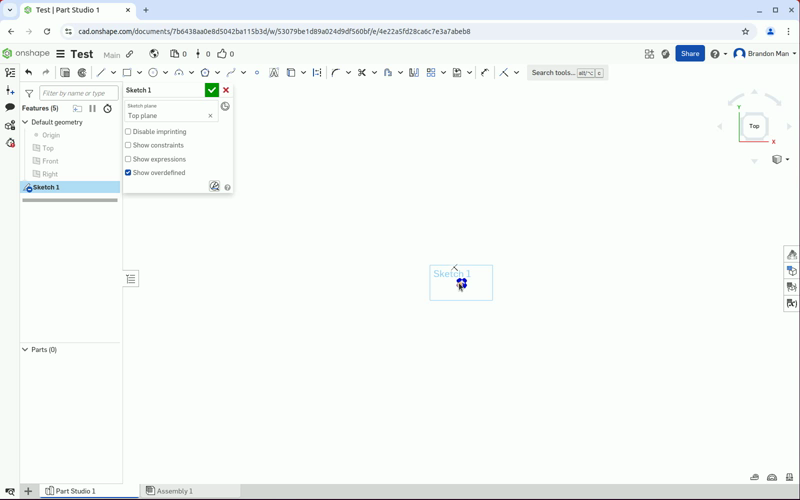
scroll(6)
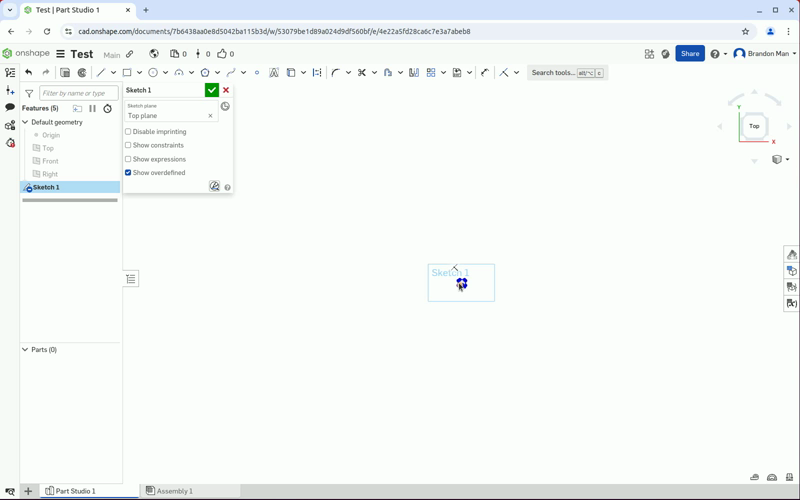
scroll(6)
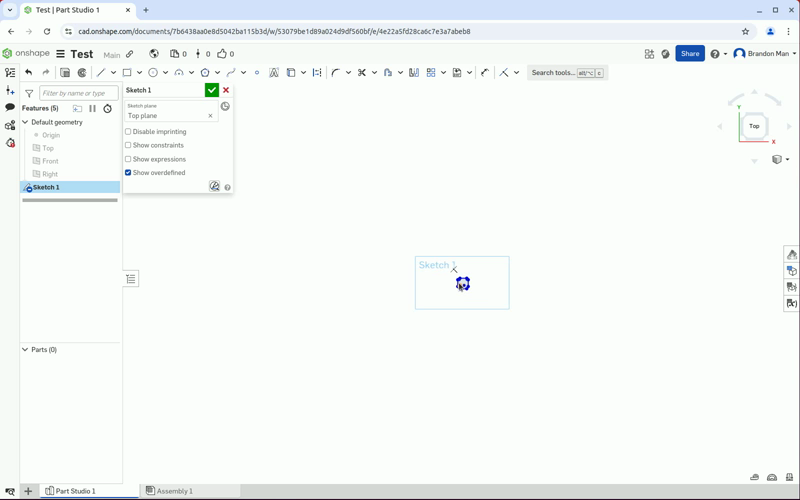
scroll(6)
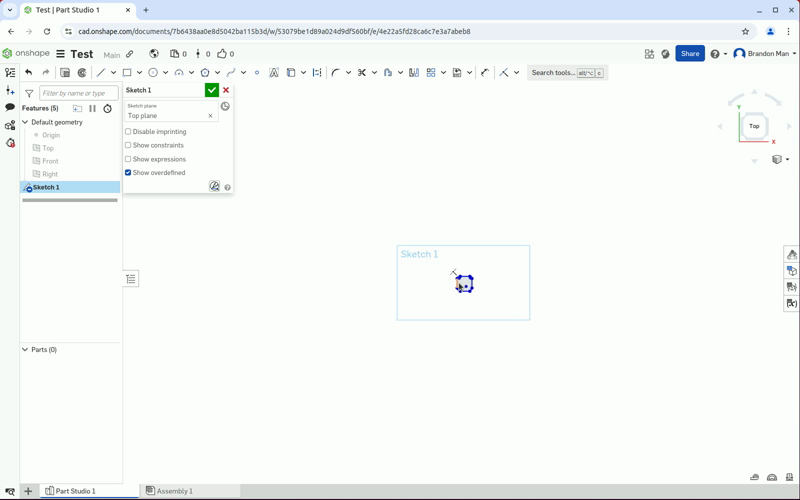
scroll(6)
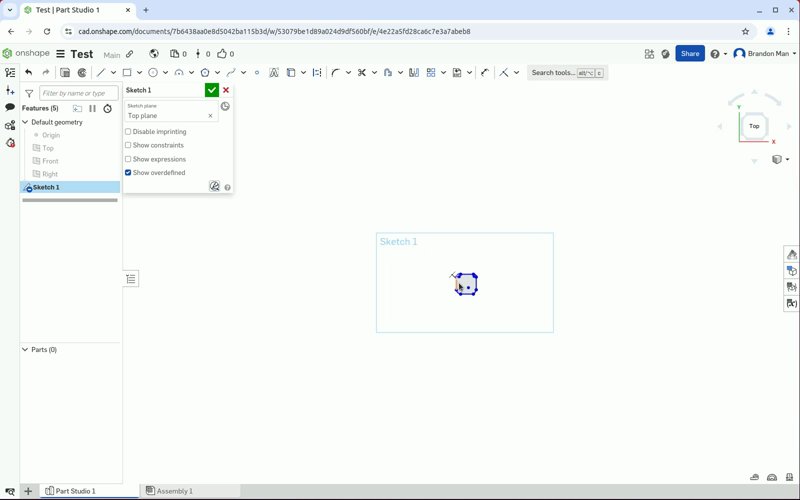
scroll(6)
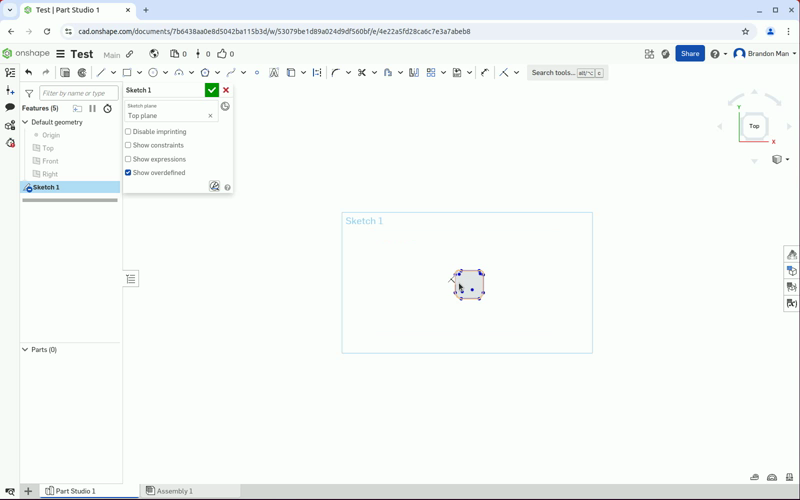
scroll(6)
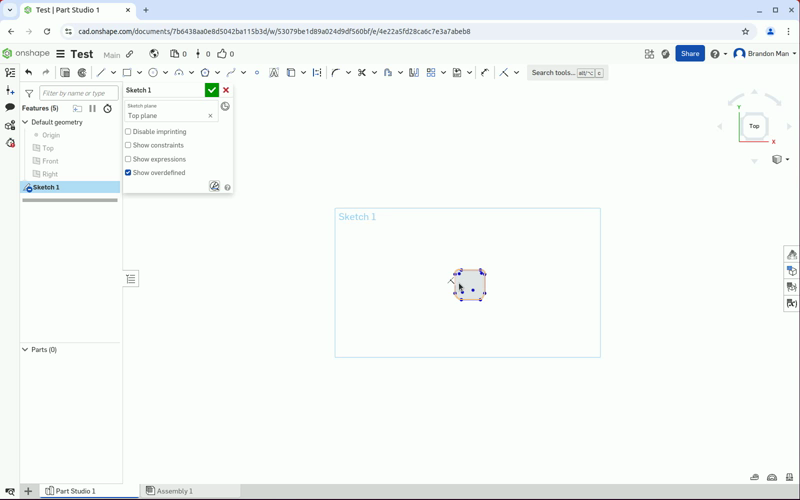
scroll(6)
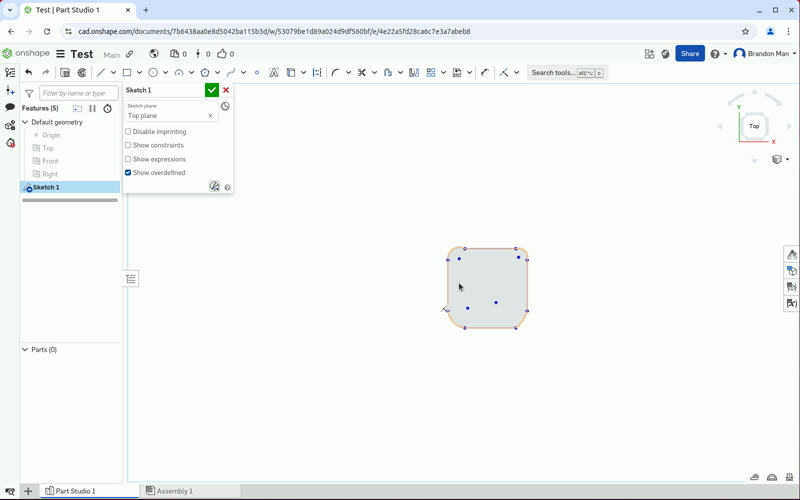
click(459, 282)
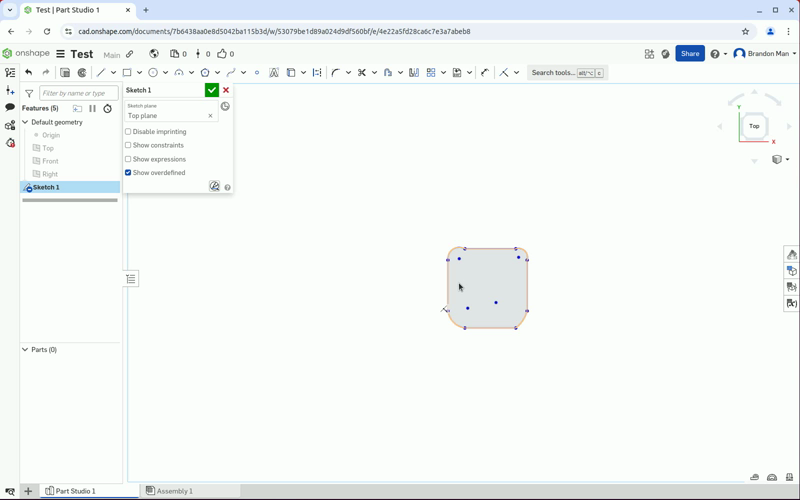
scroll(-6)
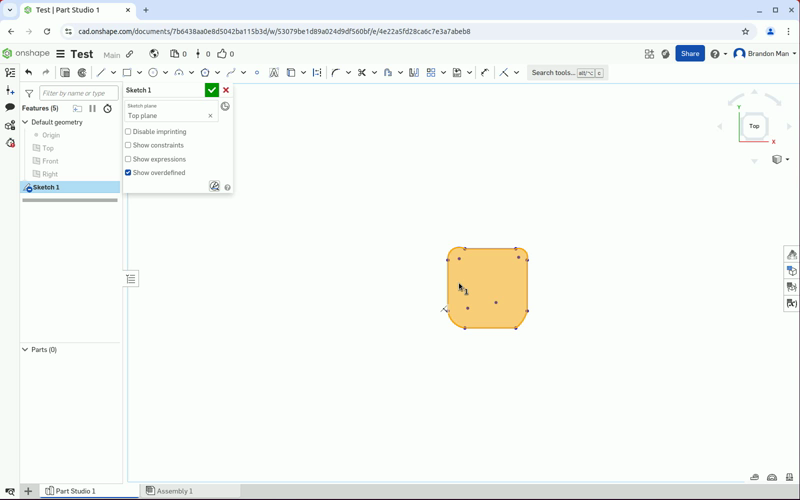
scroll(-6)
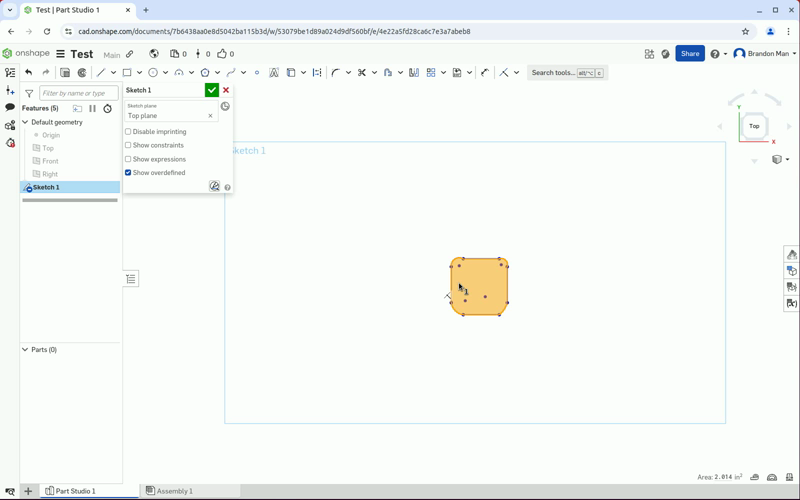
scroll(-6)
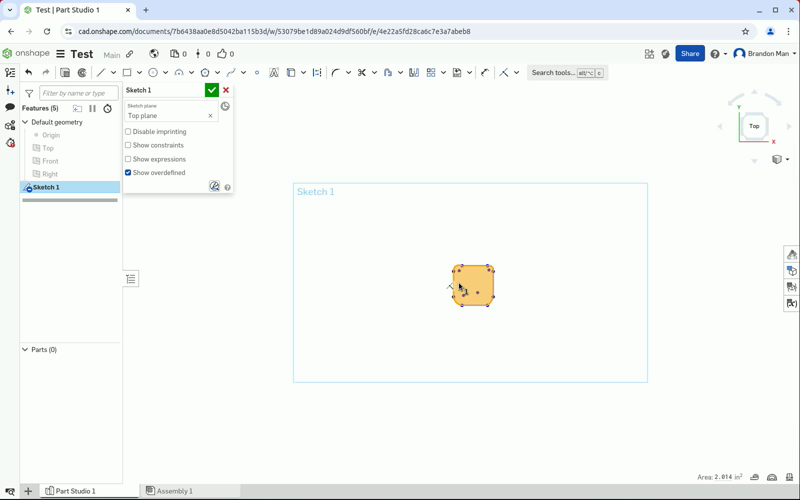
scroll(-6)
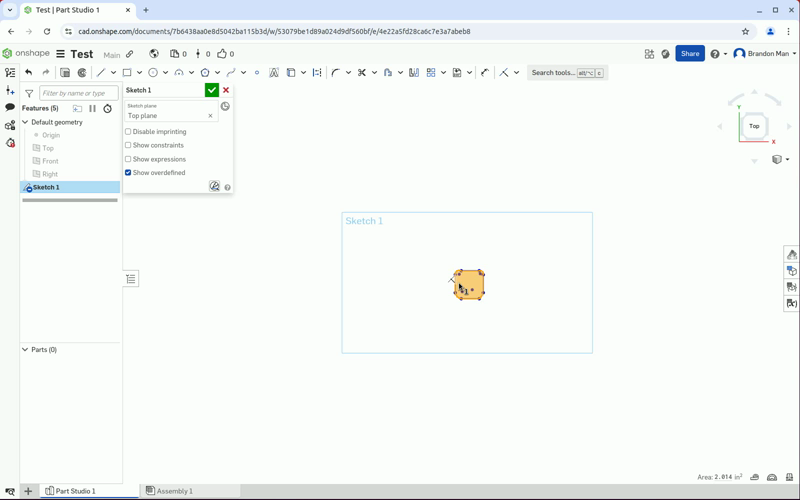
scroll(-6)
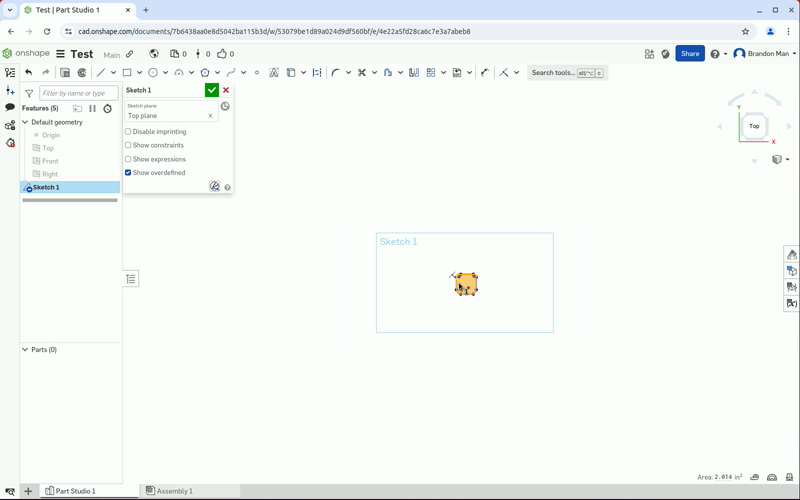
scroll(-6)
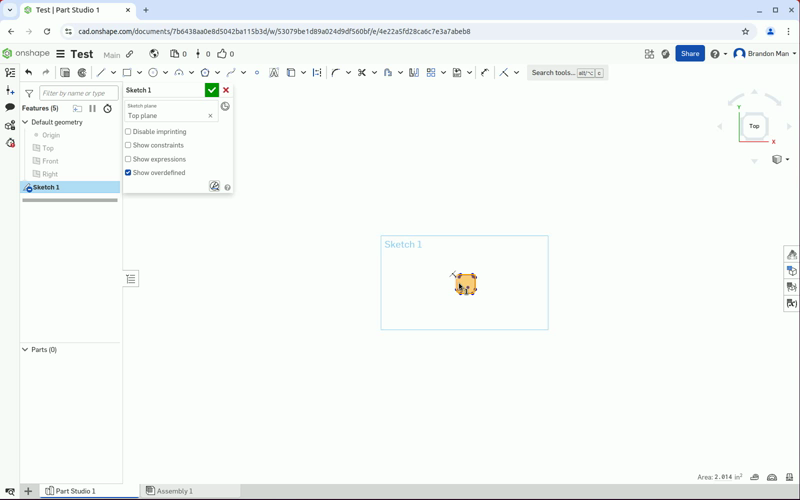
scroll(-6)
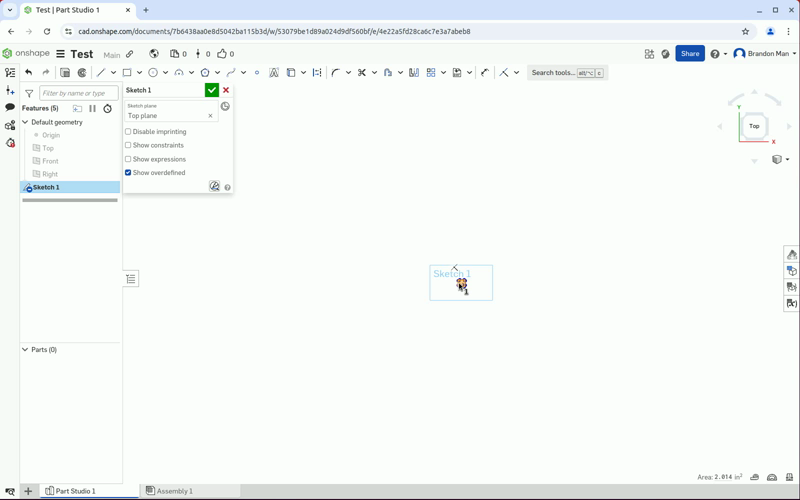
mouse_move(73, 352)
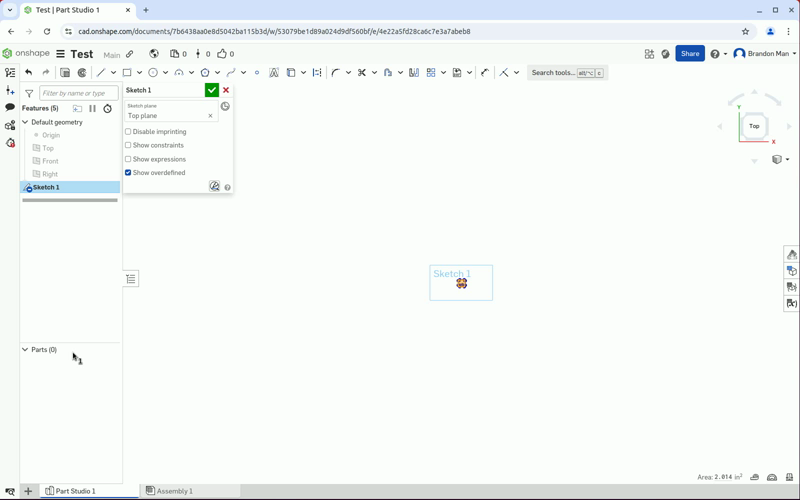
key(shift+y)
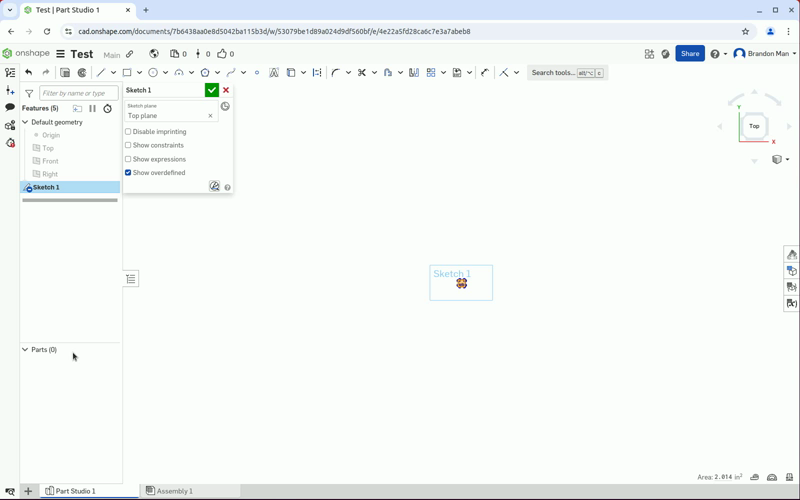
key(shift+e)
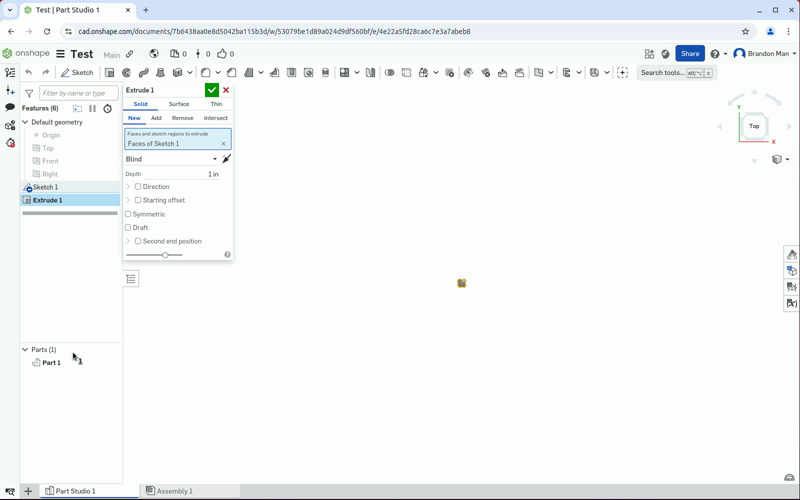
mouse_move(143, 106)
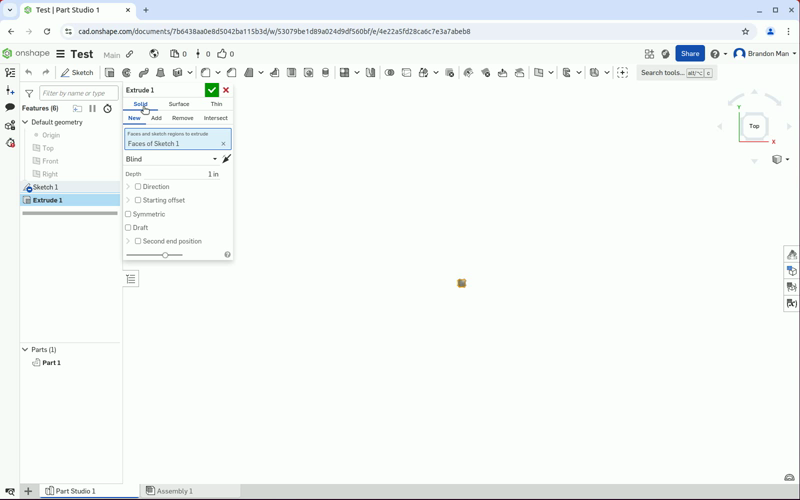
click(143, 106)
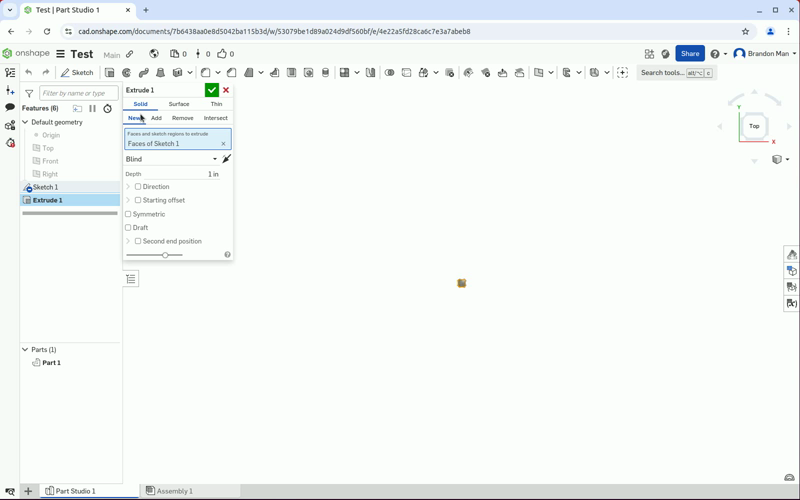
mouse_move(137, 120)
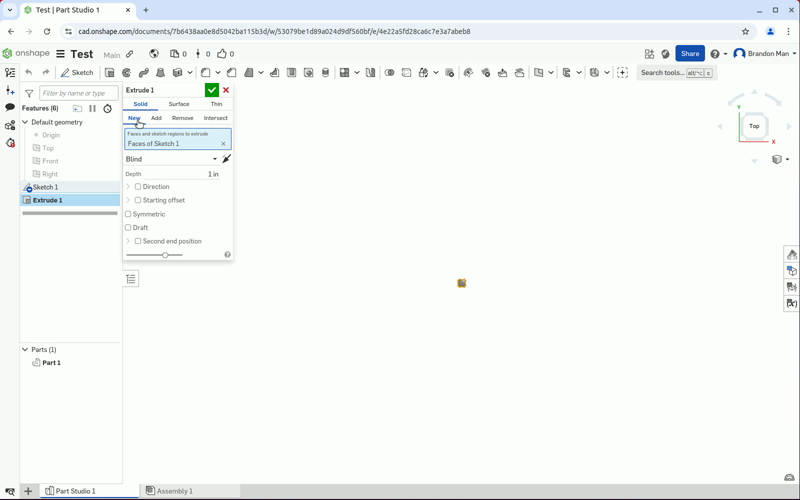
click(137, 120)
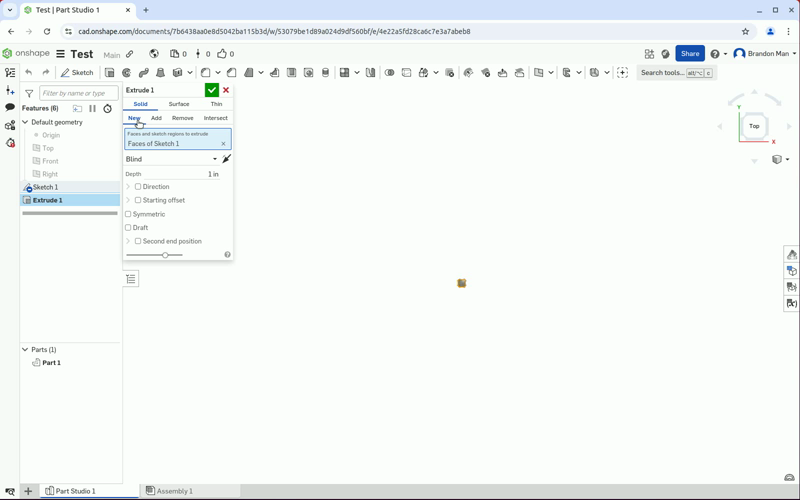
key(tab, 4)
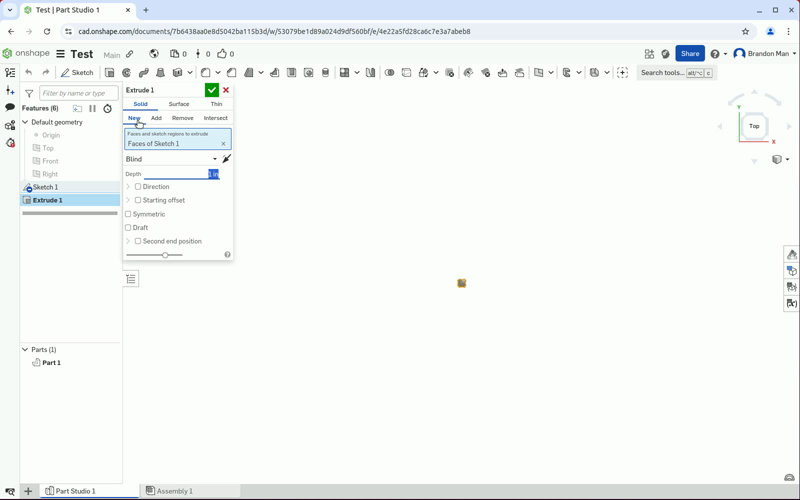
text(23.108)
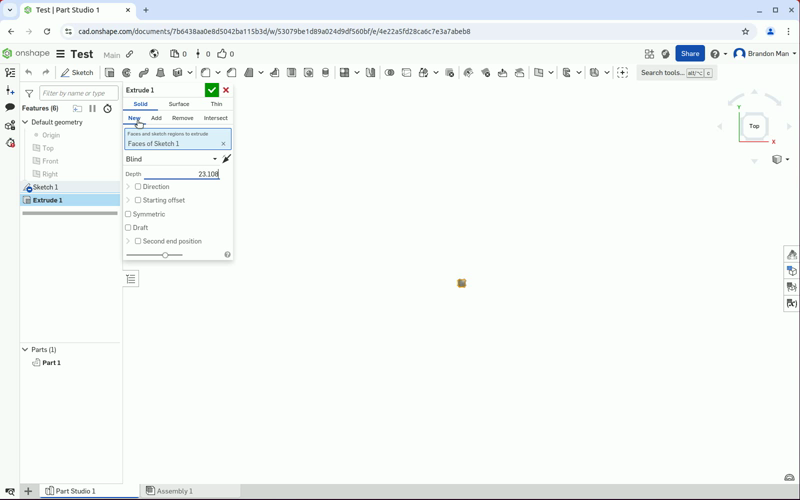
key(enter)
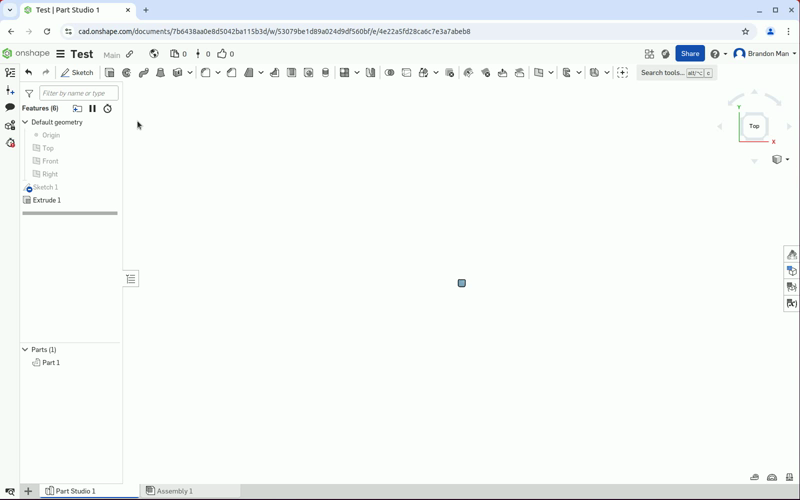
key(shift+h)
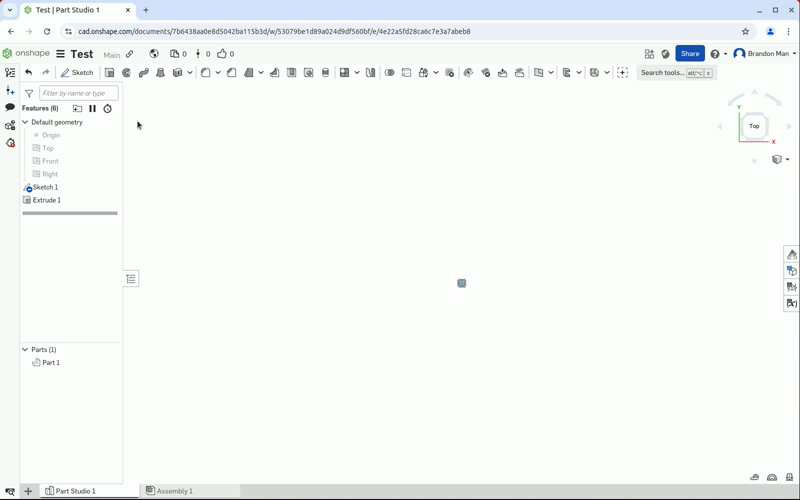
key(shift+h)
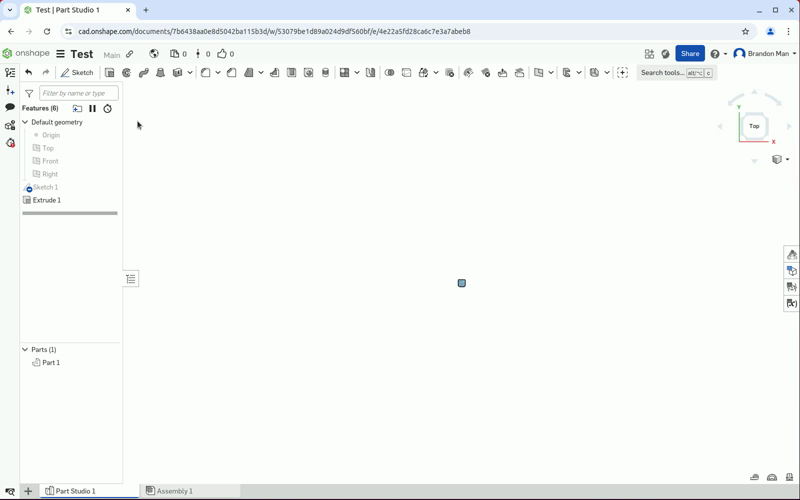
mouse_move(73, 189)
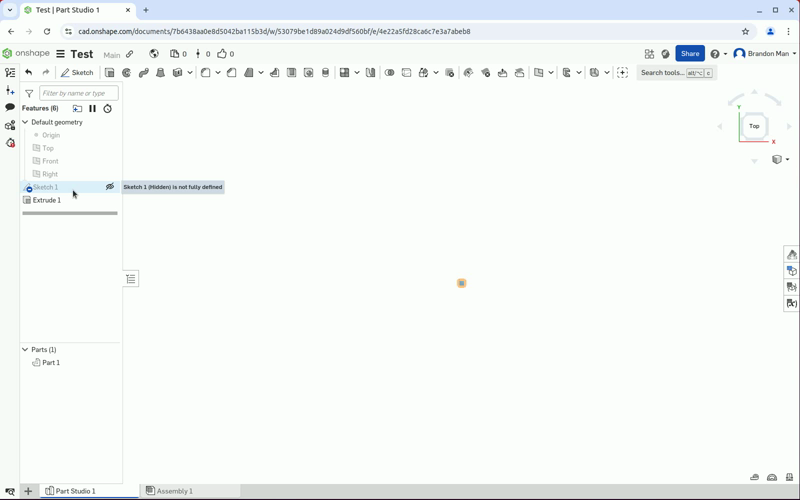
click(73, 189)
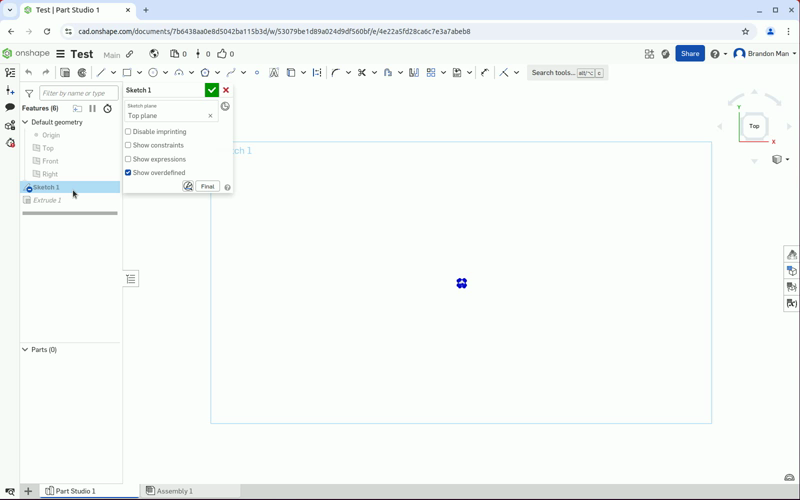
mouse_move(229, 92)
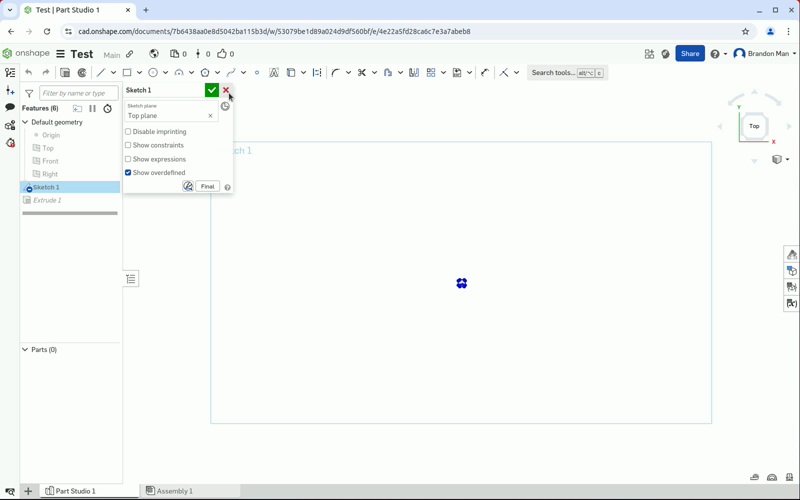
click(229, 92)
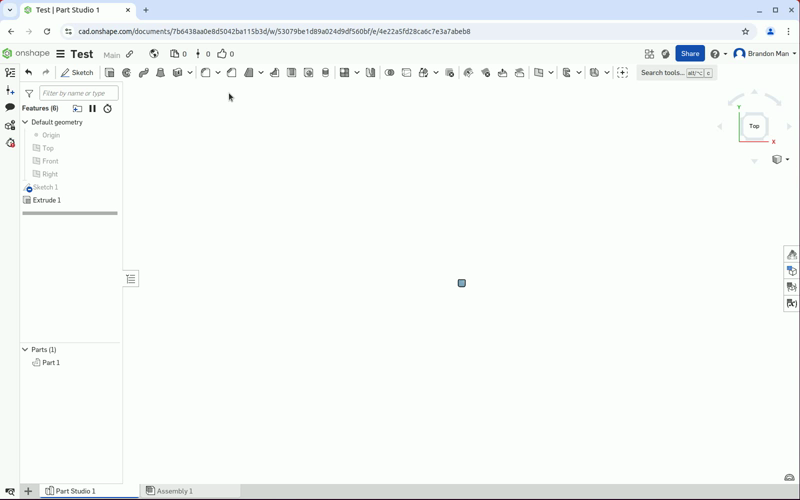
mouse_move(73, 352)
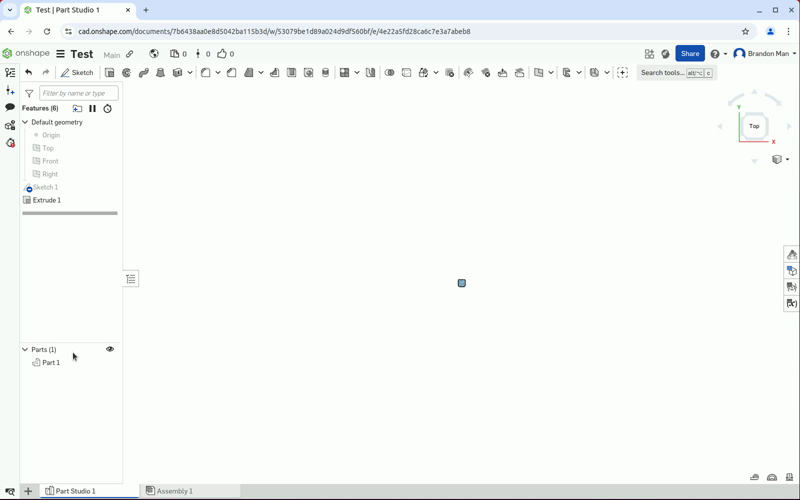
key(y)
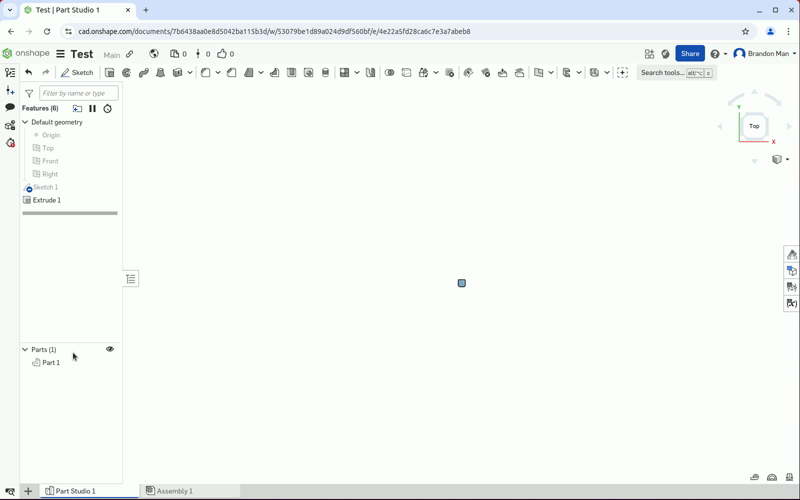
key(shift+p)
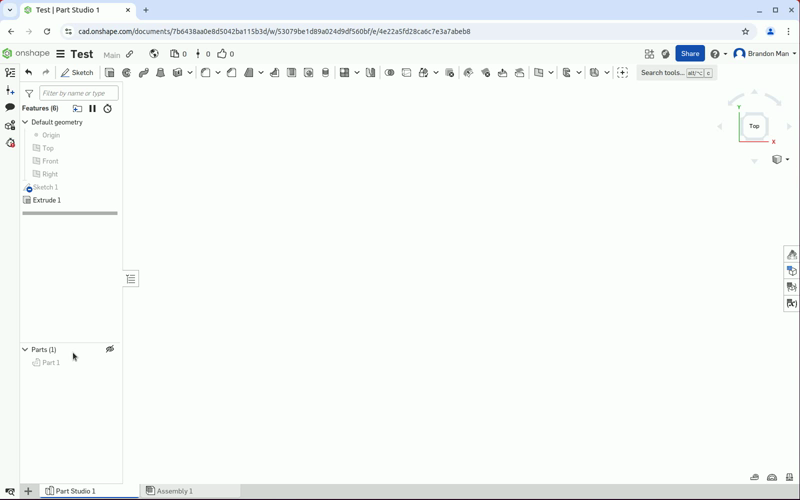
key(space)
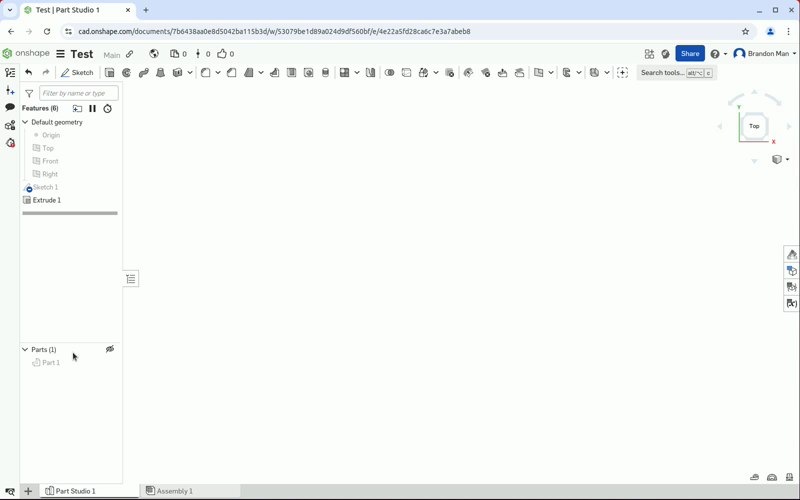
key_down(shift)
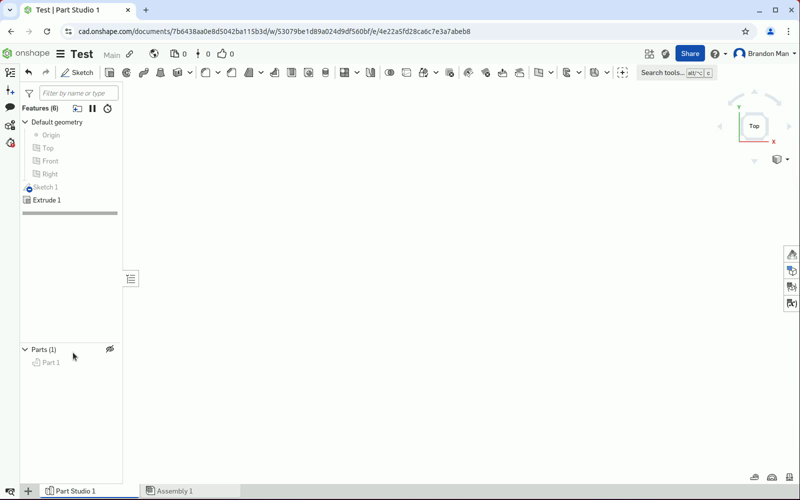
key(up)
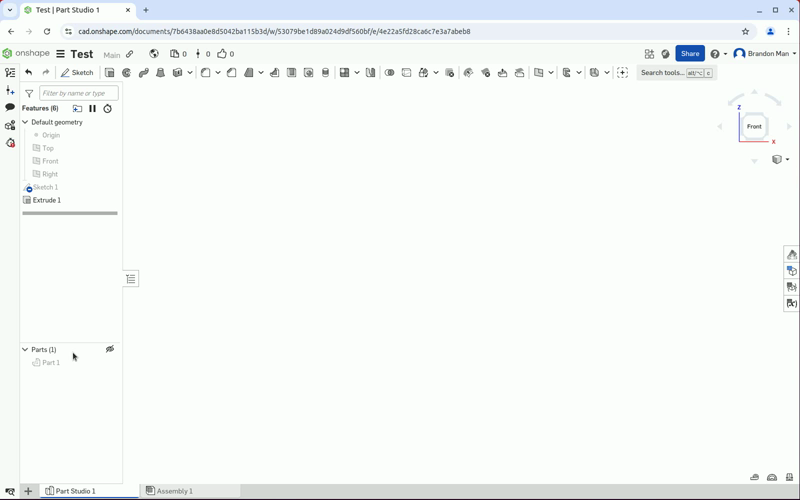
key_up(shift)
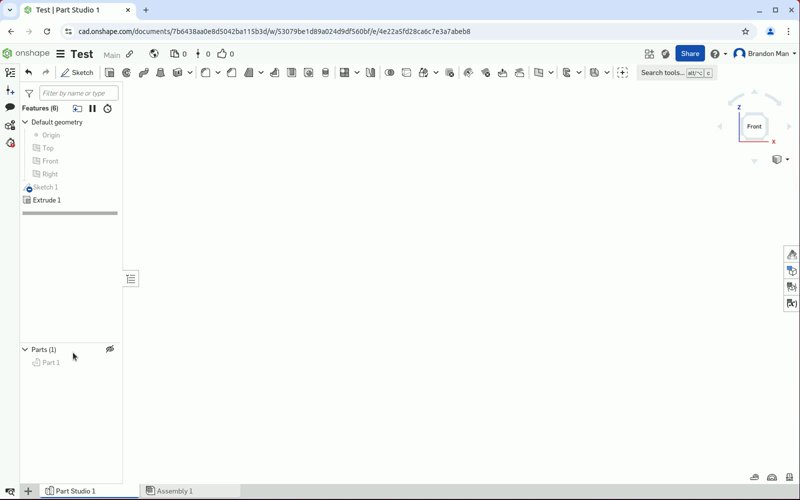
key(space)
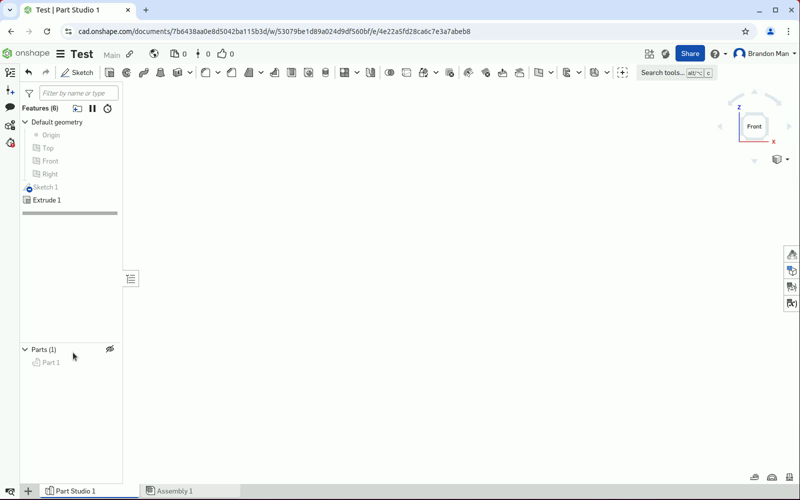
key_down(shift)
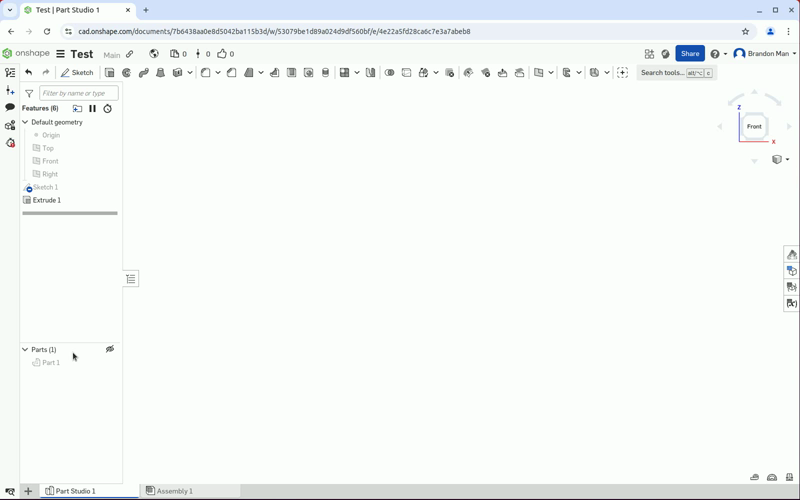
key(left)
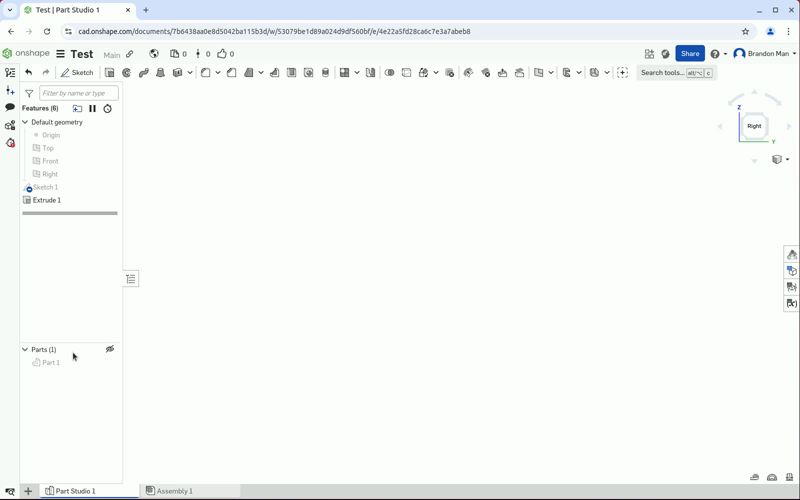
key_up(shift)
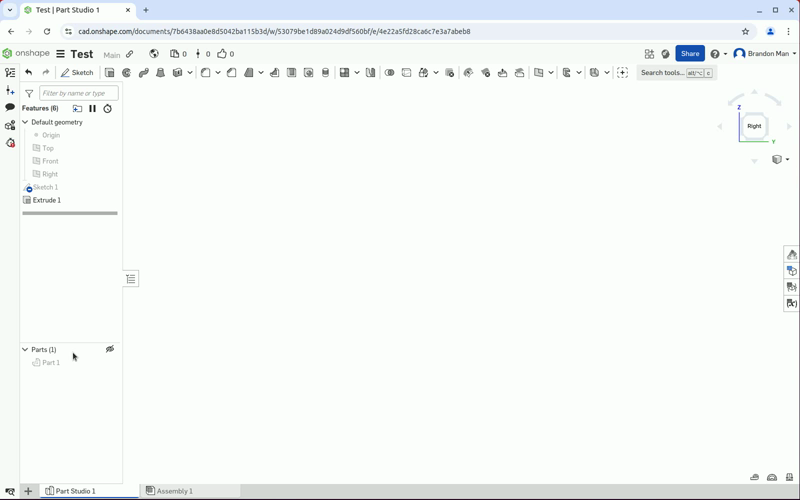
mouse_move(73, 352)
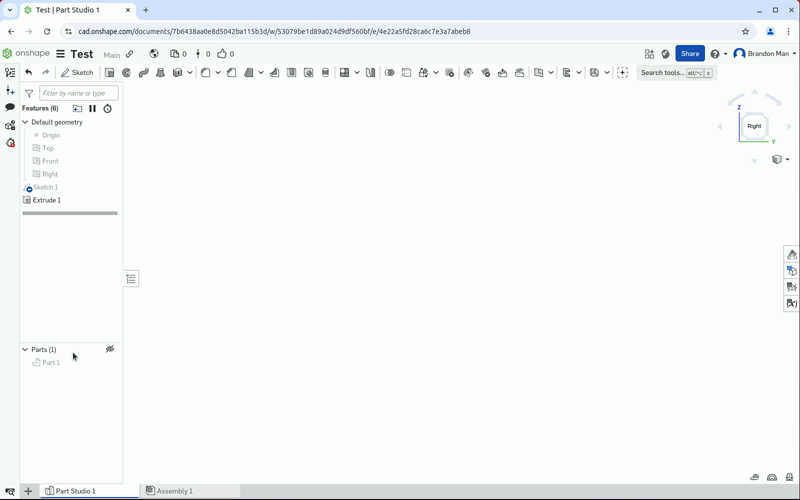
key(shift+y)
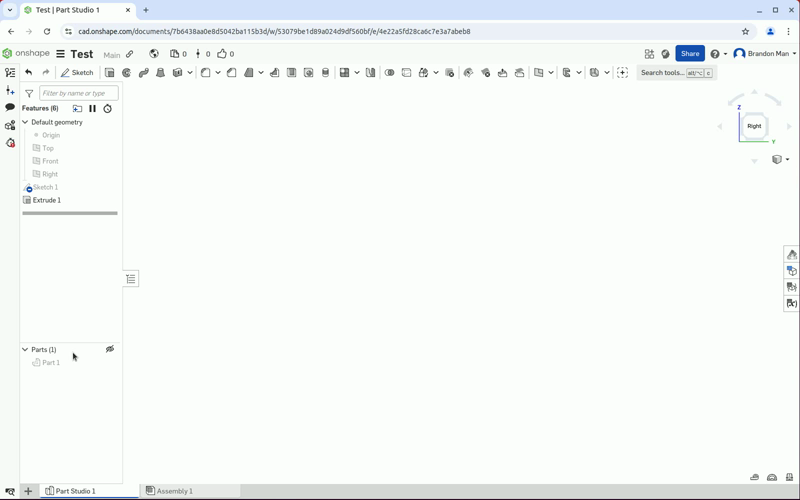
key(shift+s)
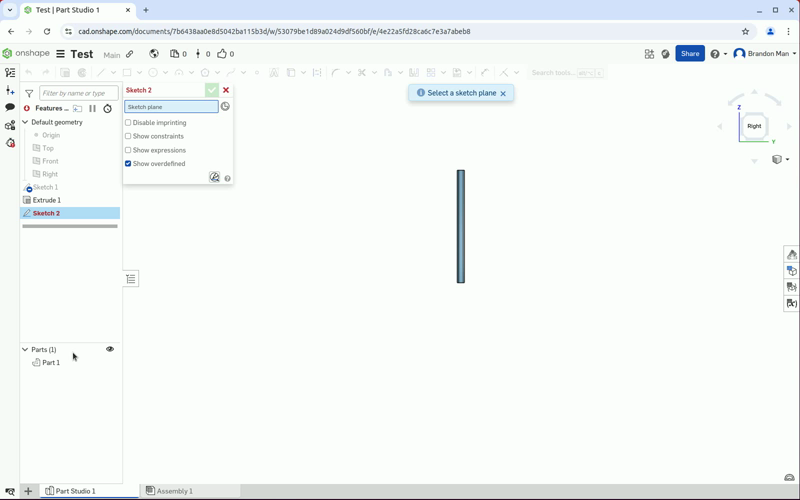
mouse_move(73, 176)
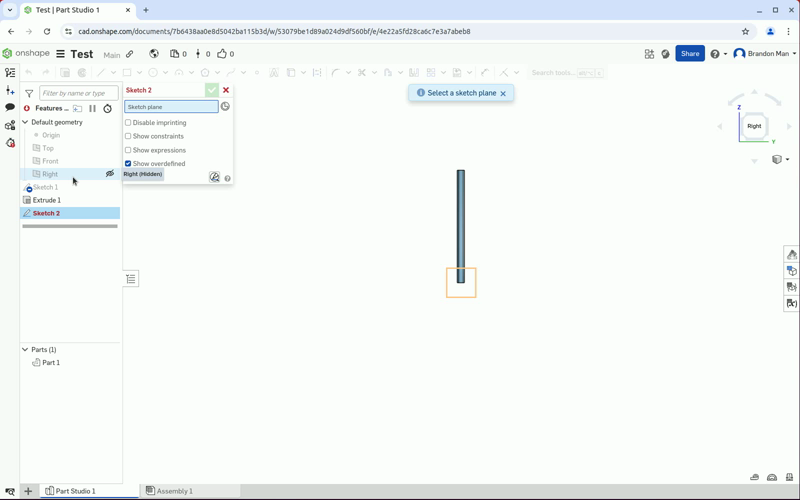
click(73, 176)
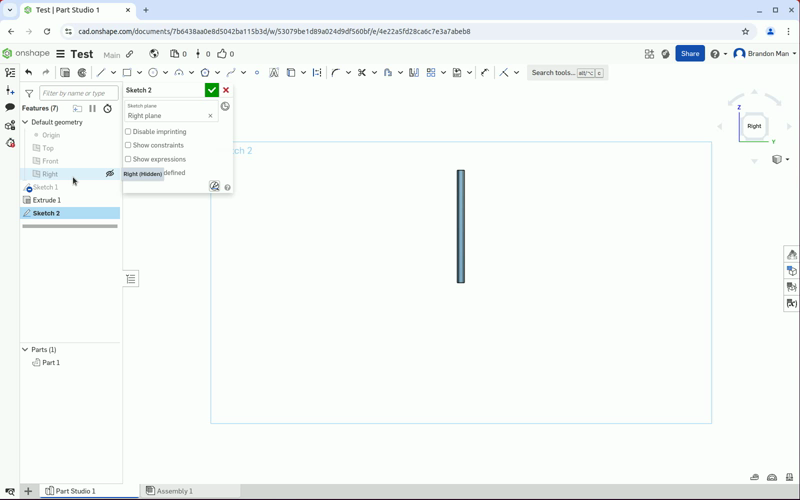
mouse_move(73, 352)
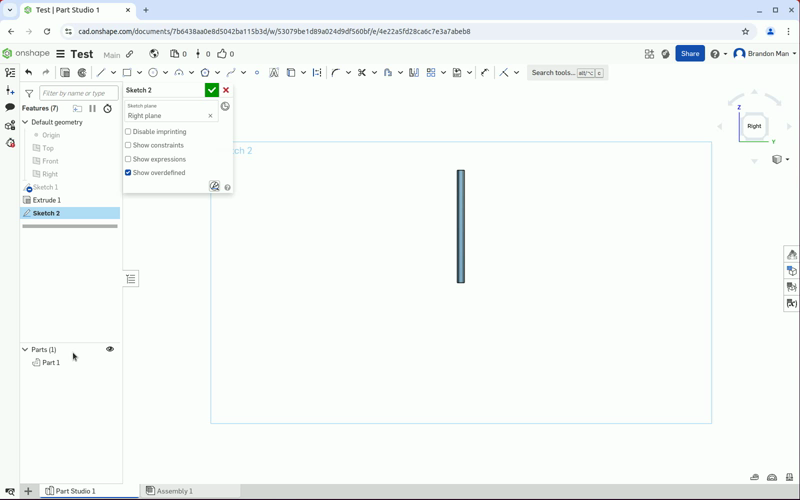
key(y)
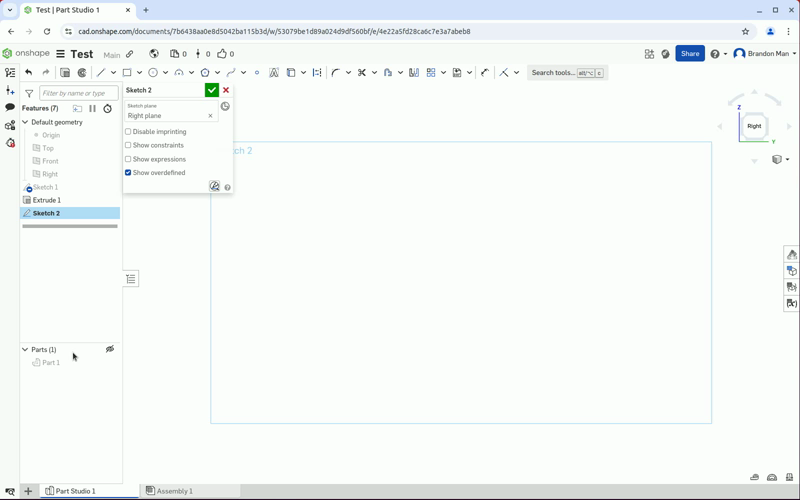
key(l)
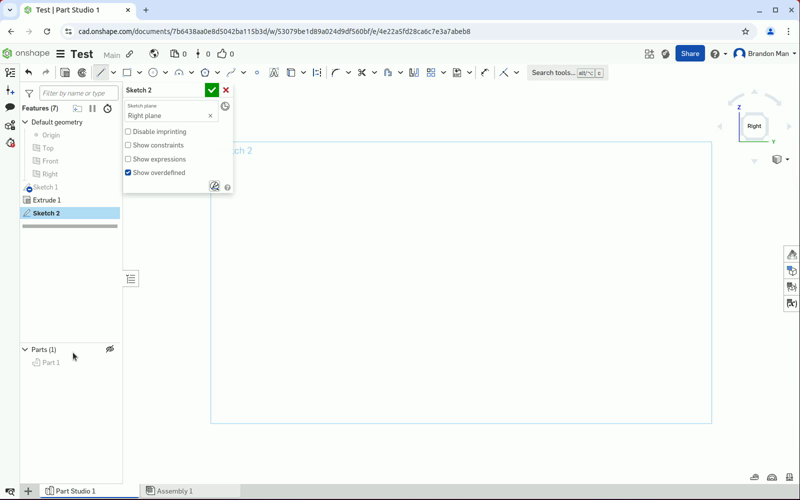
key_down(shift)
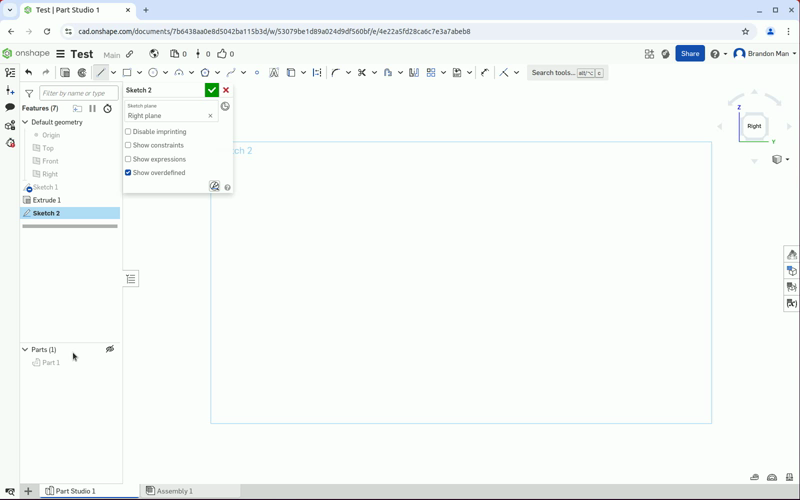
mouse_move(432, 293)
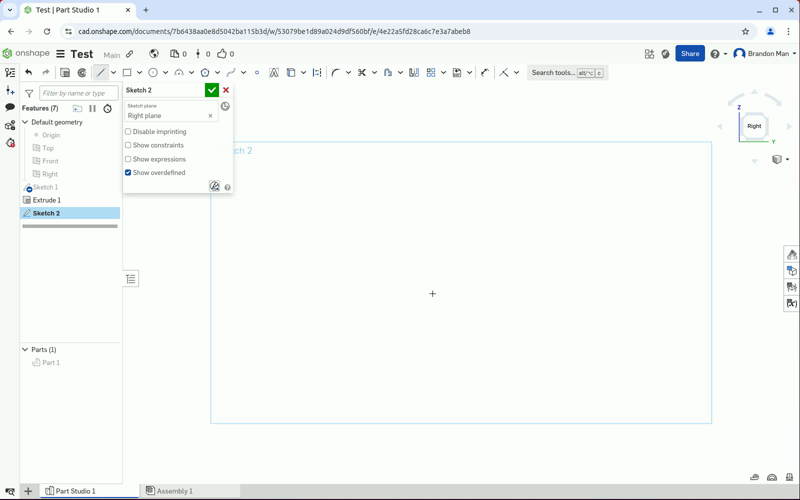
click(432, 293)
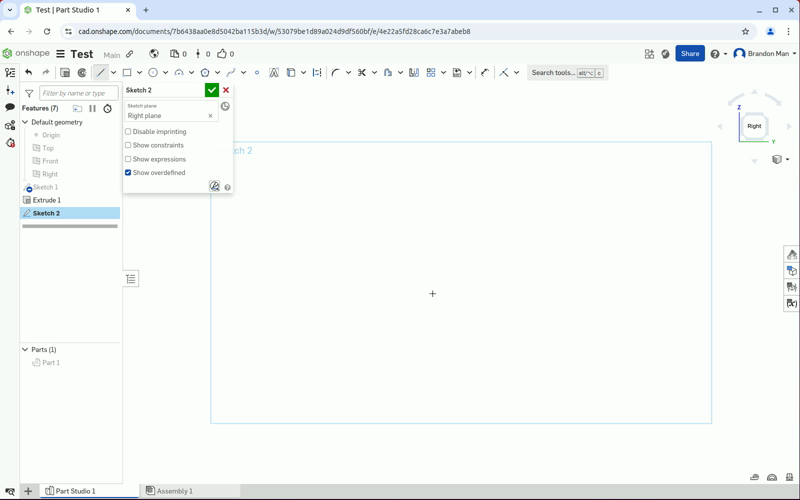
key_up(shift)
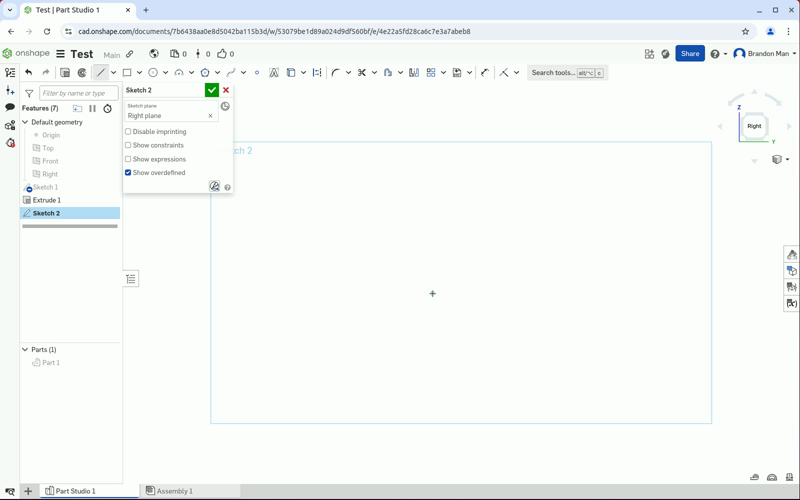
key_down(shift)
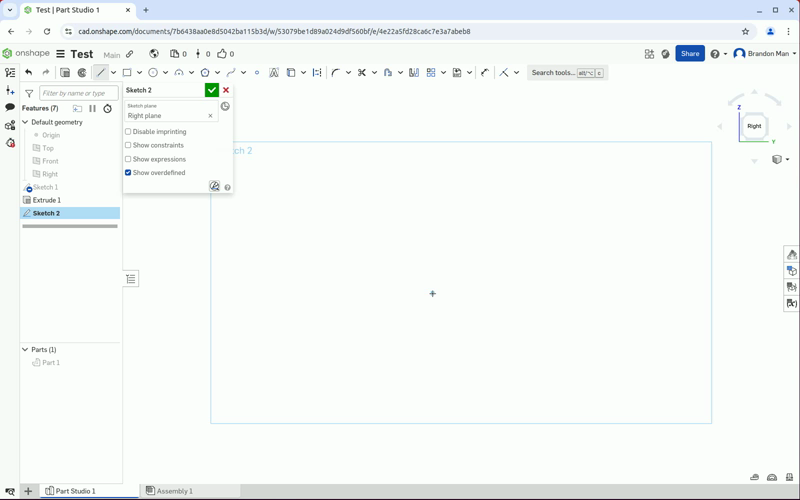
mouse_move(462, 293)
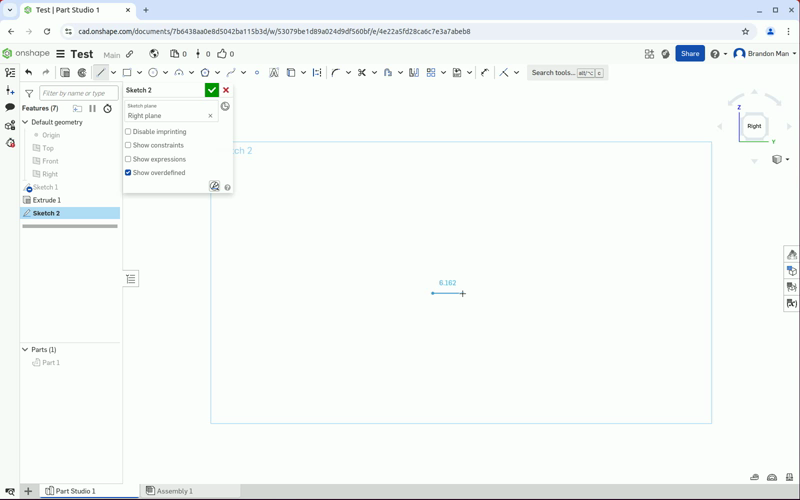
mouse_move(434, 293)
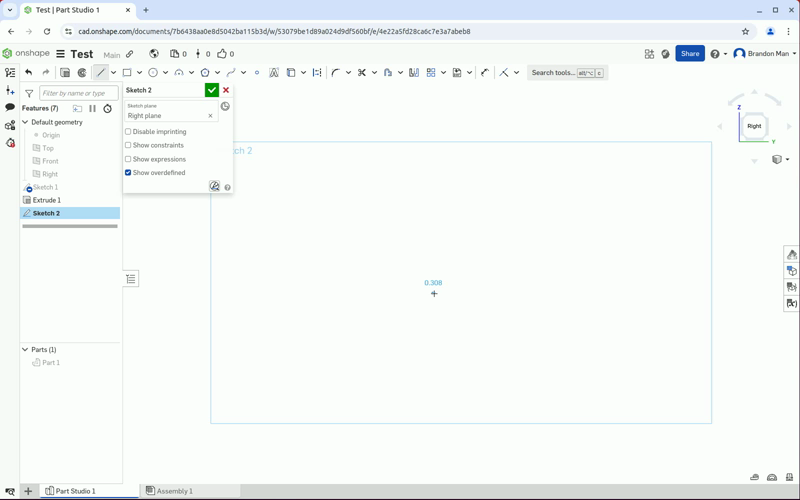
scroll(6)
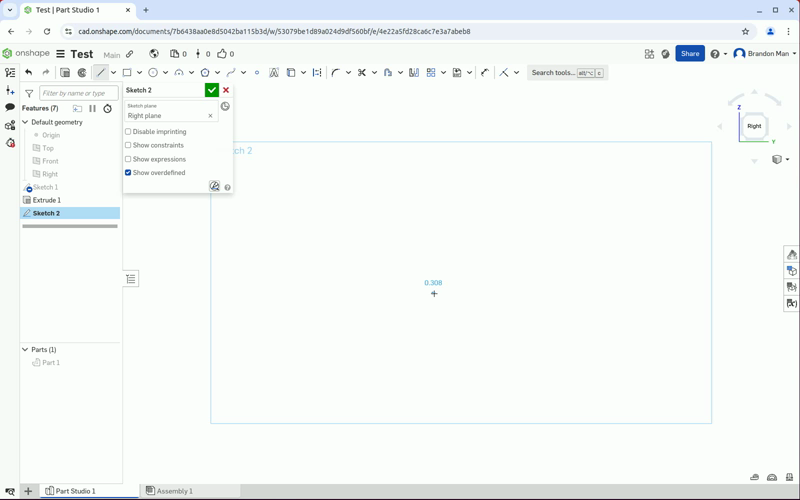
scroll(6)
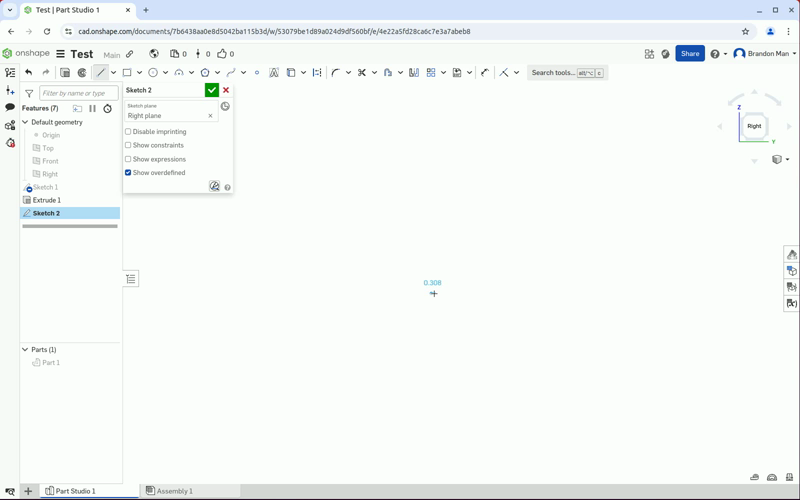
scroll(6)
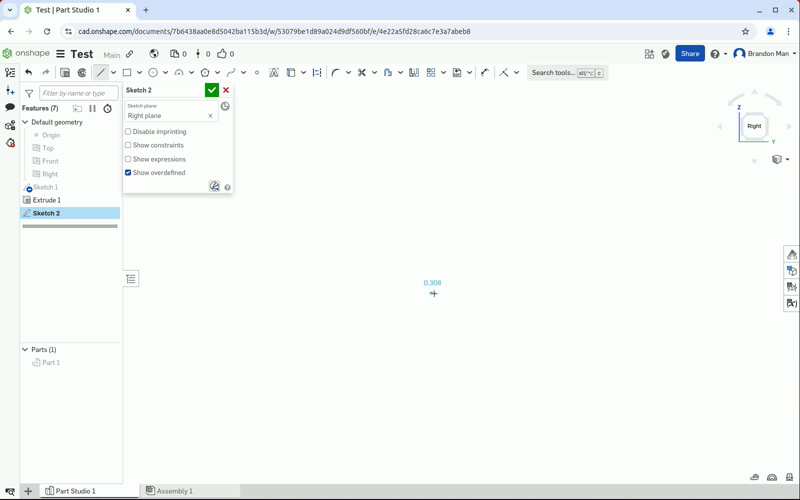
scroll(6)
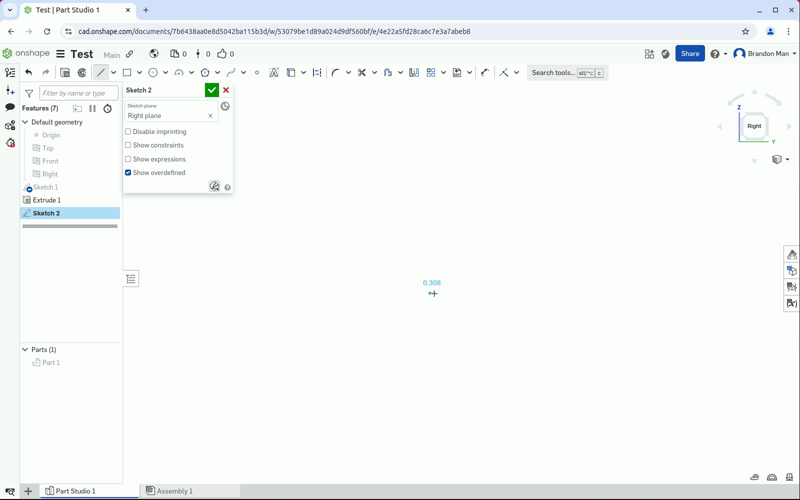
scroll(6)
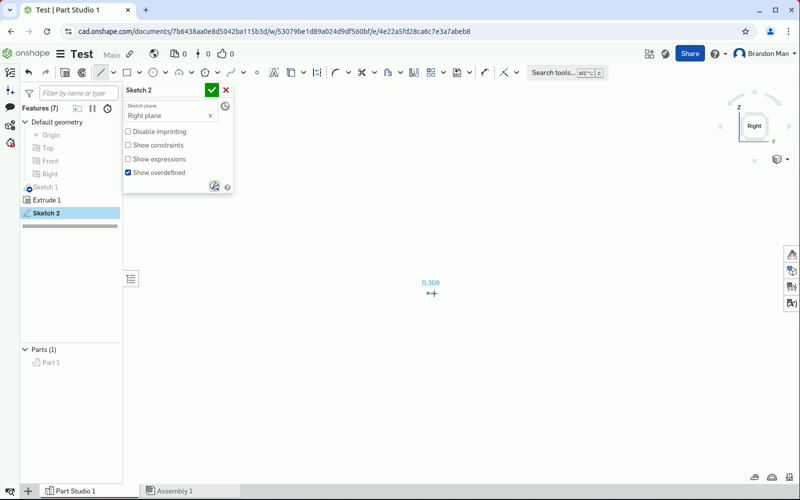
scroll(6)
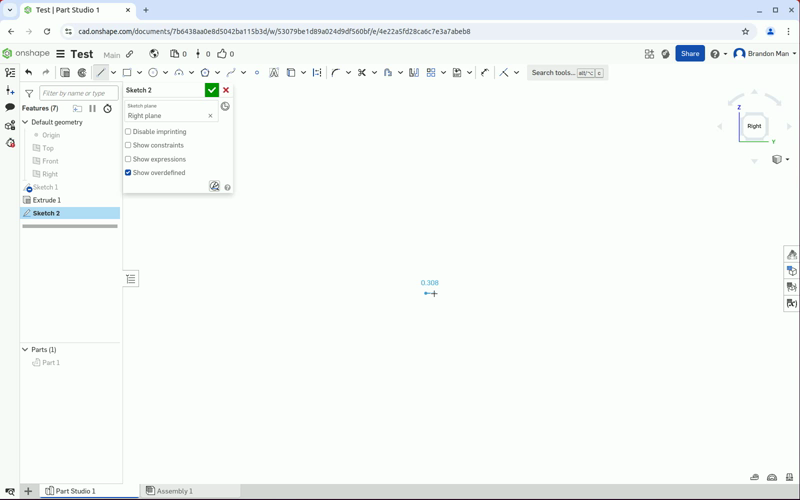
scroll(6)
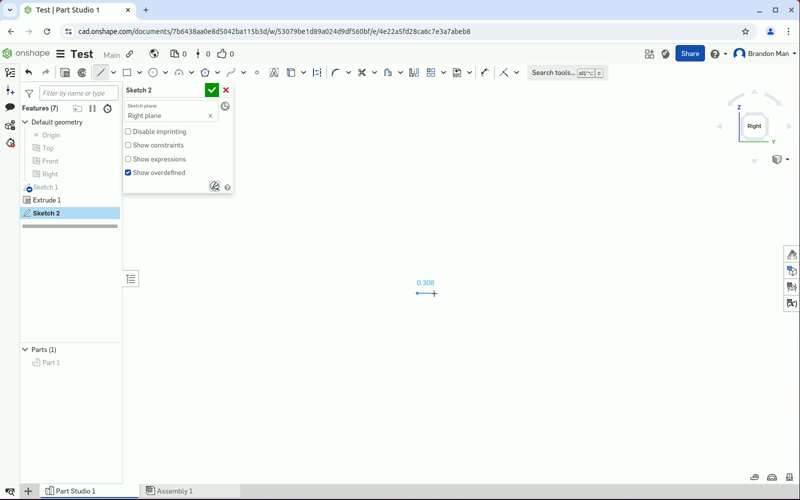
click(434, 293)
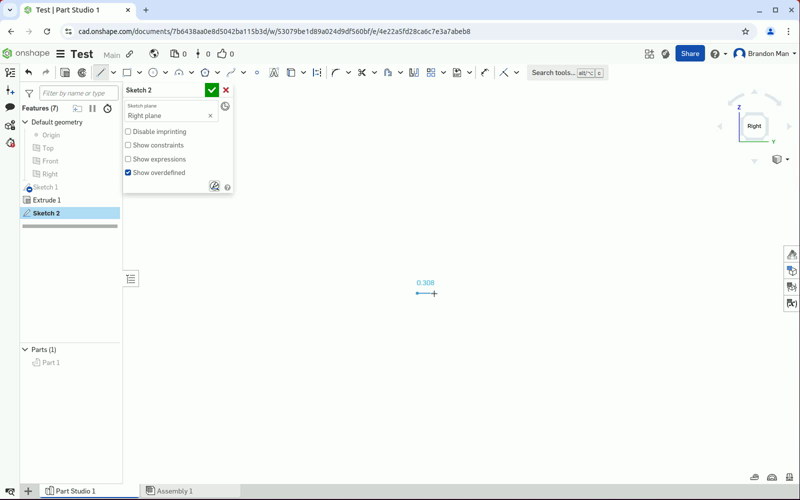
scroll(-6)
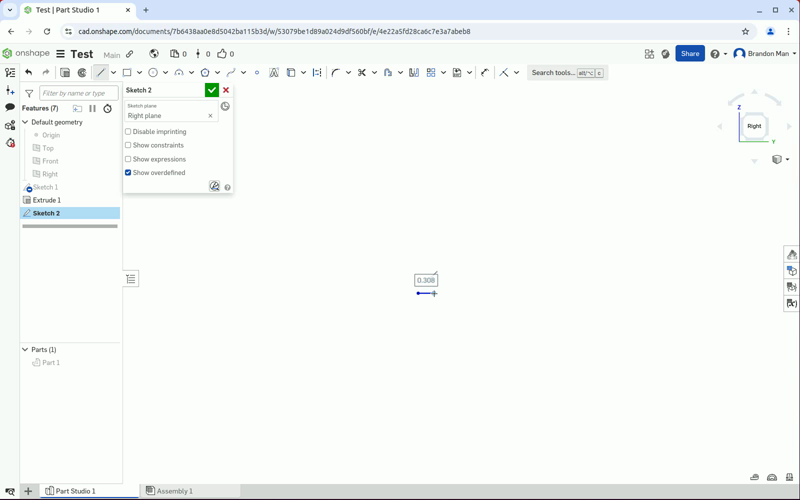
scroll(-6)
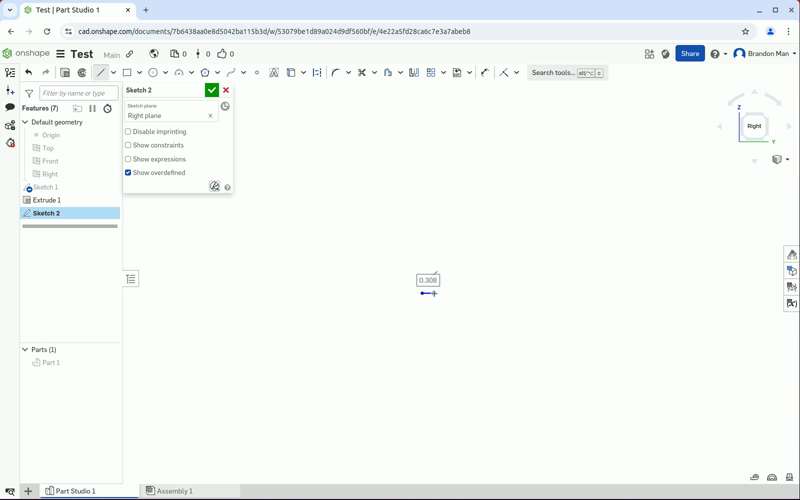
scroll(-6)
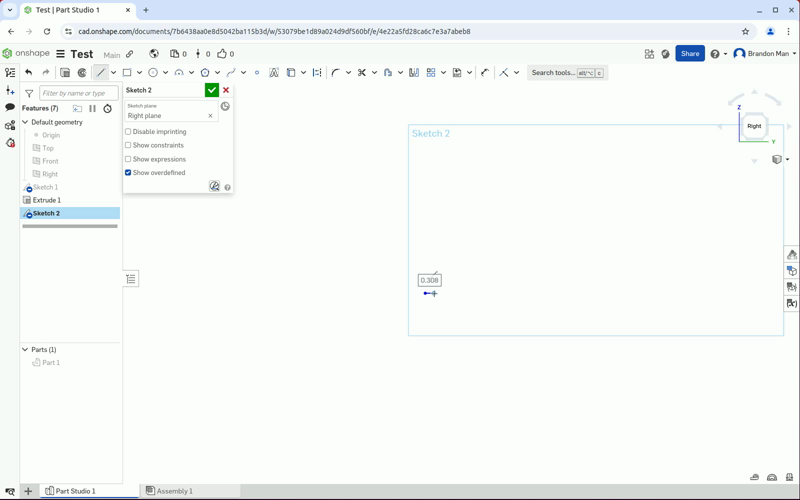
scroll(-6)
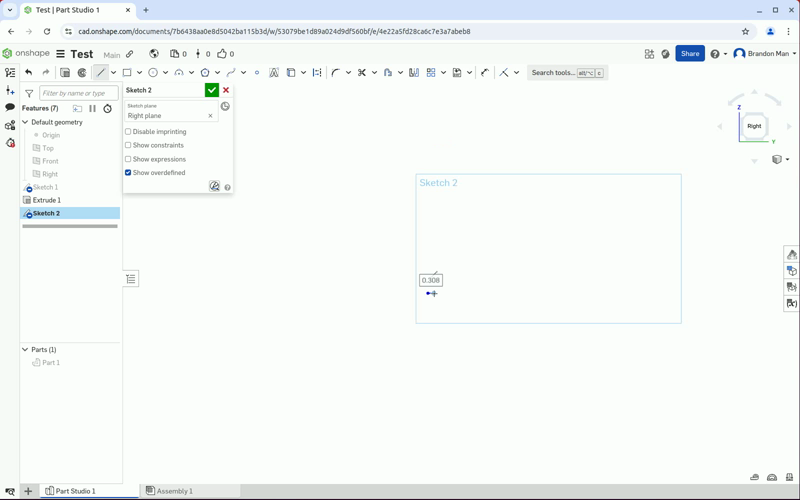
scroll(-6)
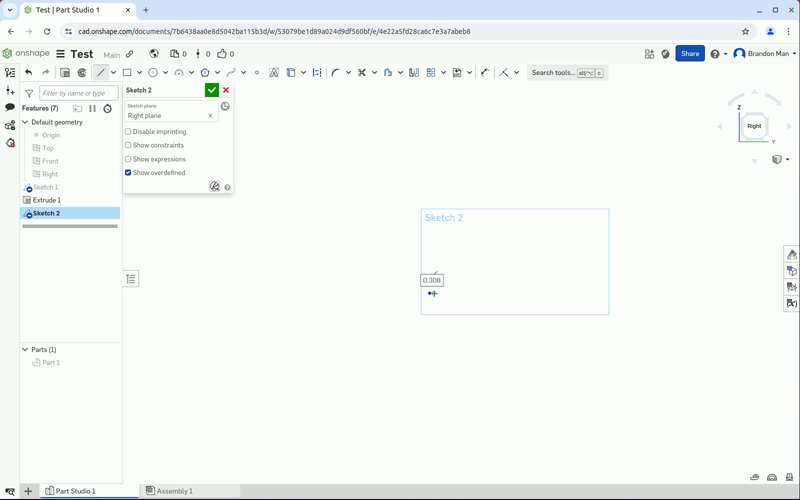
scroll(-6)
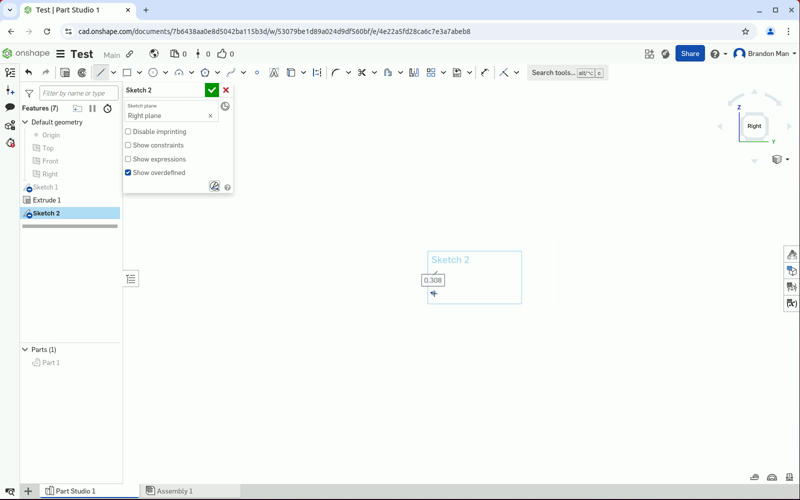
scroll(-6)
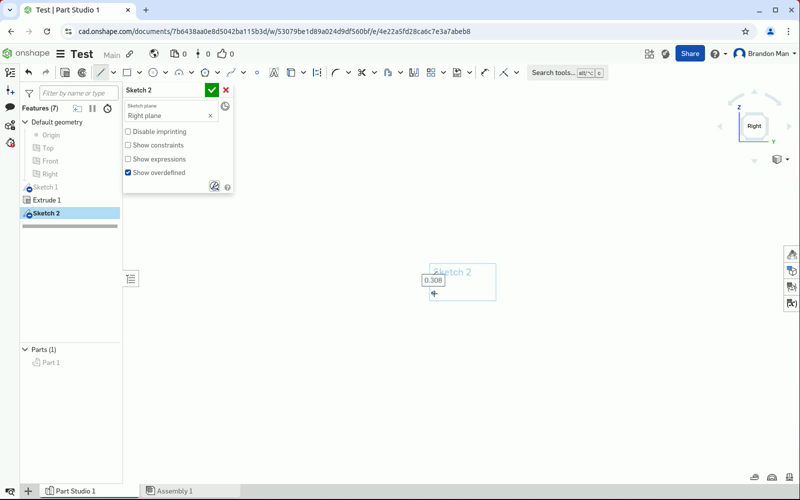
key_up(shift)
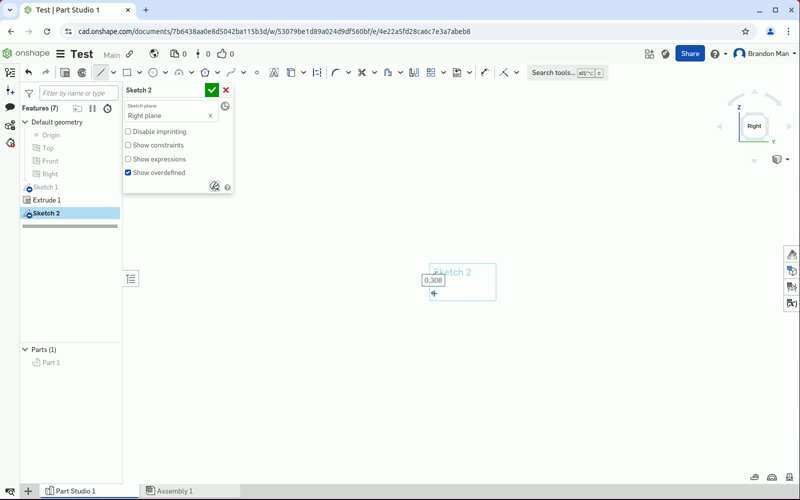
key_down(shift)
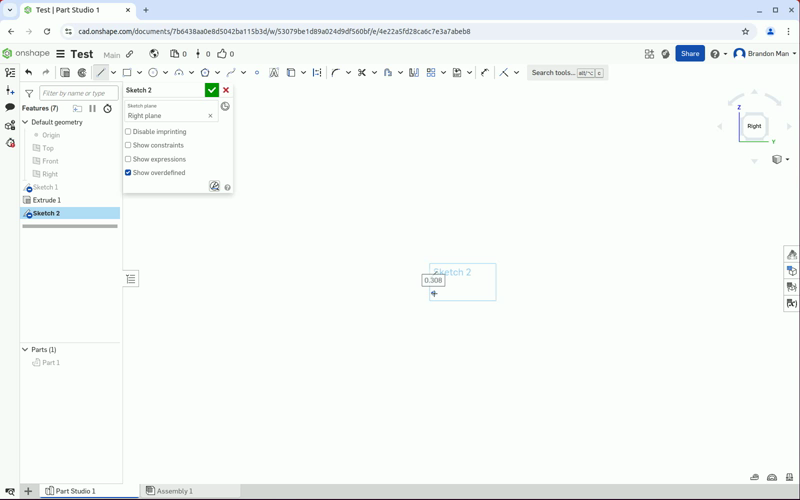
mouse_move(464, 293)
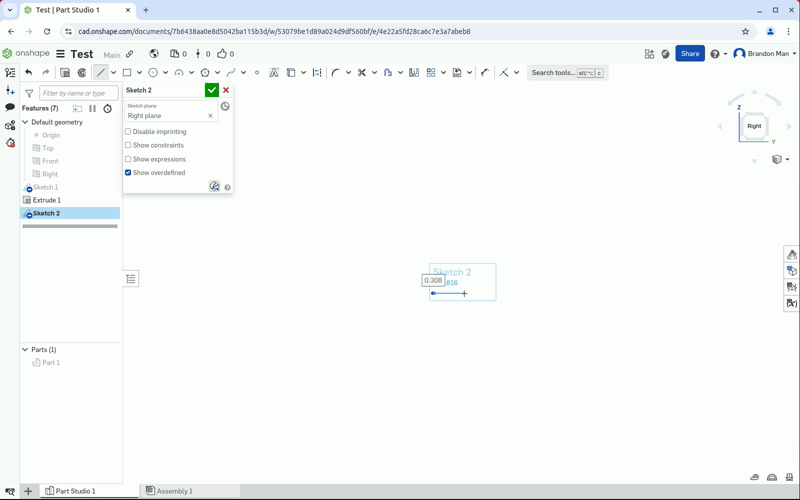
mouse_move(434, 265)
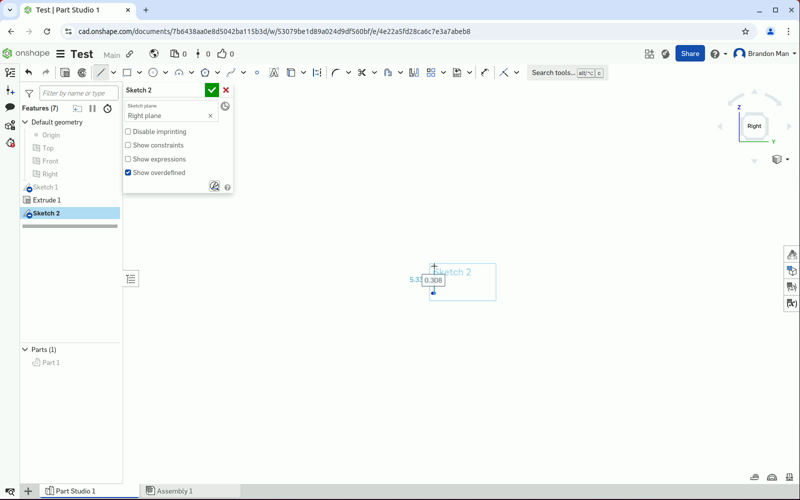
click(434, 265)
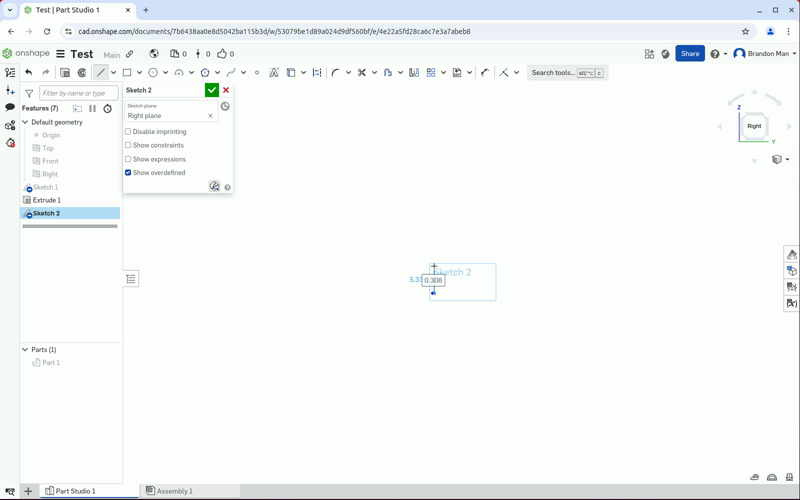
key_up(shift)
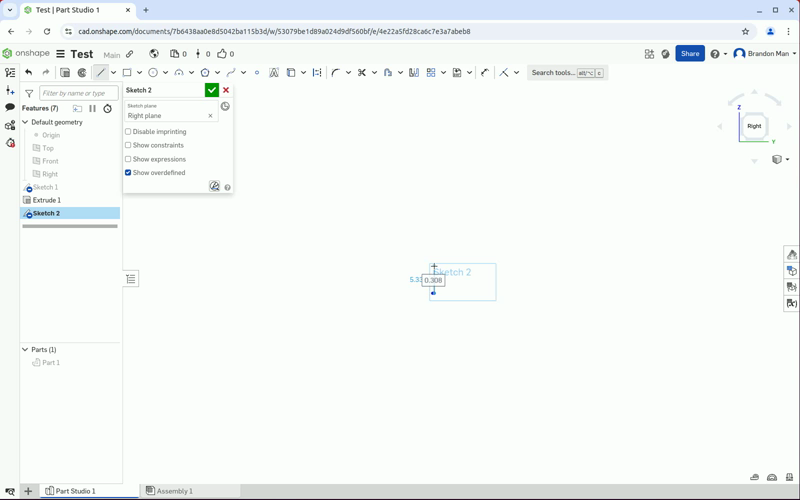
key_down(shift)
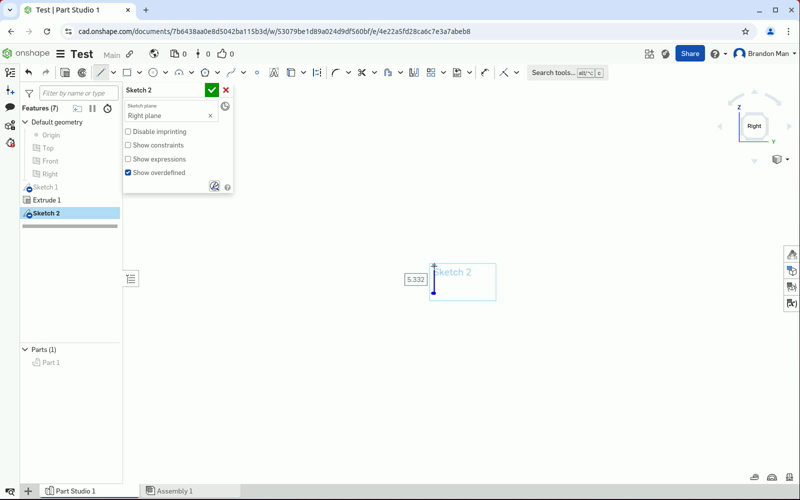
mouse_move(464, 265)
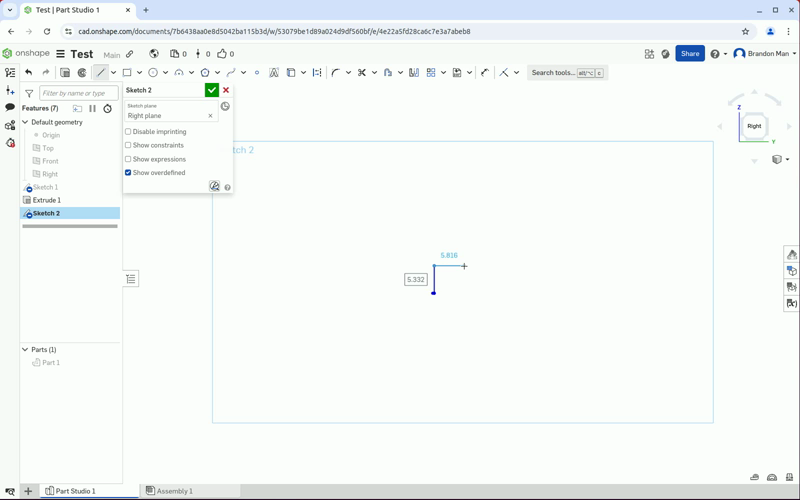
mouse_move(432, 265)
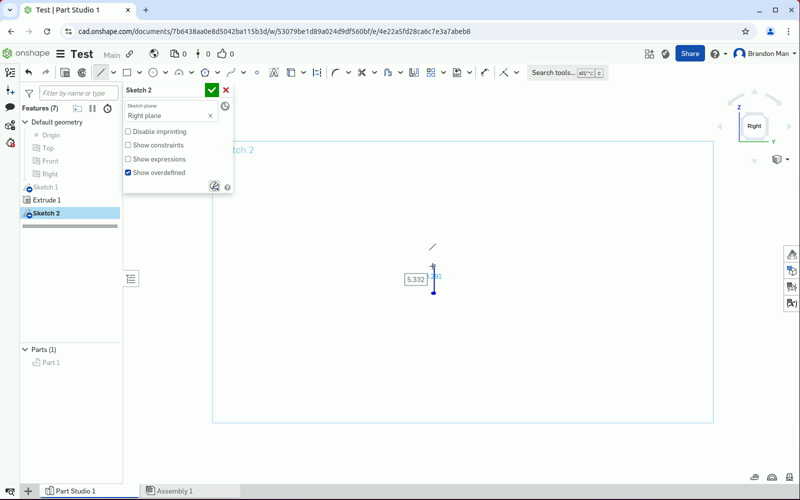
scroll(6)
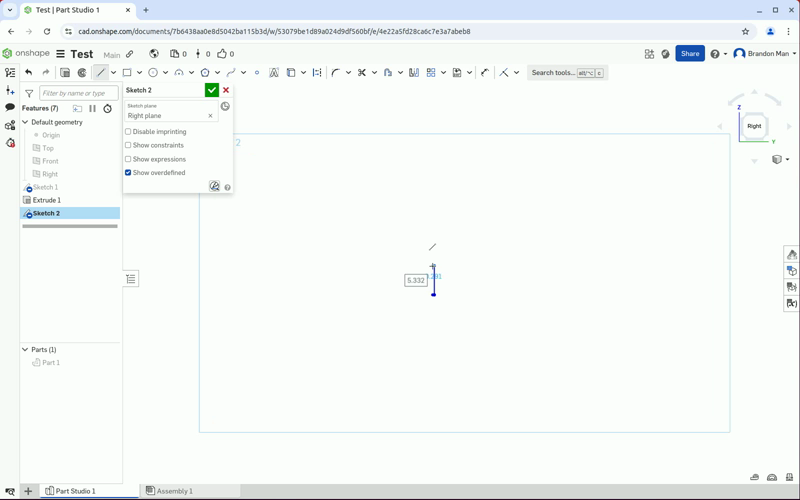
scroll(6)
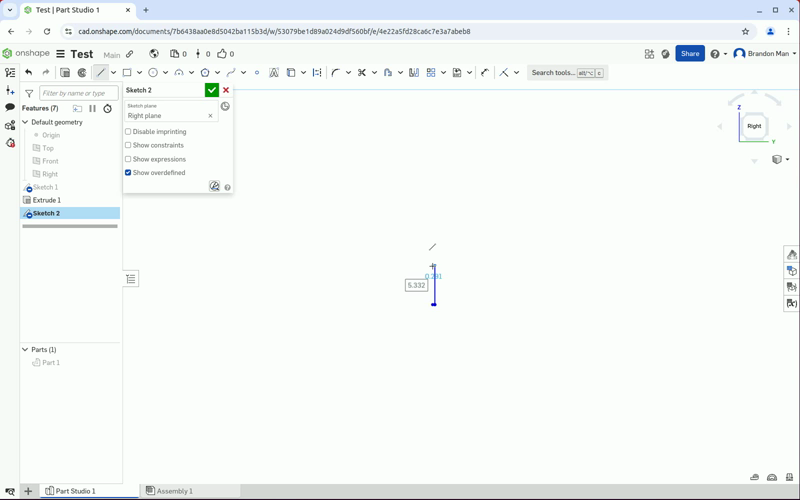
scroll(6)
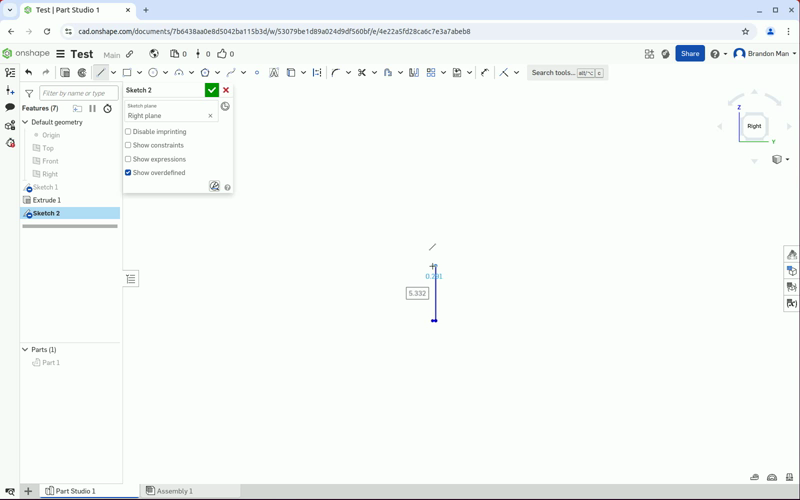
scroll(6)
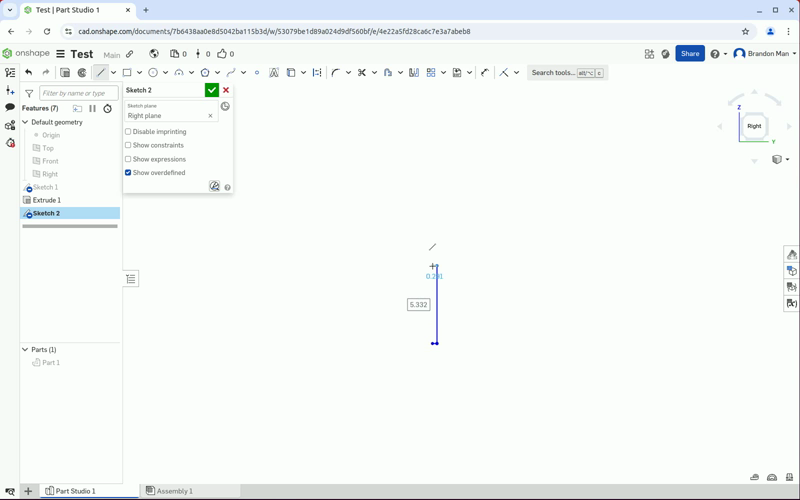
scroll(6)
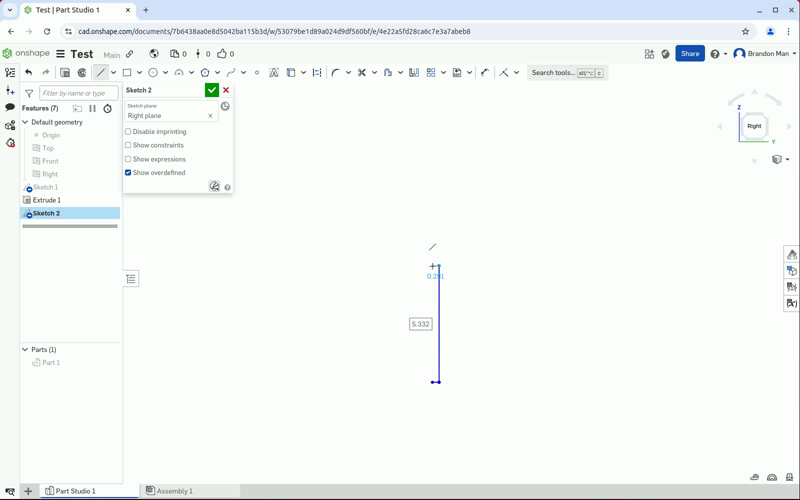
scroll(6)
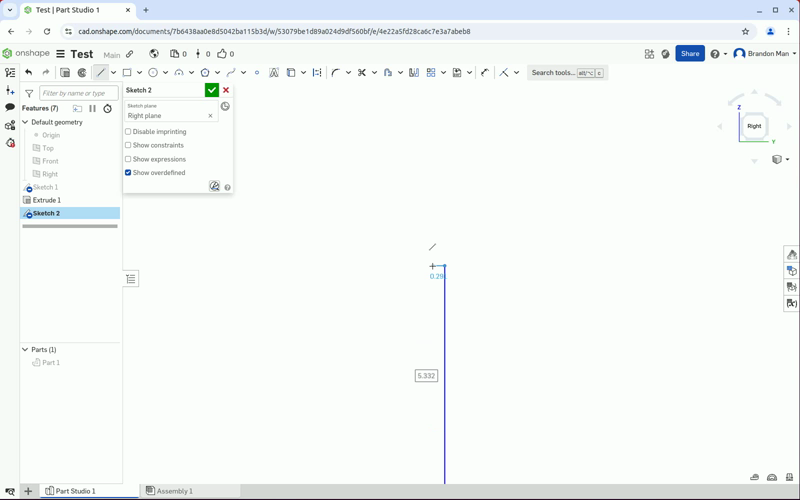
scroll(6)
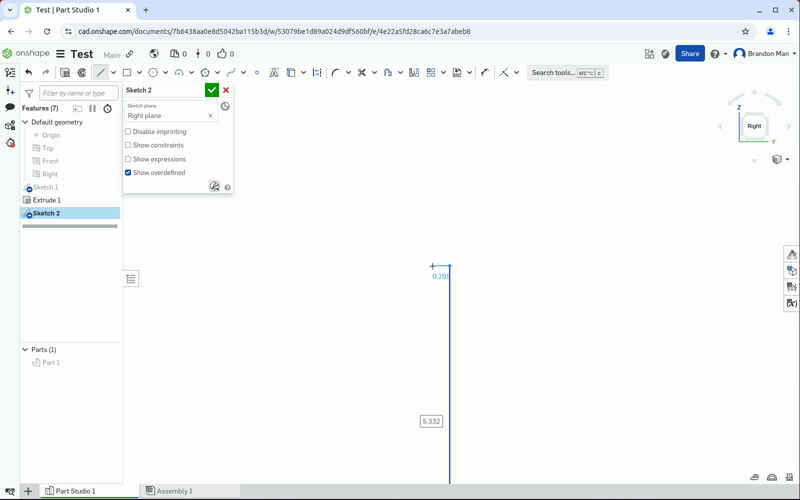
click(432, 265)
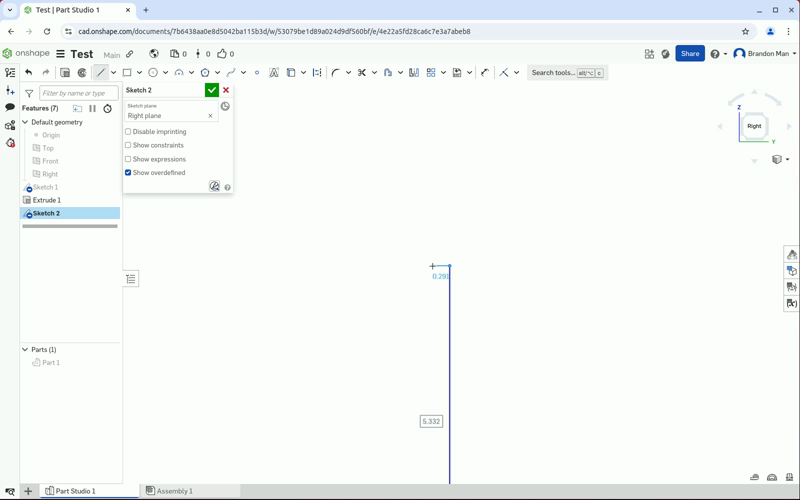
scroll(-6)
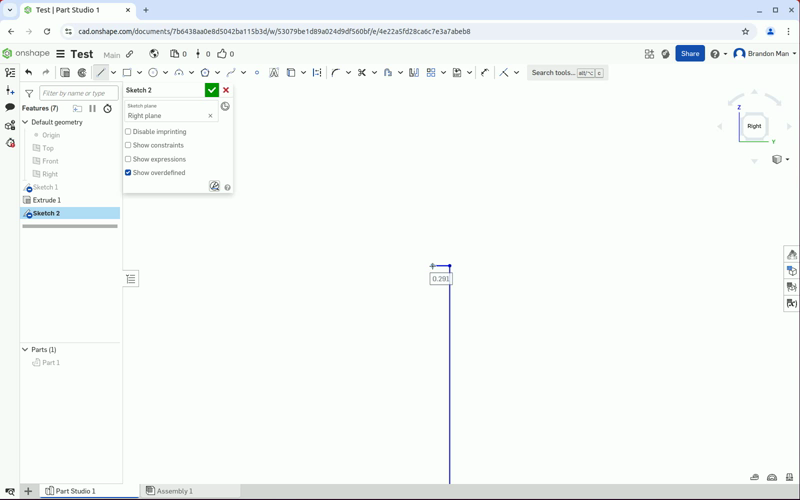
scroll(-6)
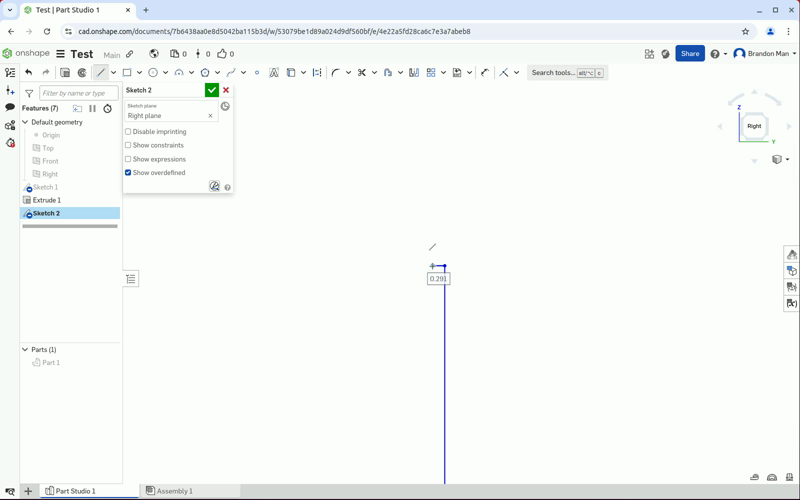
scroll(-6)
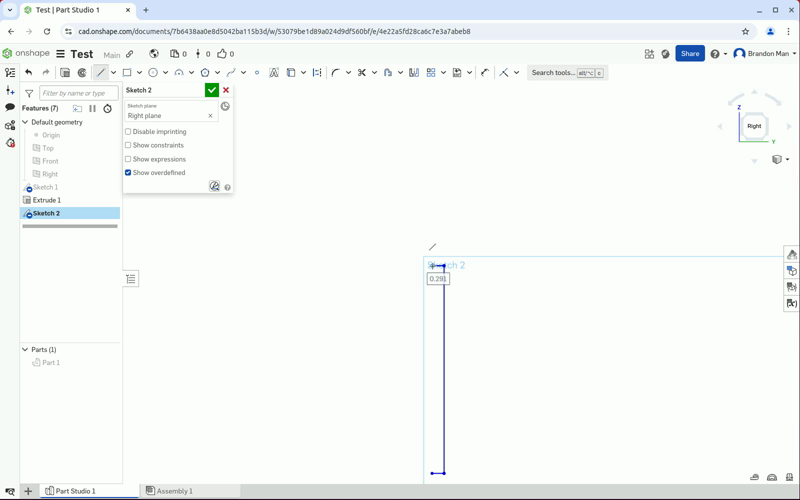
scroll(-6)
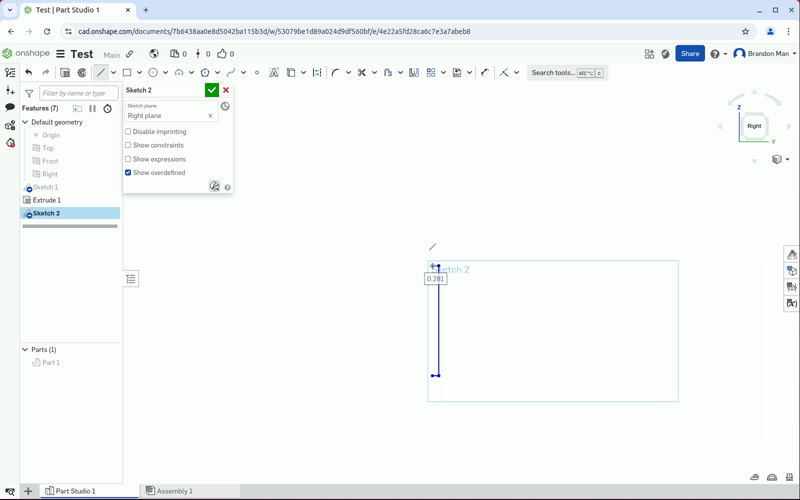
scroll(-6)
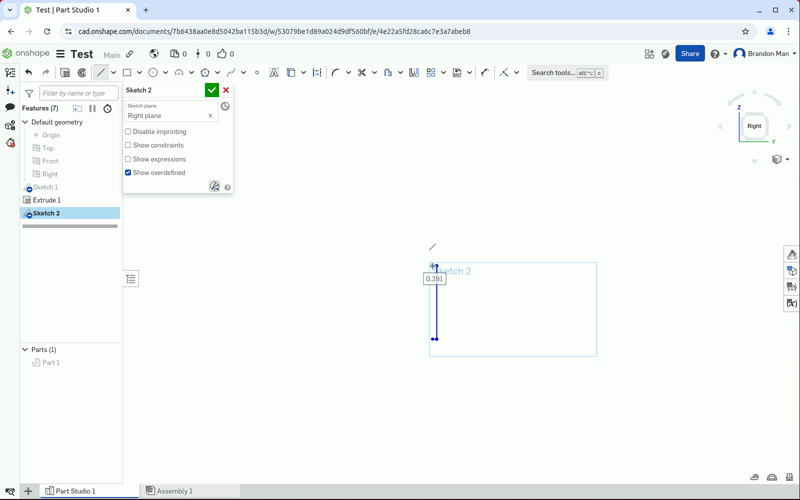
scroll(-6)
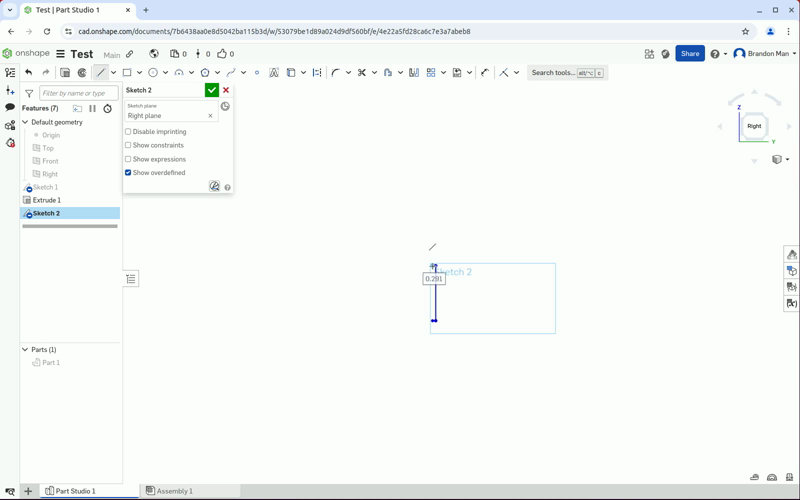
scroll(-6)
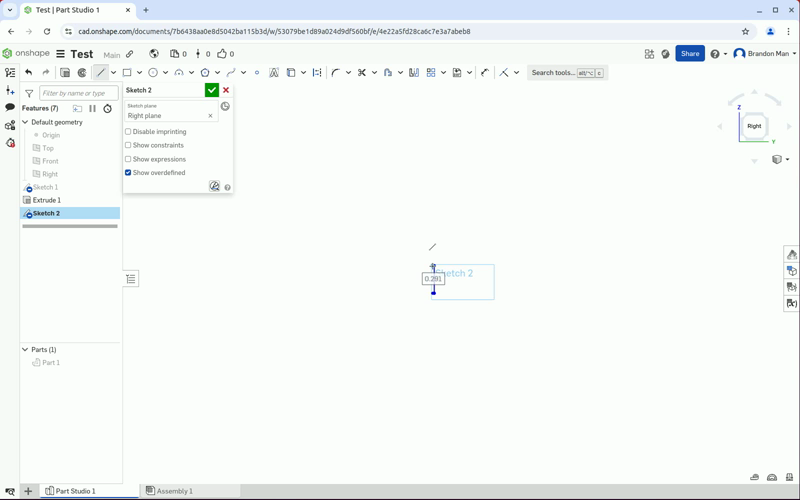
key_up(shift)
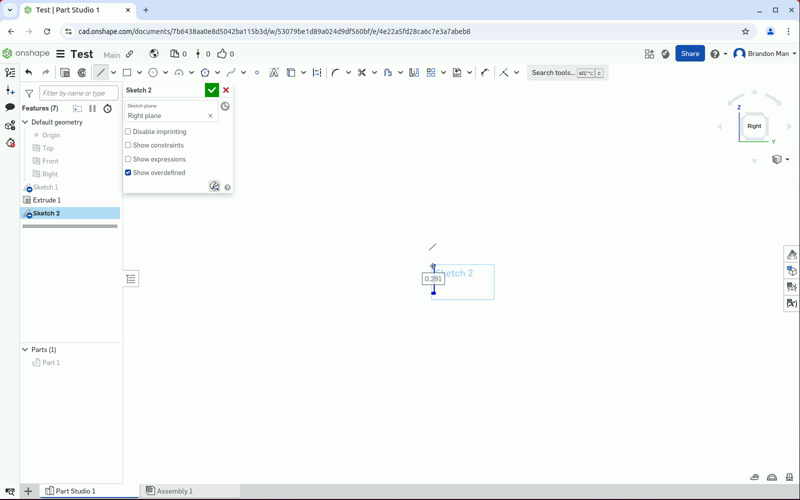
mouse_move(462, 265)
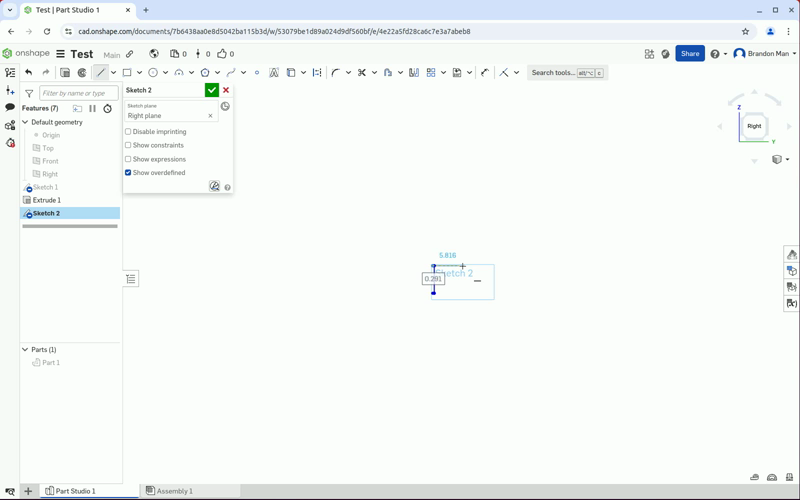
key_down(shift)
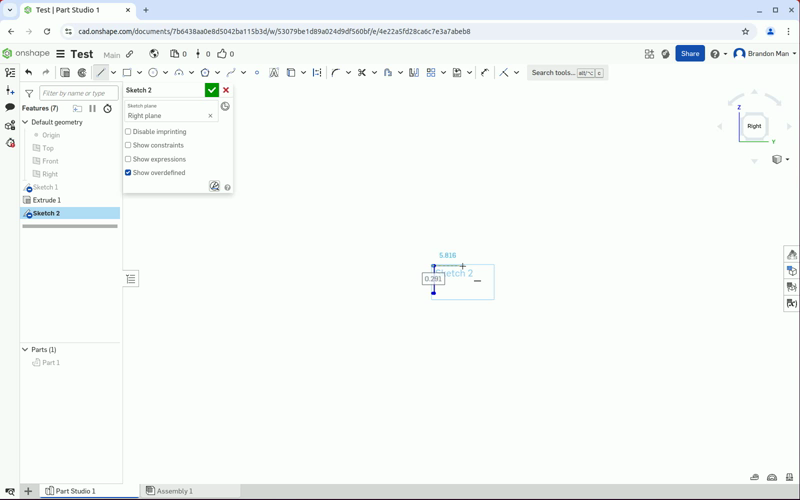
mouse_move(432, 293)
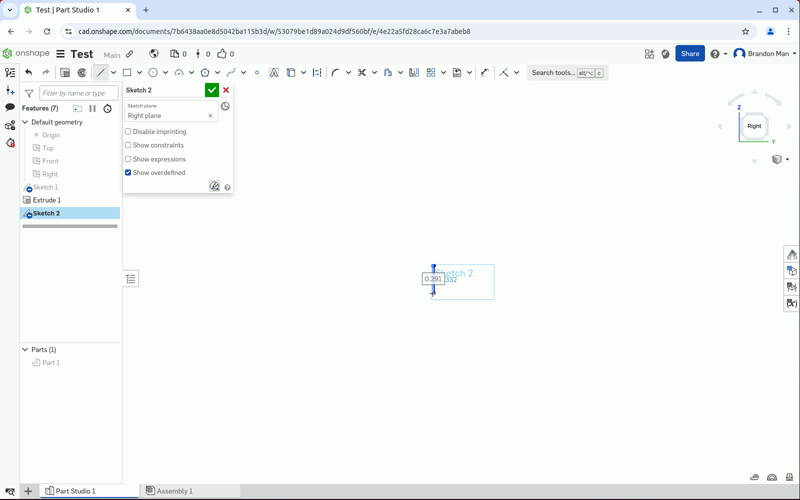
scroll(6)
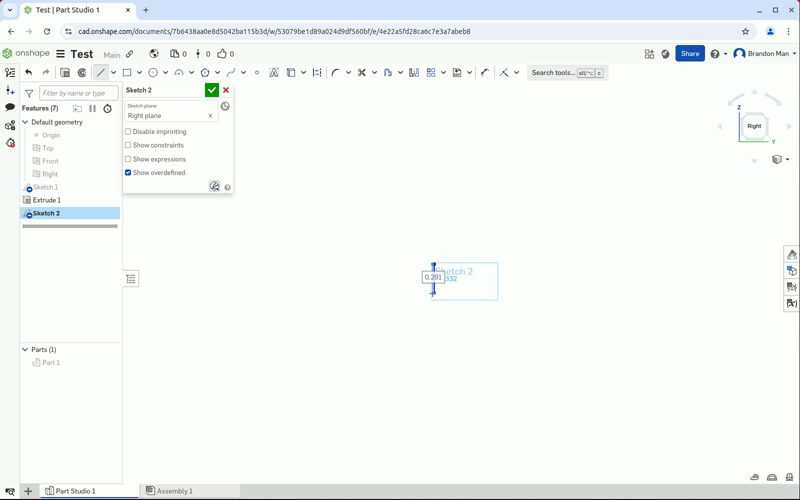
scroll(6)
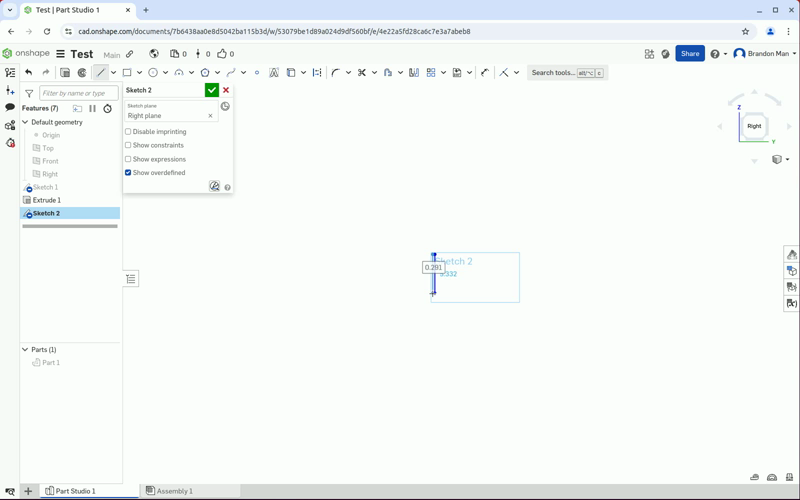
scroll(6)
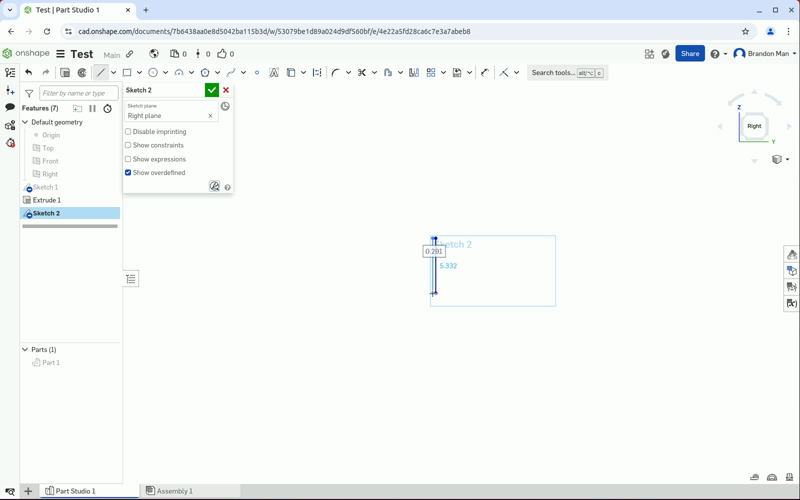
scroll(6)
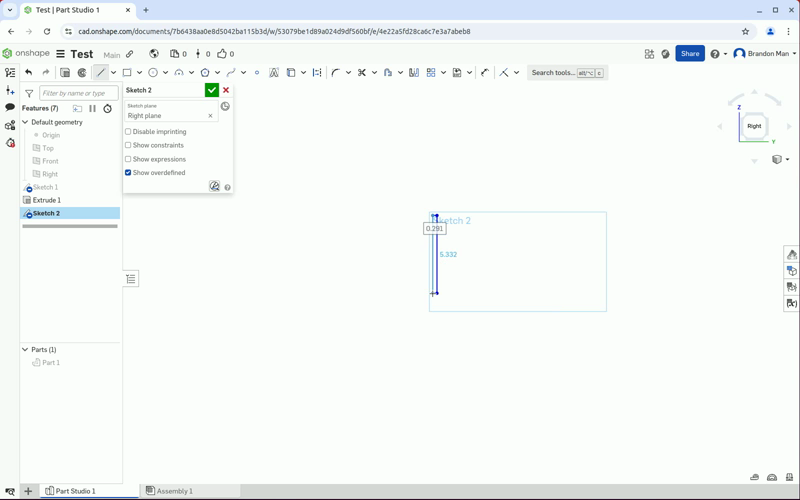
scroll(6)
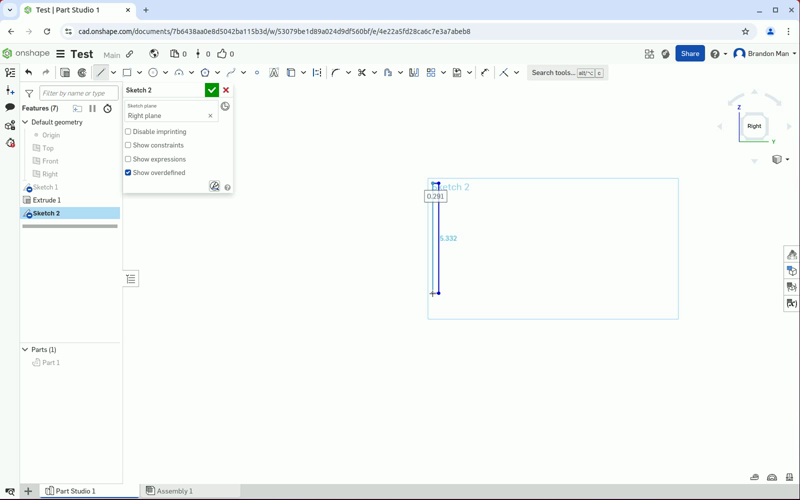
scroll(6)
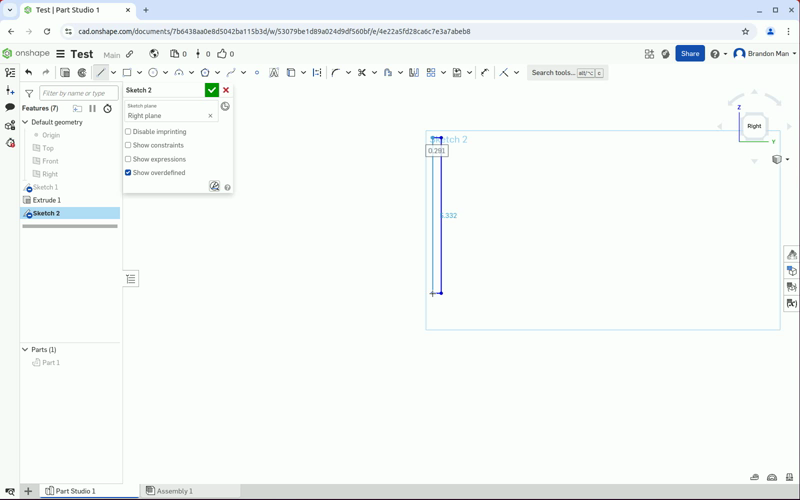
scroll(6)
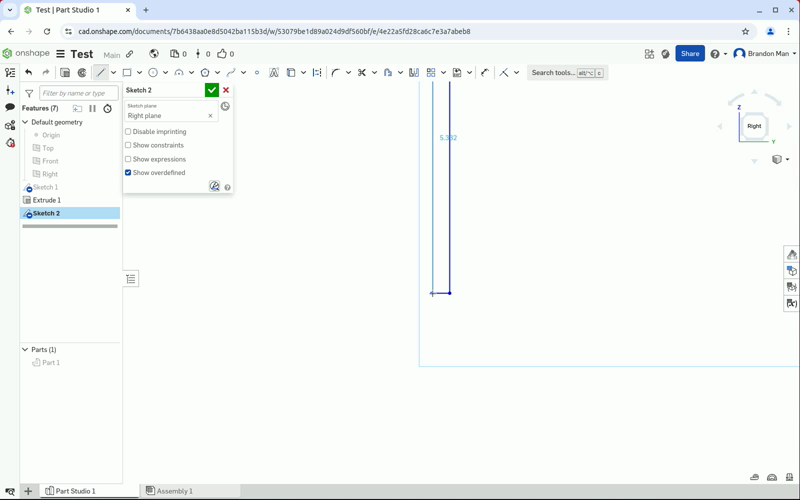
key_up(shift)
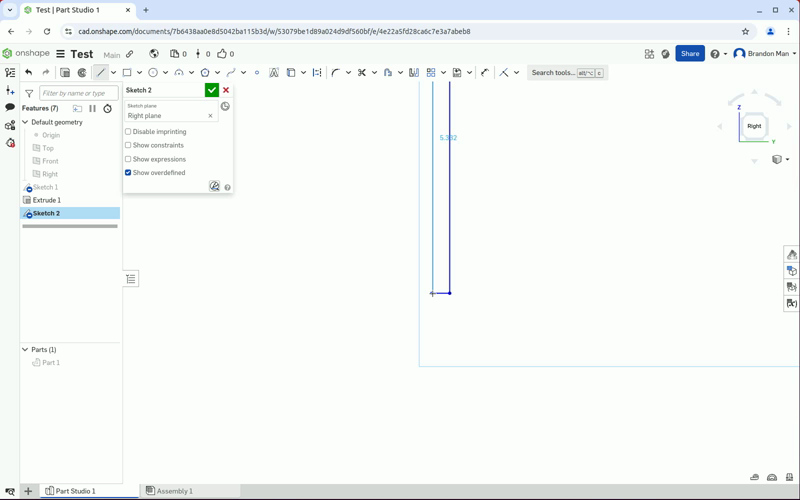
click(432, 293)
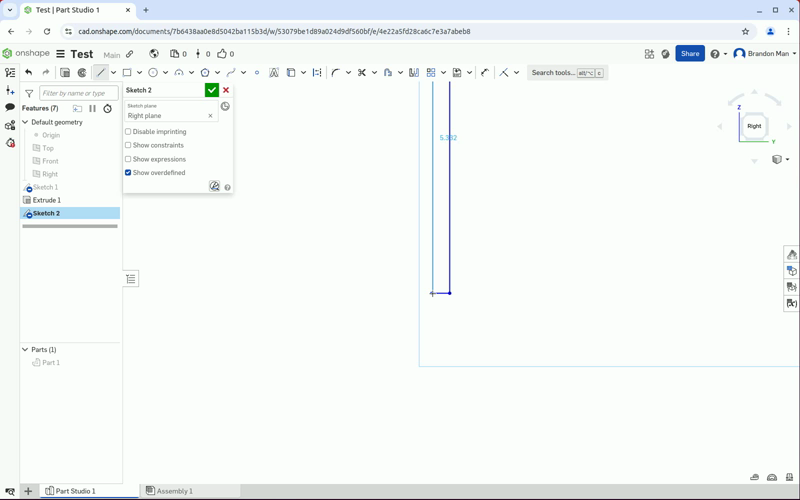
scroll(-6)
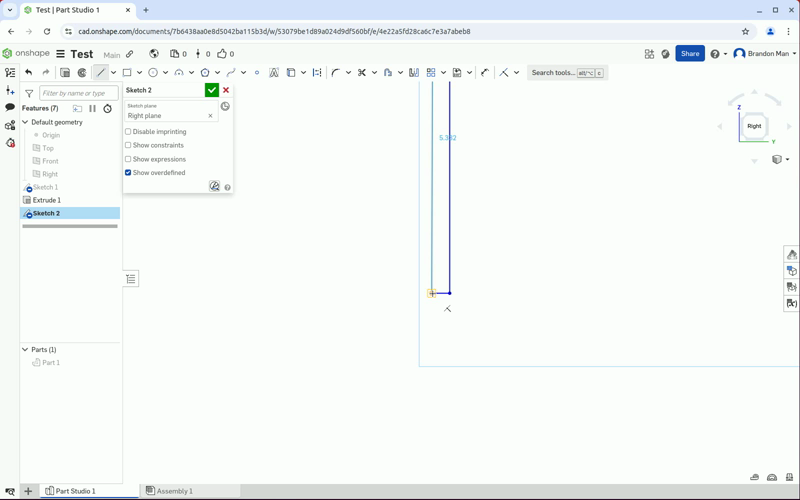
scroll(-6)
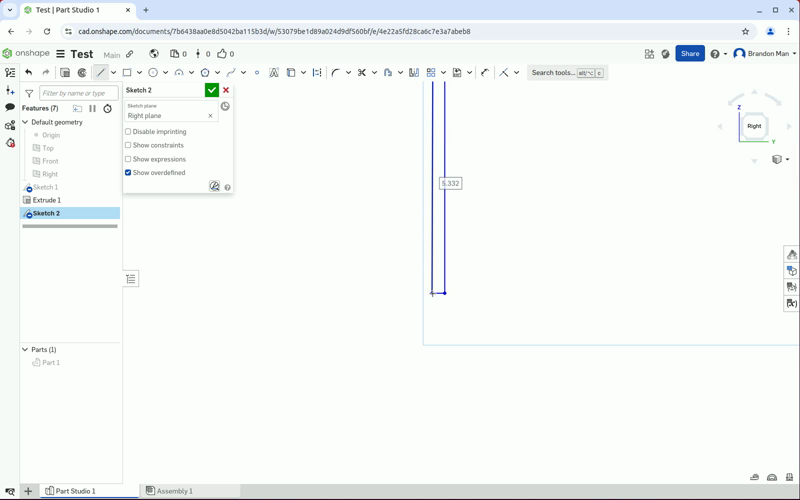
scroll(-6)
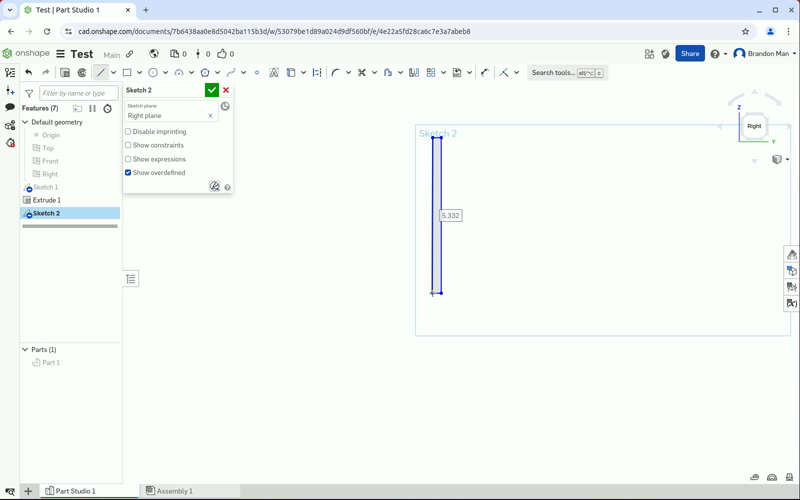
scroll(-6)
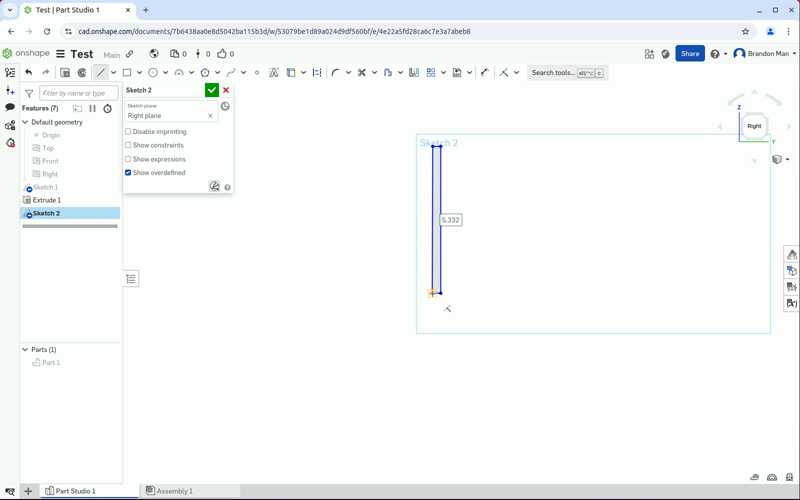
scroll(-6)
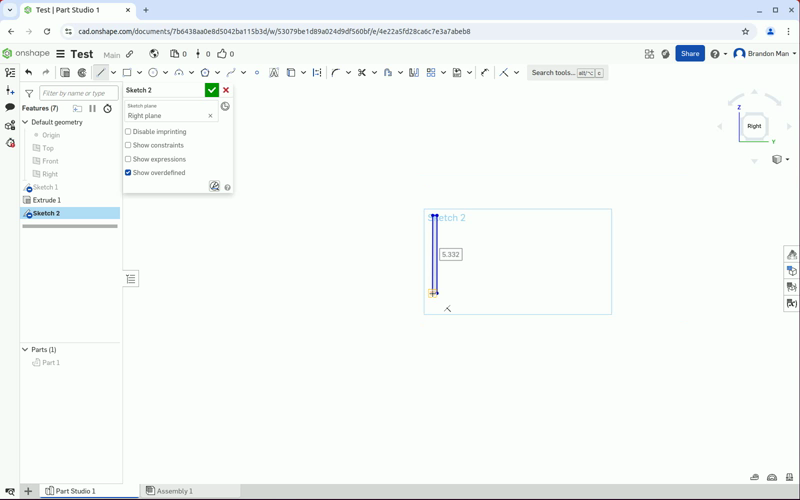
scroll(-6)
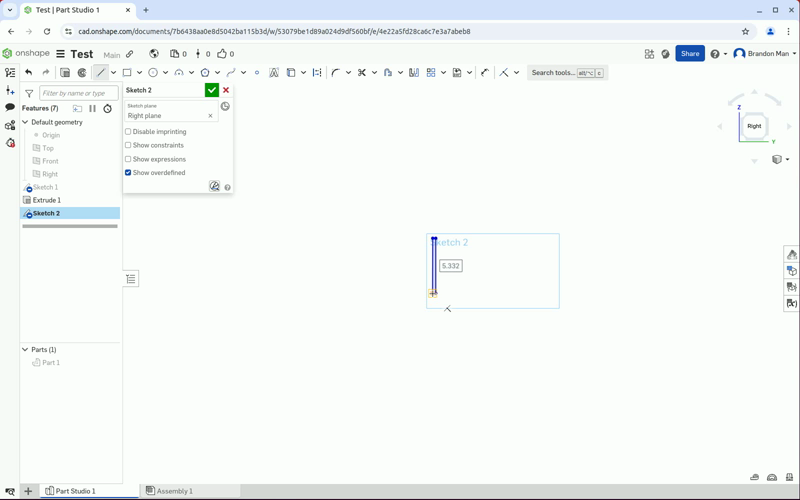
scroll(-6)
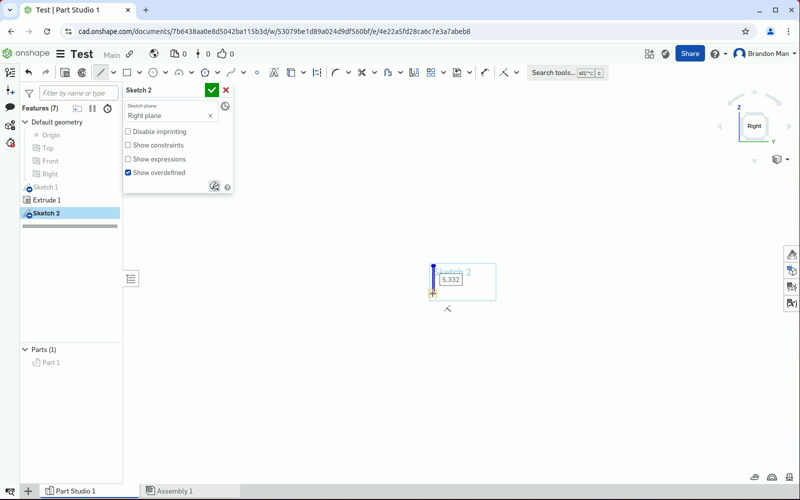
key(esc)
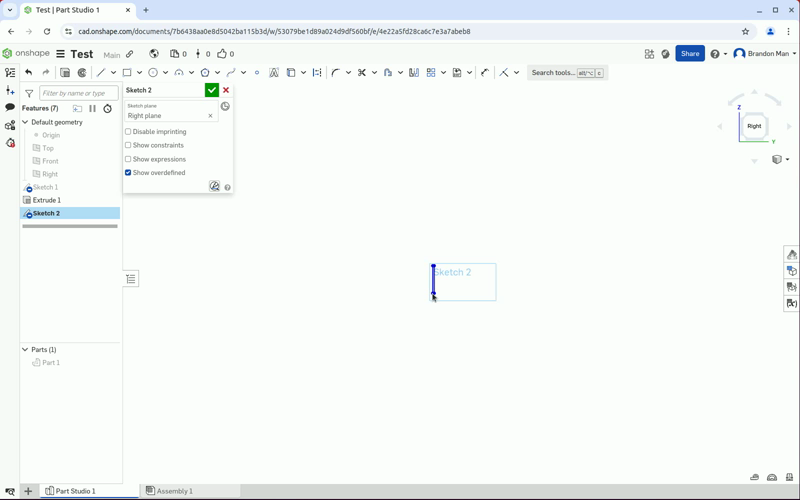
mouse_move(433, 286)
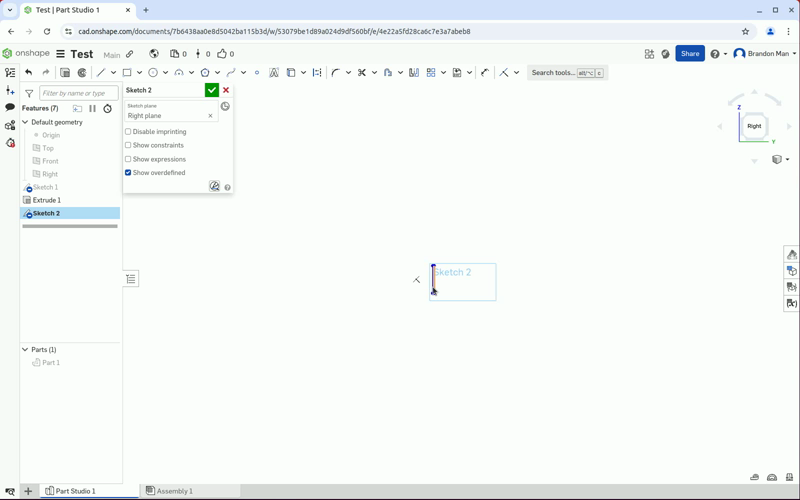
scroll(6)
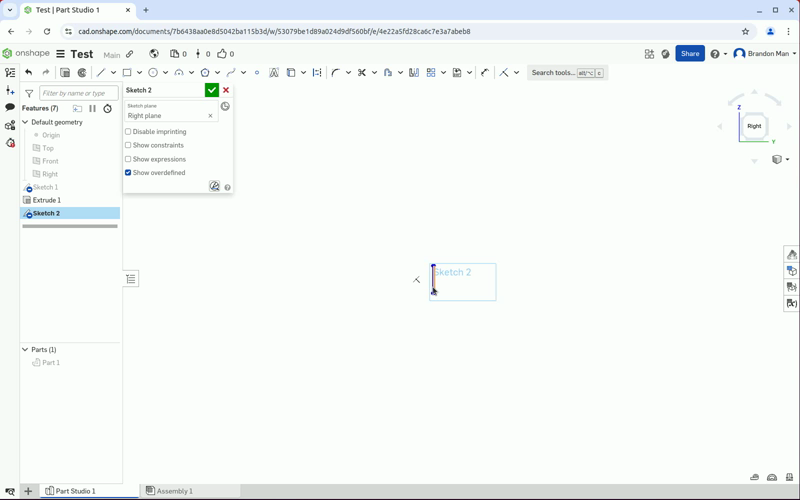
scroll(6)
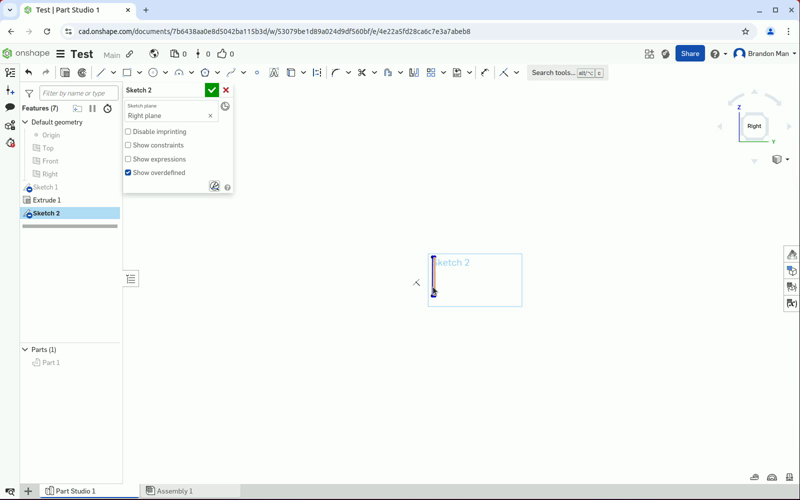
scroll(6)
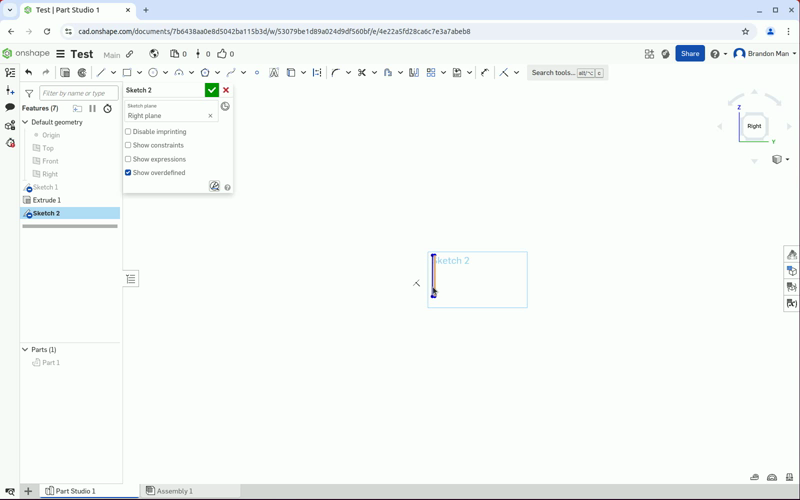
scroll(6)
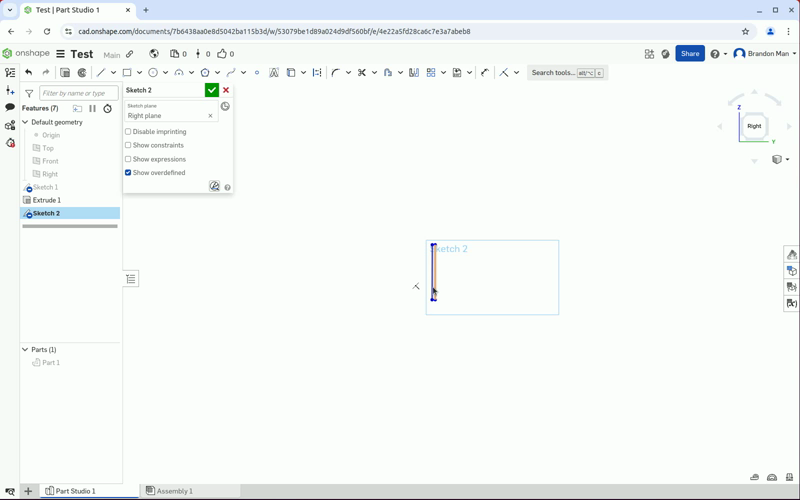
scroll(6)
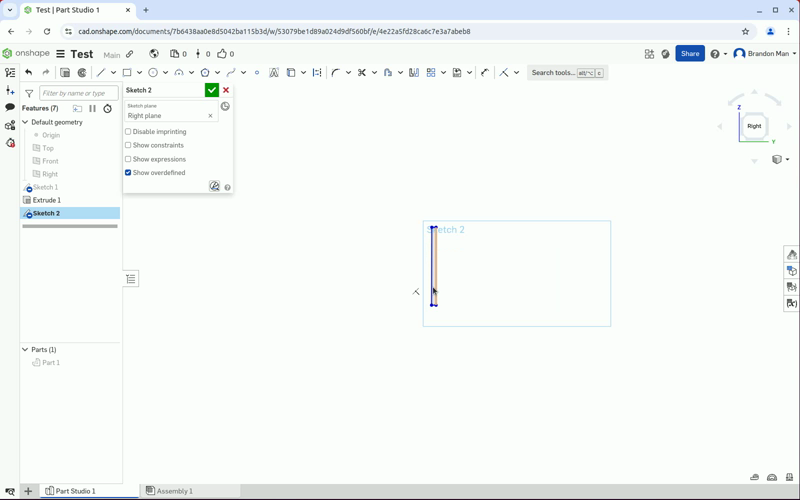
scroll(6)
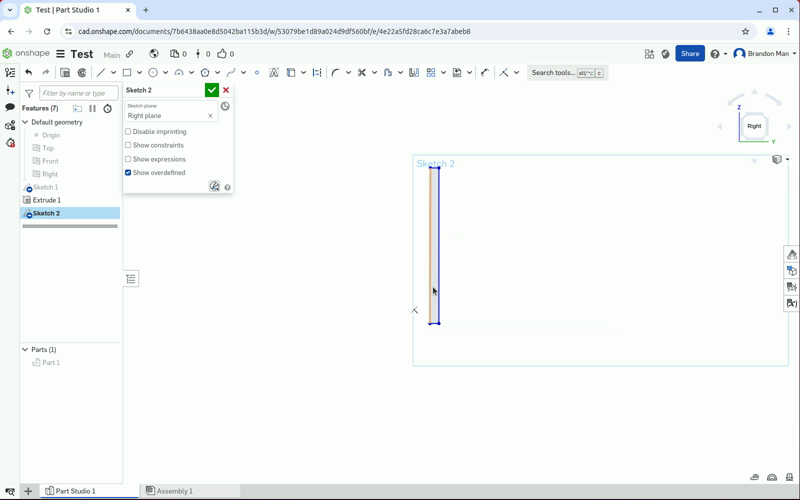
scroll(6)
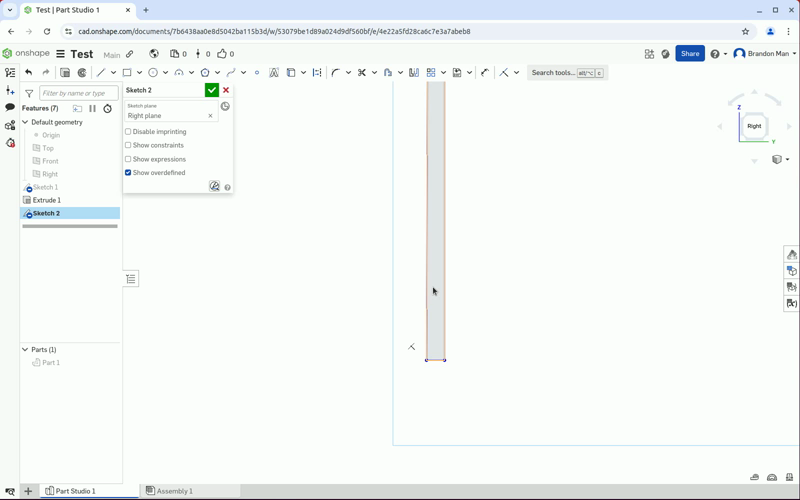
click(433, 286)
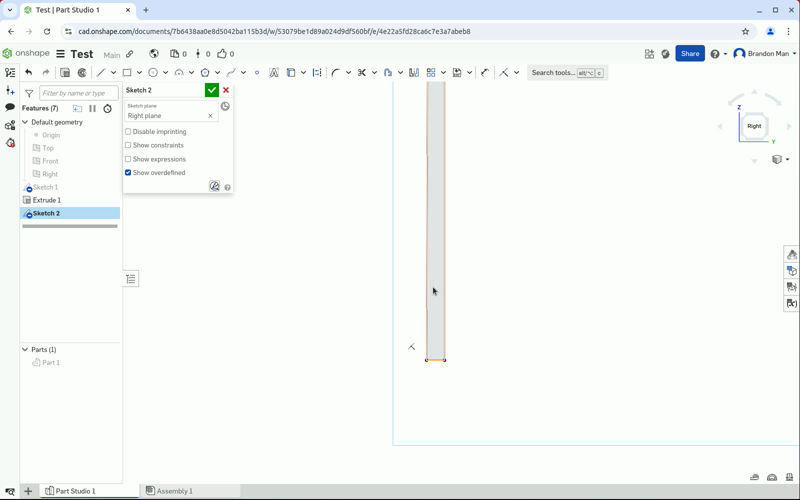
scroll(-6)
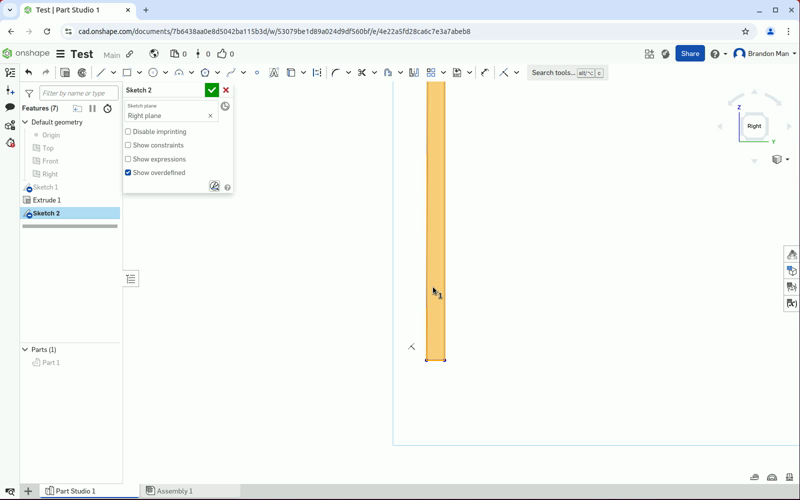
scroll(-6)
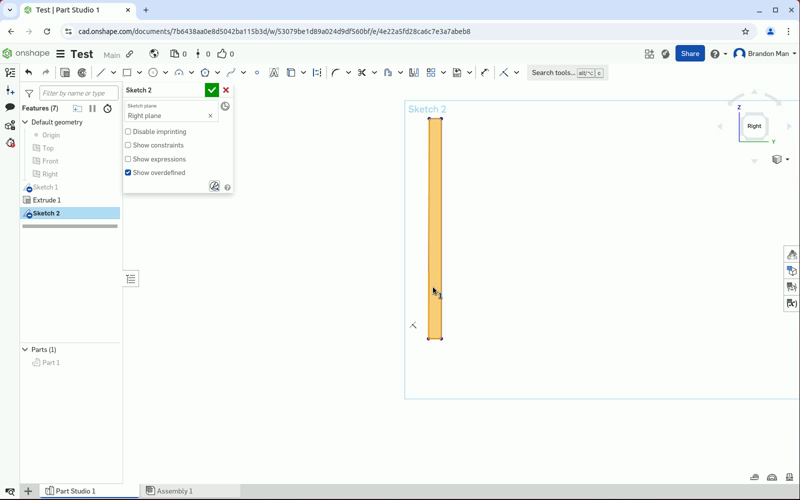
scroll(-6)
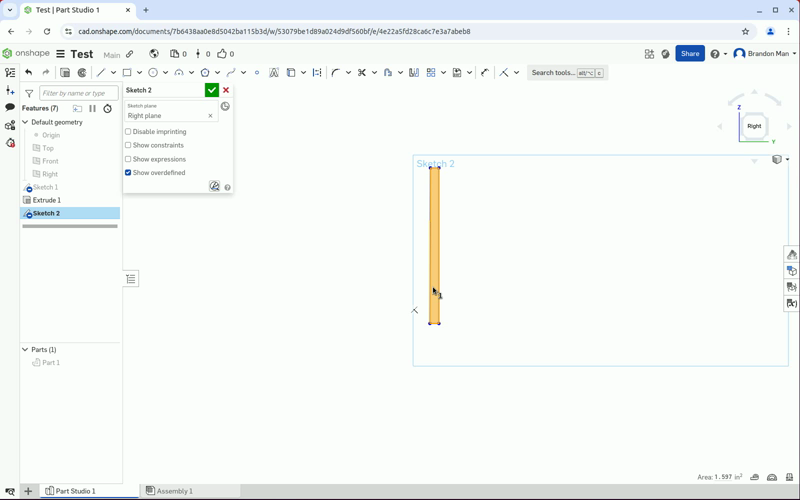
scroll(-6)
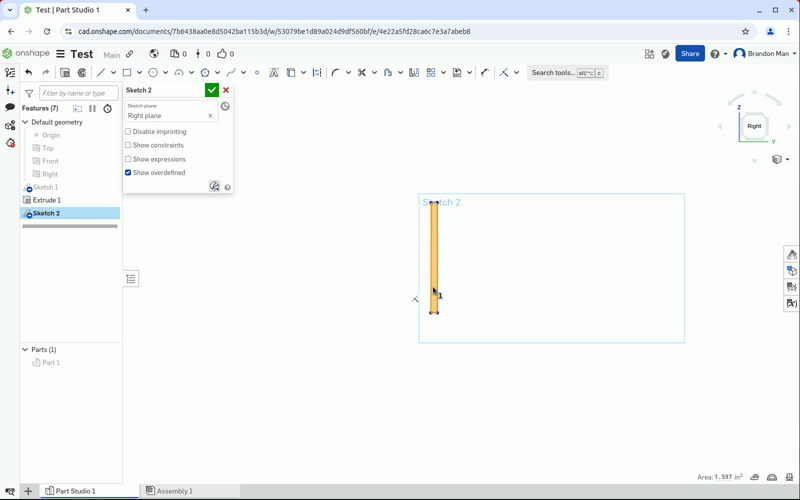
scroll(-6)
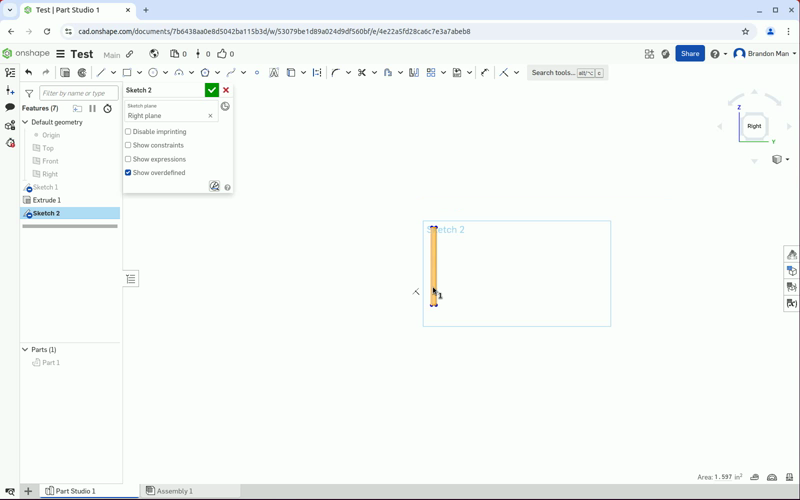
scroll(-6)
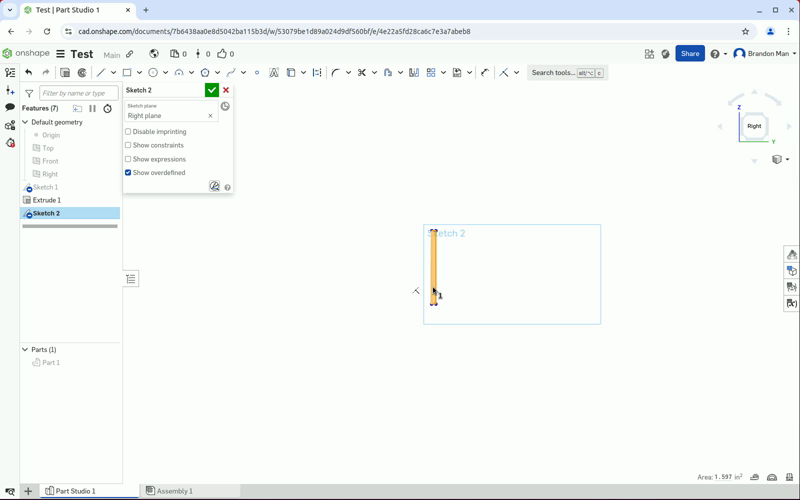
scroll(-6)
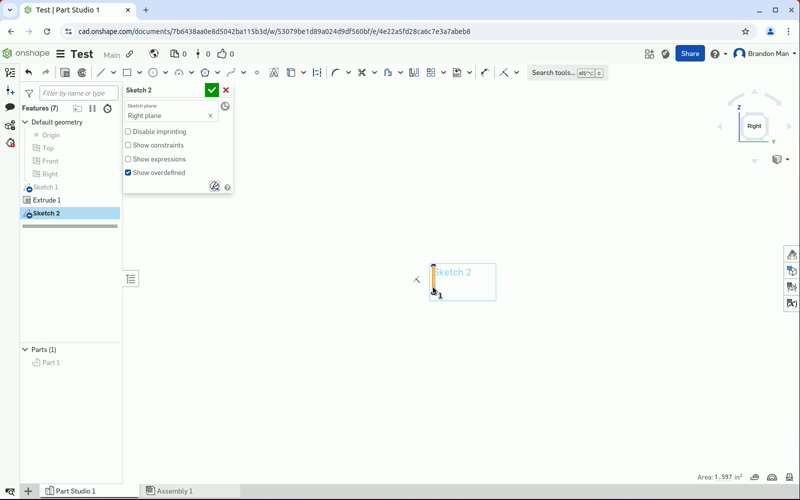
mouse_move(73, 352)
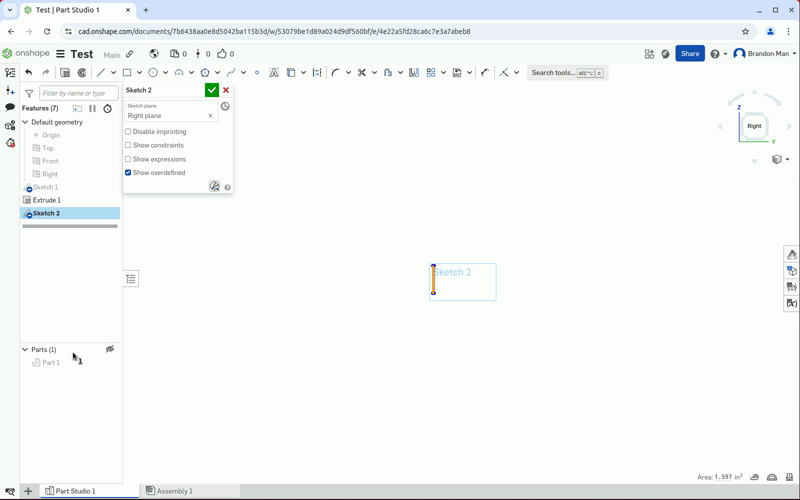
key(shift+y)
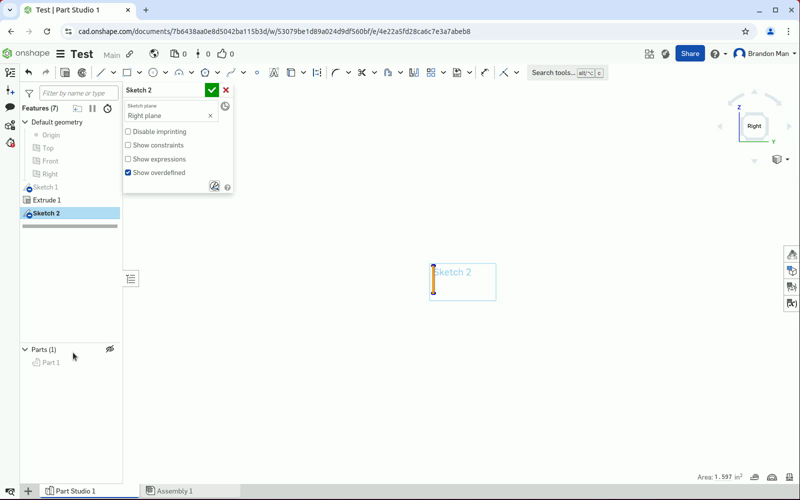
key(shift+e)
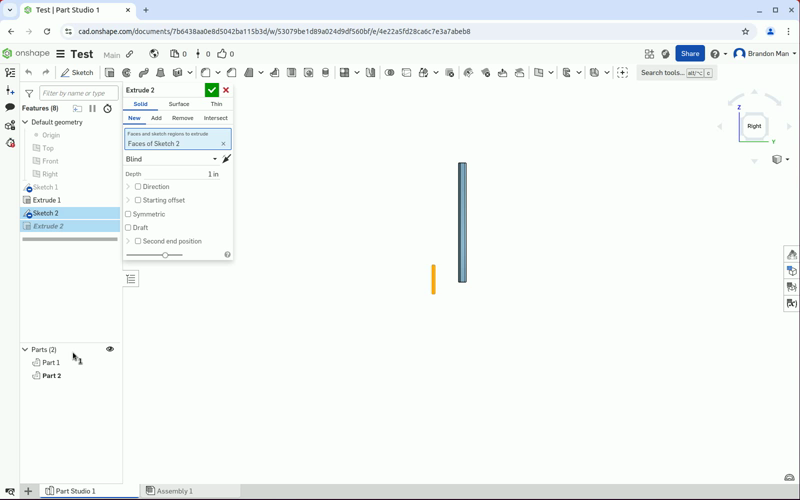
mouse_move(143, 106)
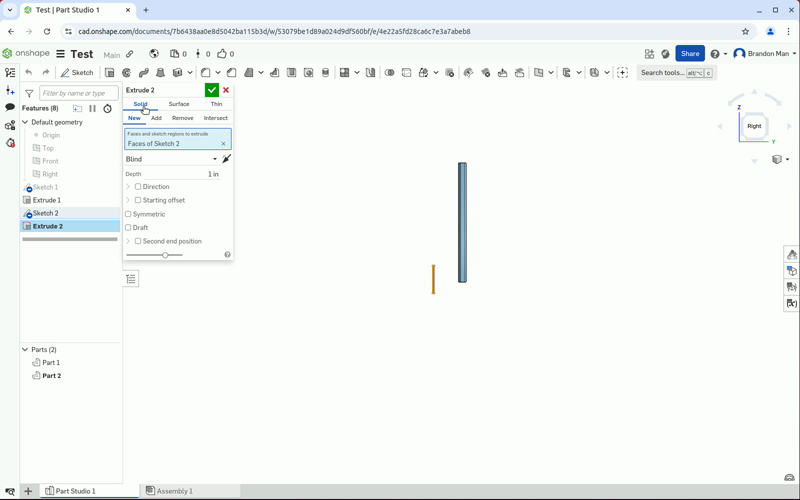
click(143, 106)
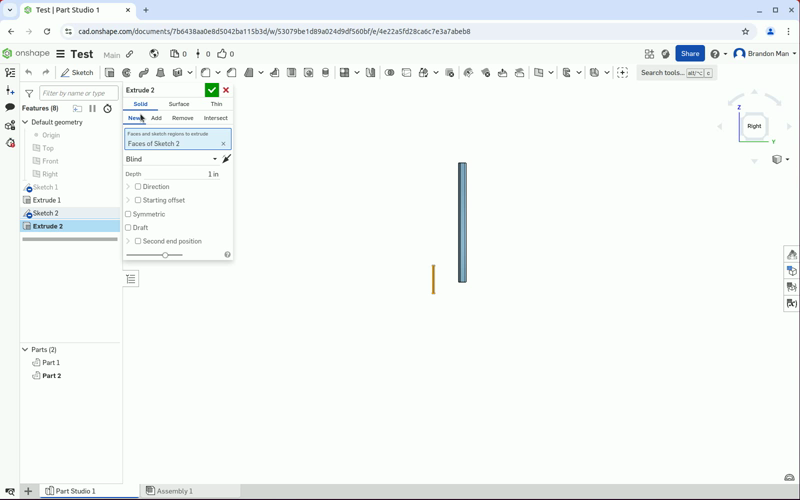
mouse_move(137, 120)
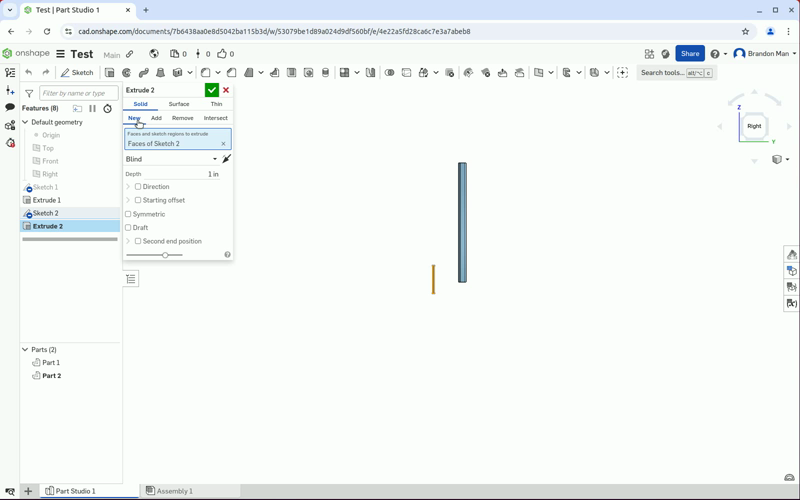
click(137, 120)
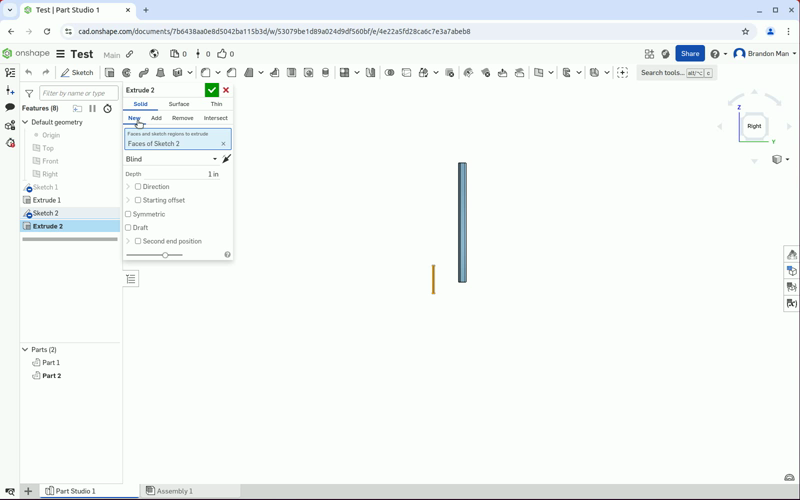
key(tab, 4)
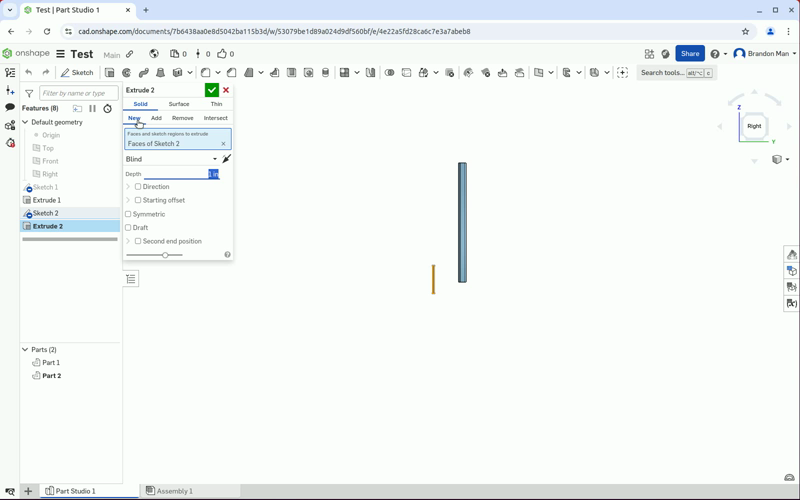
text(-0.241)
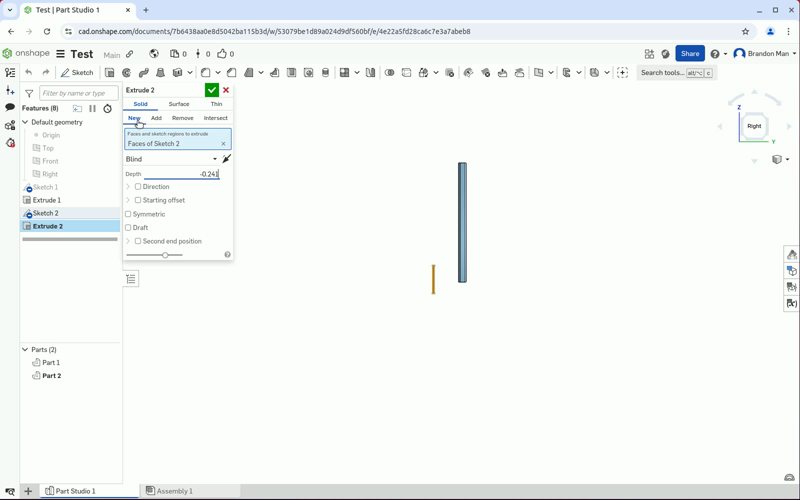
key(enter)
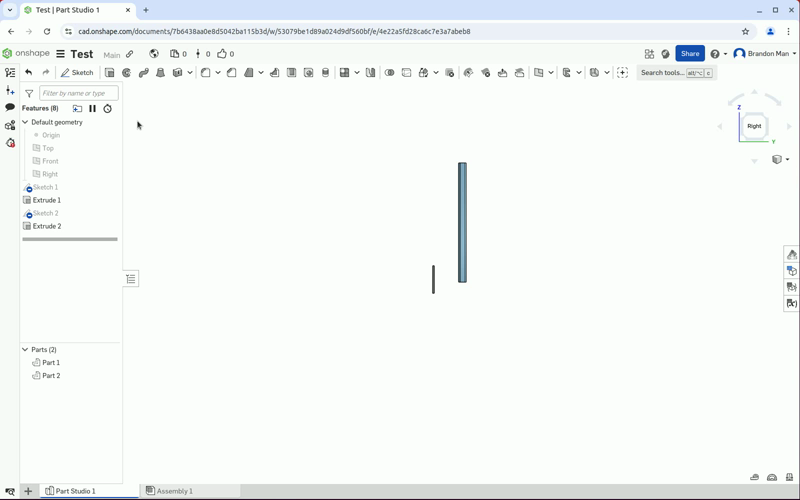
key(shift+h)
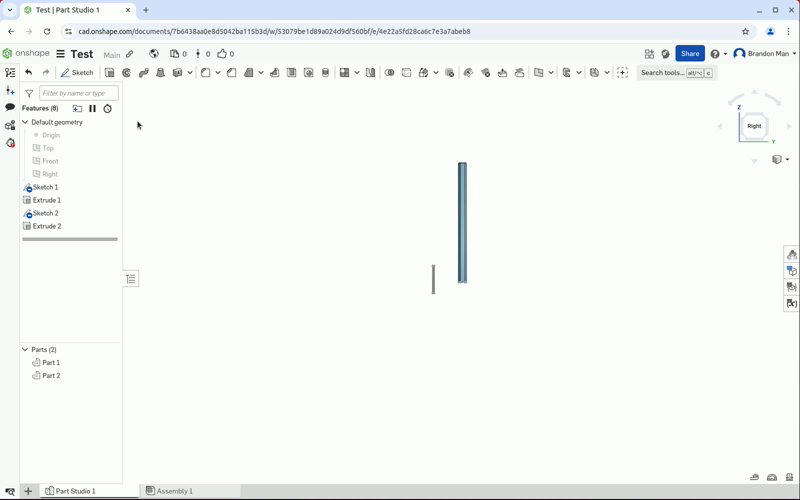
key(shift+h)
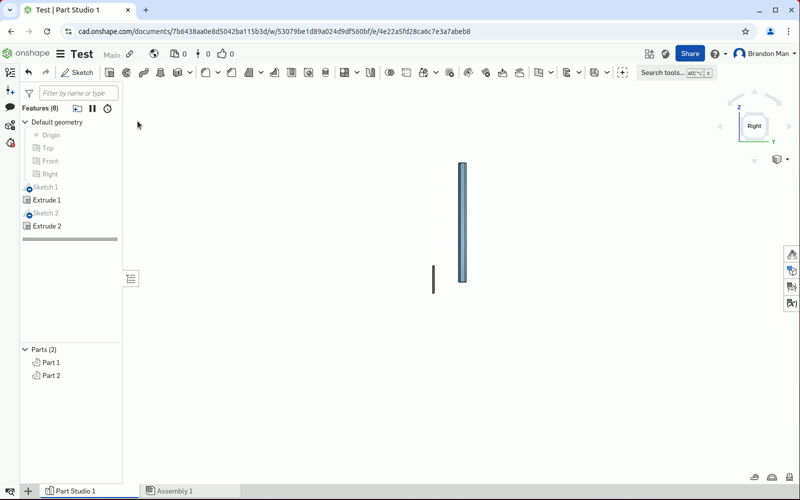
mouse_move(73, 189)
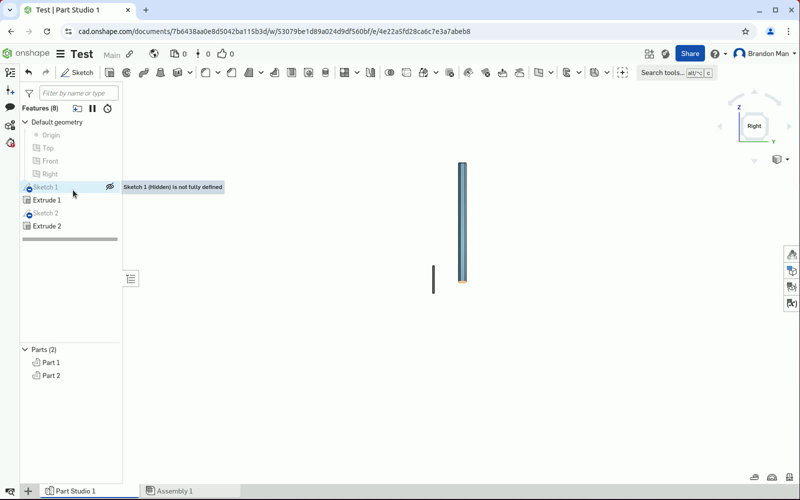
click(73, 189)
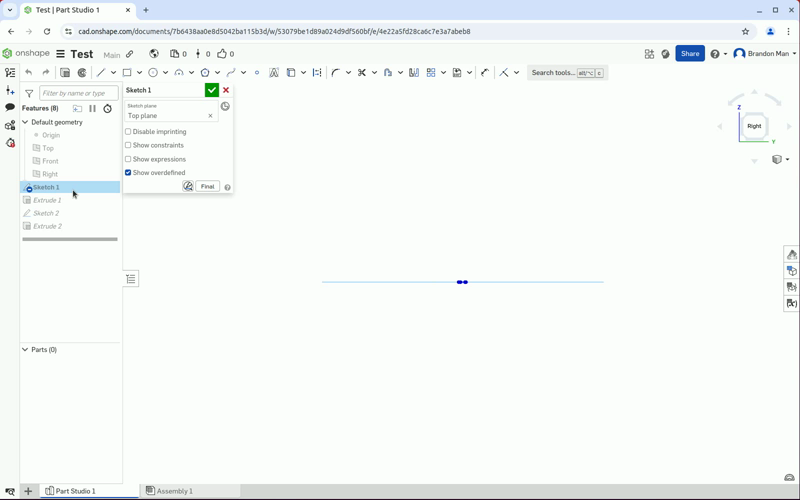
mouse_move(229, 92)
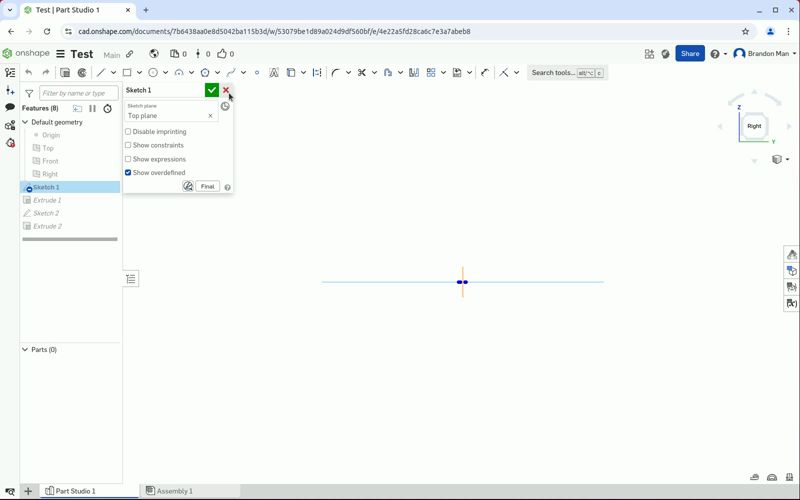
click(229, 92)
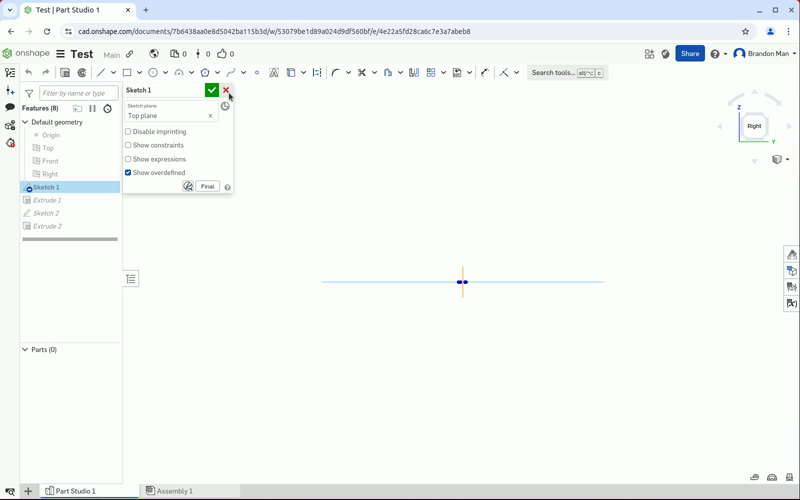
key(shift+s)
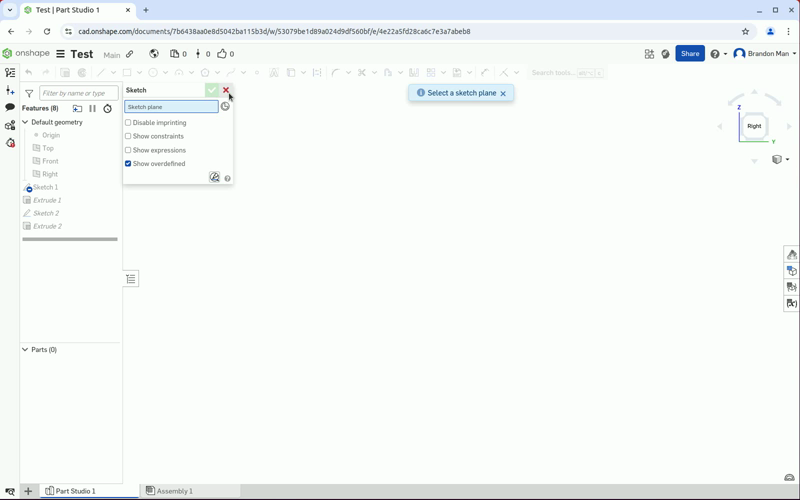
mouse_move(73, 176)
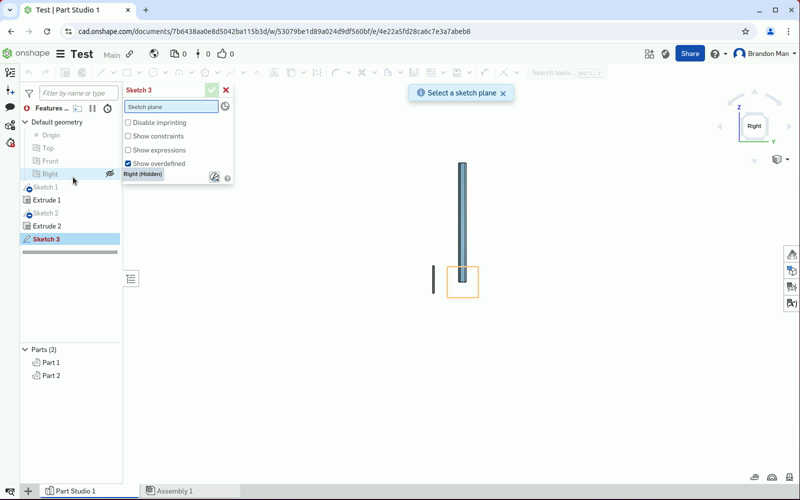
click(73, 176)
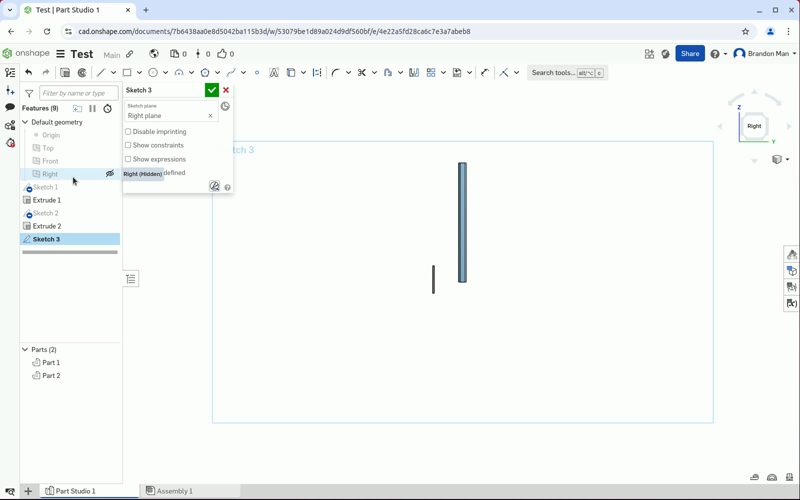
mouse_move(73, 352)
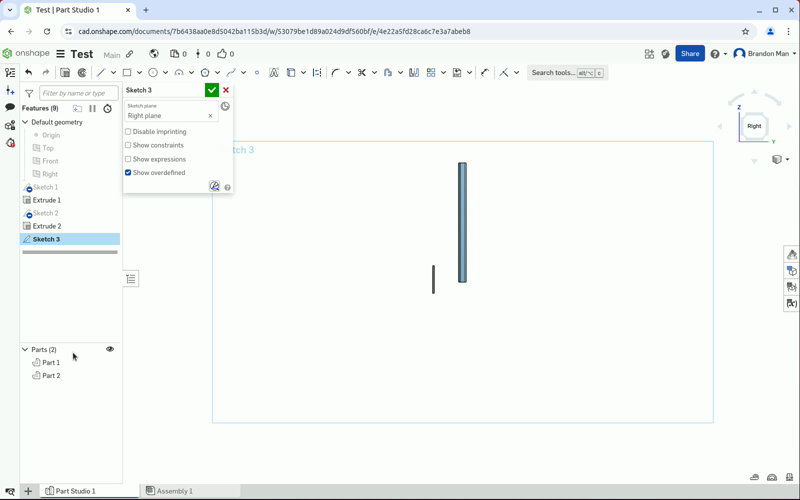
key(y)
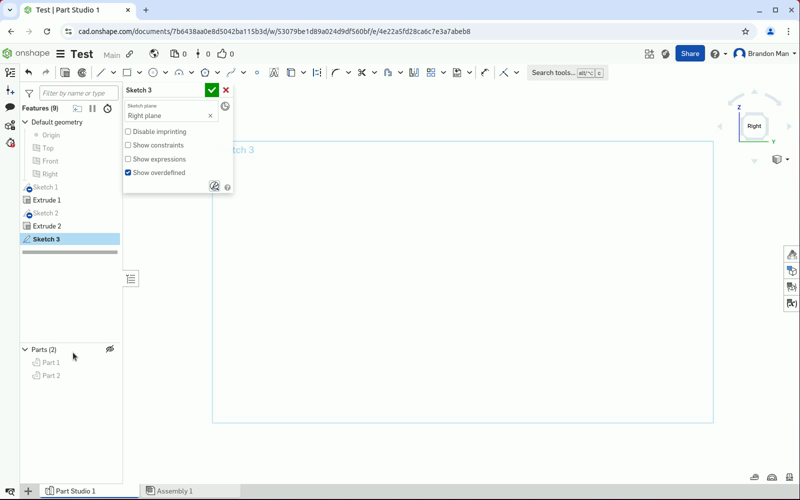
key(l)
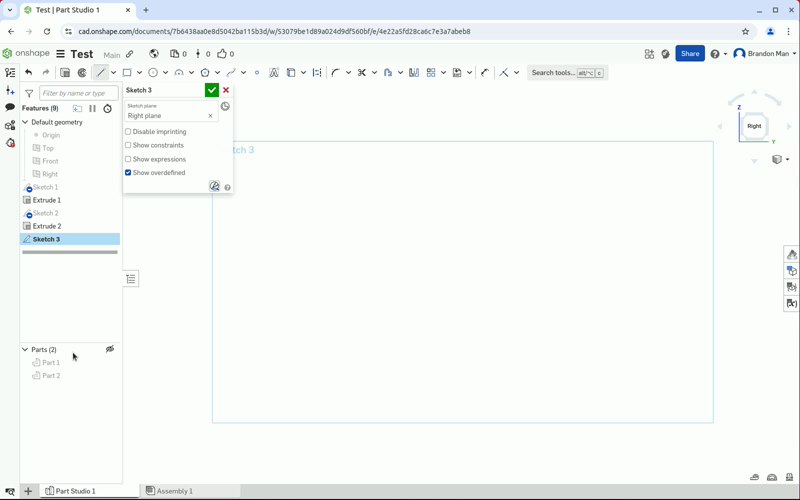
key_down(shift)
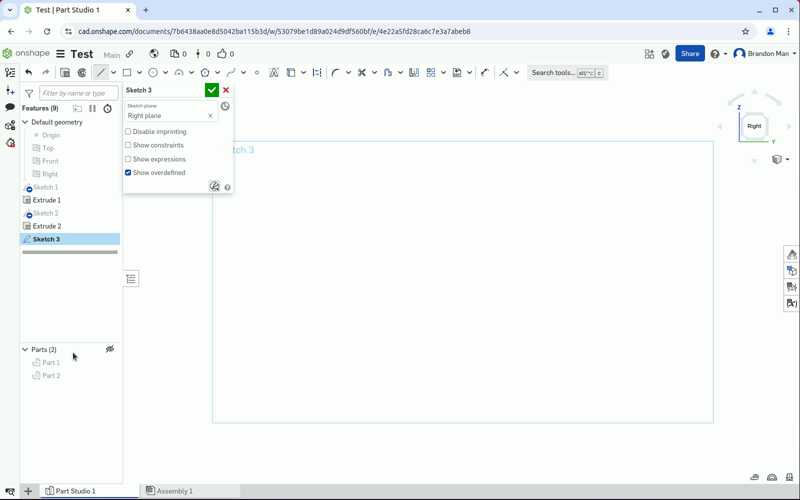
mouse_move(485, 293)
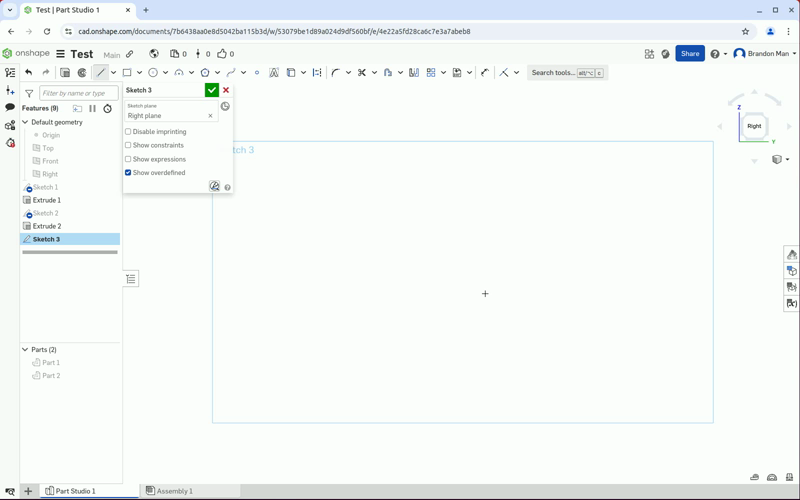
click(485, 293)
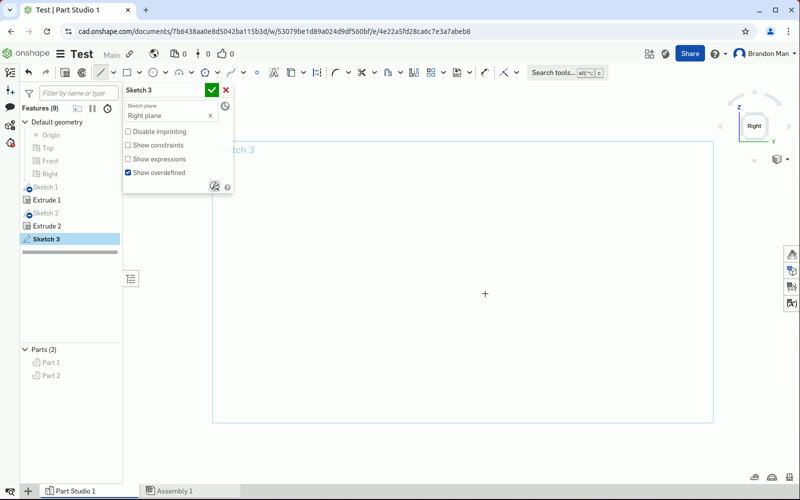
key_up(shift)
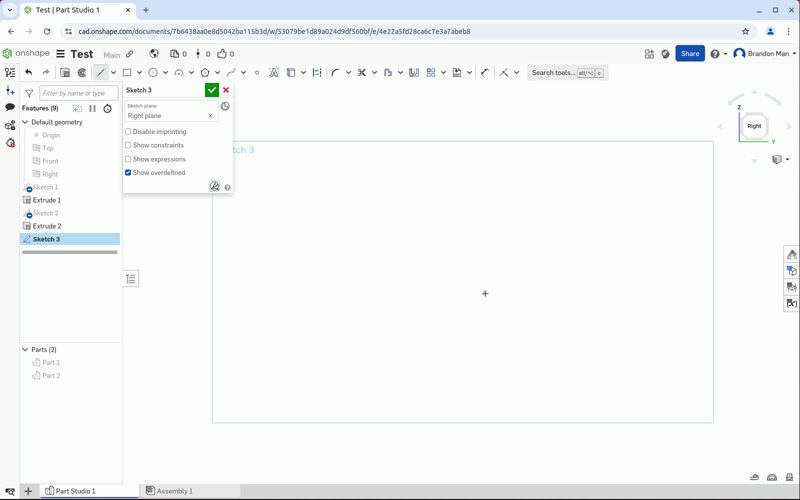
key_down(shift)
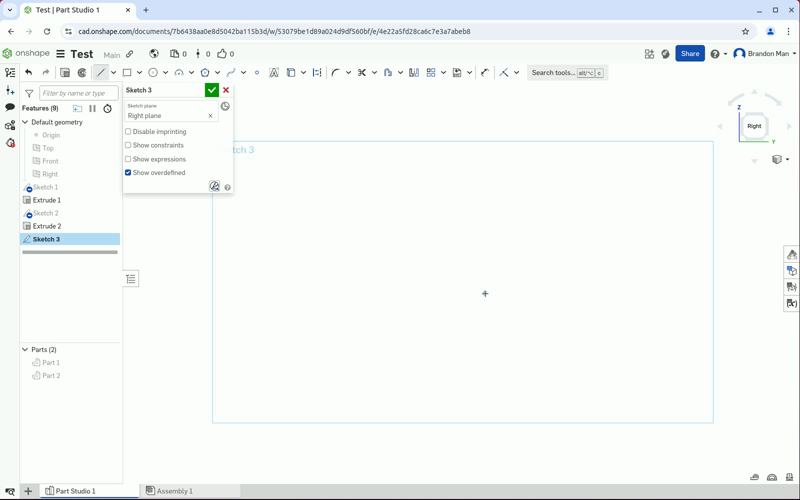
mouse_move(515, 293)
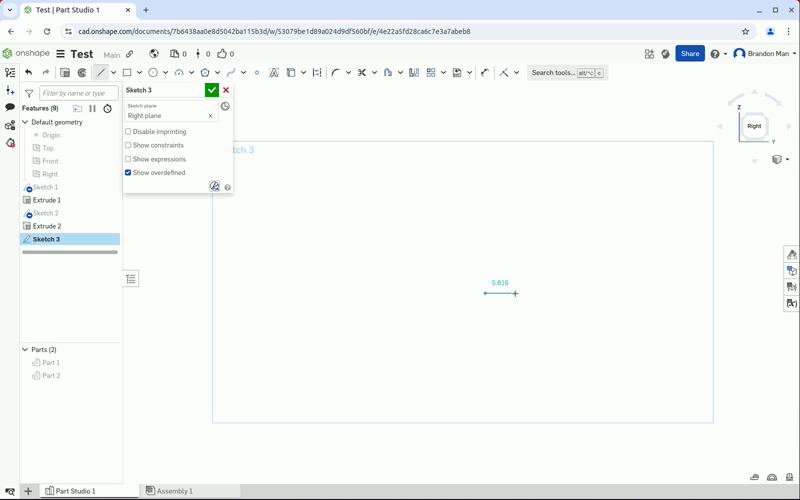
mouse_move(487, 293)
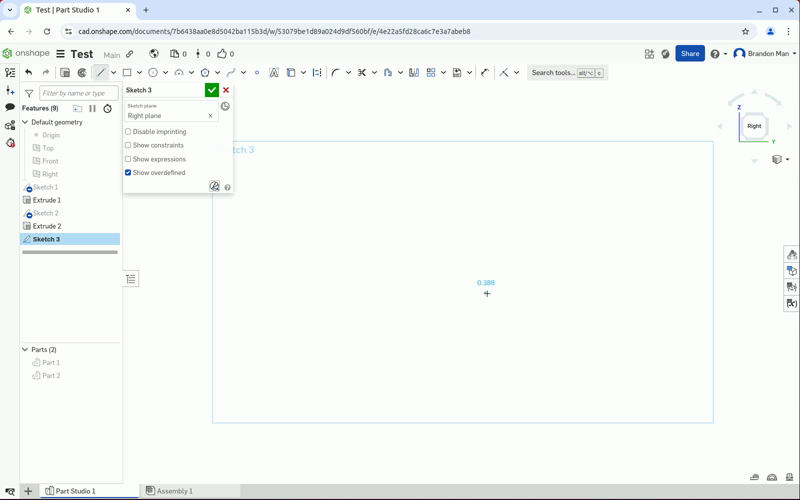
scroll(6)
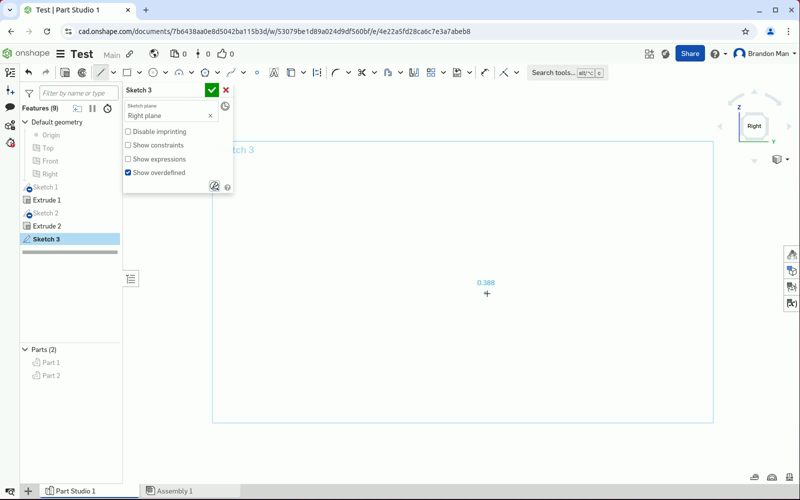
scroll(6)
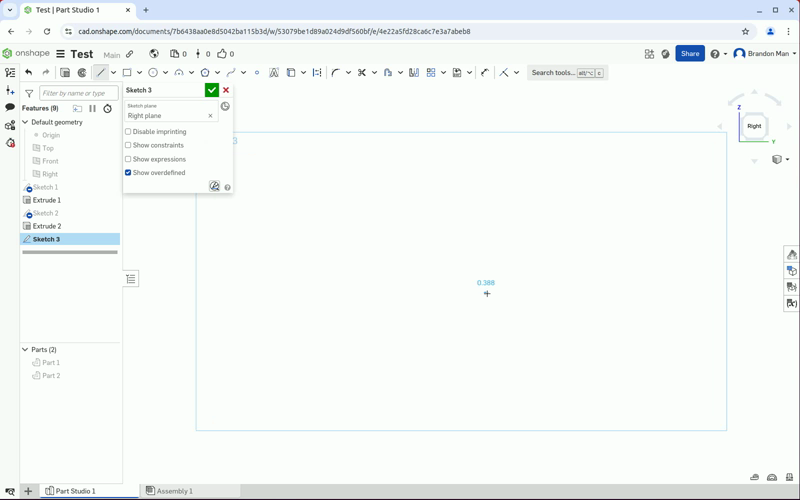
scroll(6)
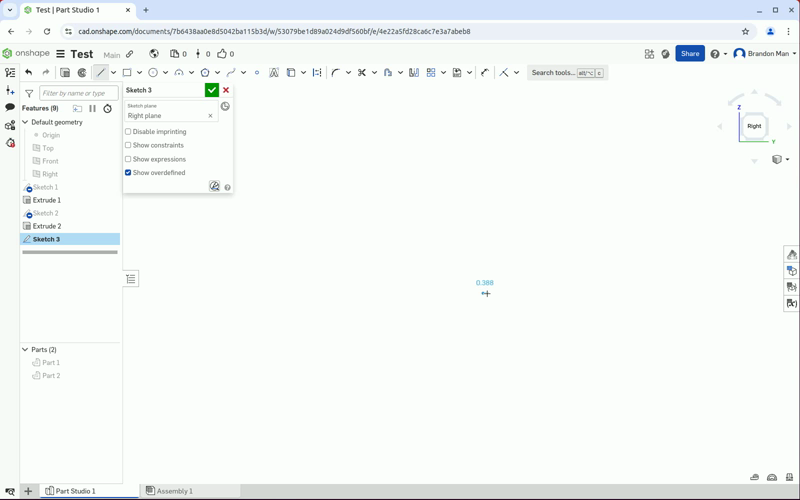
scroll(6)
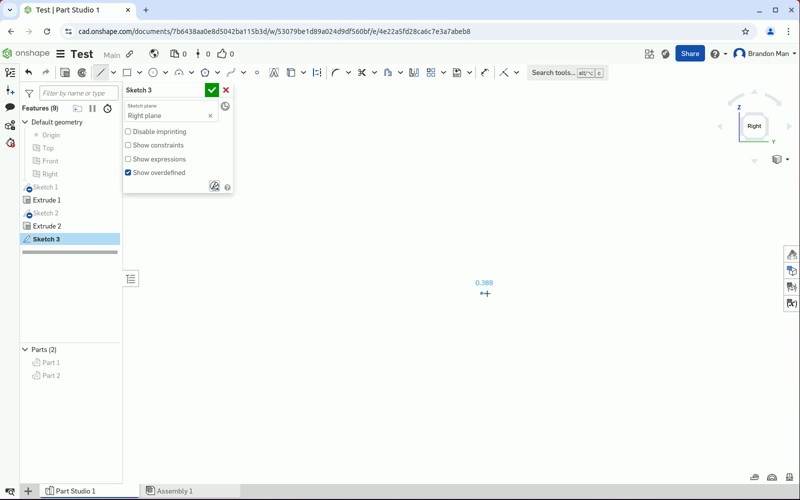
scroll(6)
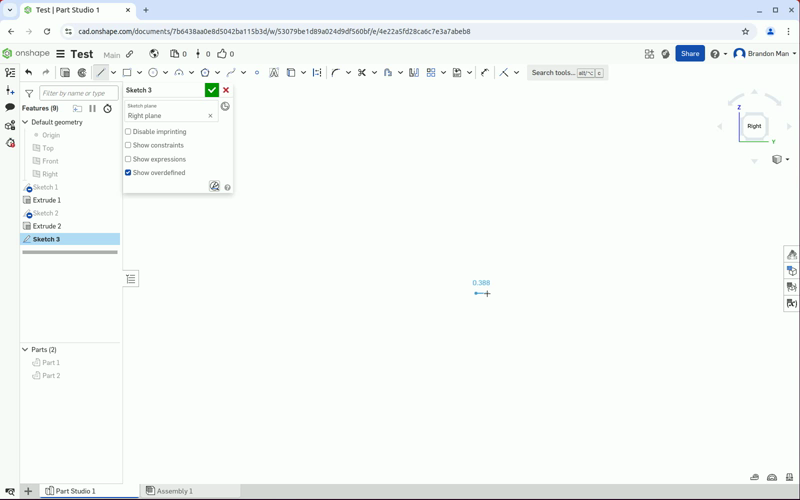
scroll(6)
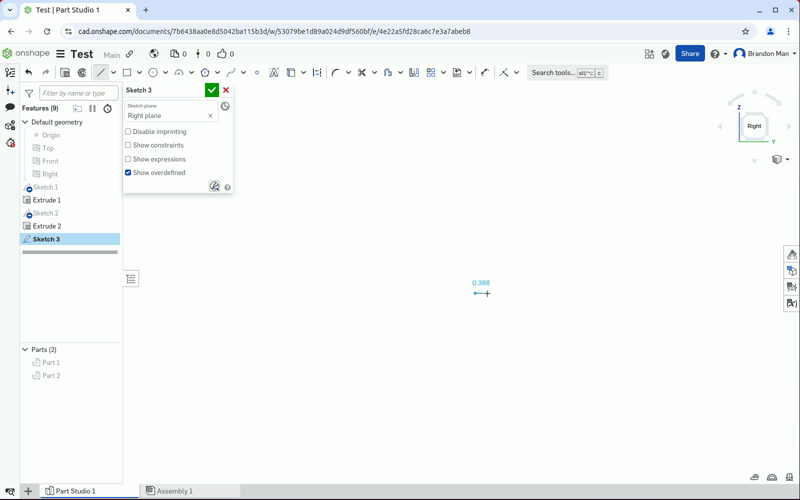
scroll(6)
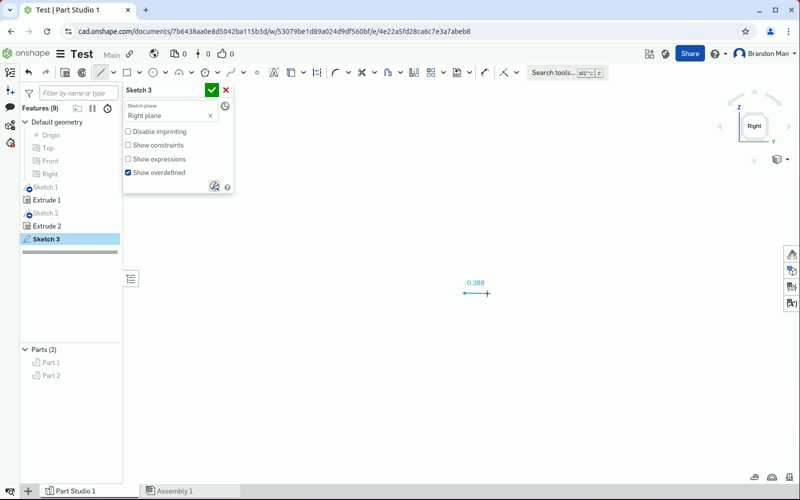
click(487, 293)
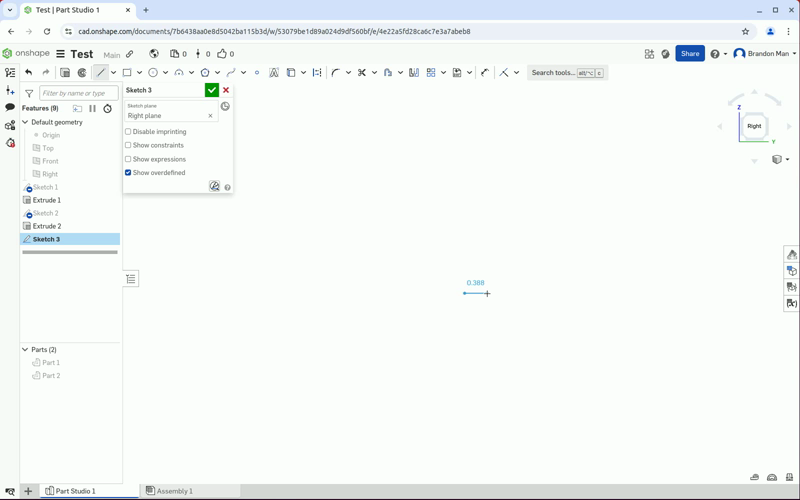
scroll(-6)
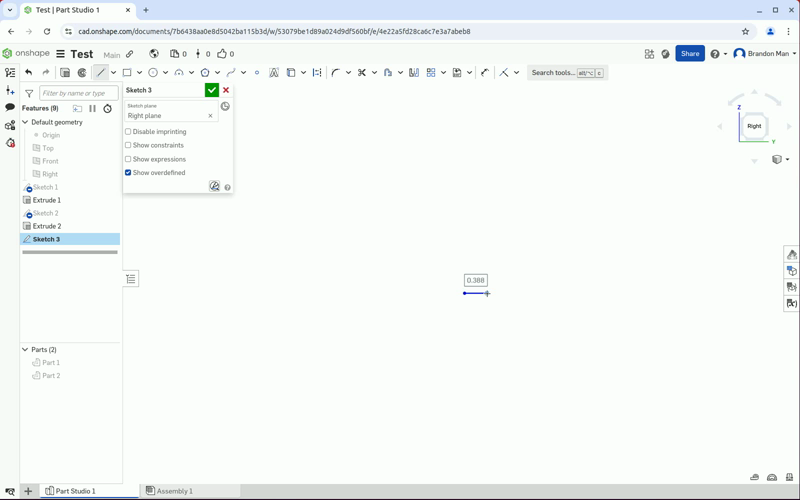
scroll(-6)
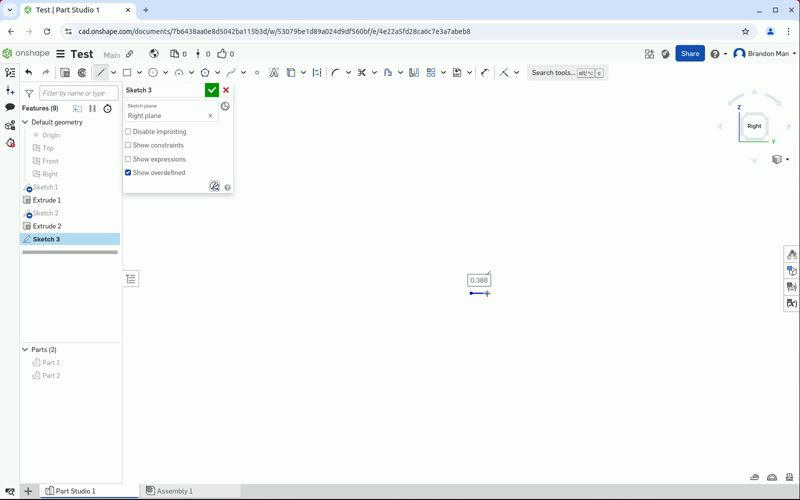
scroll(-6)
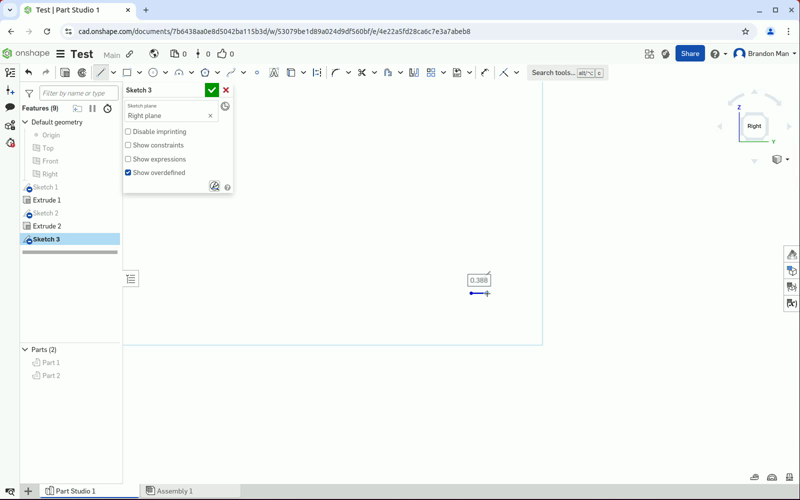
scroll(-6)
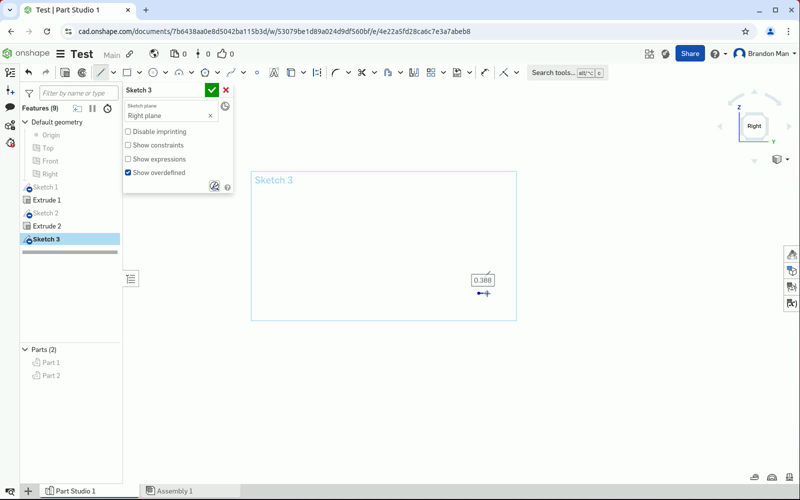
scroll(-6)
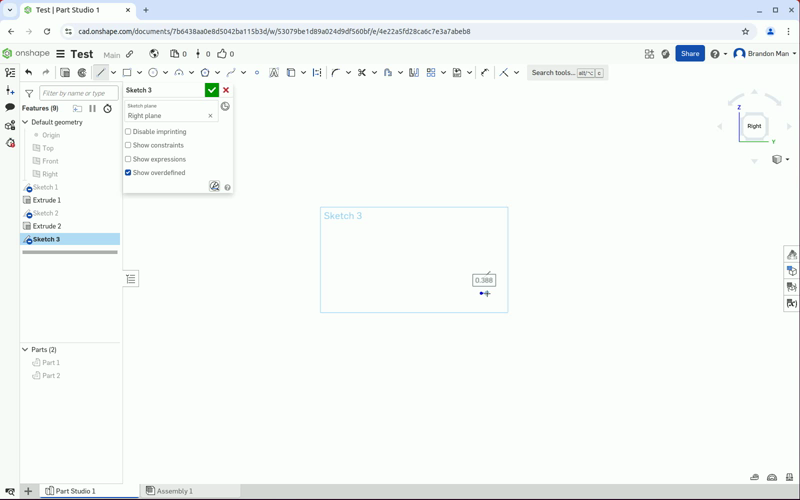
scroll(-6)
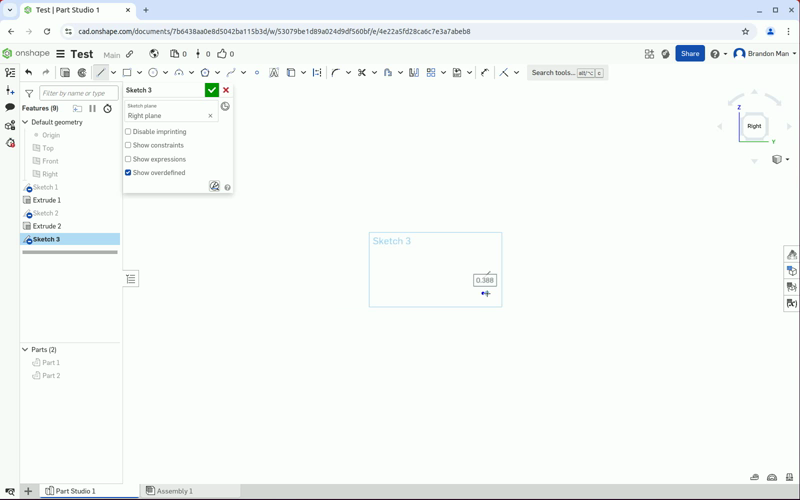
scroll(-6)
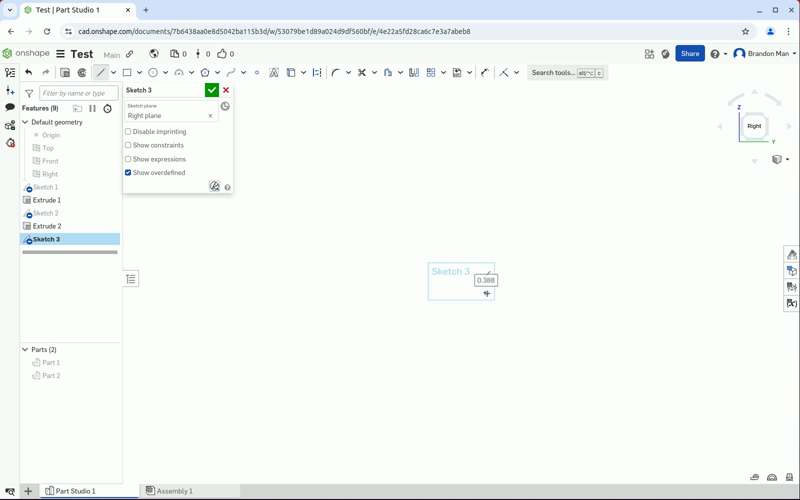
key_up(shift)
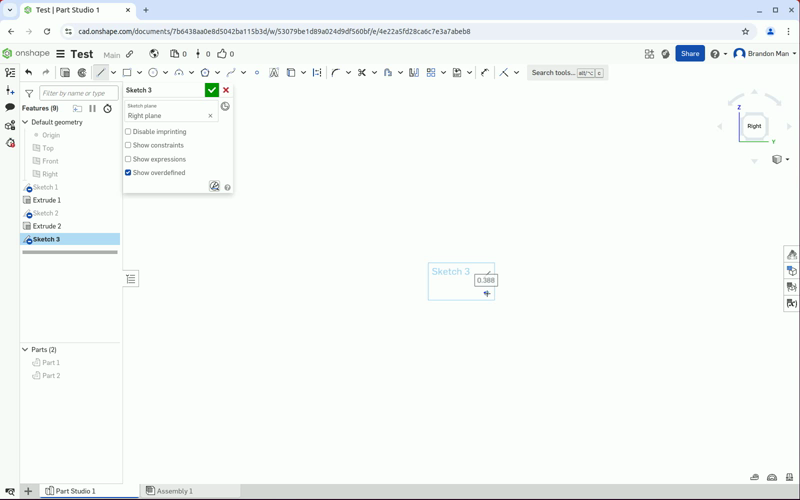
key_down(shift)
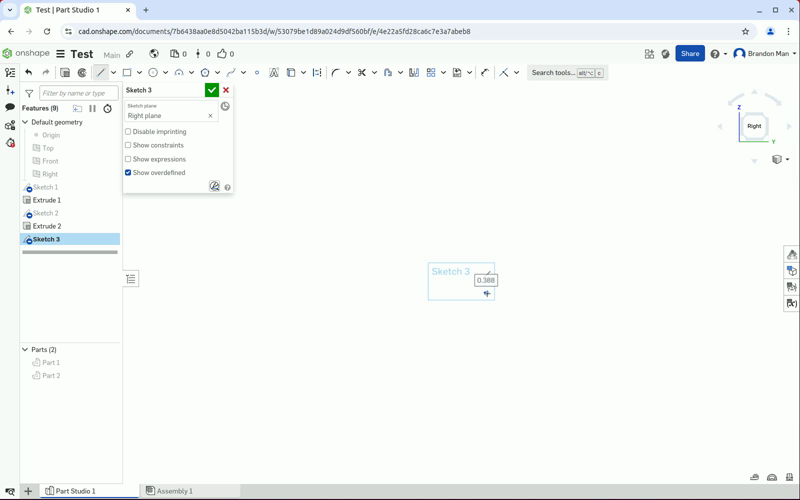
mouse_move(517, 293)
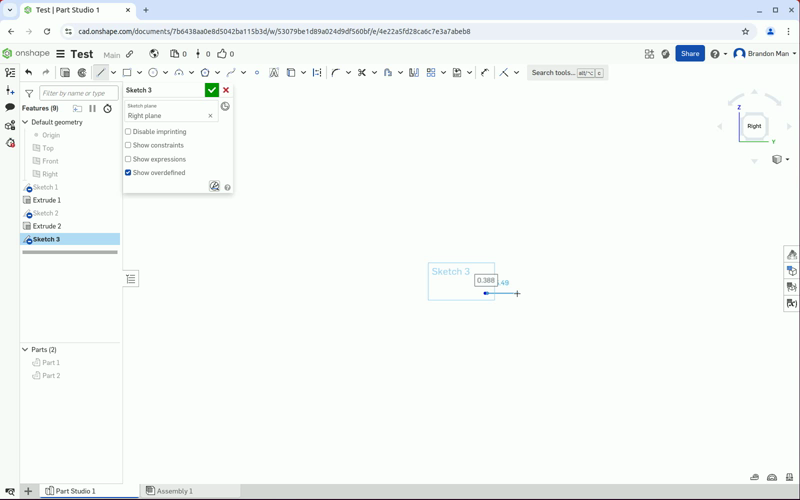
mouse_move(487, 265)
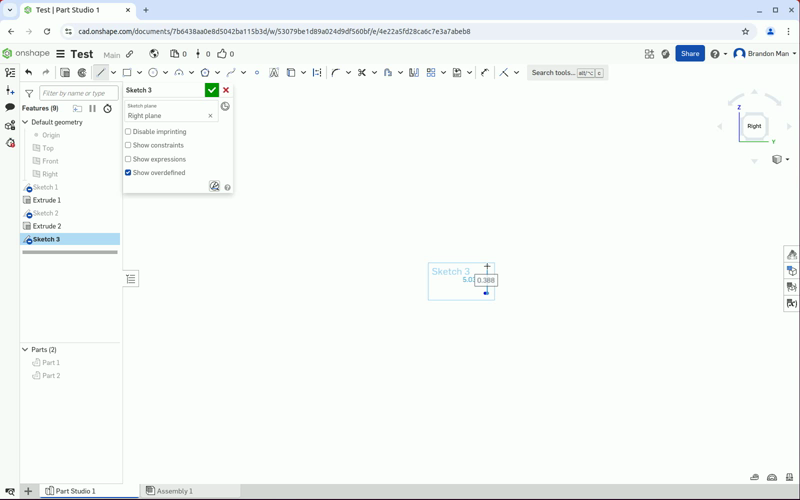
click(487, 265)
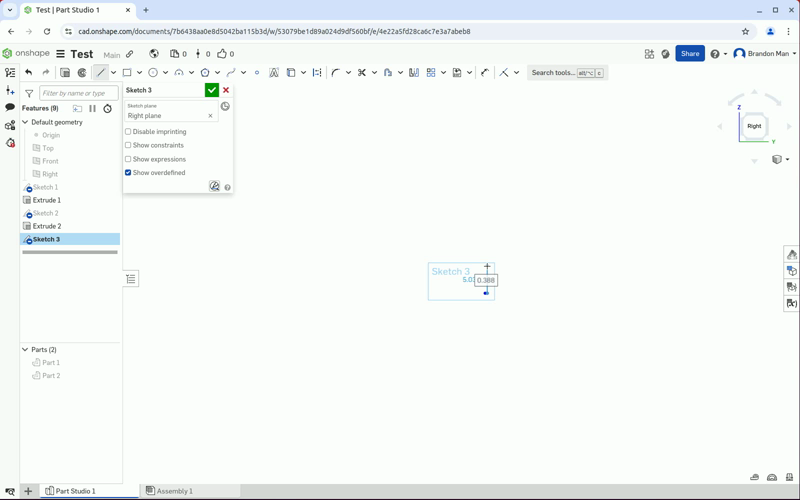
key_up(shift)
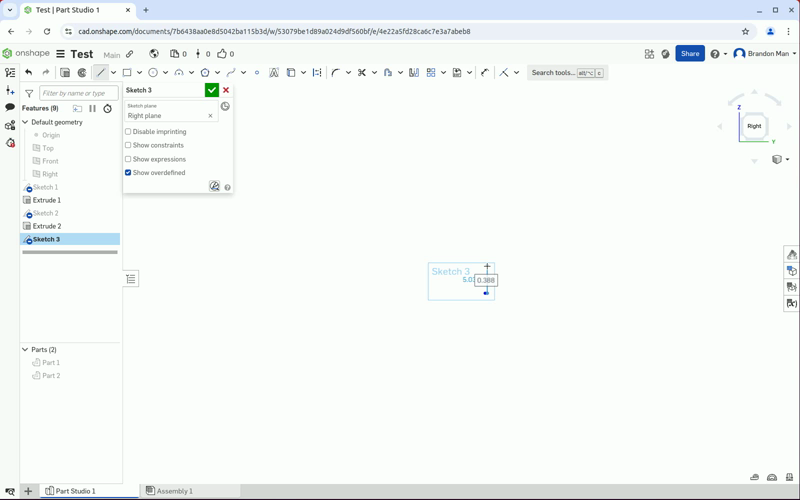
key_down(shift)
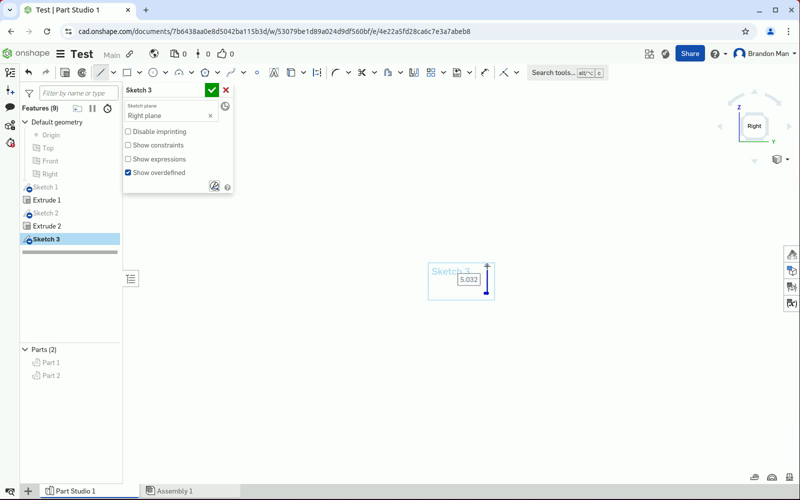
mouse_move(517, 265)
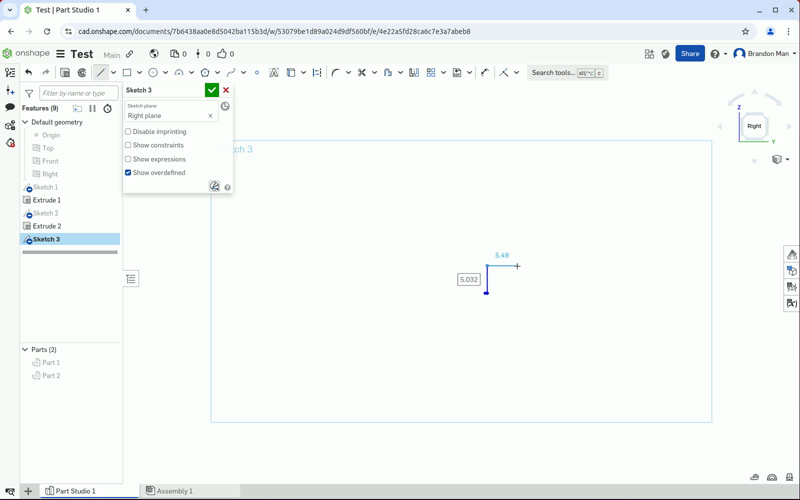
mouse_move(485, 265)
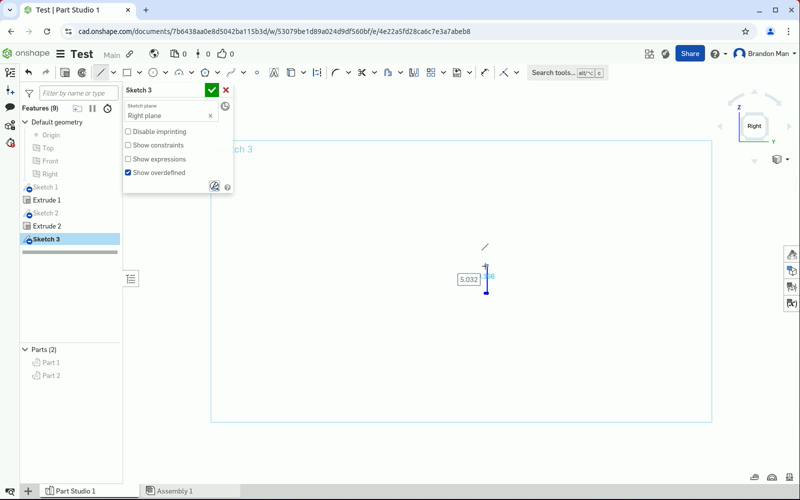
scroll(6)
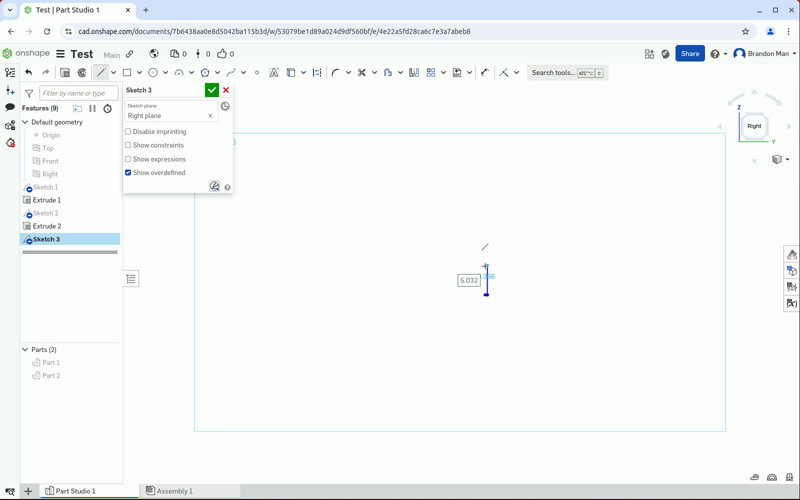
scroll(6)
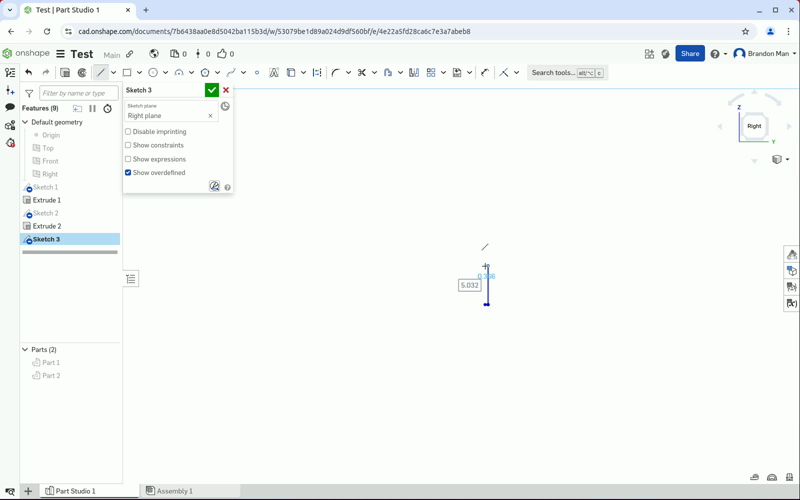
scroll(6)
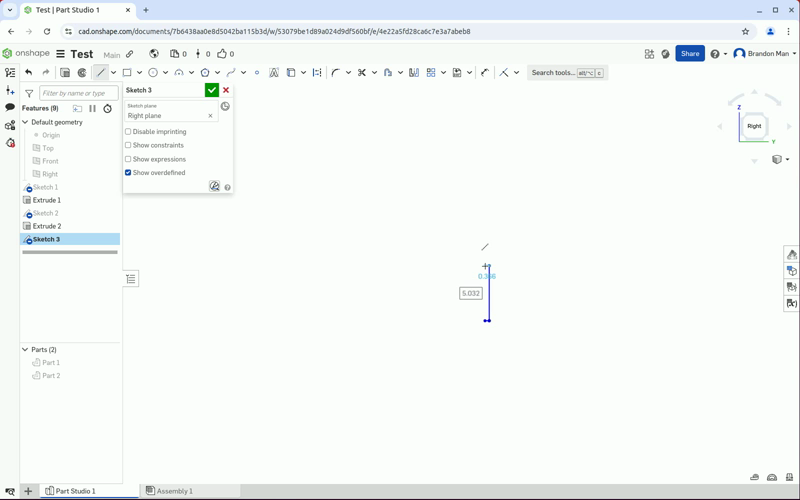
scroll(6)
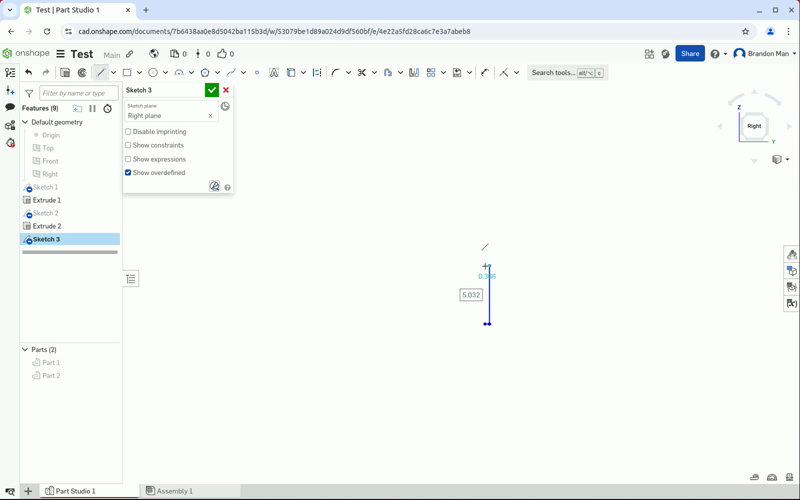
scroll(6)
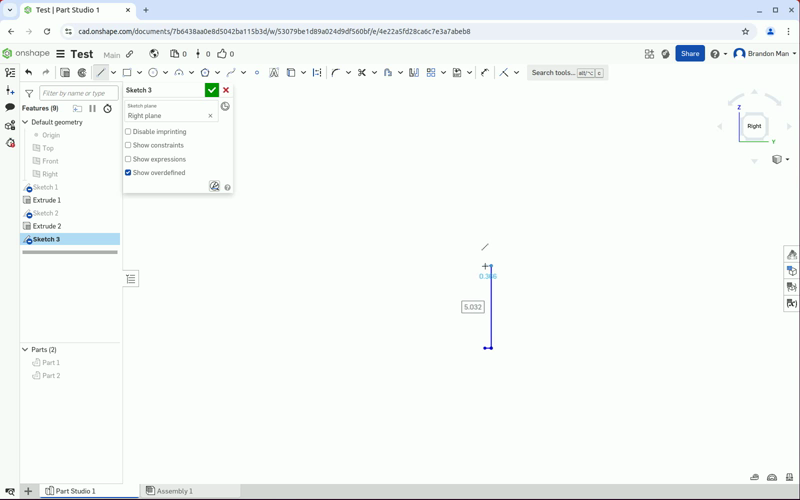
scroll(6)
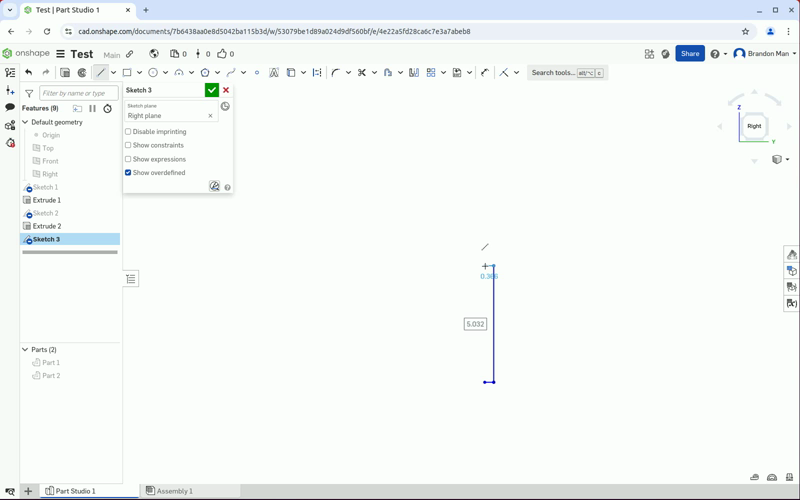
scroll(6)
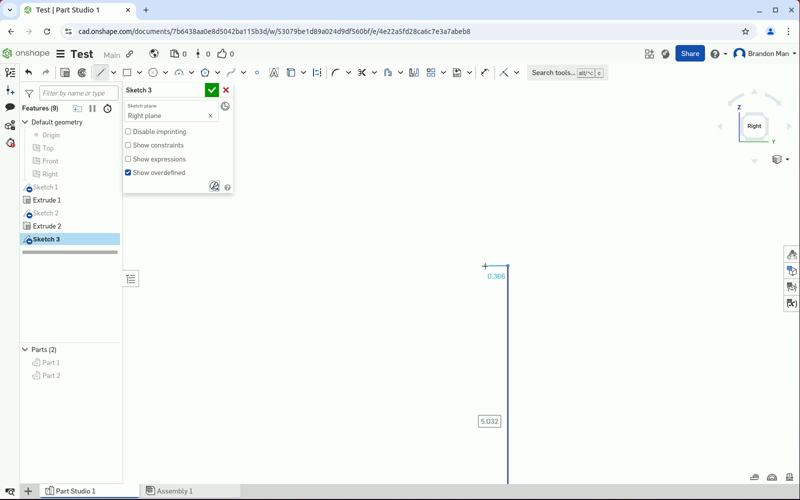
click(485, 265)
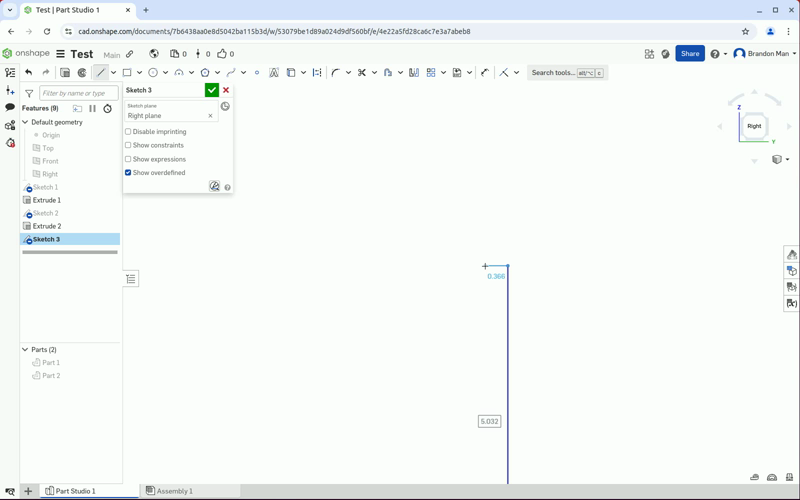
scroll(-6)
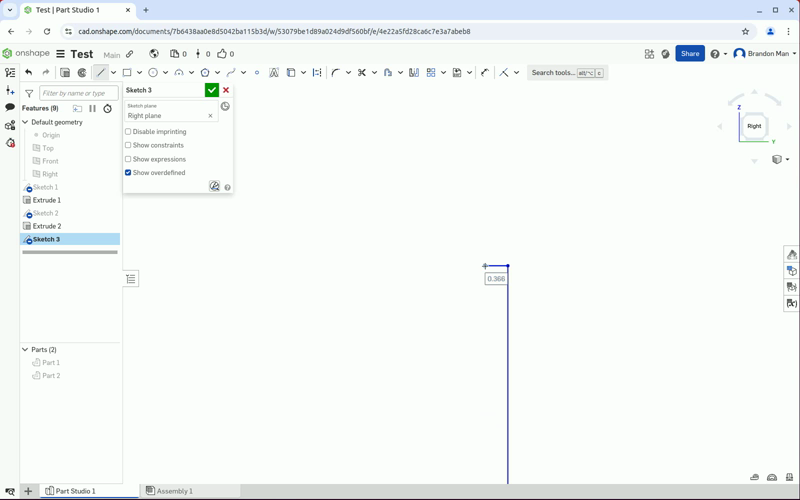
scroll(-6)
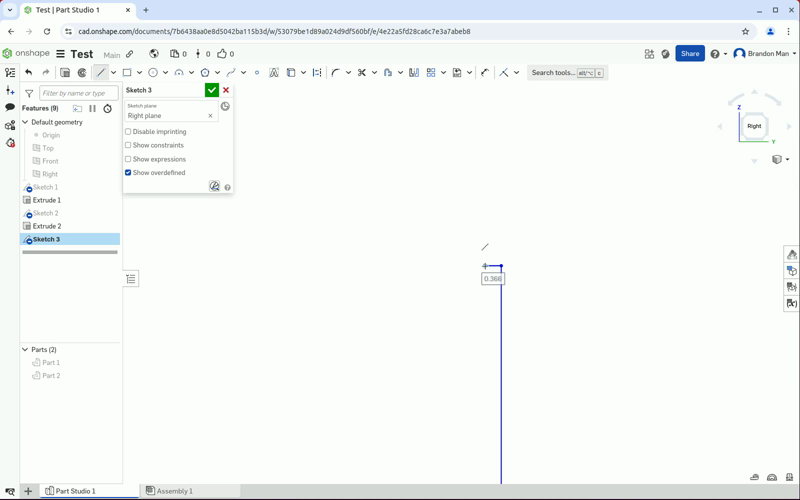
scroll(-6)
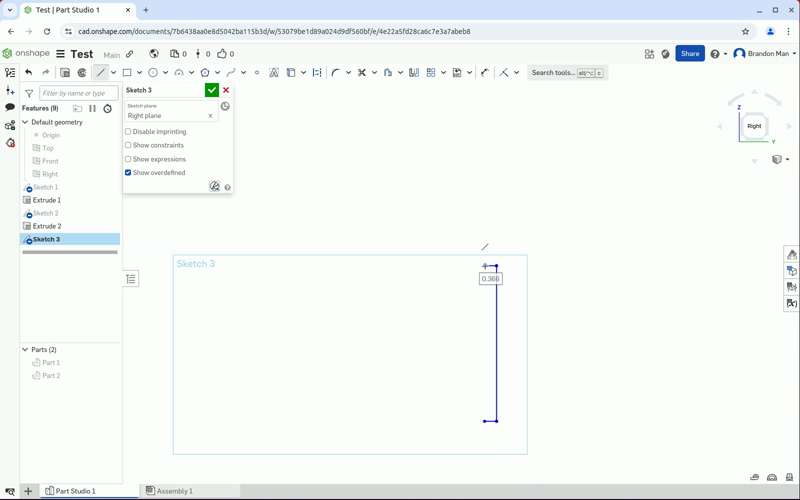
scroll(-6)
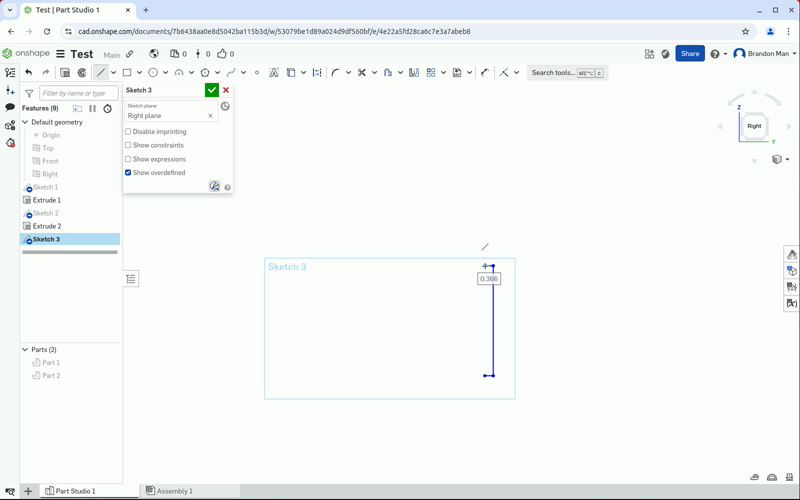
scroll(-6)
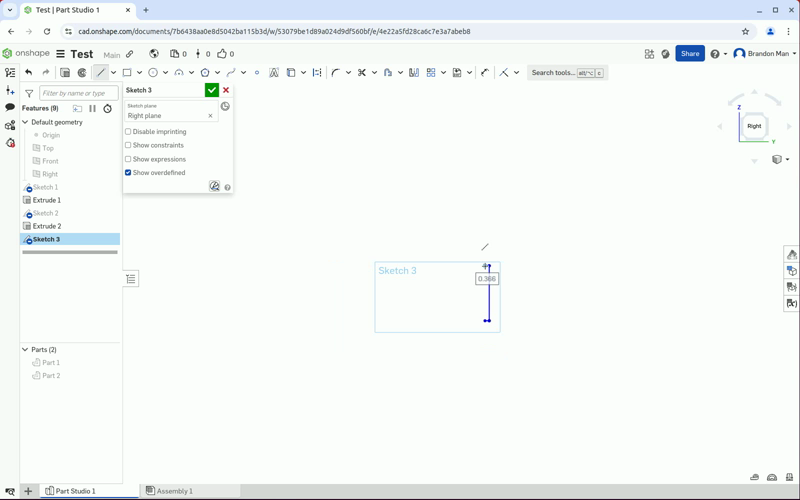
scroll(-6)
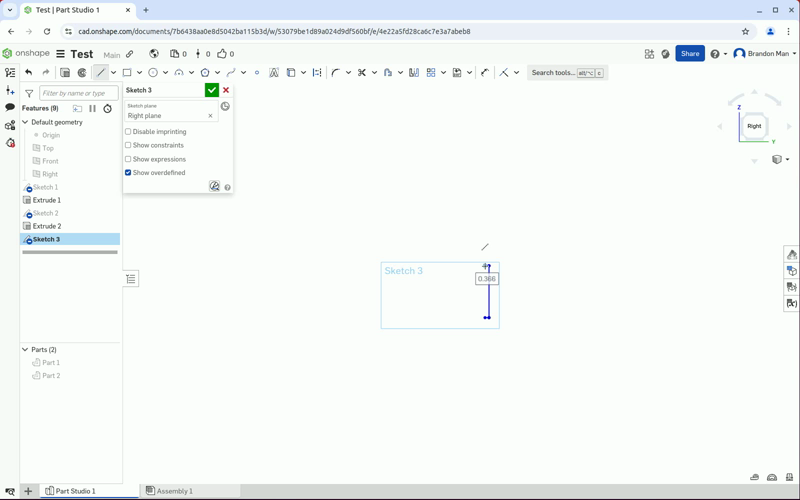
scroll(-6)
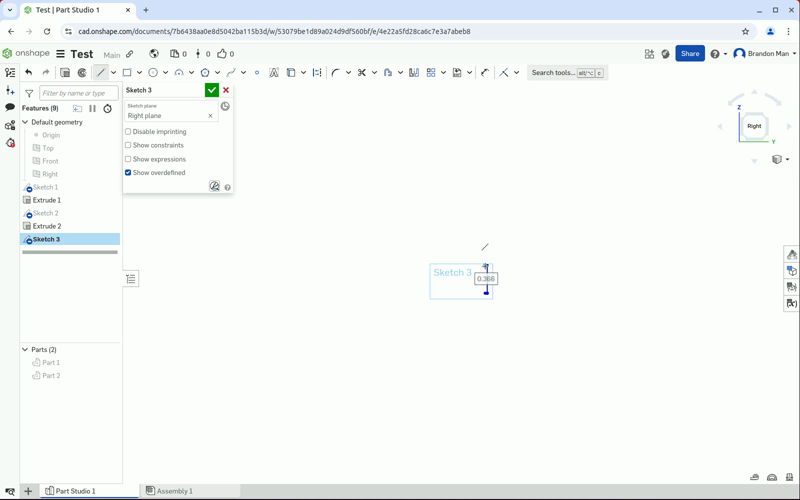
key_up(shift)
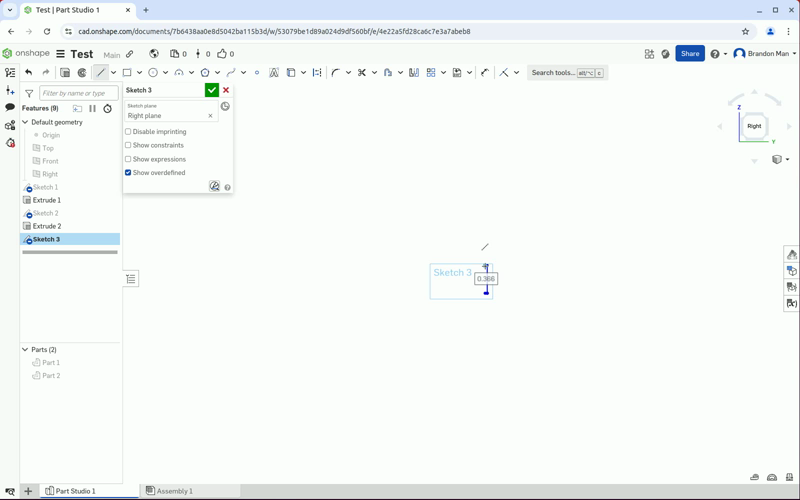
mouse_move(515, 265)
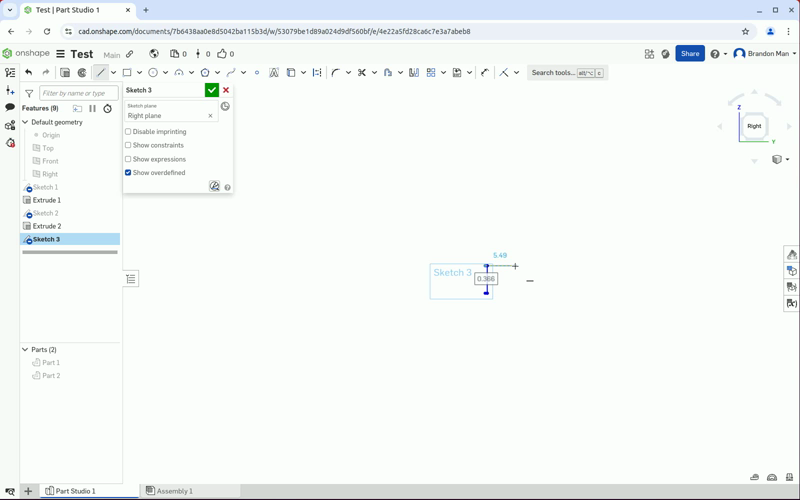
key_down(shift)
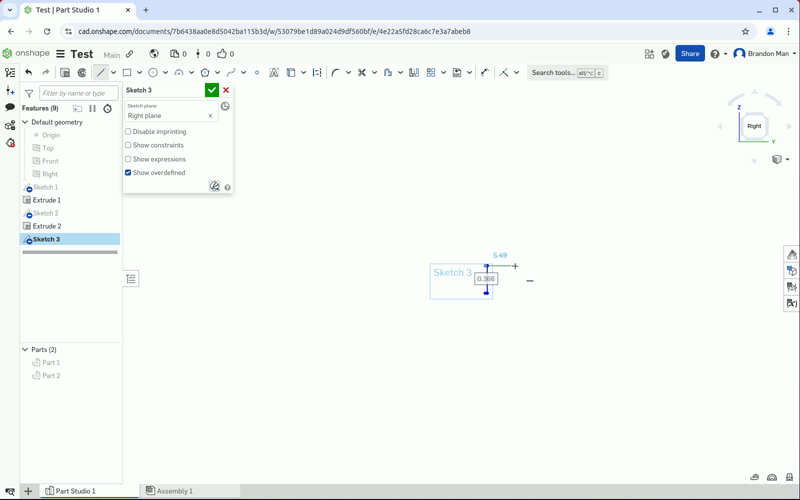
mouse_move(485, 293)
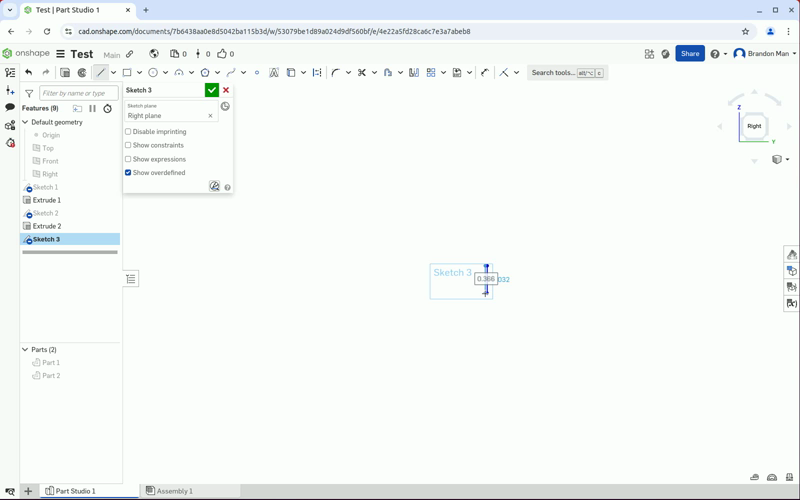
scroll(6)
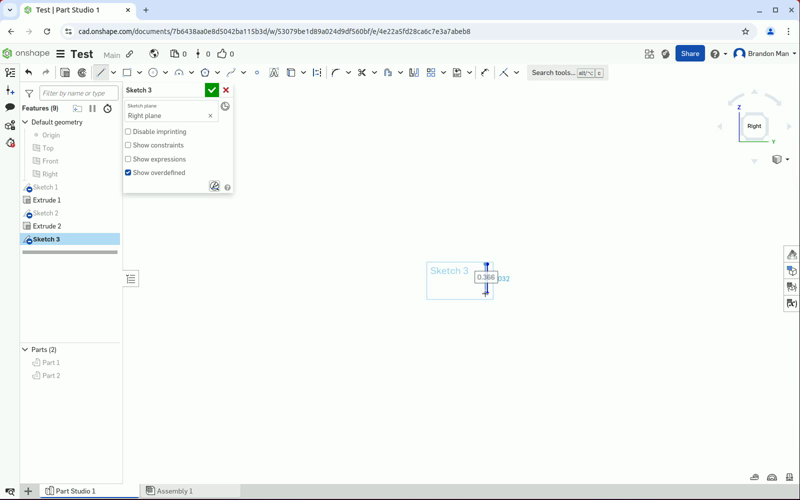
scroll(6)
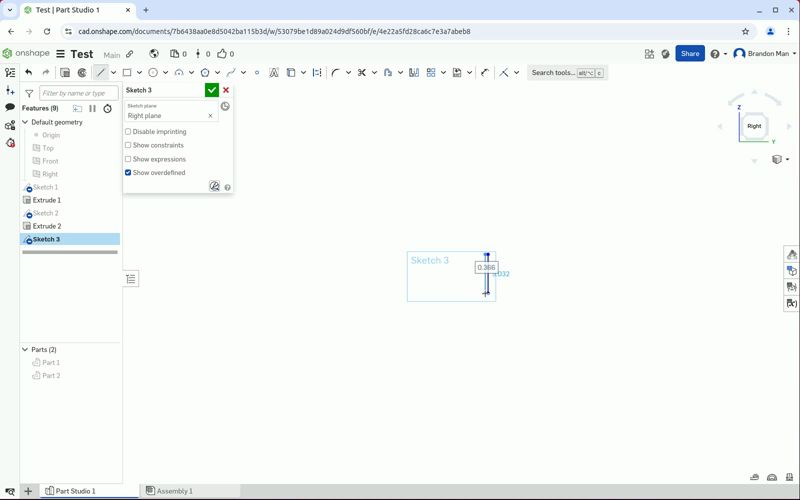
scroll(6)
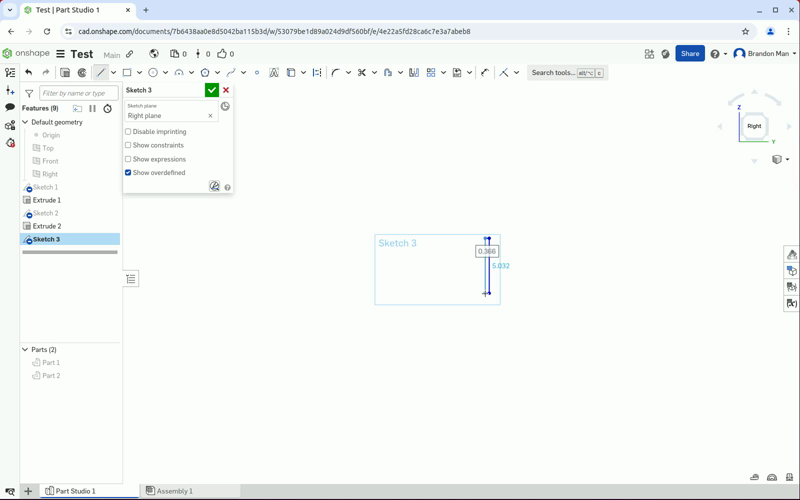
scroll(6)
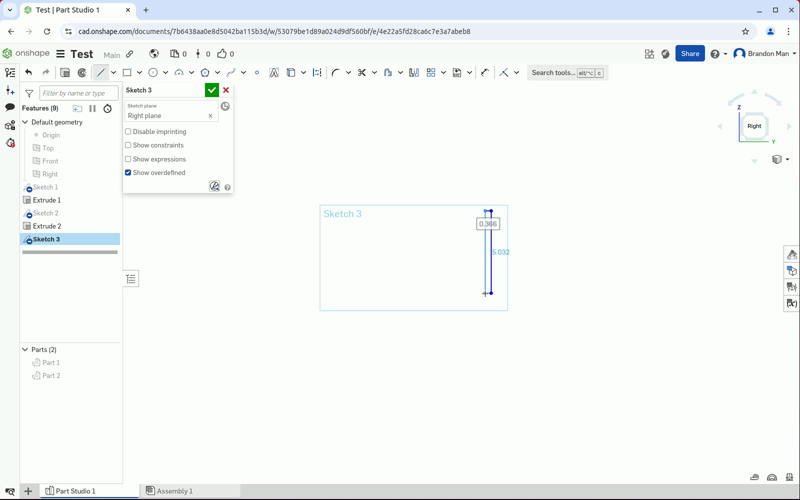
scroll(6)
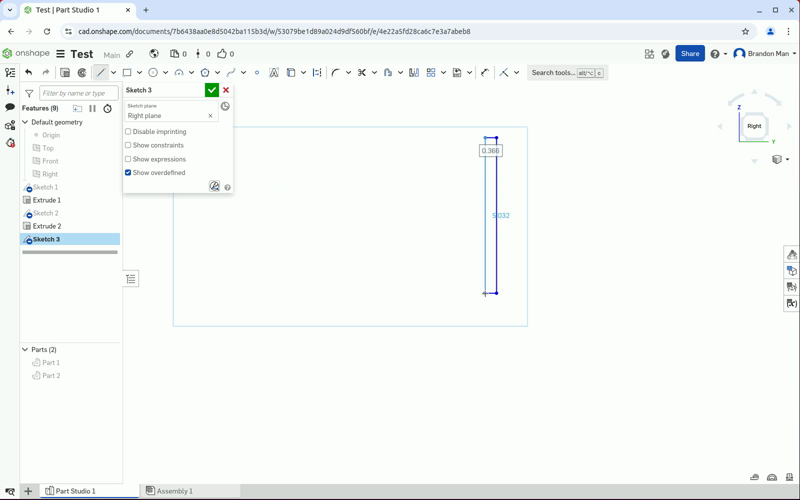
scroll(6)
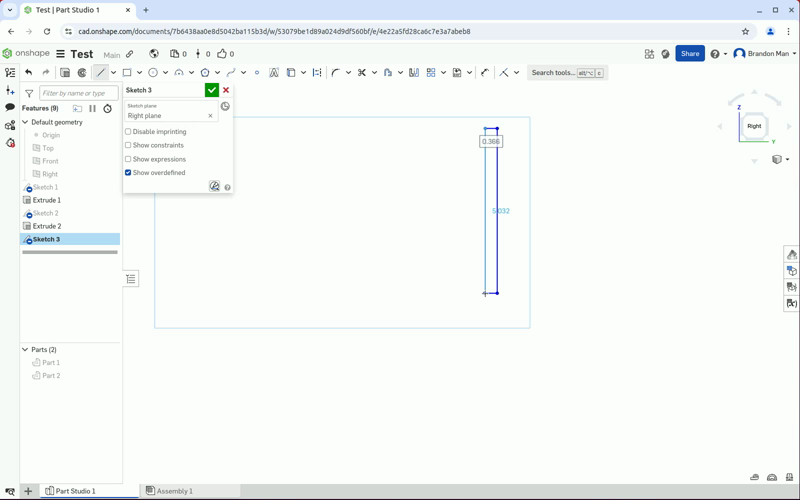
scroll(6)
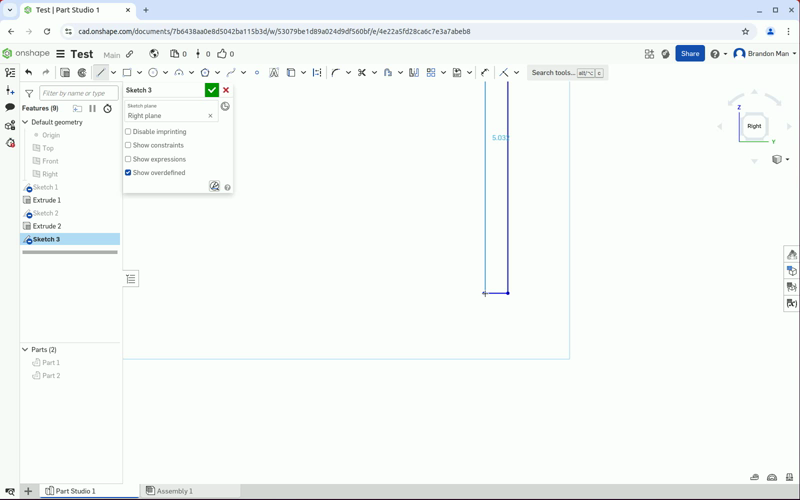
key_up(shift)
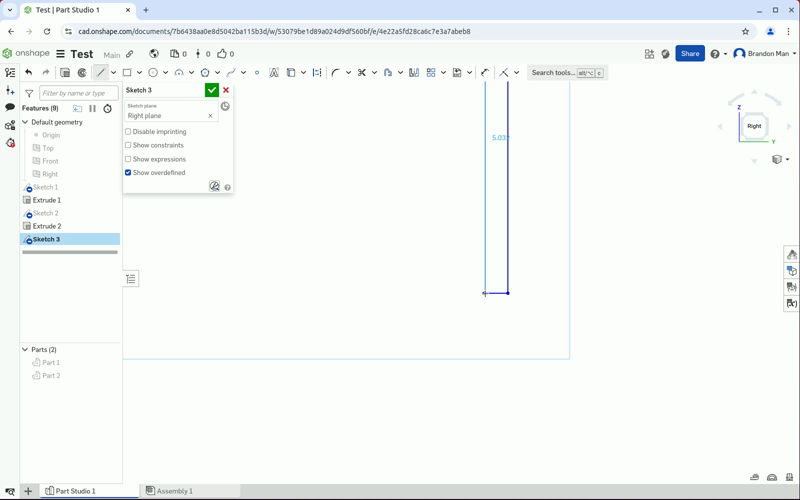
click(485, 293)
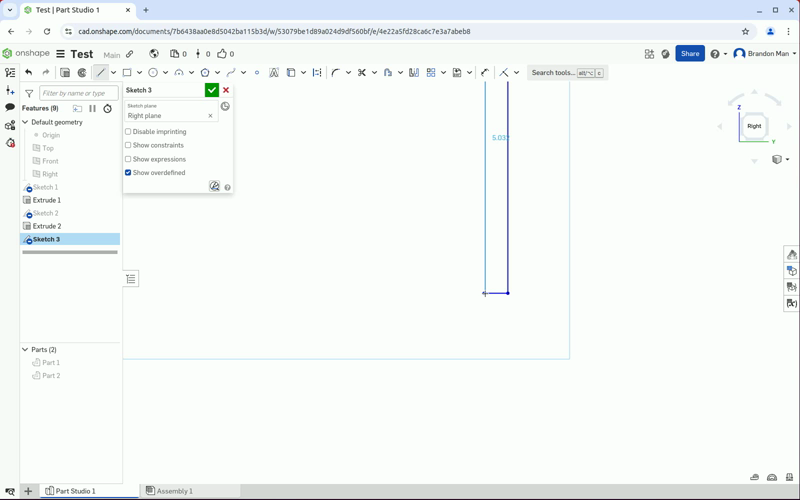
scroll(-6)
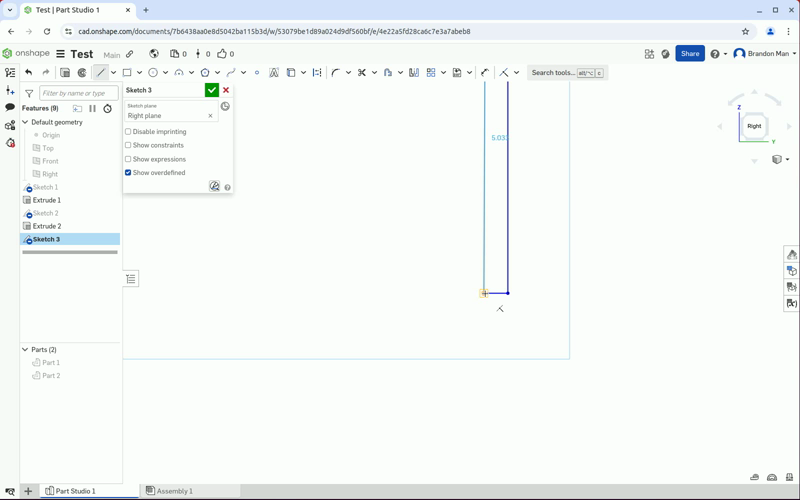
scroll(-6)
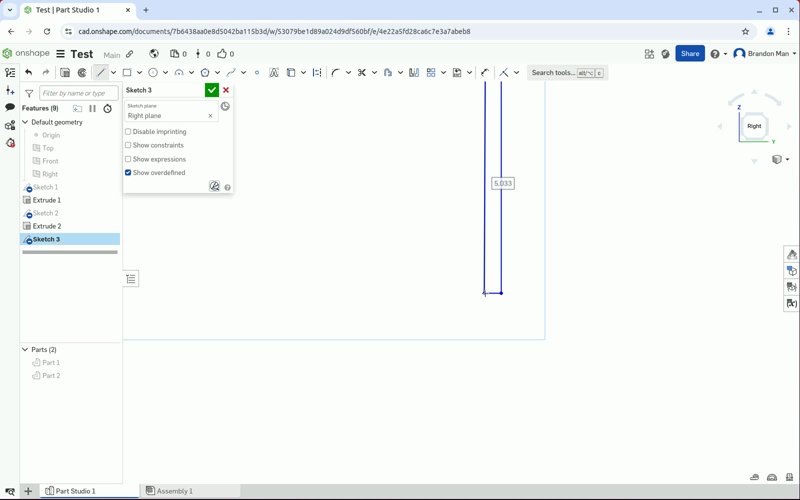
scroll(-6)
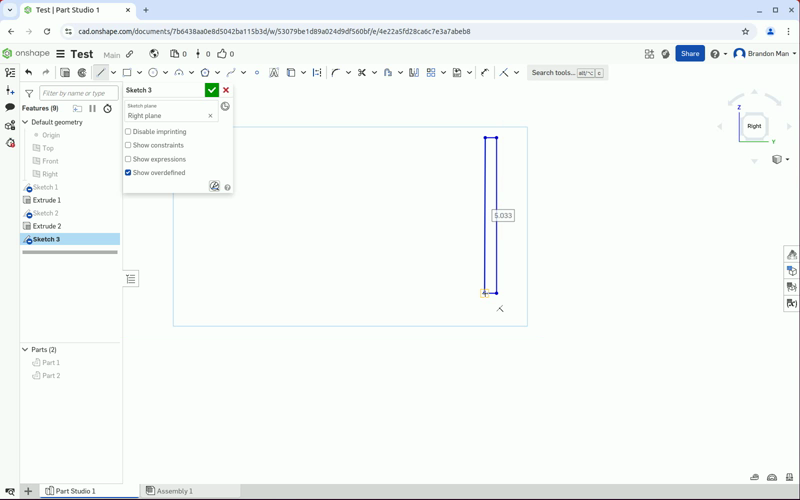
scroll(-6)
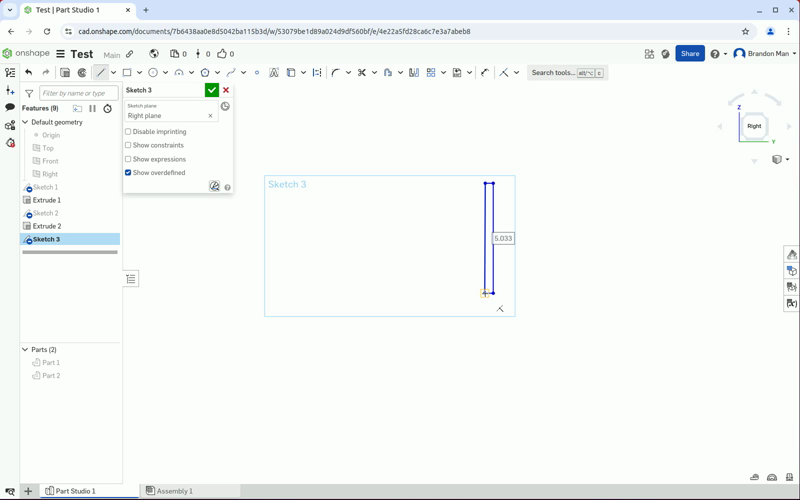
scroll(-6)
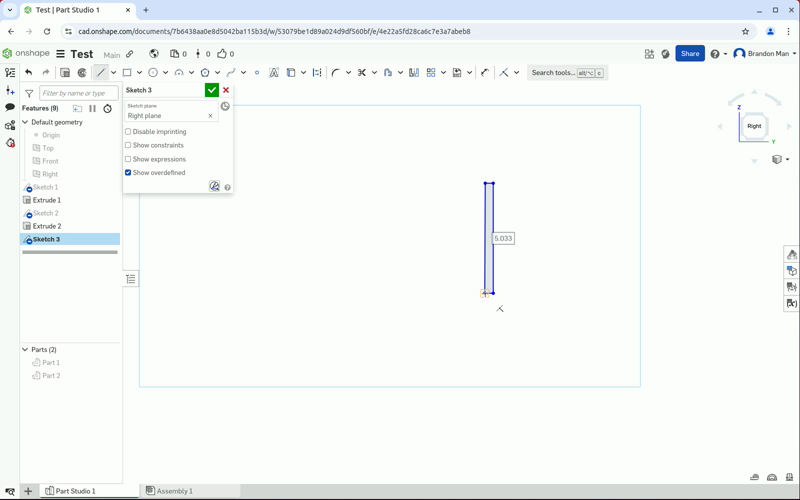
scroll(-6)
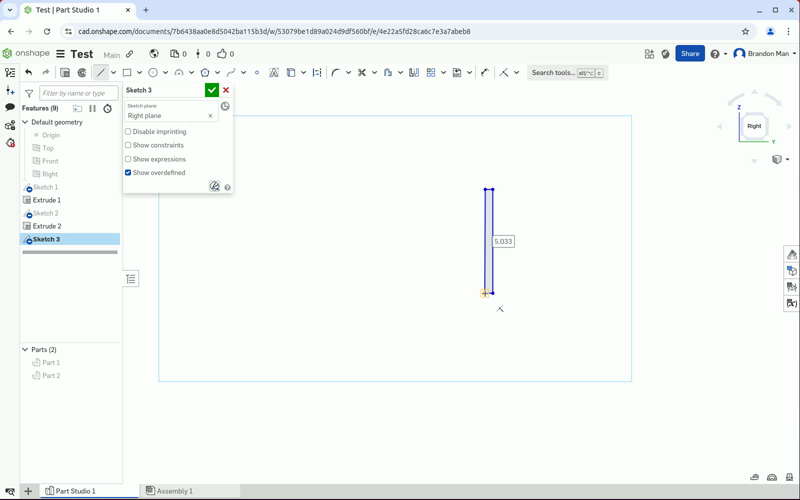
scroll(-6)
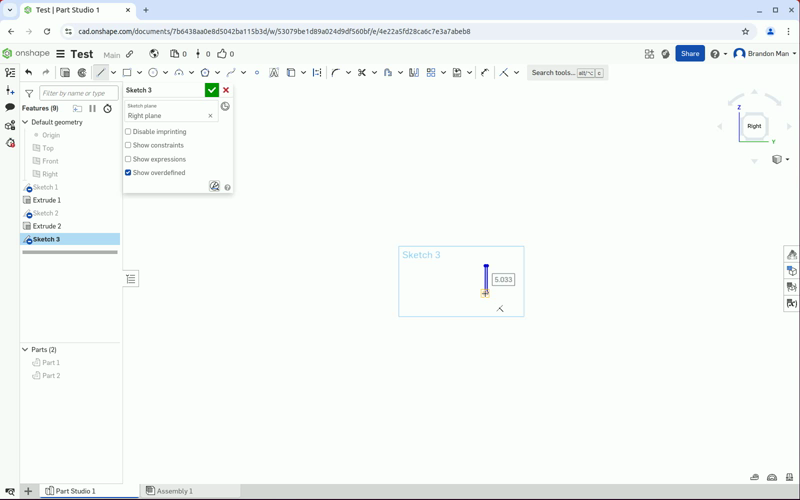
key(esc)
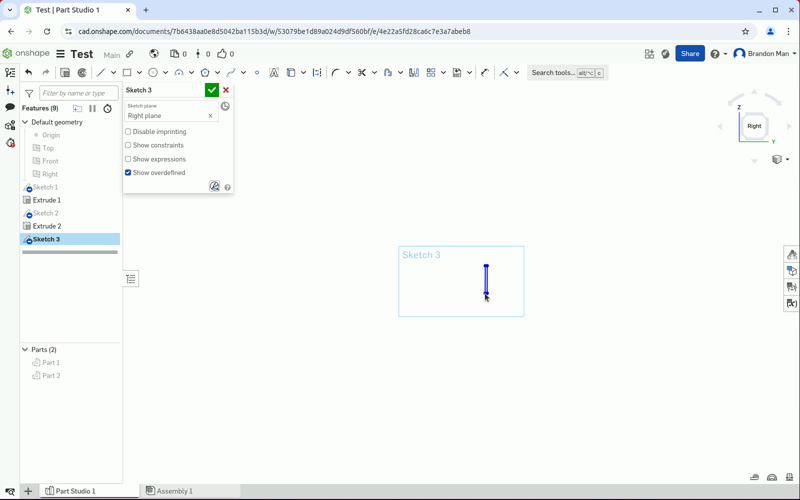
mouse_move(486, 265)
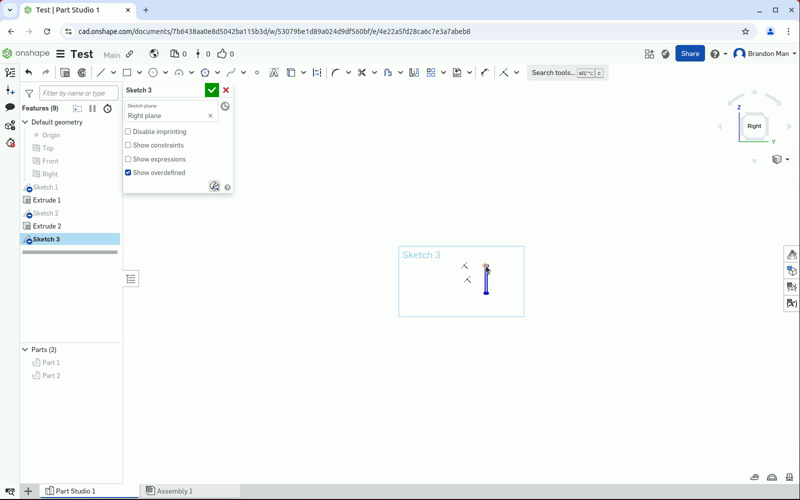
scroll(6)
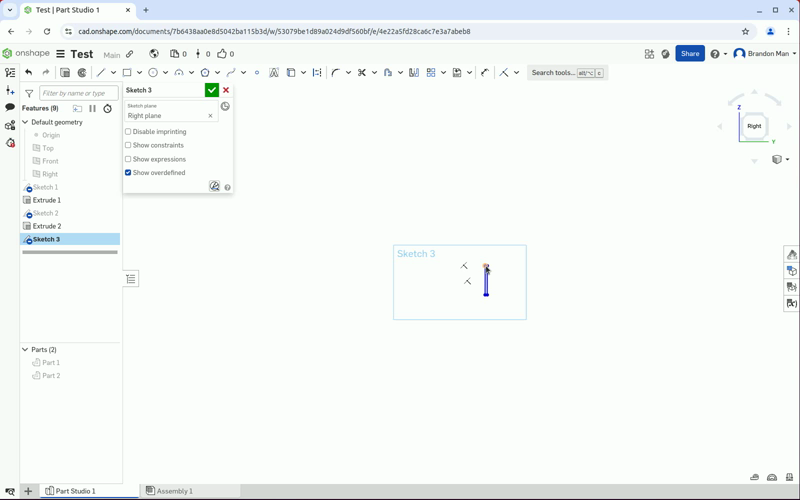
scroll(6)
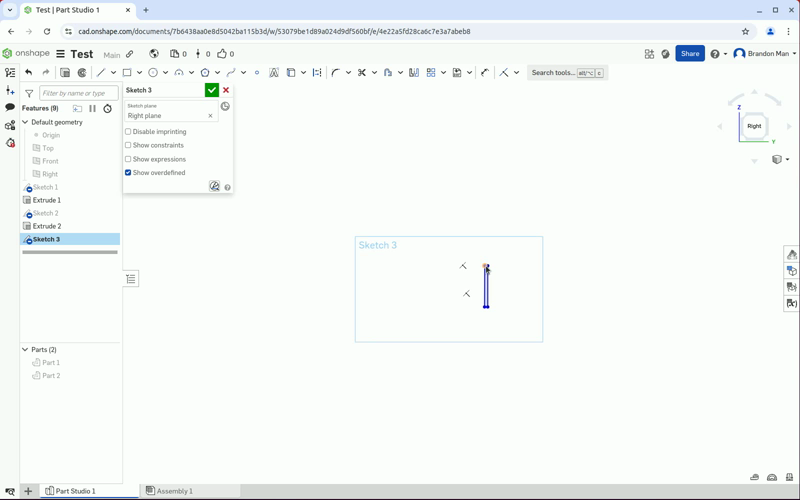
scroll(6)
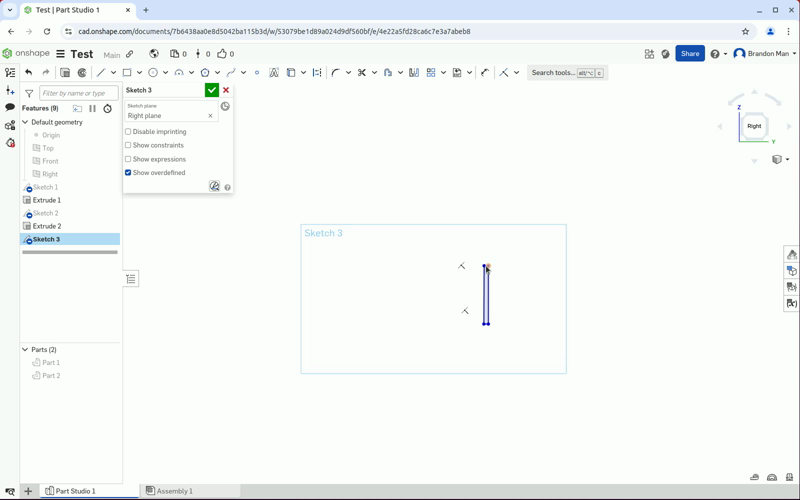
scroll(6)
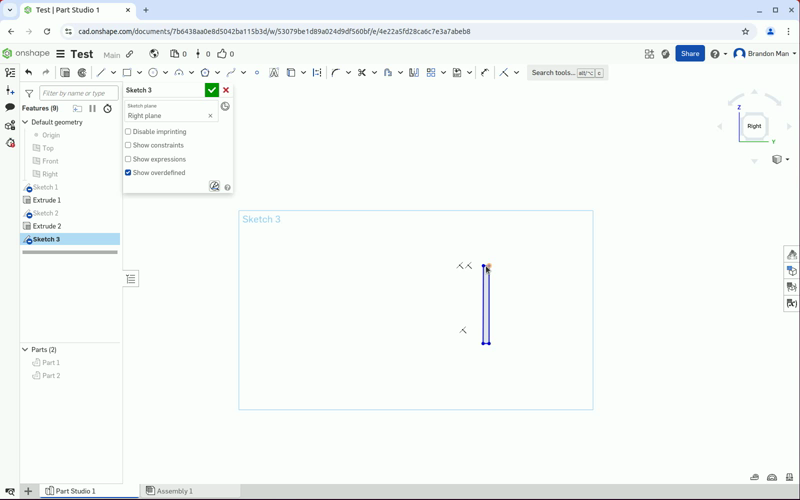
scroll(6)
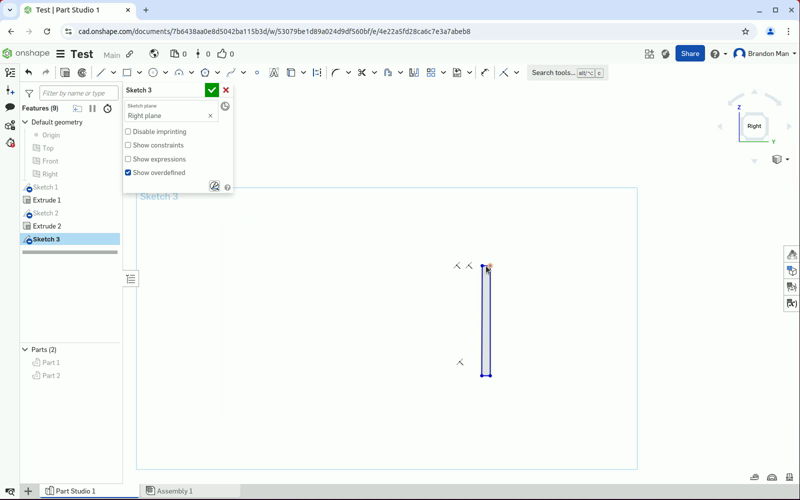
scroll(6)
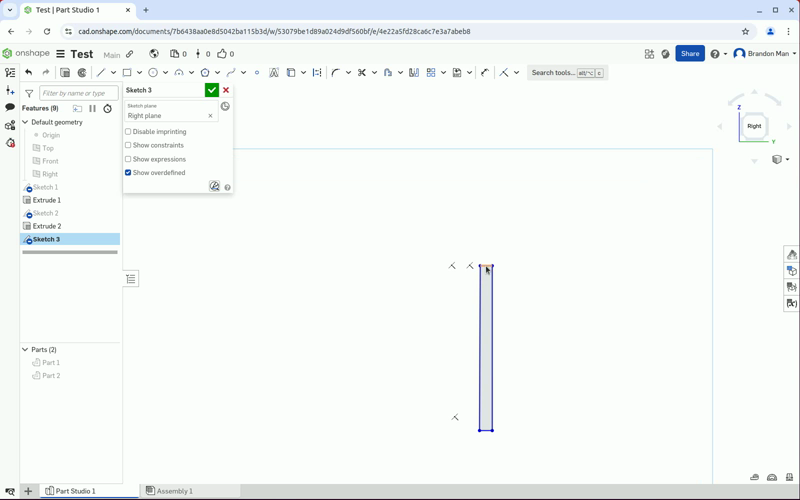
scroll(6)
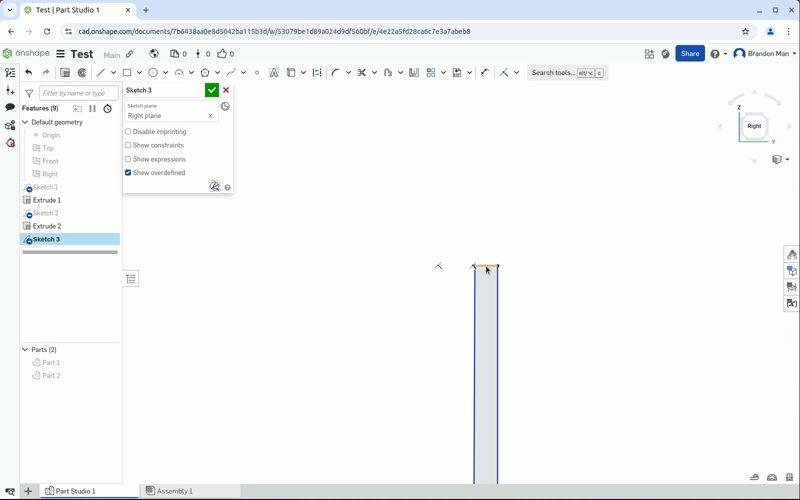
click(486, 265)
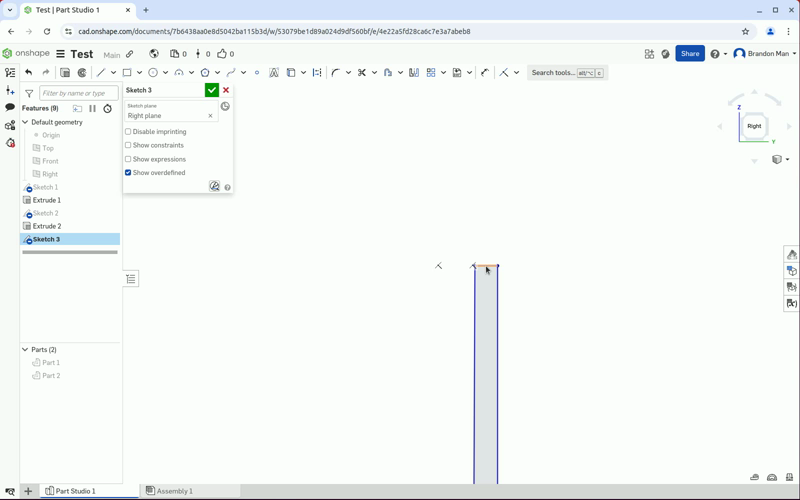
scroll(-6)
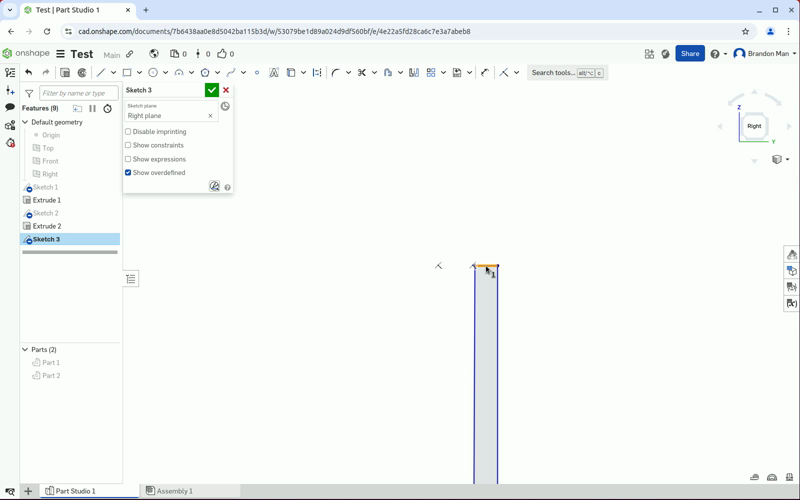
scroll(-6)
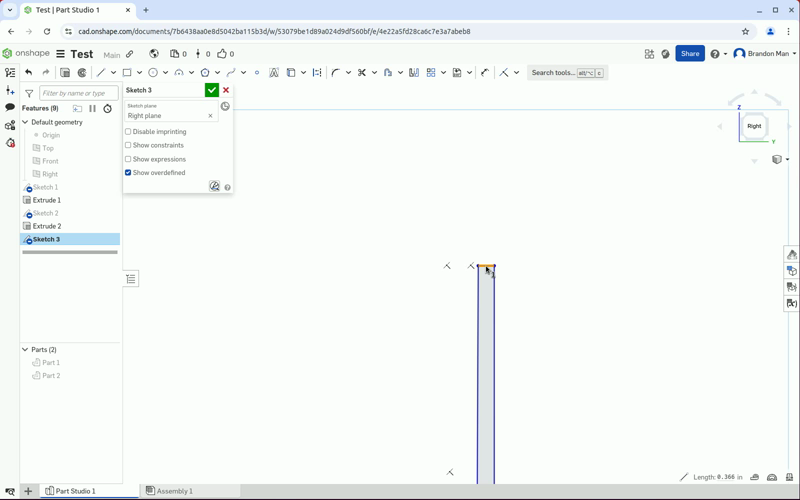
scroll(-6)
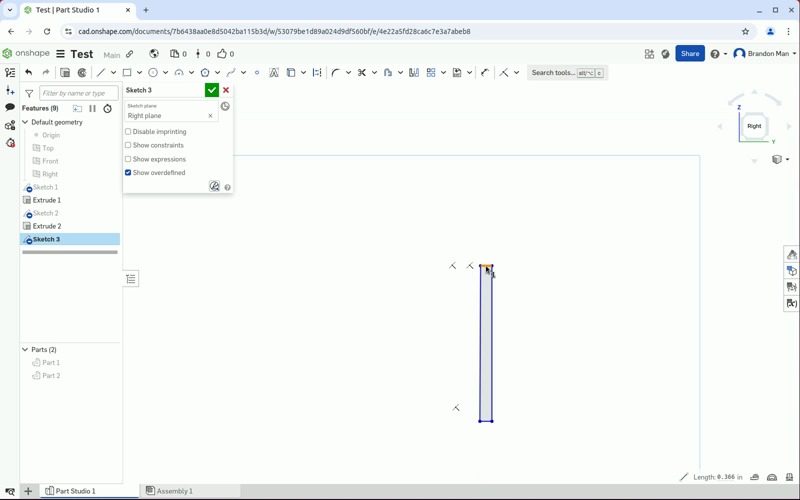
scroll(-6)
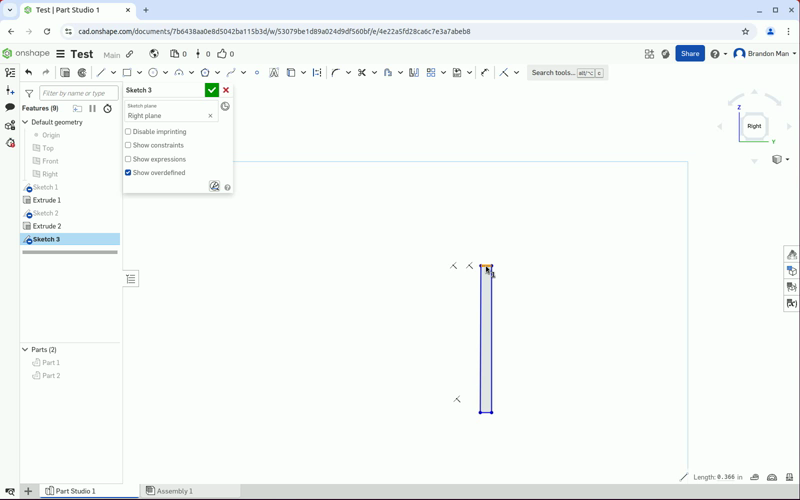
scroll(-6)
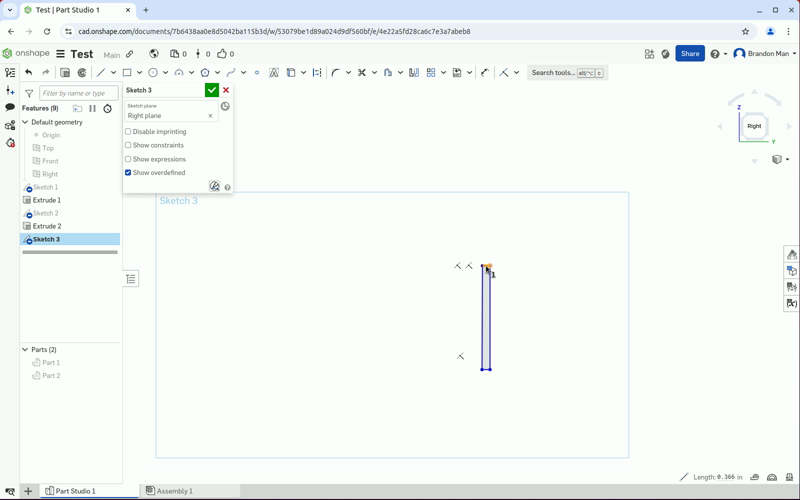
scroll(-6)
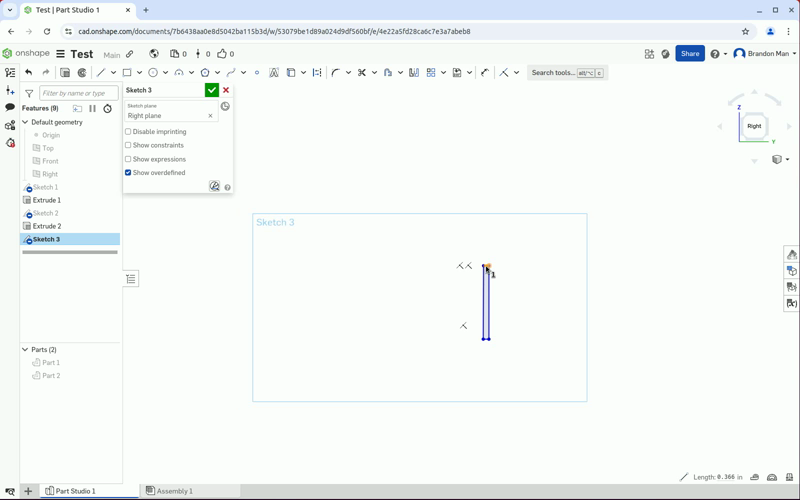
scroll(-6)
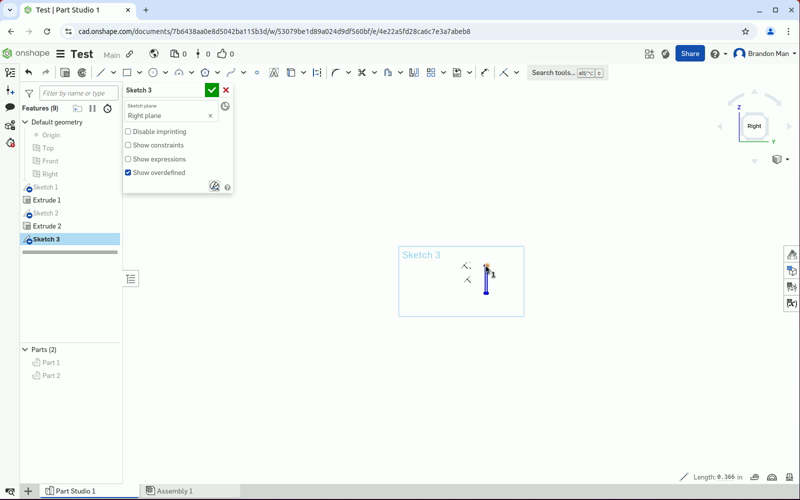
mouse_move(73, 352)
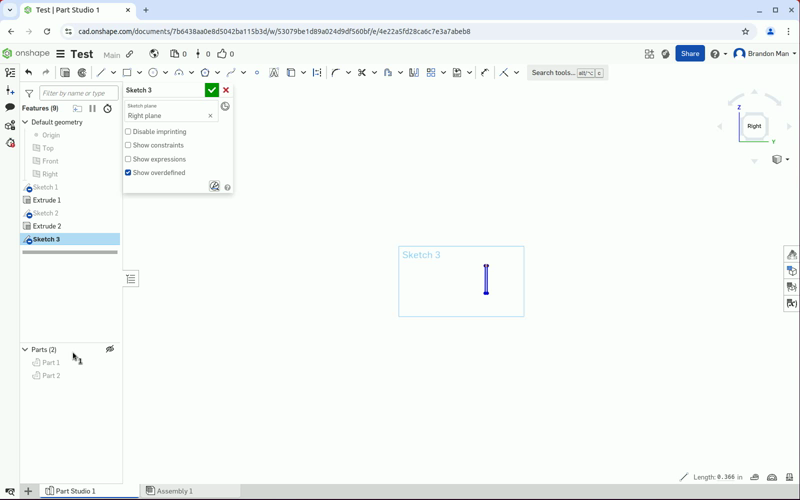
key(shift+y)
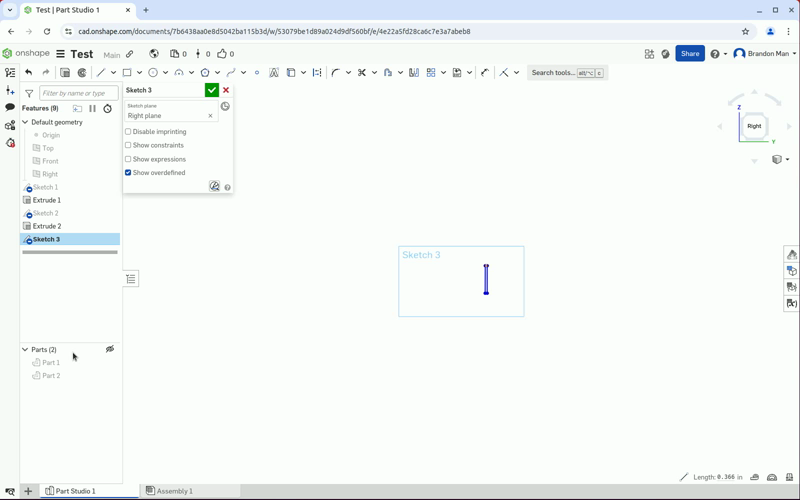
key(shift+e)
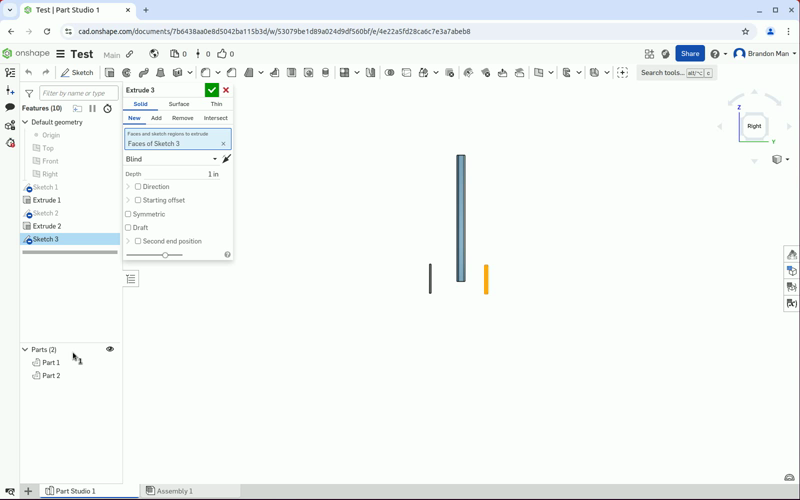
mouse_move(143, 106)
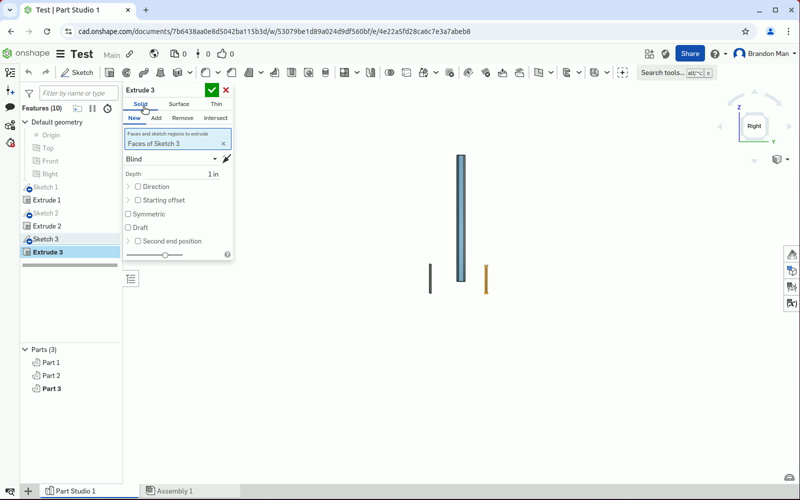
click(143, 106)
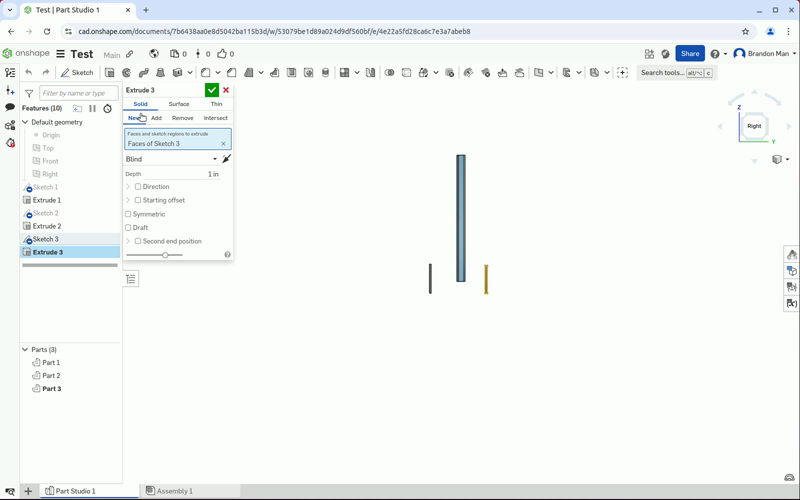
mouse_move(137, 120)
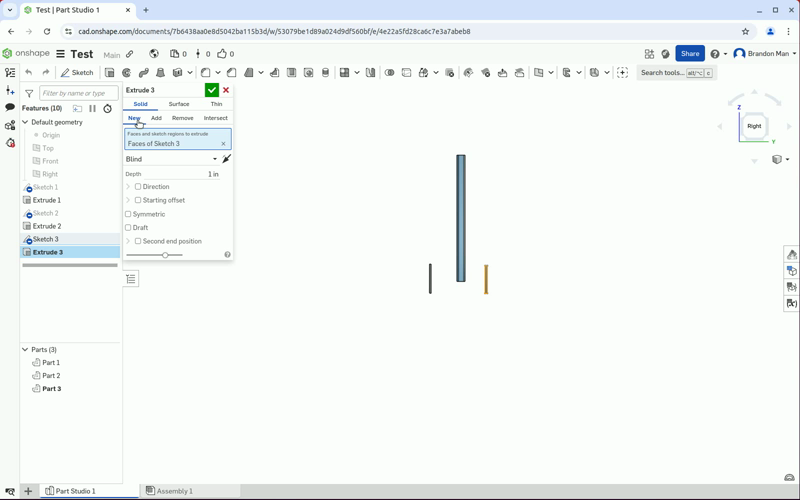
click(137, 120)
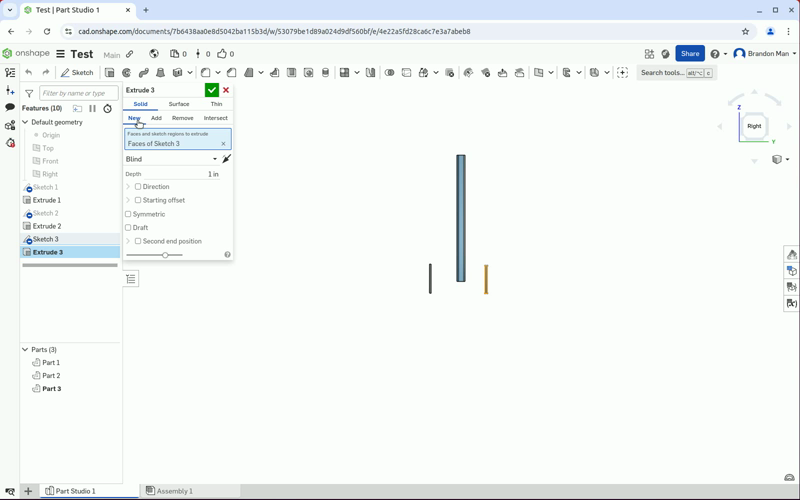
key(tab, 4)
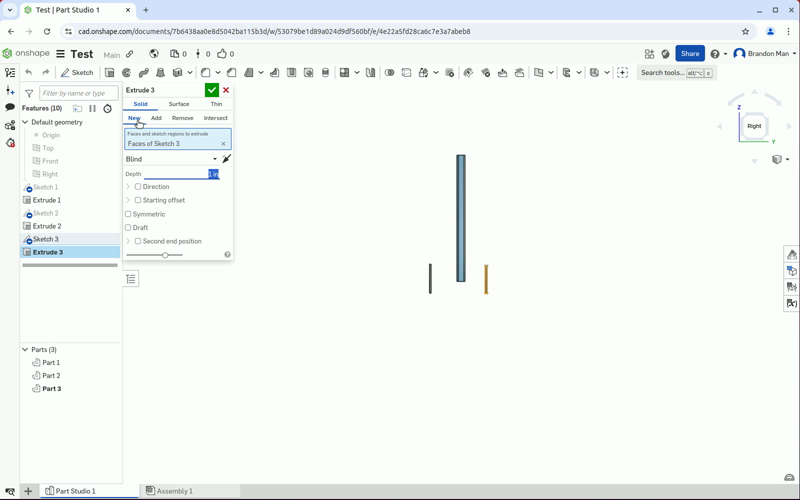
text(-0.241)
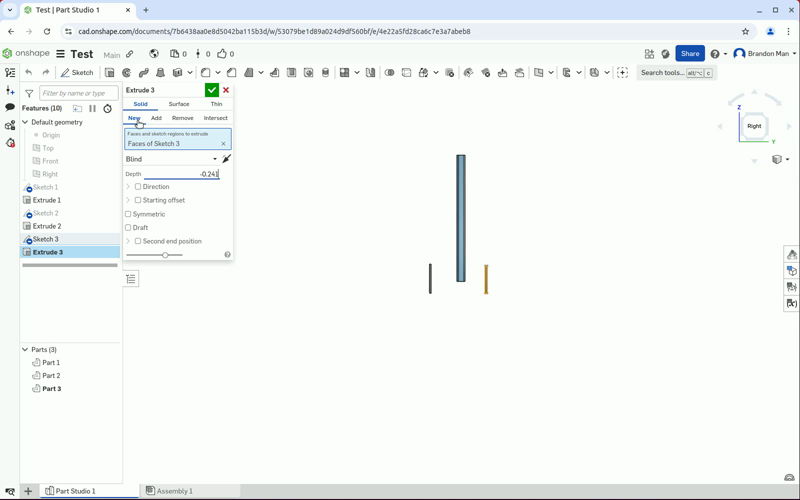
key(enter)
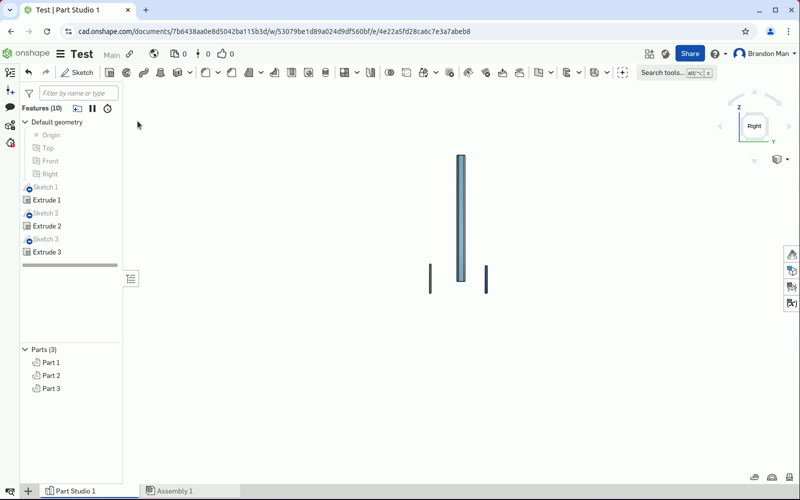
key(shift+h)
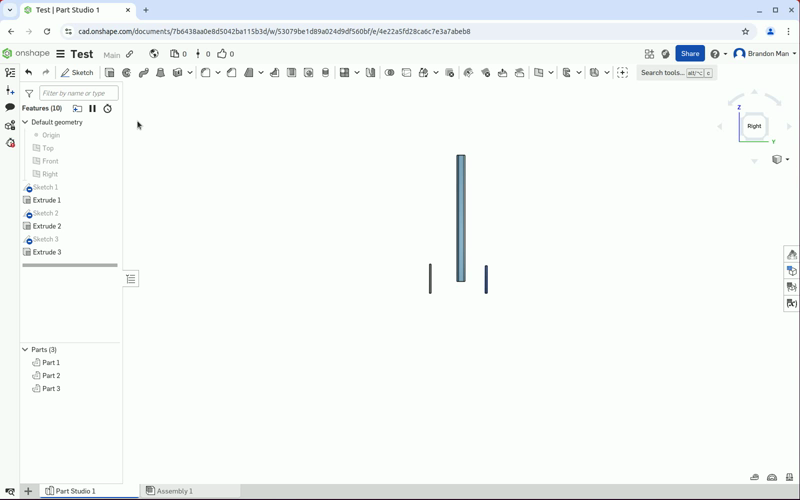
key(shift+h)
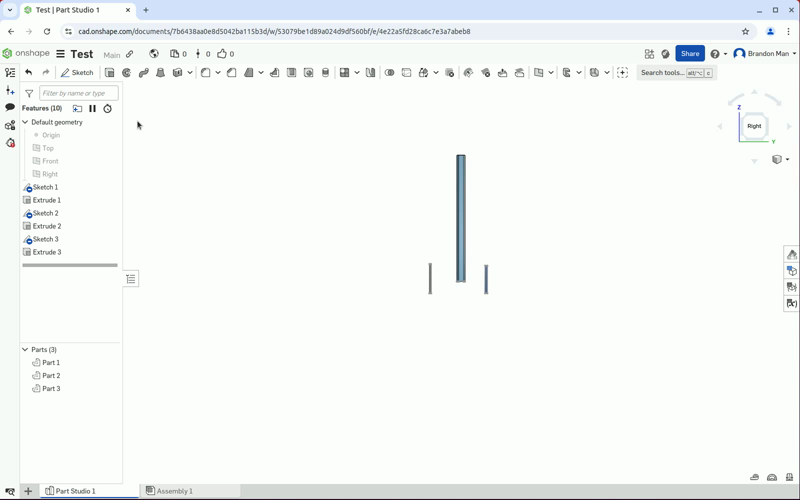
key(shift+7)
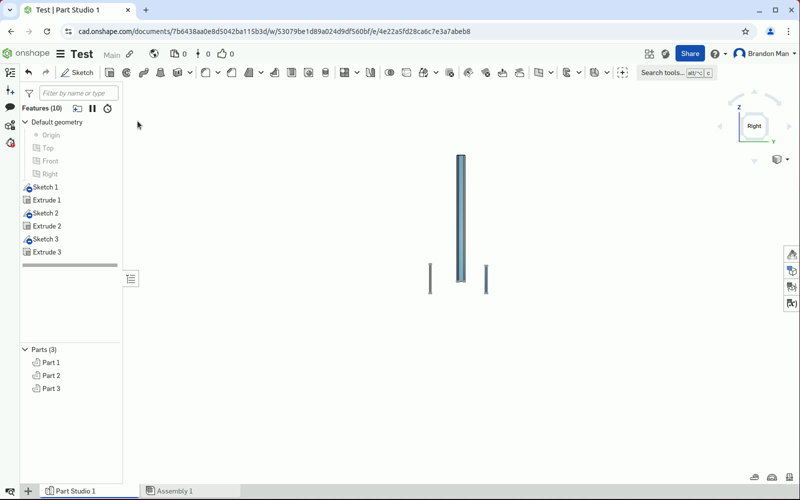
key(right, 2)
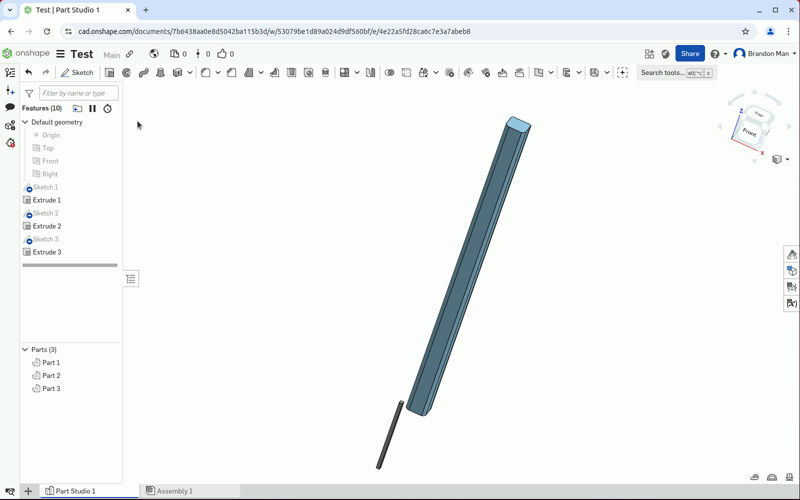
key(down, 2)
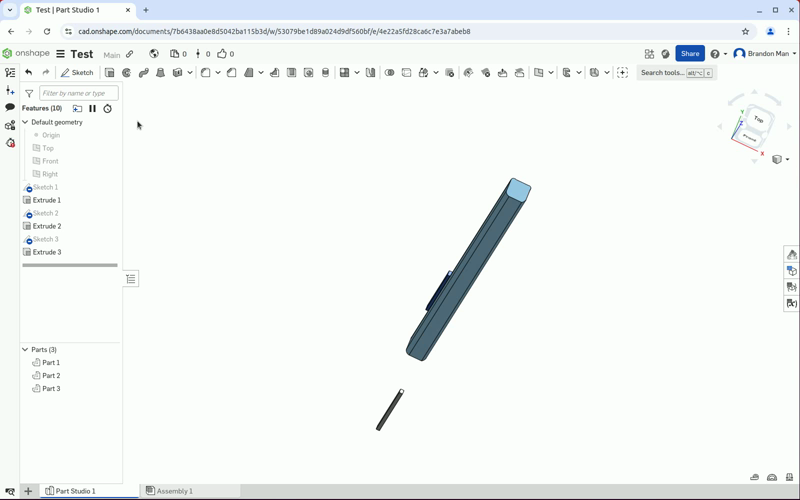
key(up, 2)
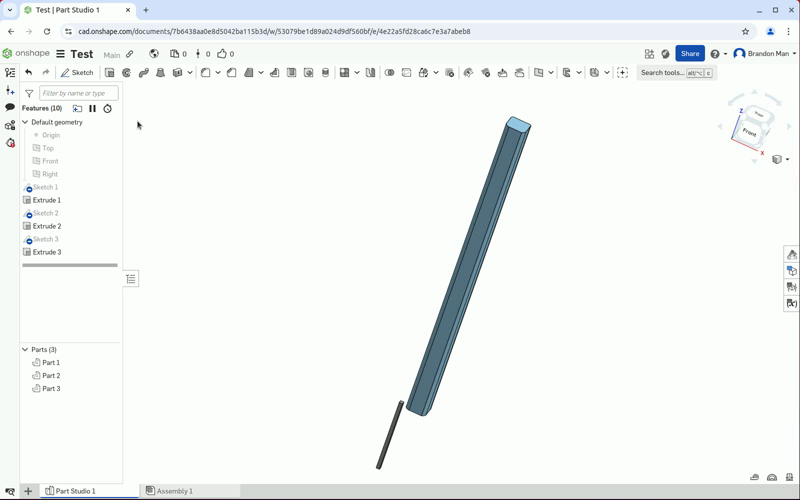
key(left, 2)
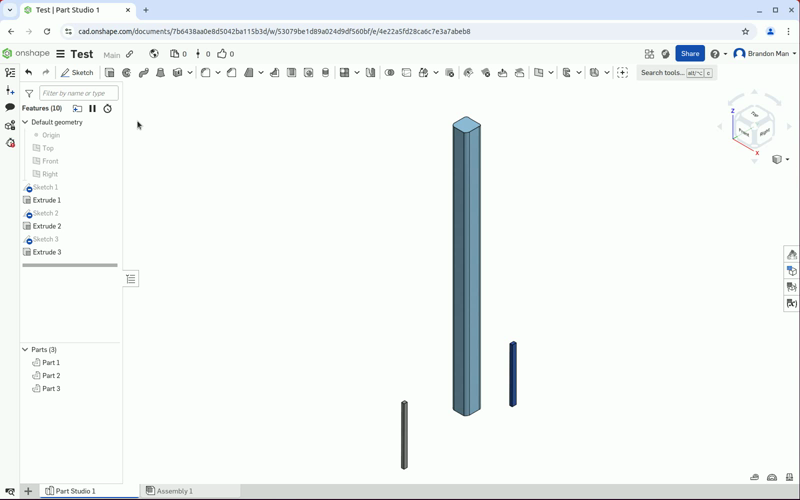
mouse_move(73, 189)
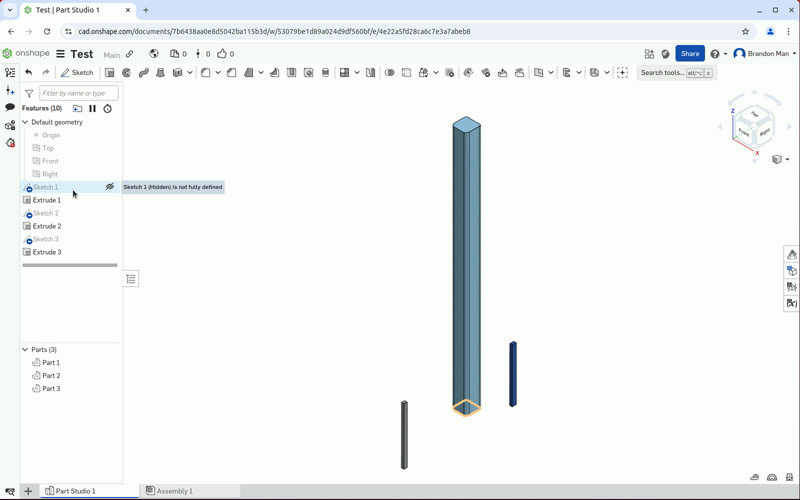
click(73, 189)